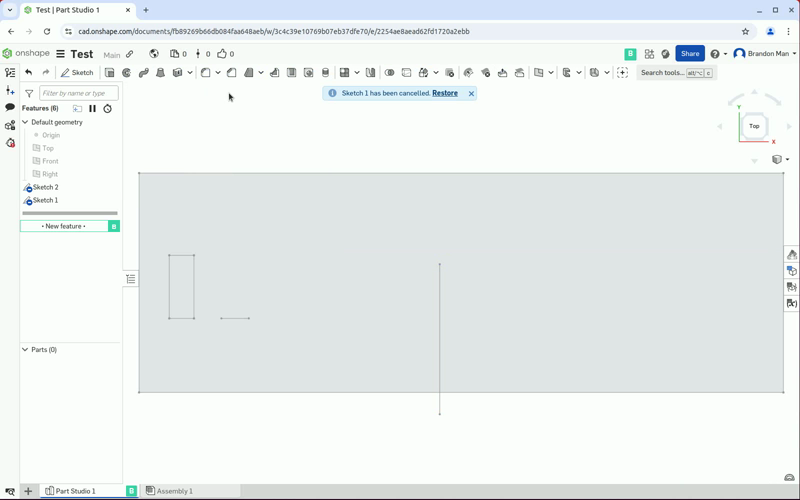
key(shift+h)
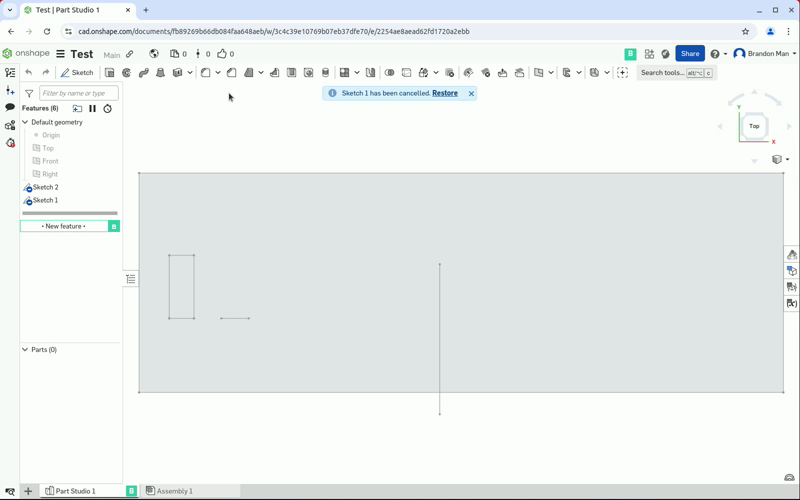
key(shift+s)
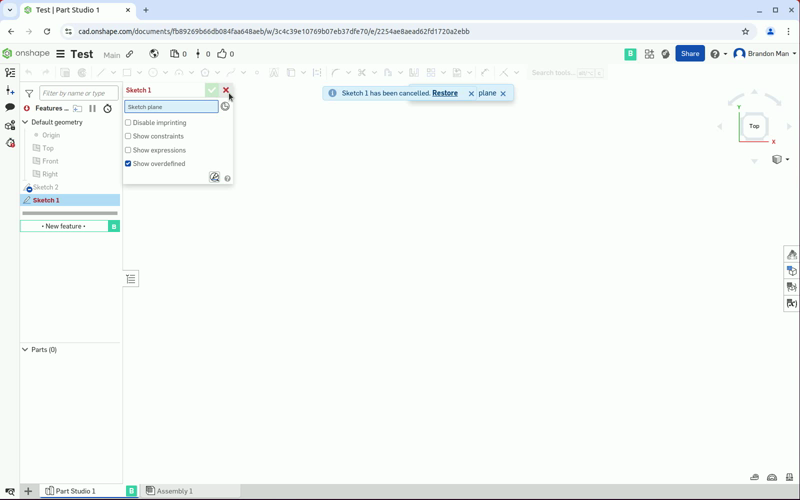
mouse_move(73, 150)
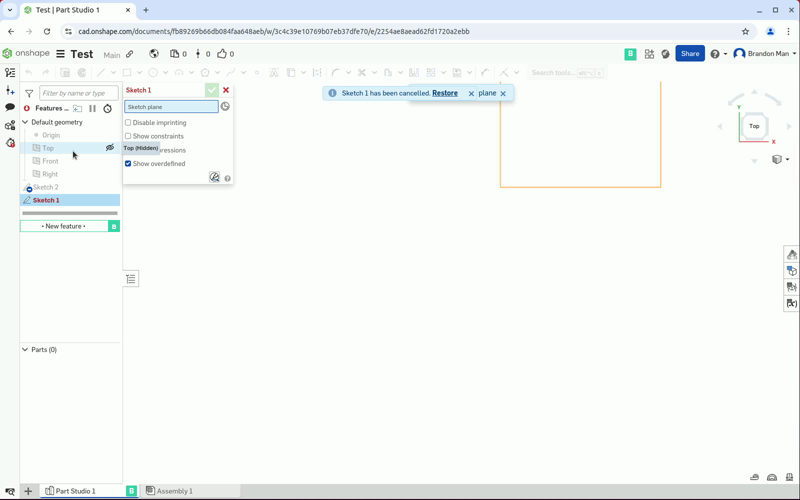
click(73, 150)
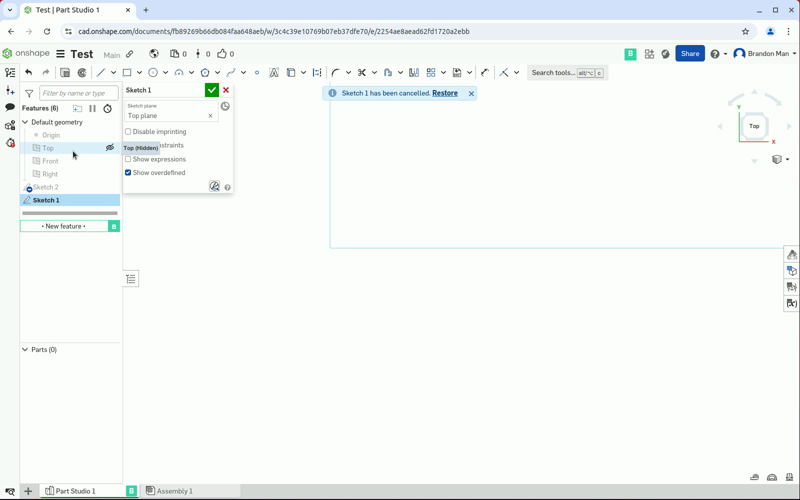
mouse_move(73, 352)
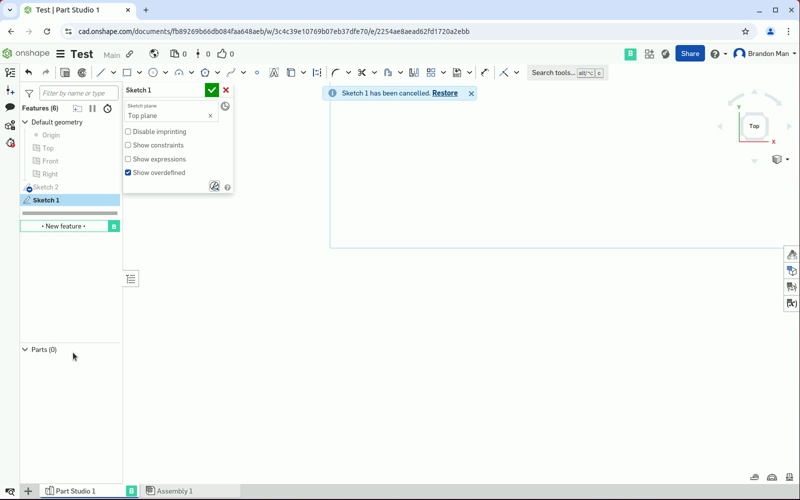
key(y)
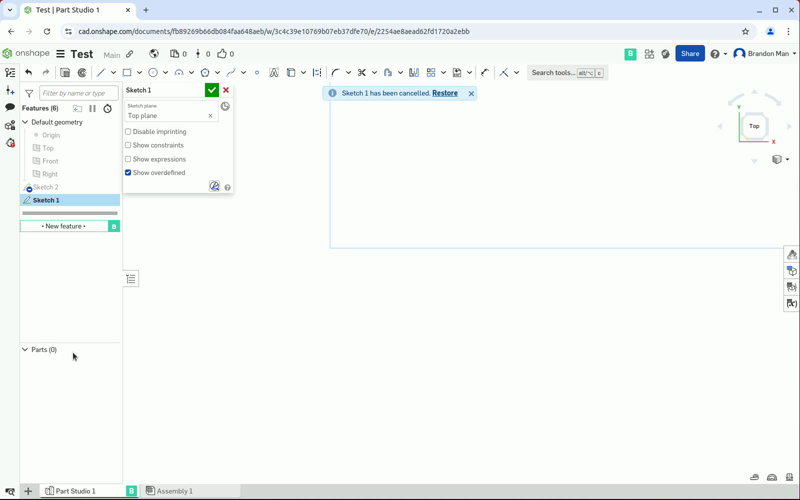
key(l)
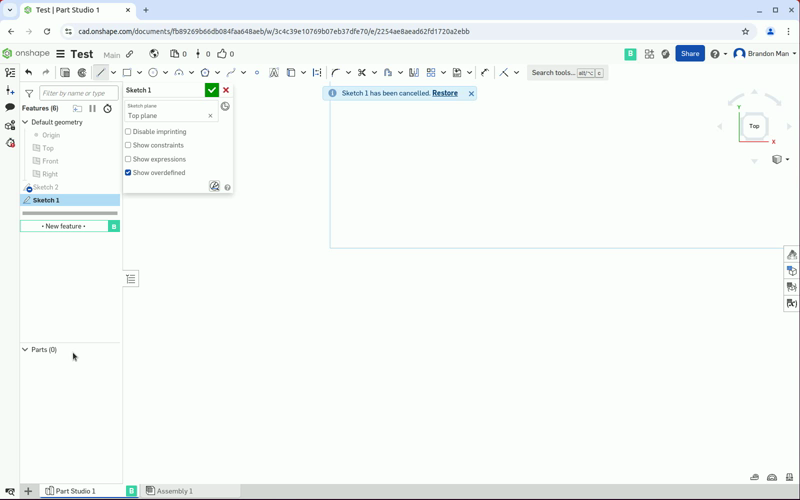
key_down(shift)
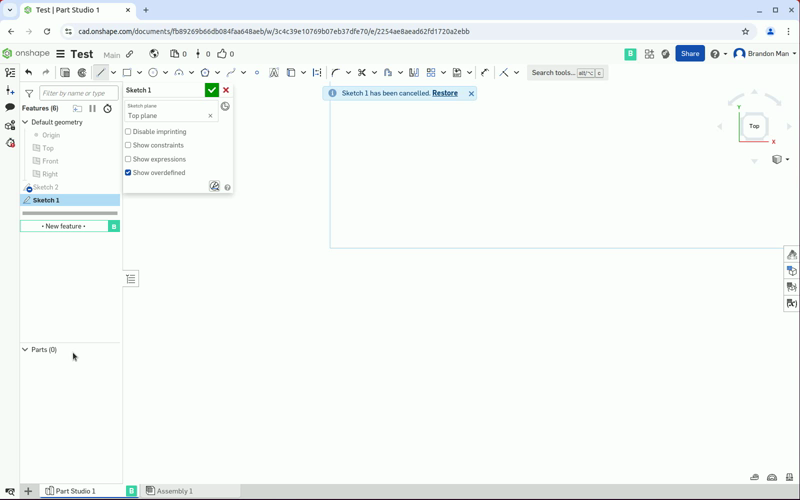
mouse_move(542, 311)
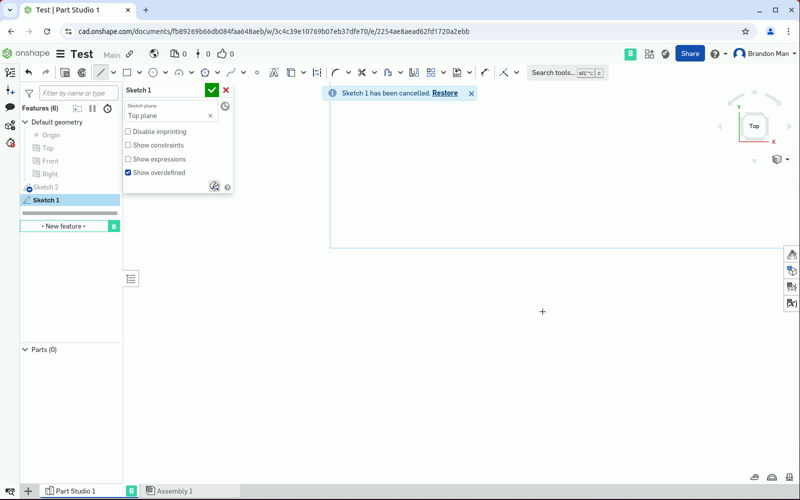
click(542, 311)
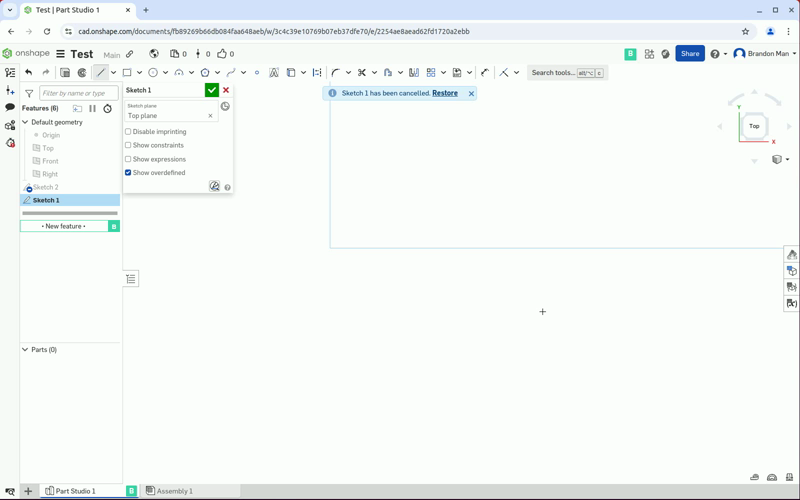
key_up(shift)
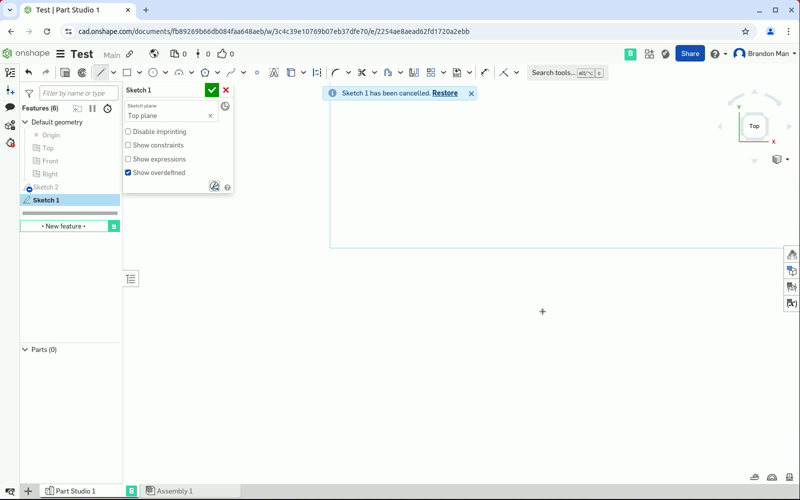
key_down(shift)
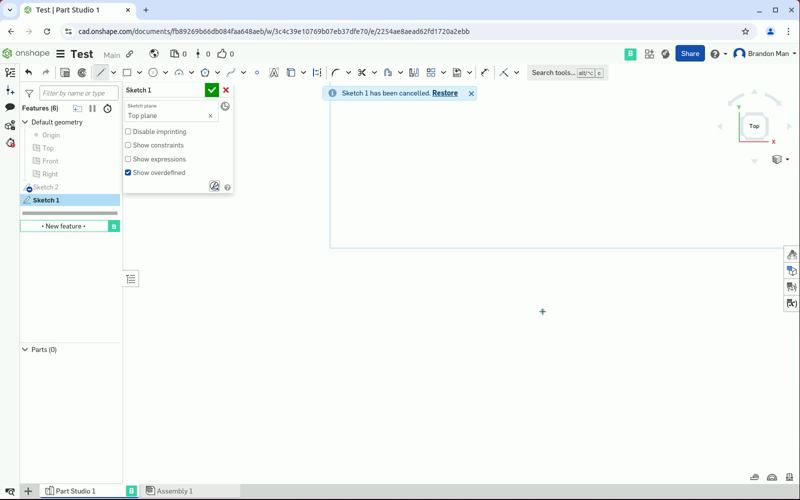
mouse_move(572, 311)
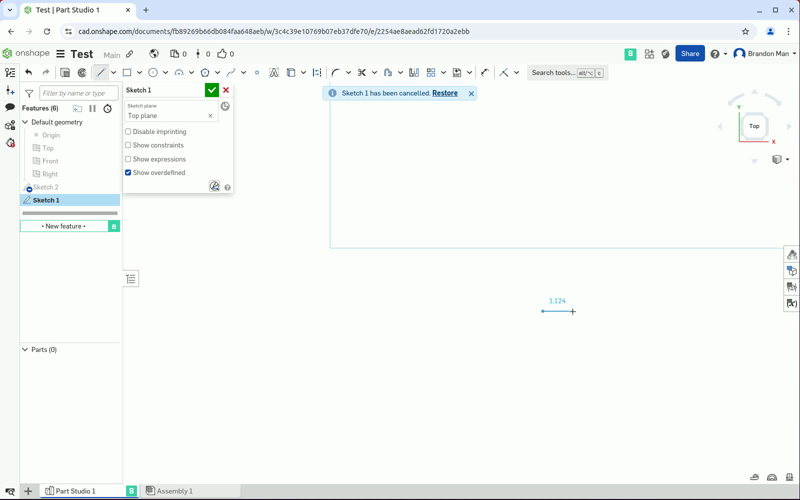
mouse_move(545, 311)
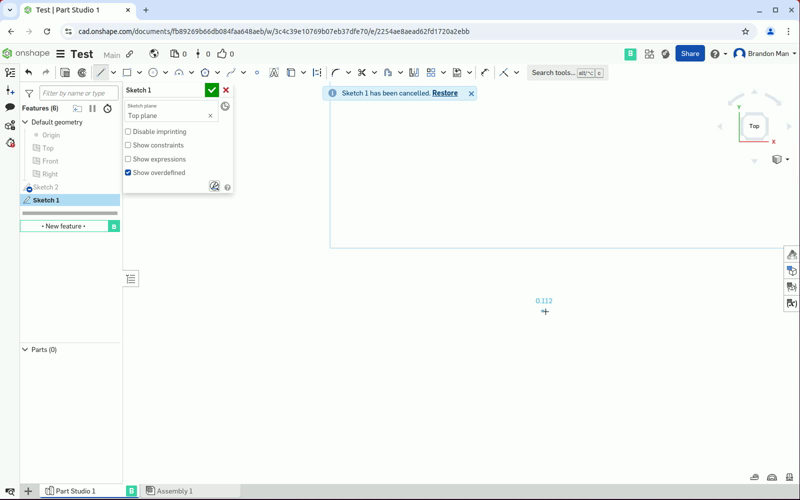
scroll(6)
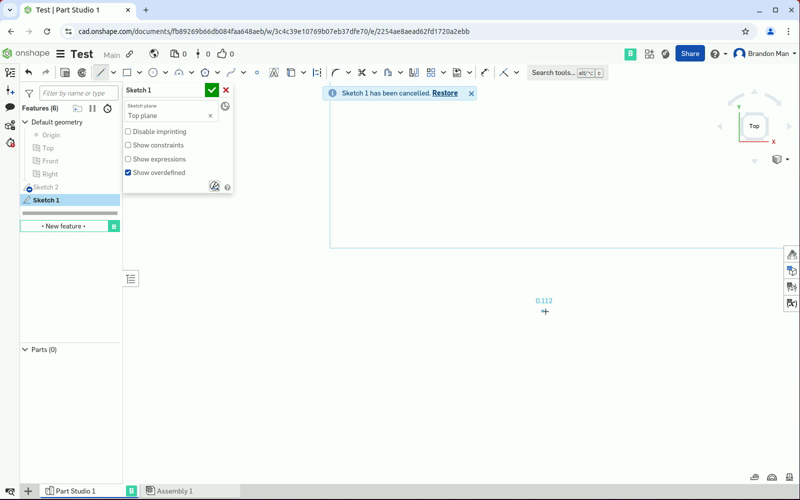
scroll(6)
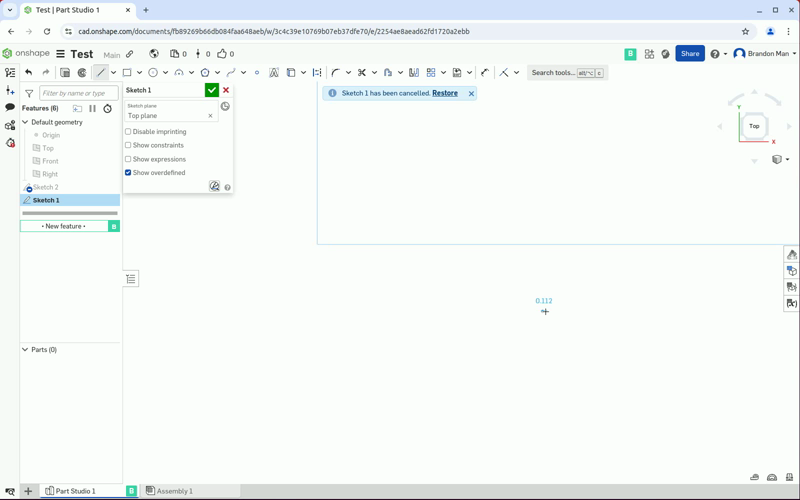
scroll(6)
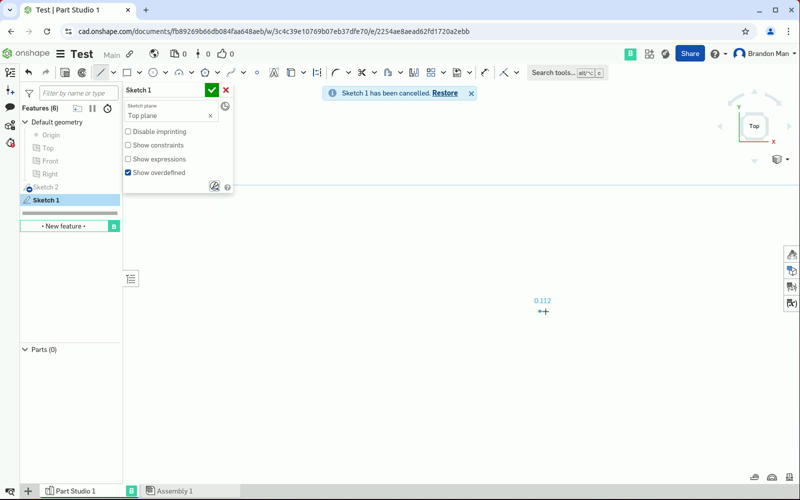
scroll(6)
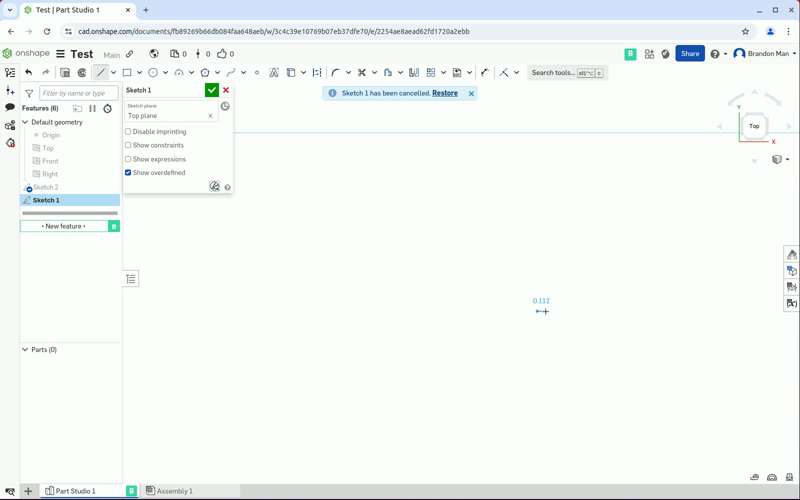
scroll(6)
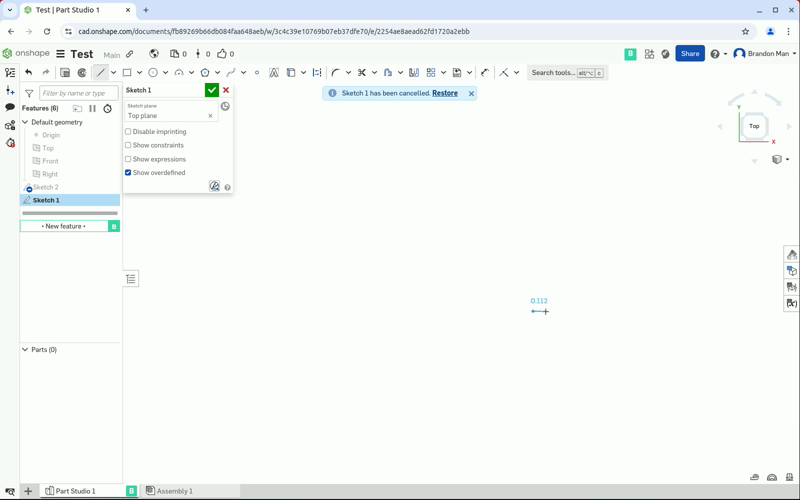
scroll(6)
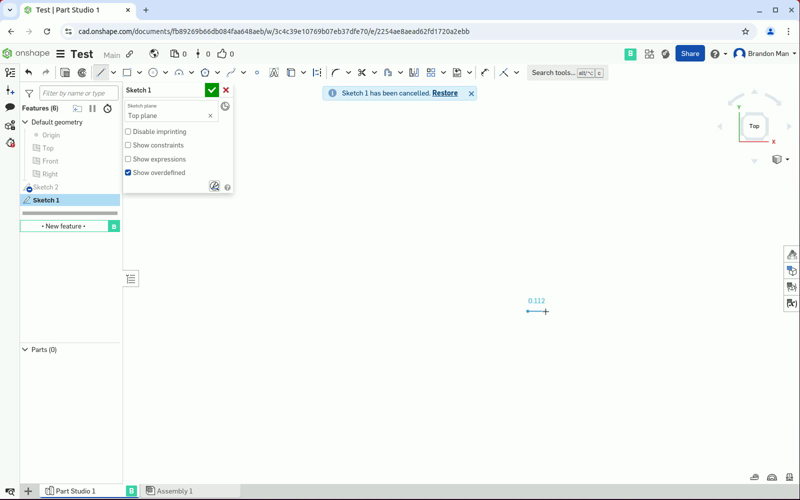
scroll(6)
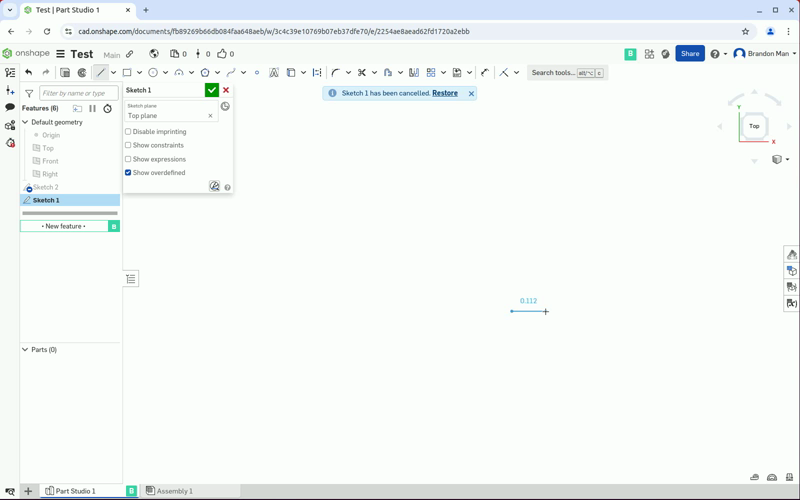
click(545, 311)
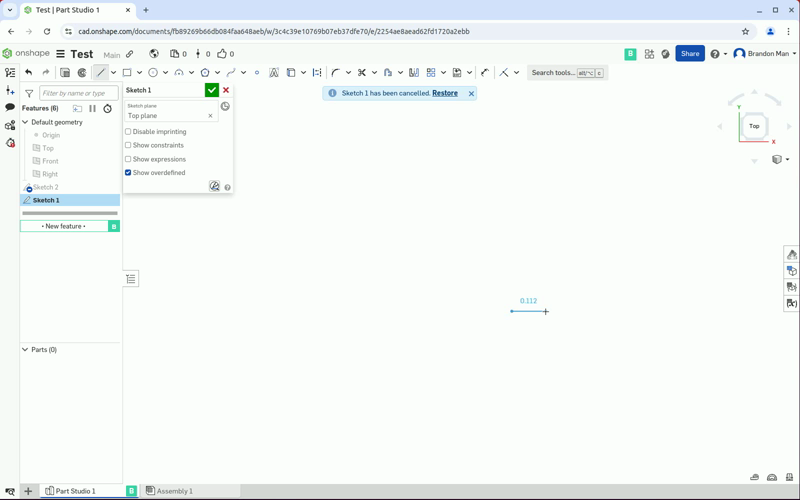
scroll(-6)
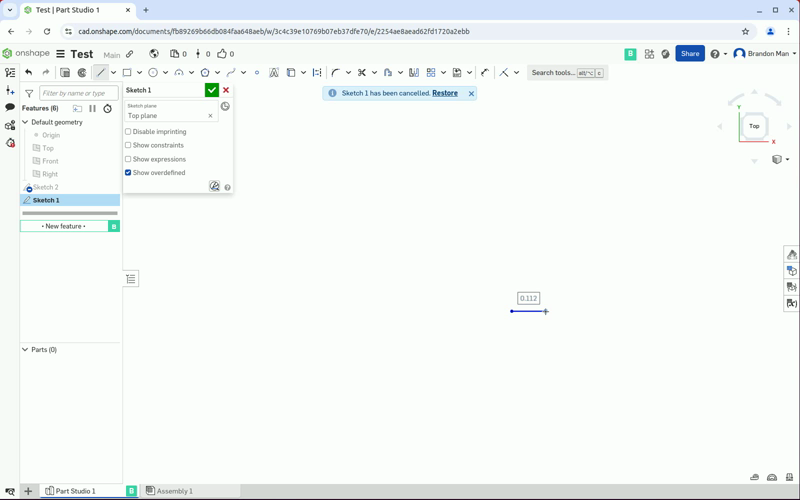
scroll(-6)
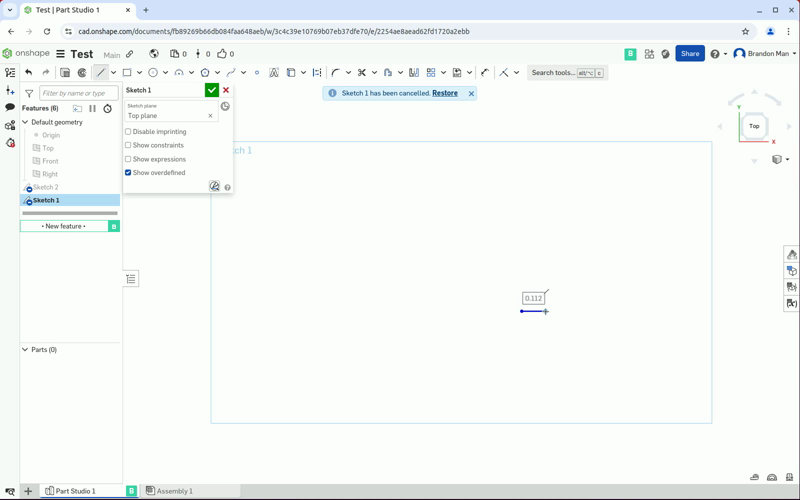
scroll(-6)
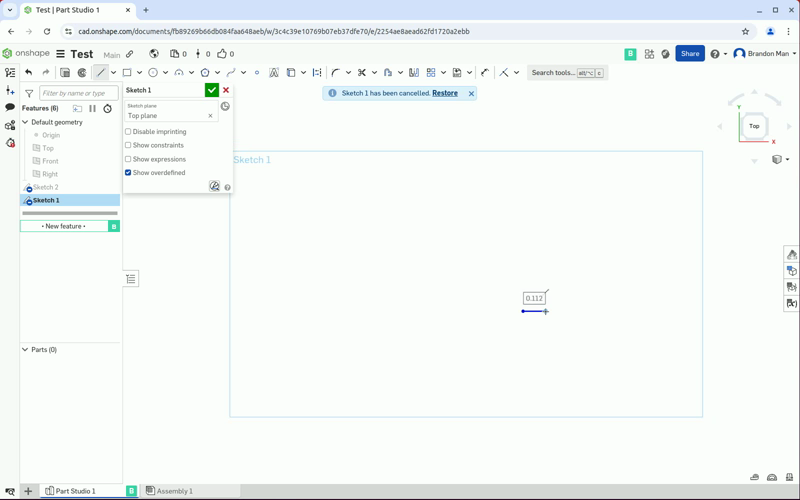
scroll(-6)
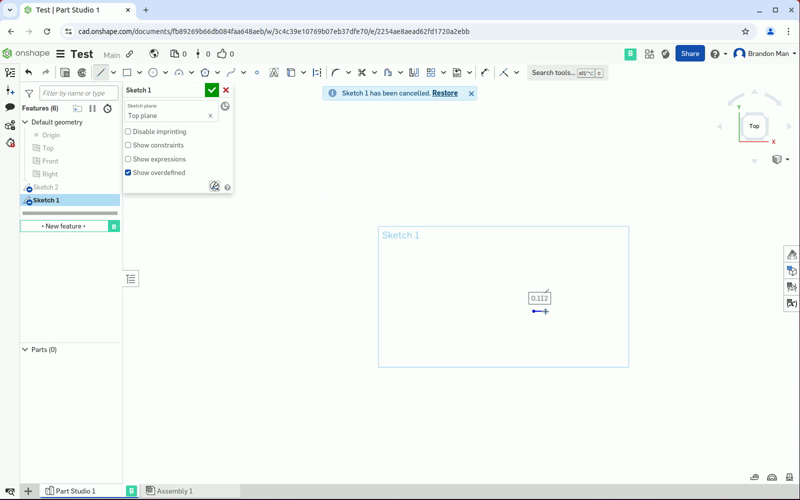
scroll(-6)
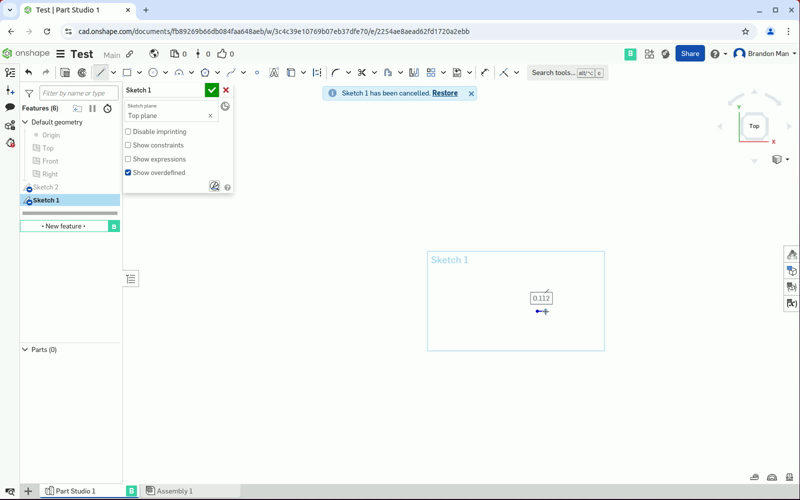
scroll(-6)
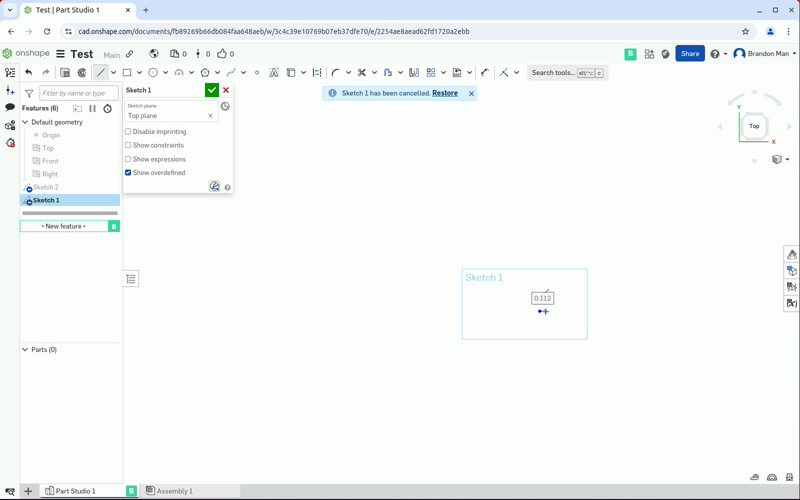
scroll(-6)
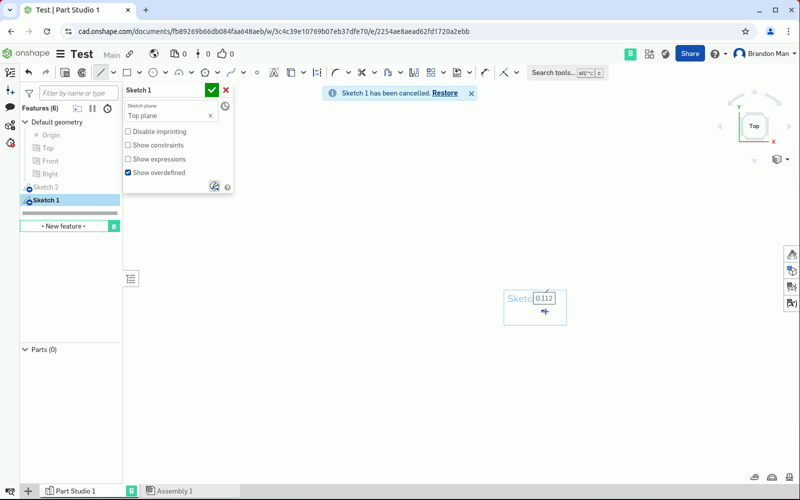
key_up(shift)
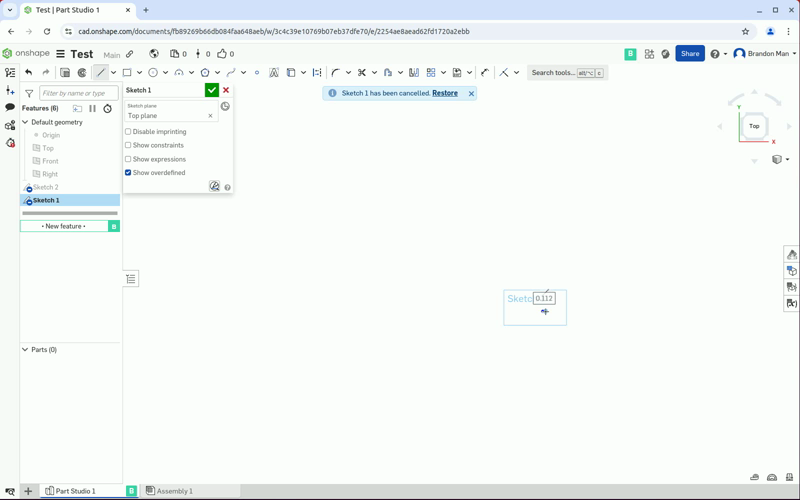
key(esc)
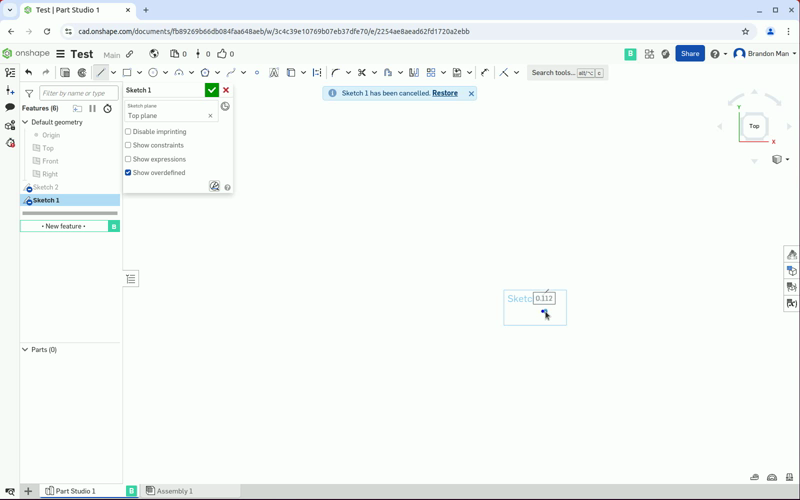
key(a)
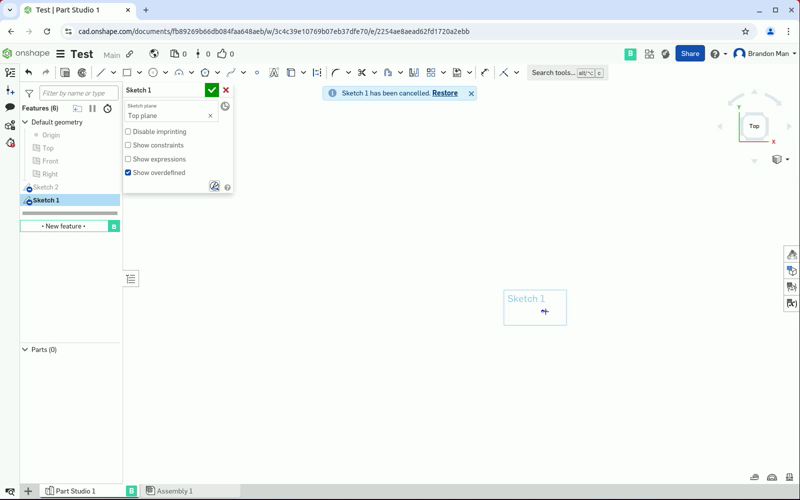
mouse_move(545, 311)
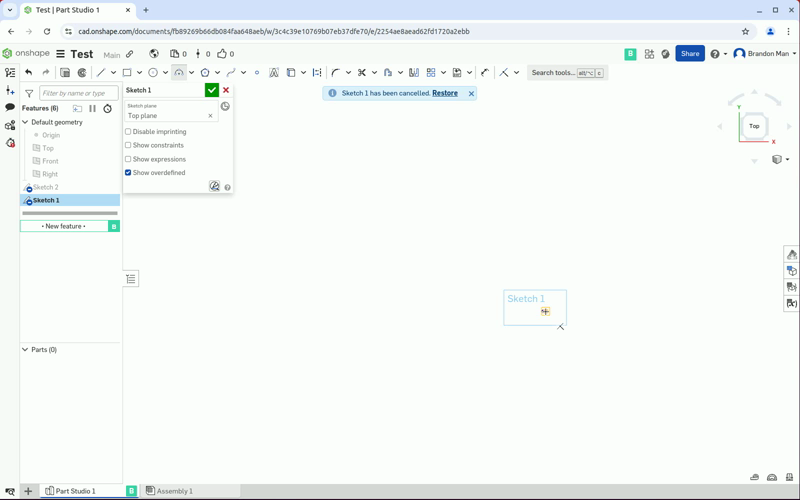
scroll(6)
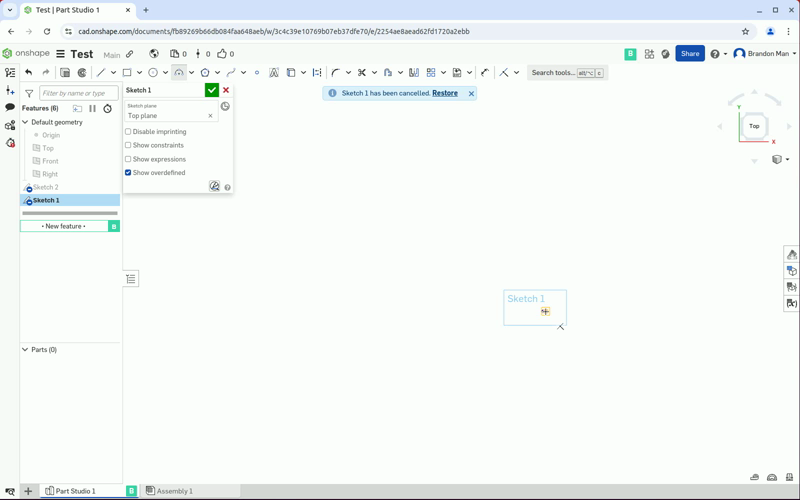
scroll(6)
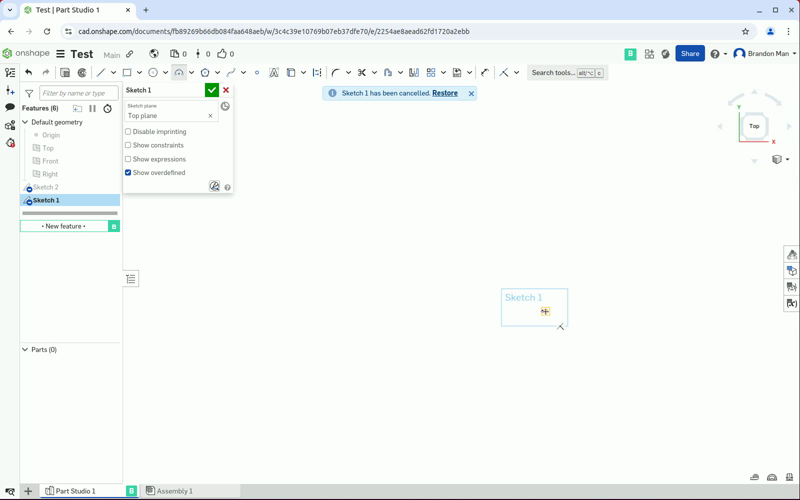
scroll(6)
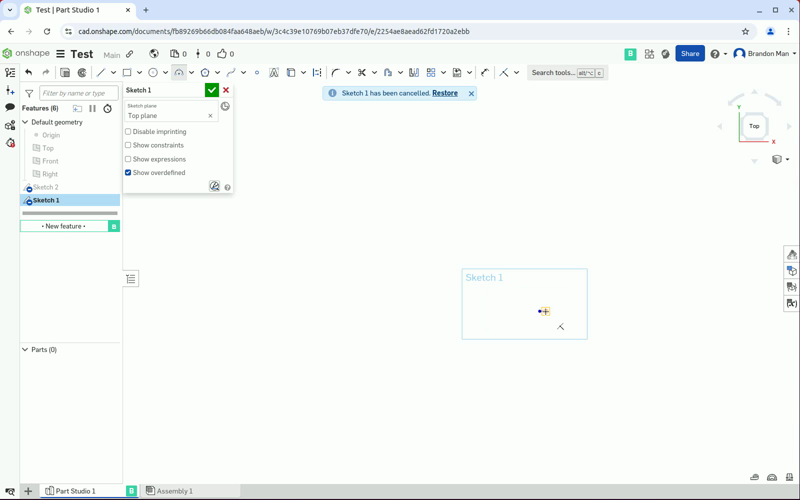
scroll(6)
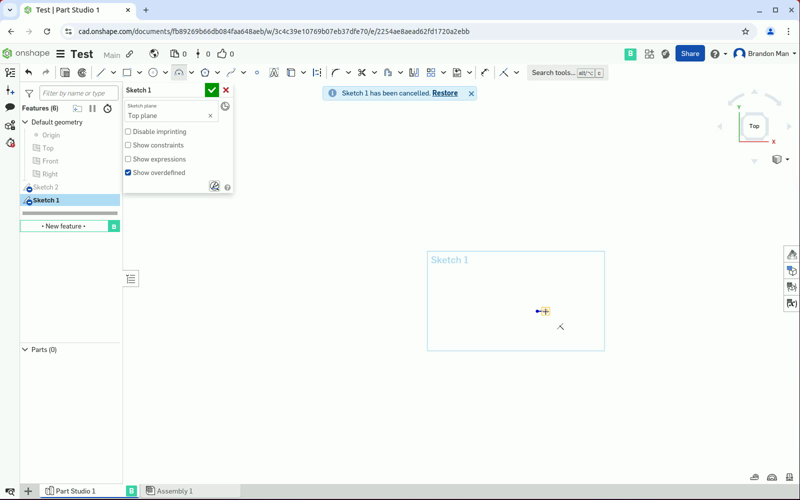
scroll(6)
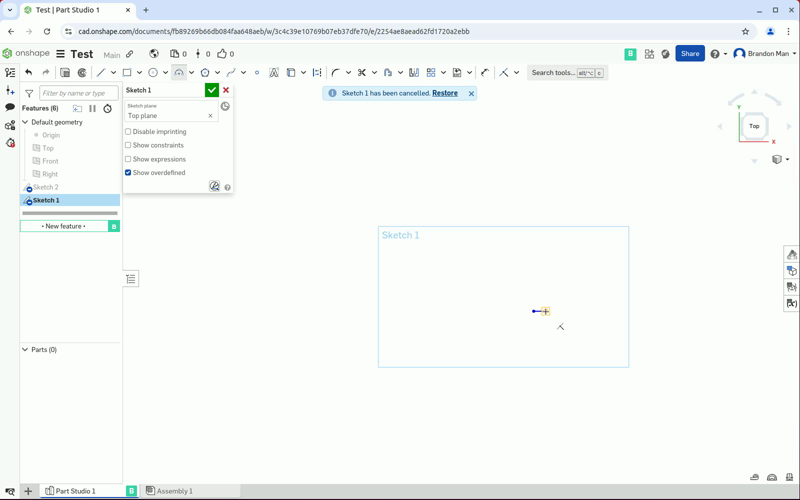
scroll(6)
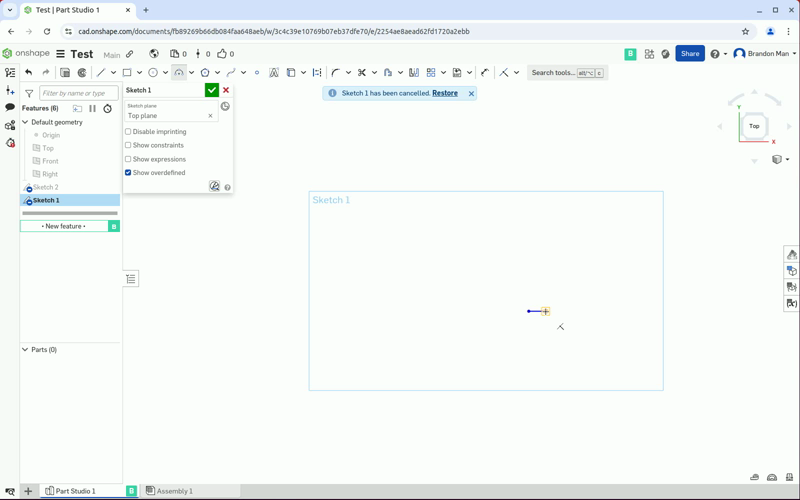
scroll(6)
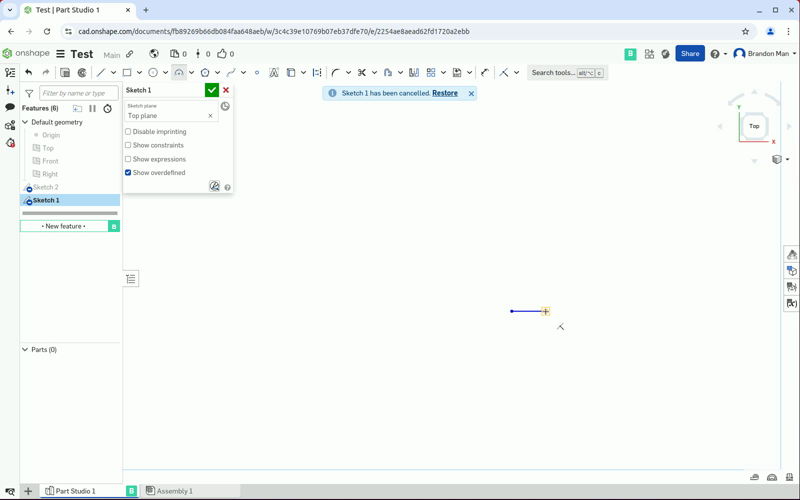
click(545, 311)
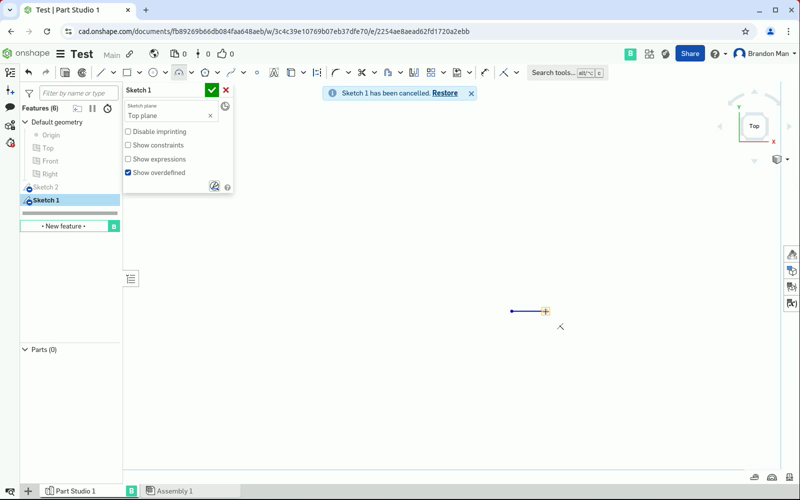
scroll(-6)
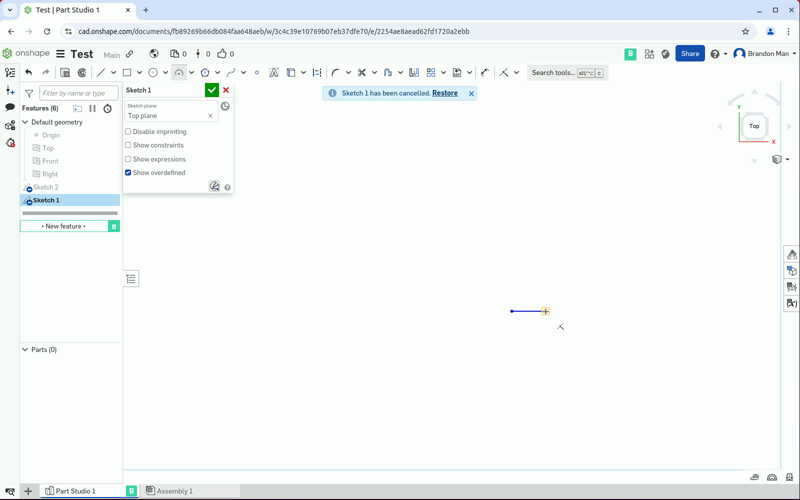
scroll(-6)
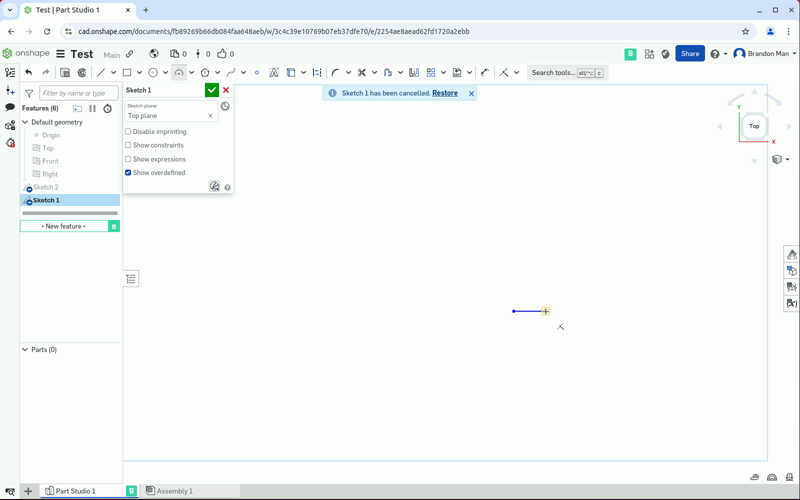
scroll(-6)
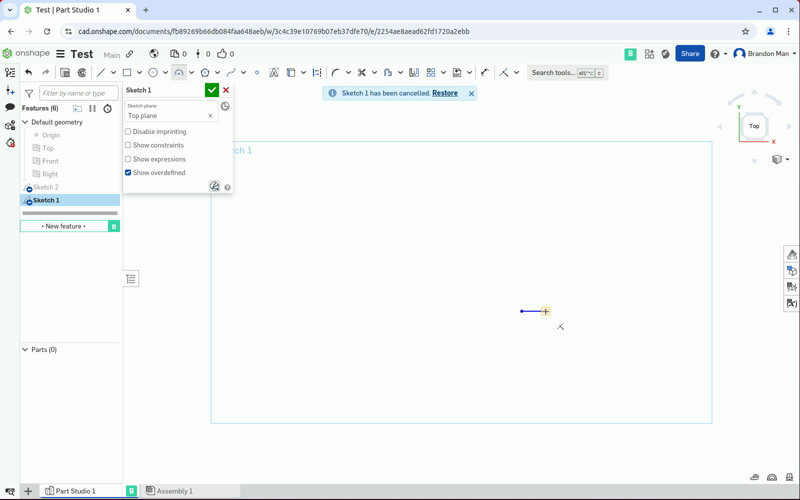
scroll(-6)
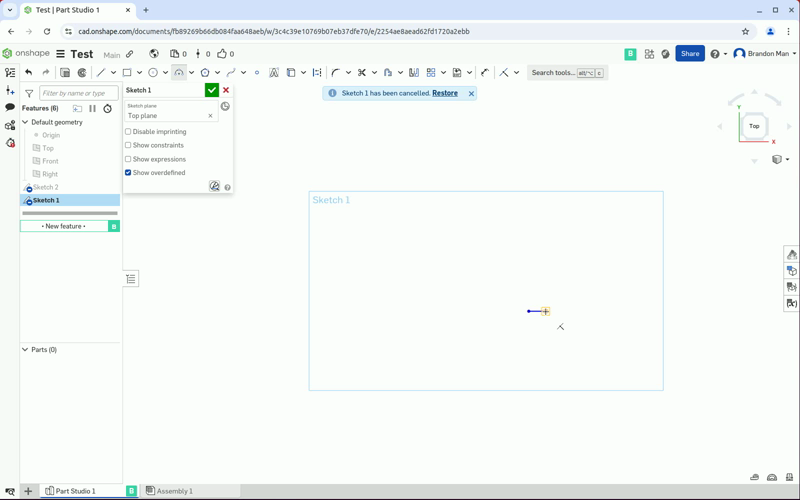
scroll(-6)
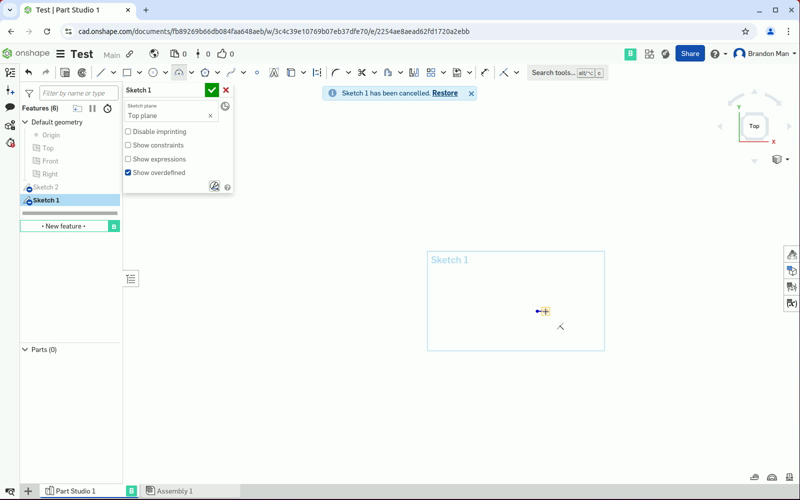
scroll(-6)
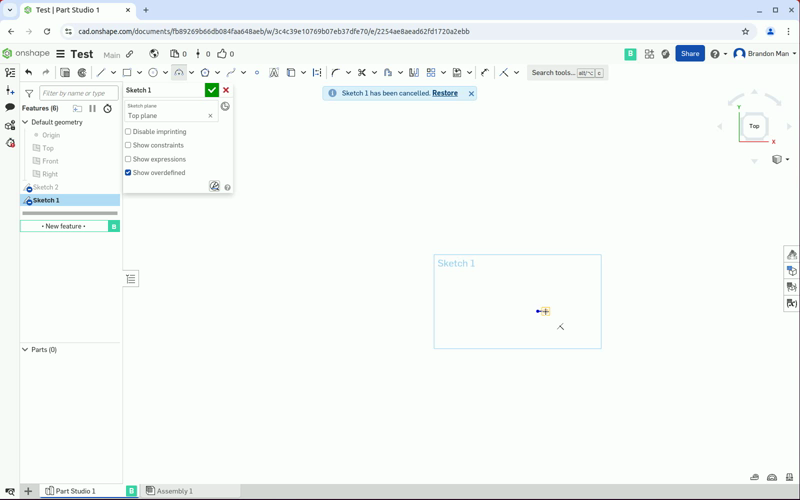
scroll(-6)
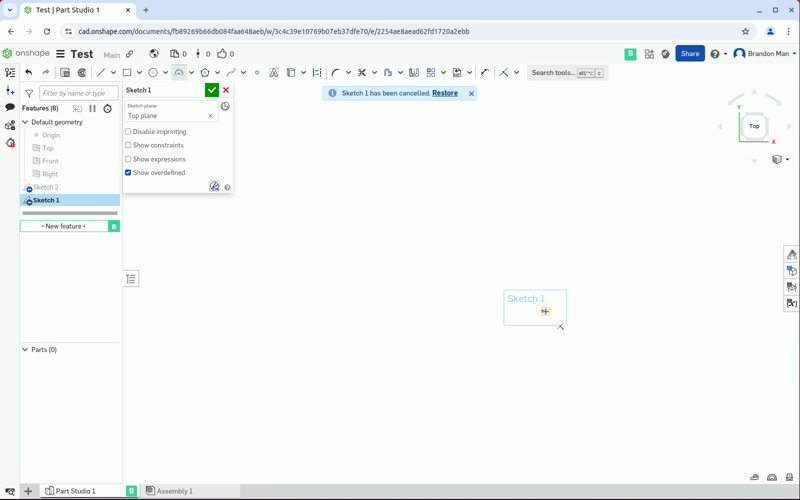
key_down(shift)
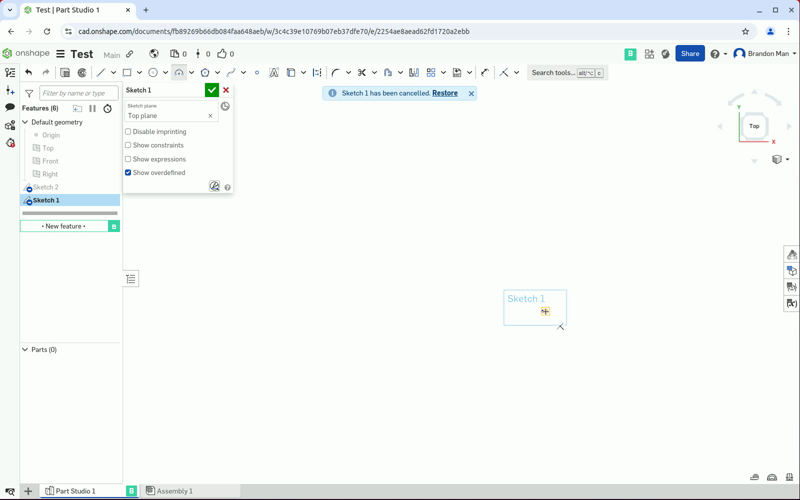
mouse_move(545, 255)
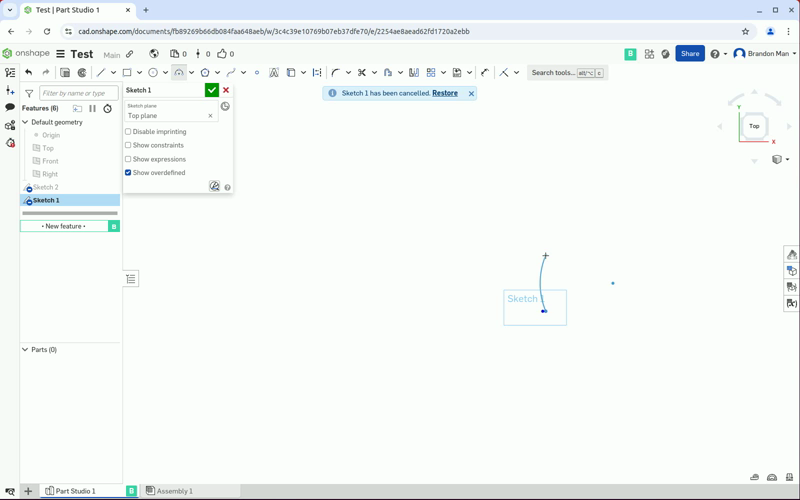
click(545, 255)
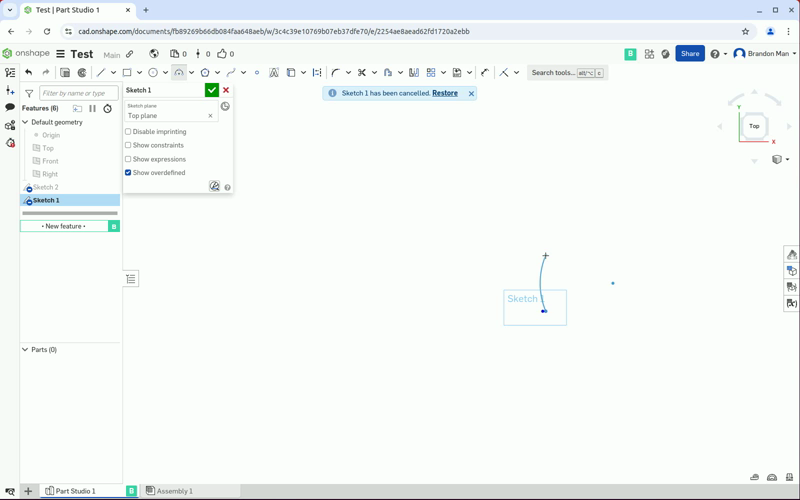
mouse_move(573, 283)
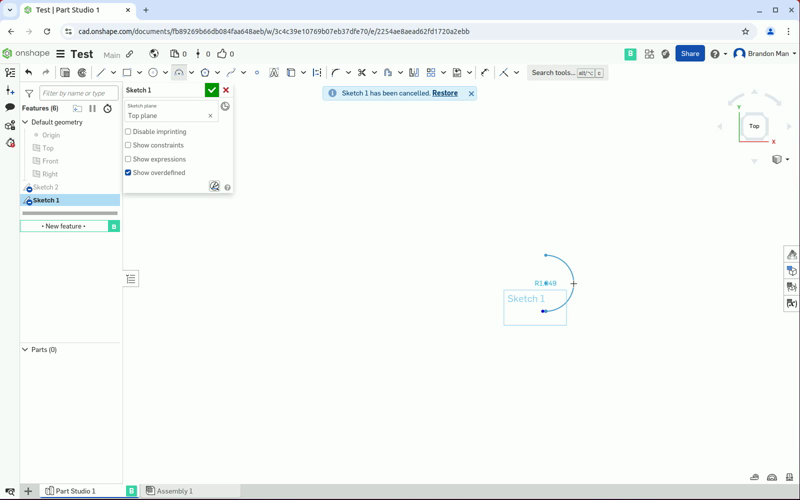
click(573, 283)
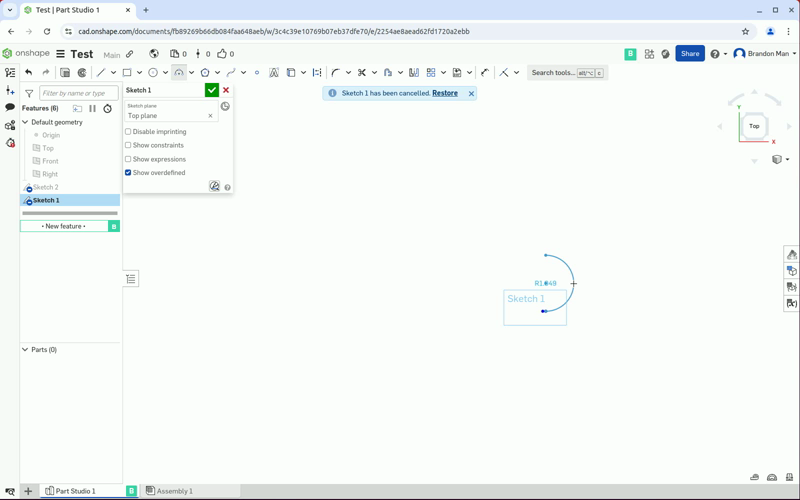
key_up(shift)
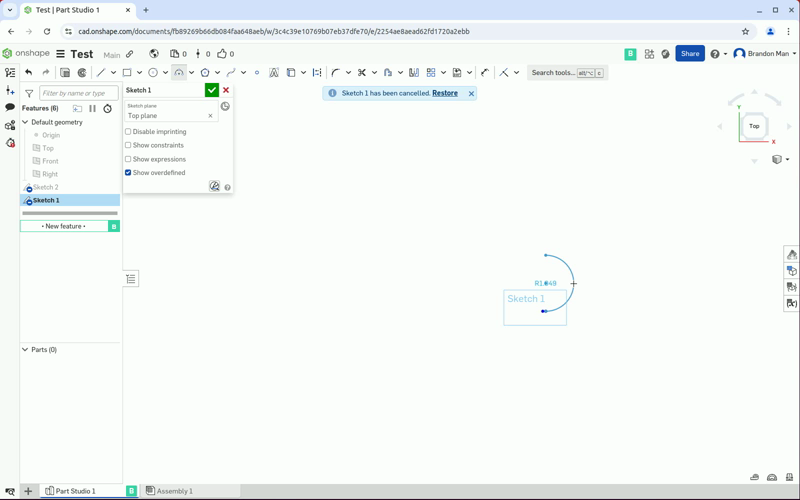
key(esc)
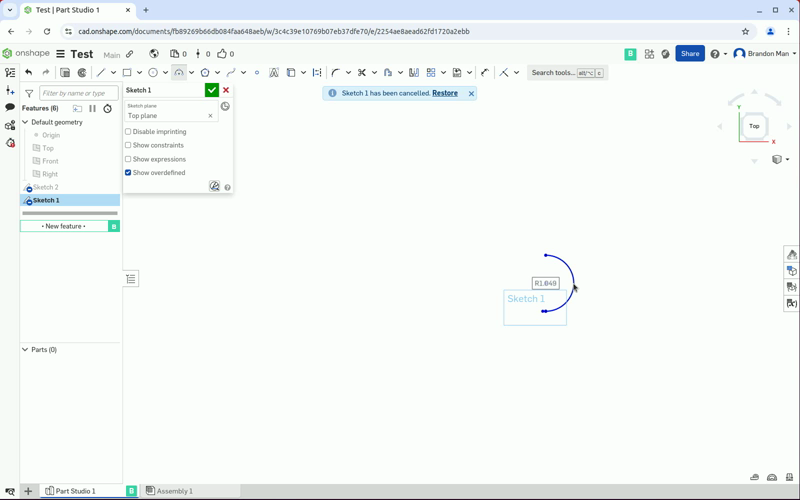
key(l)
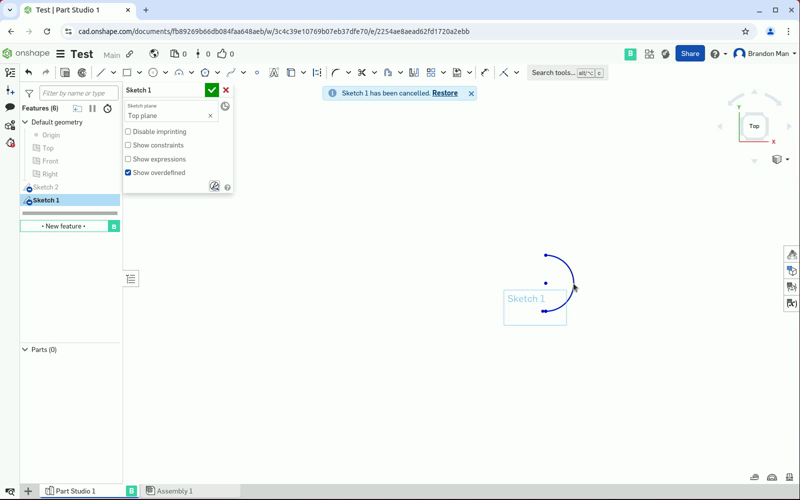
mouse_move(545, 255)
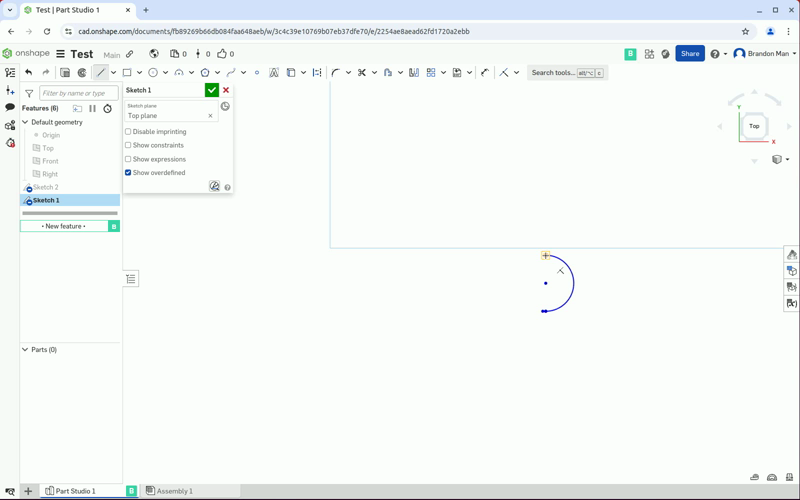
click(545, 255)
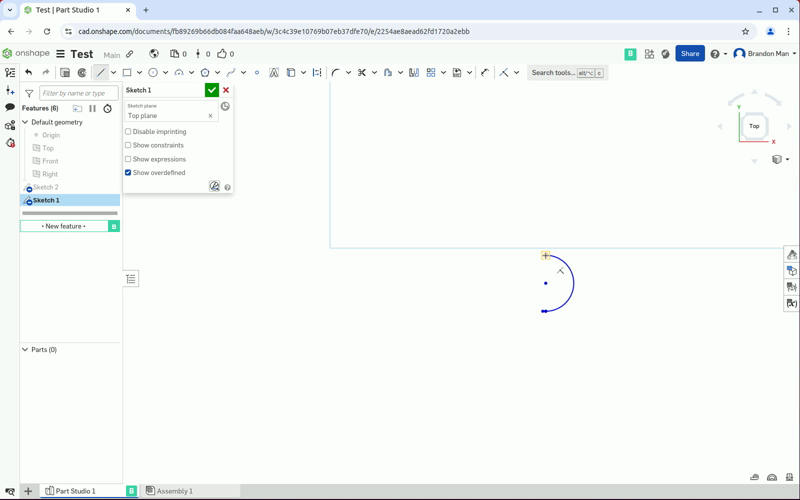
key_down(shift)
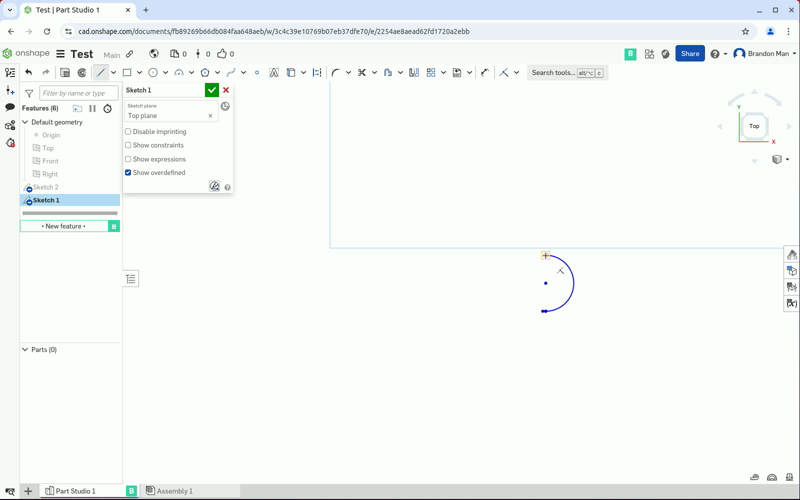
mouse_move(575, 255)
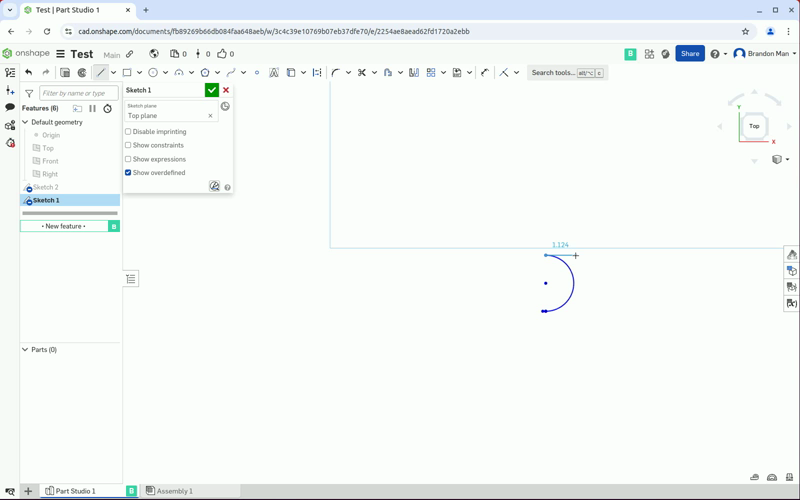
mouse_move(542, 255)
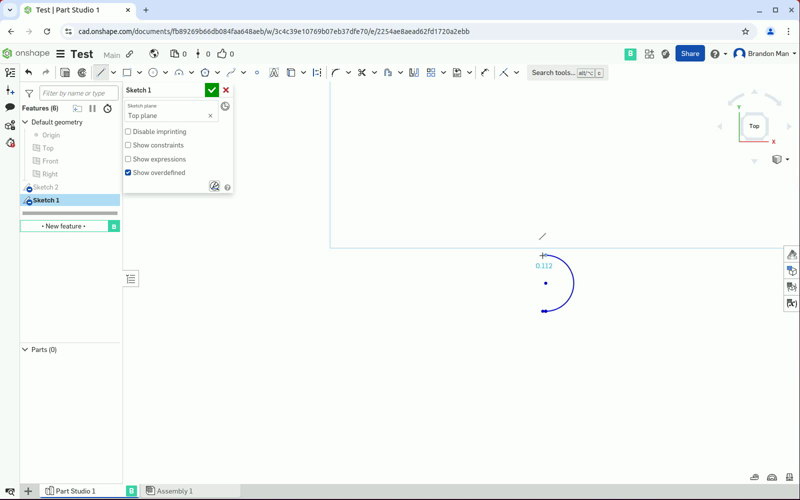
scroll(6)
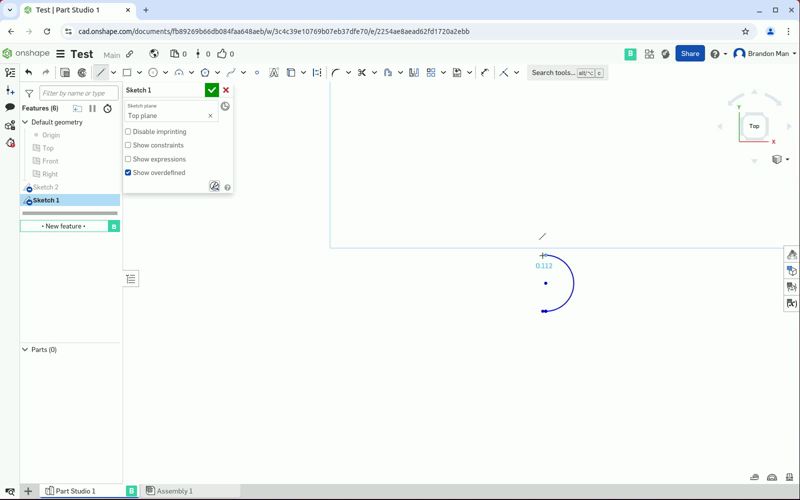
scroll(6)
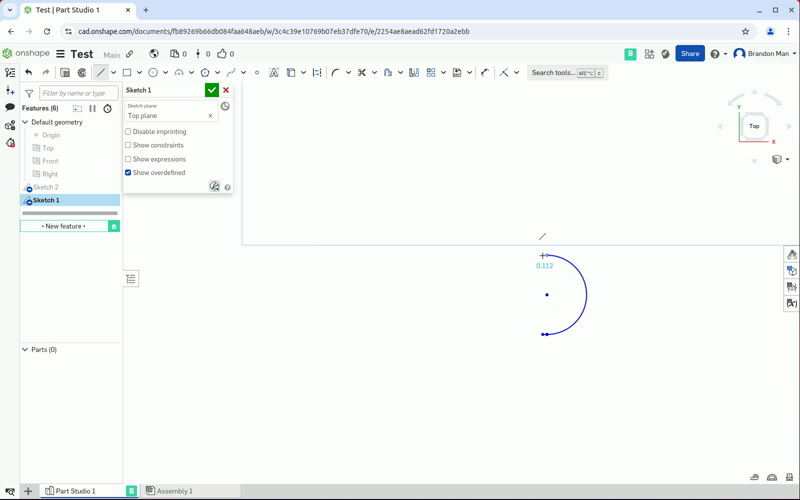
scroll(6)
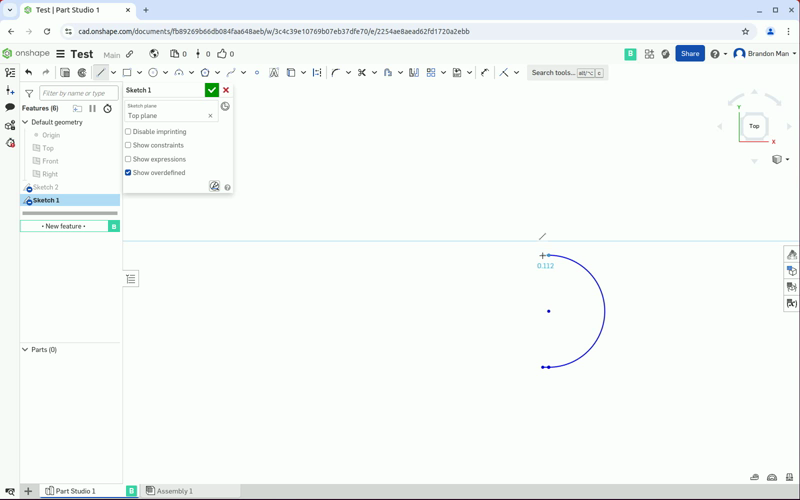
scroll(6)
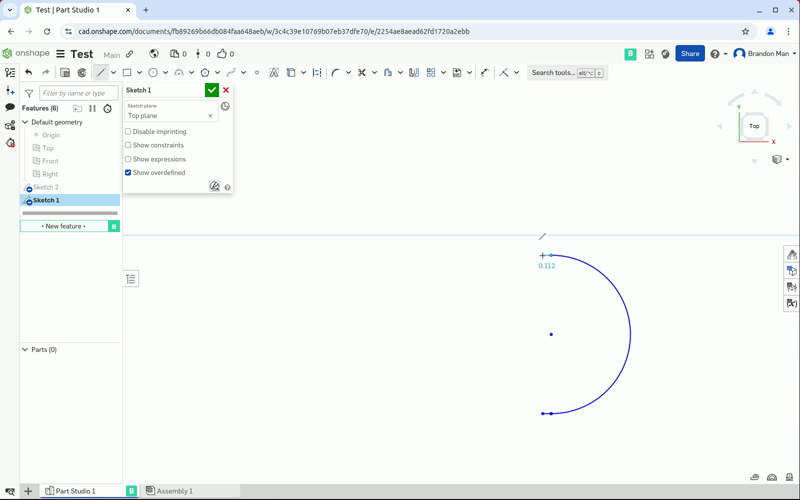
scroll(6)
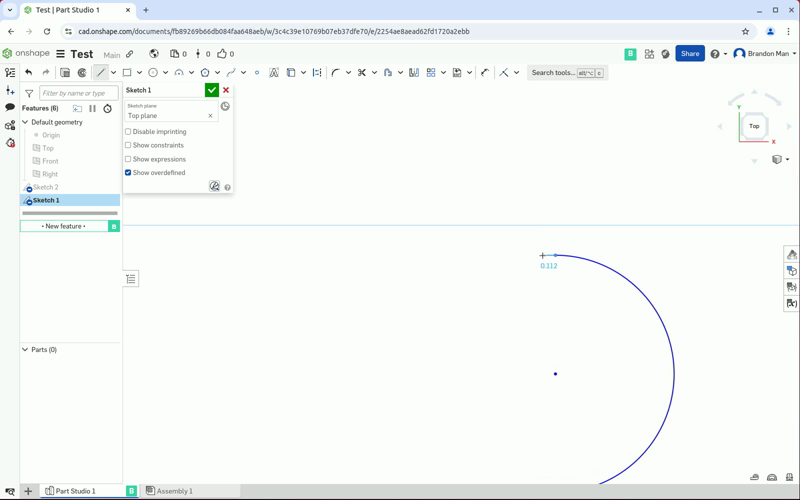
scroll(6)
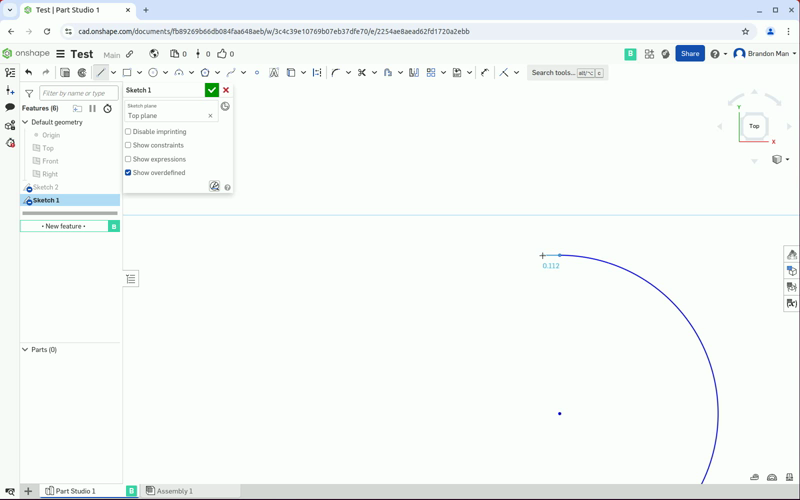
scroll(6)
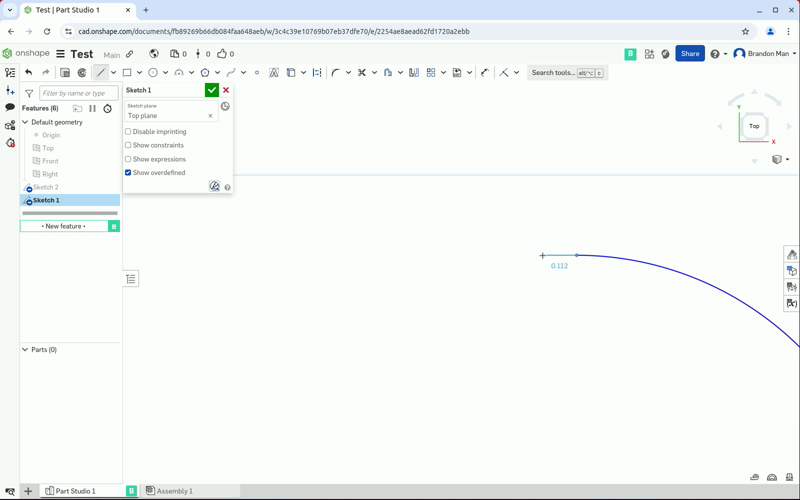
click(542, 255)
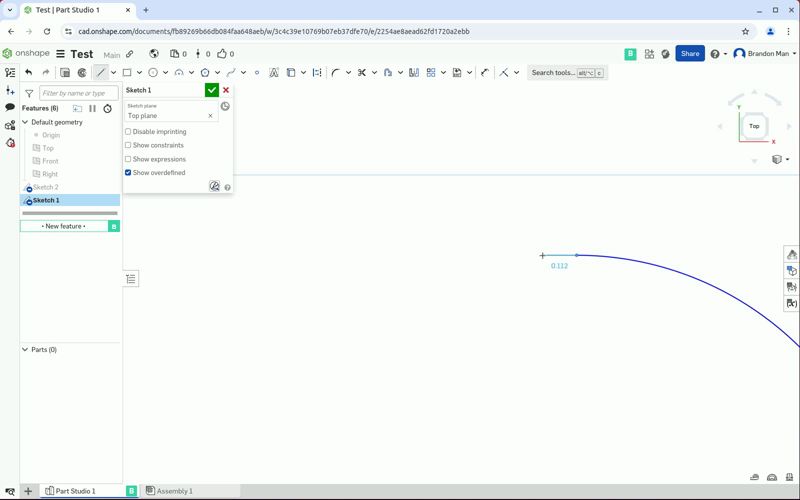
scroll(-6)
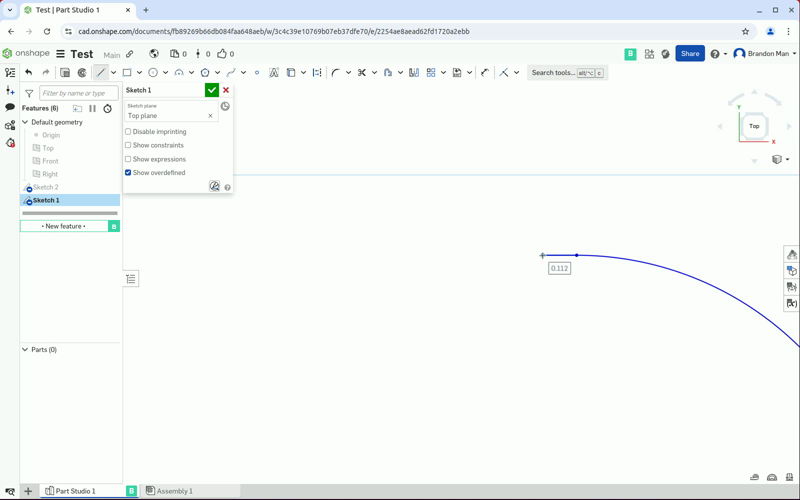
scroll(-6)
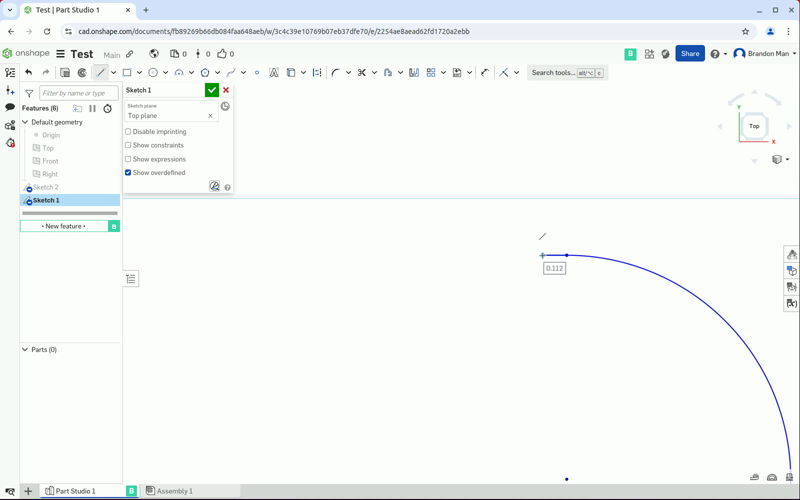
scroll(-6)
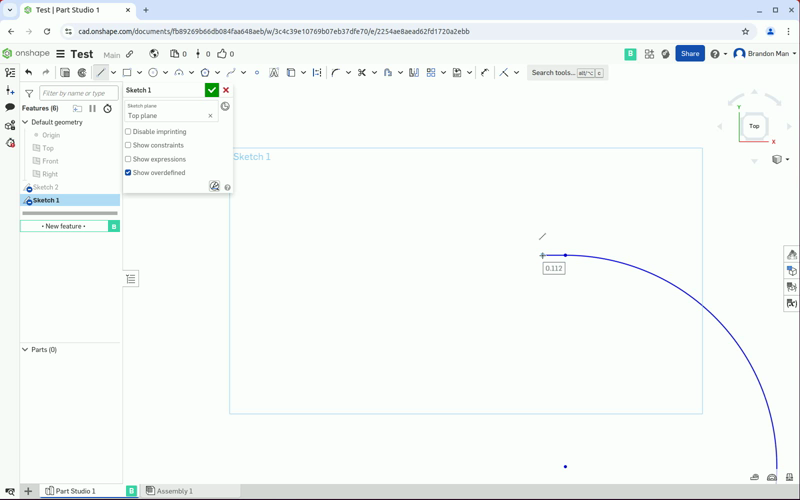
scroll(-6)
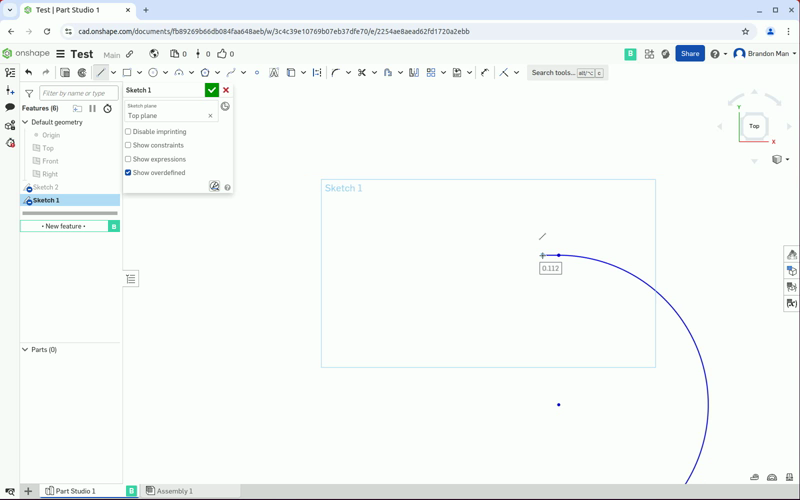
scroll(-6)
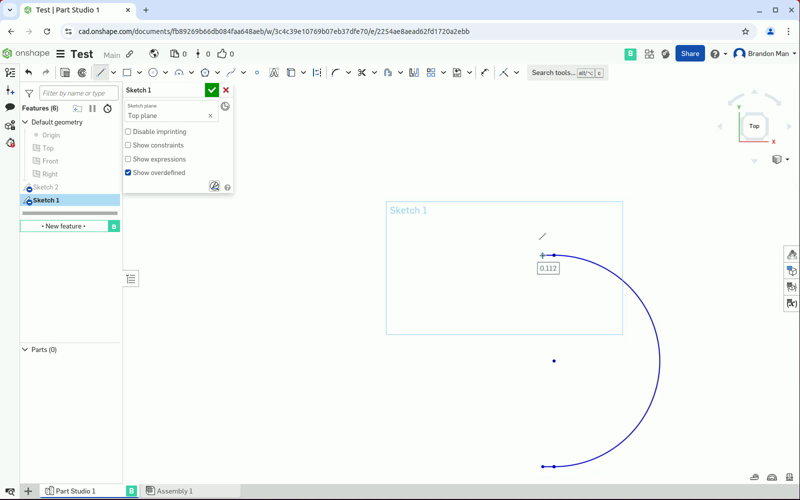
scroll(-6)
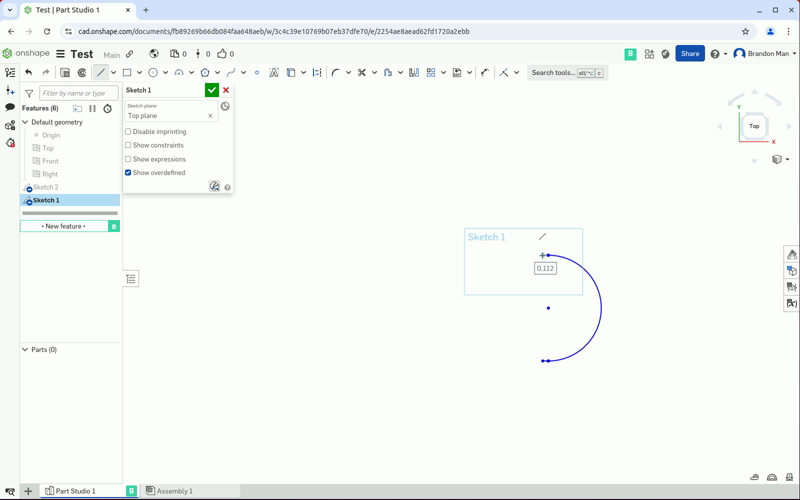
scroll(-6)
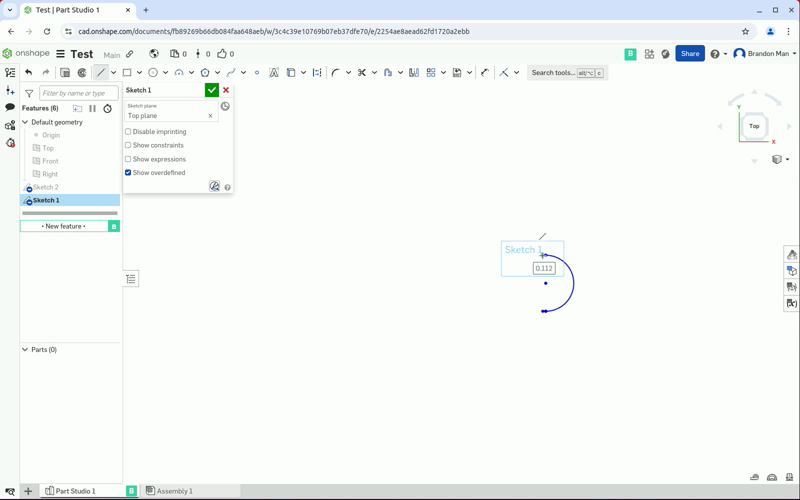
key_up(shift)
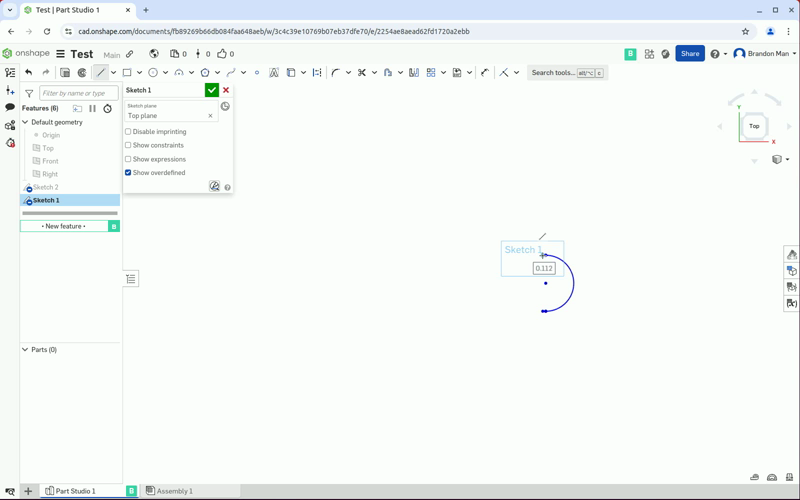
key(esc)
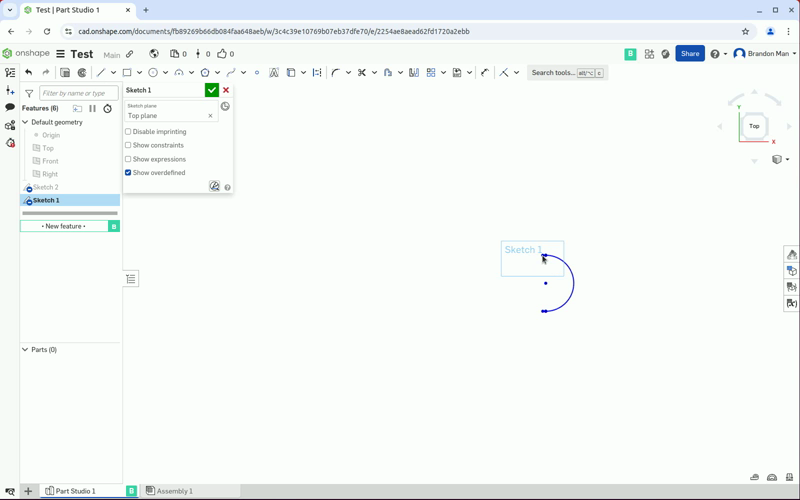
key(a)
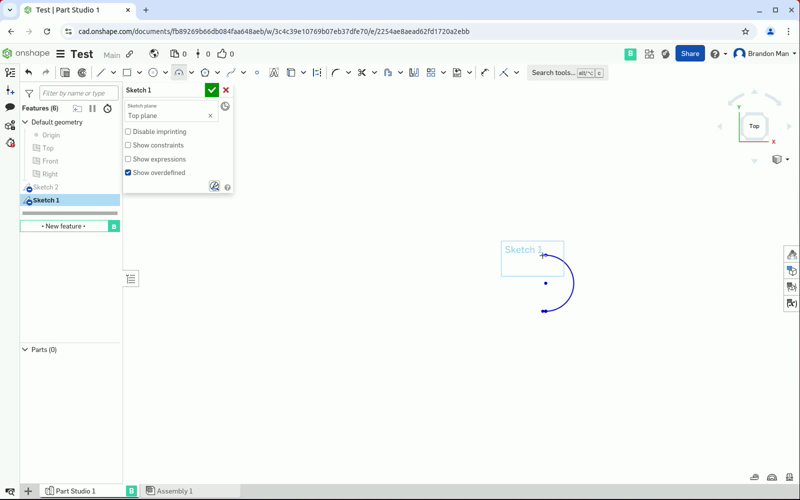
mouse_move(542, 255)
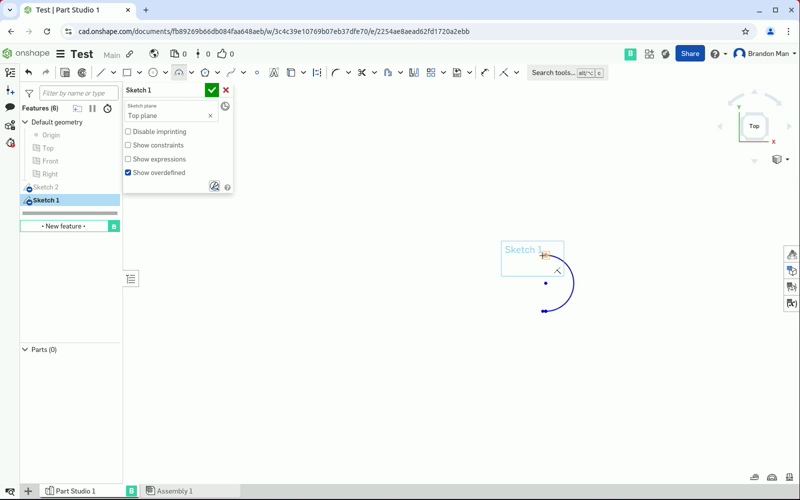
scroll(6)
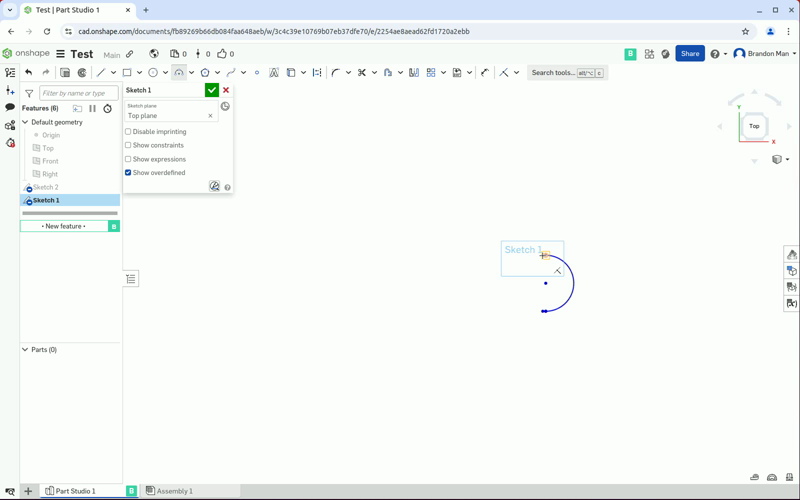
scroll(6)
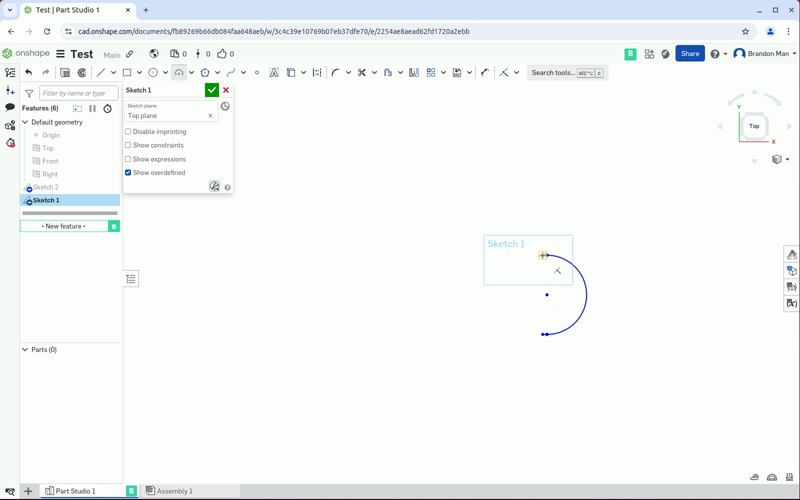
scroll(6)
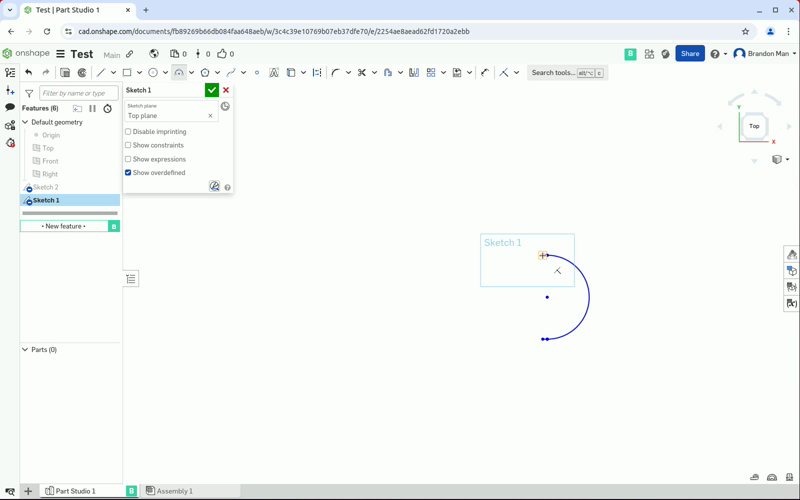
scroll(6)
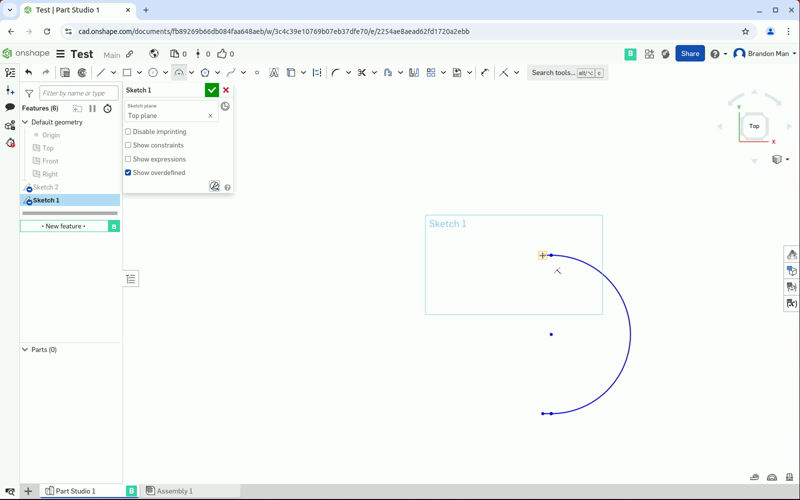
scroll(6)
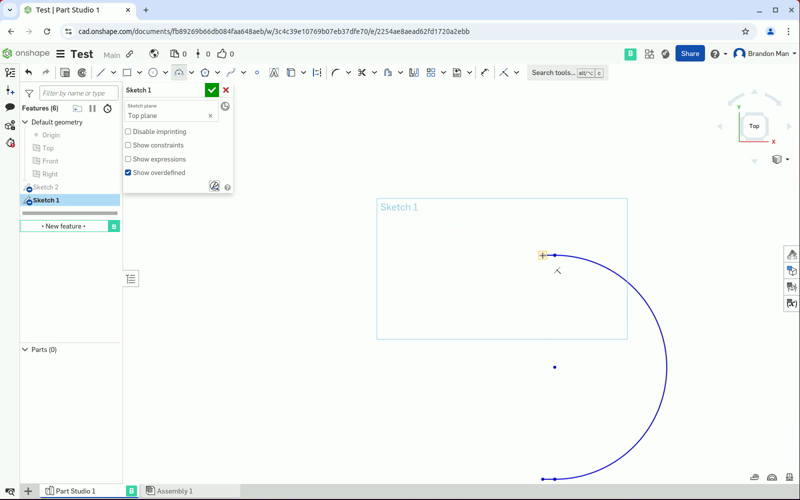
scroll(6)
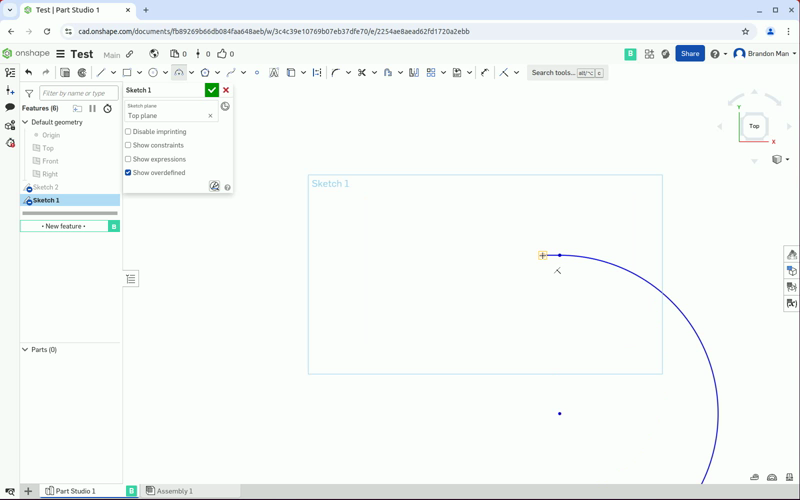
scroll(6)
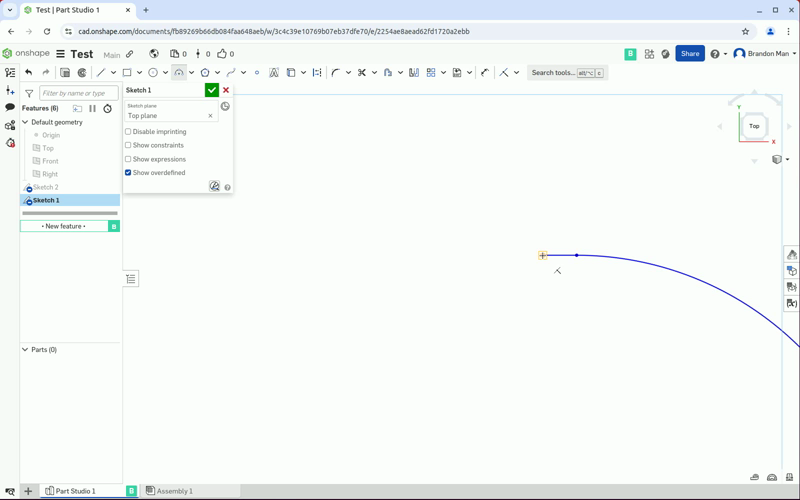
click(542, 255)
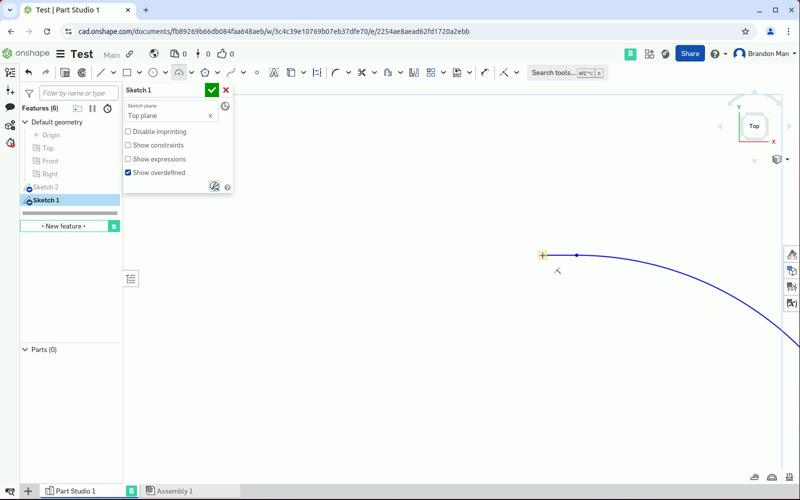
scroll(-6)
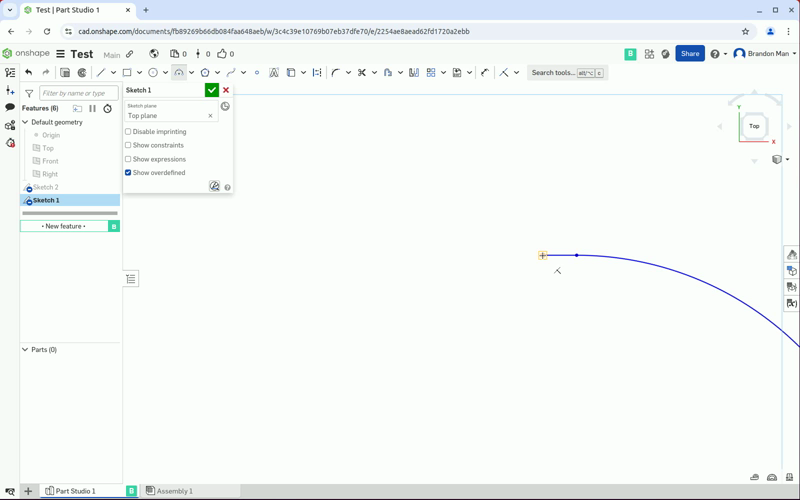
scroll(-6)
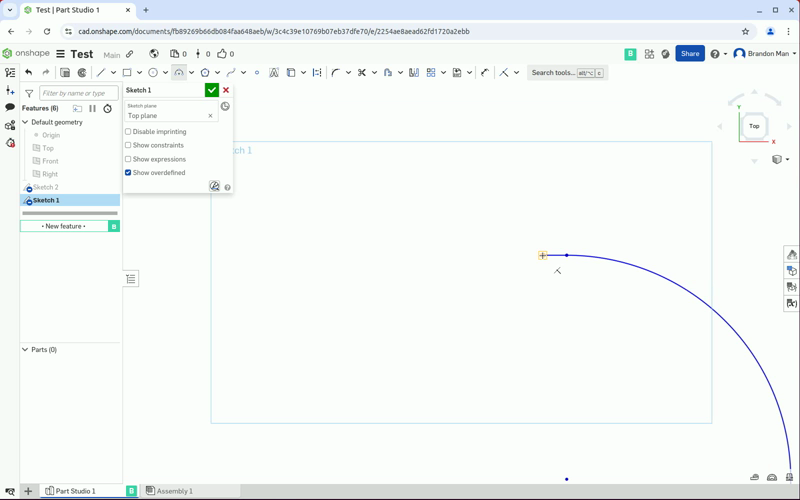
scroll(-6)
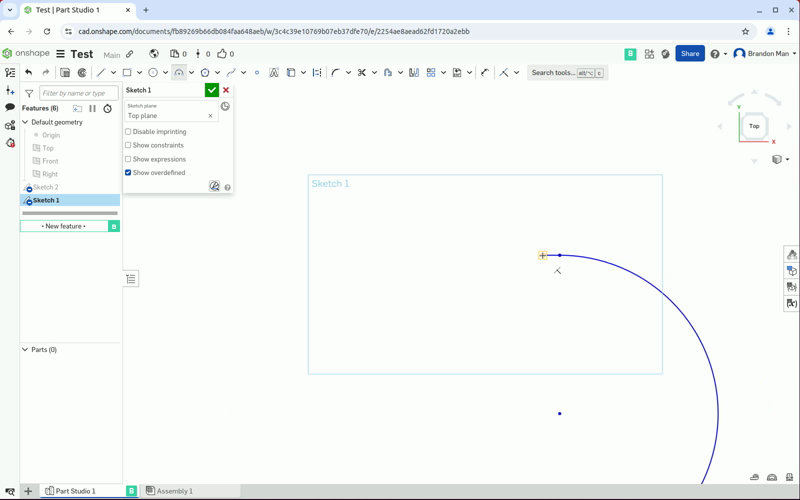
scroll(-6)
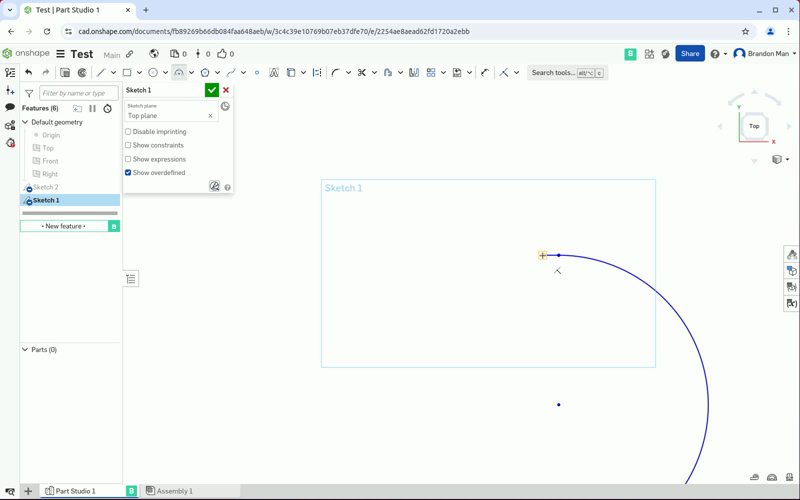
scroll(-6)
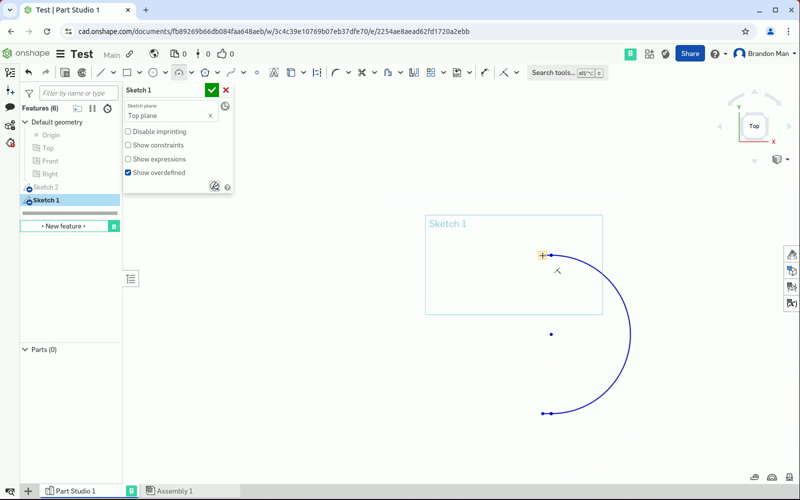
scroll(-6)
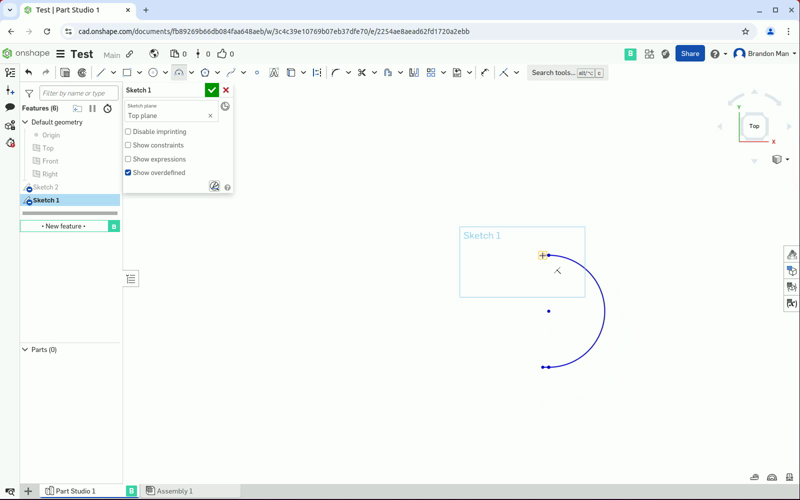
scroll(-6)
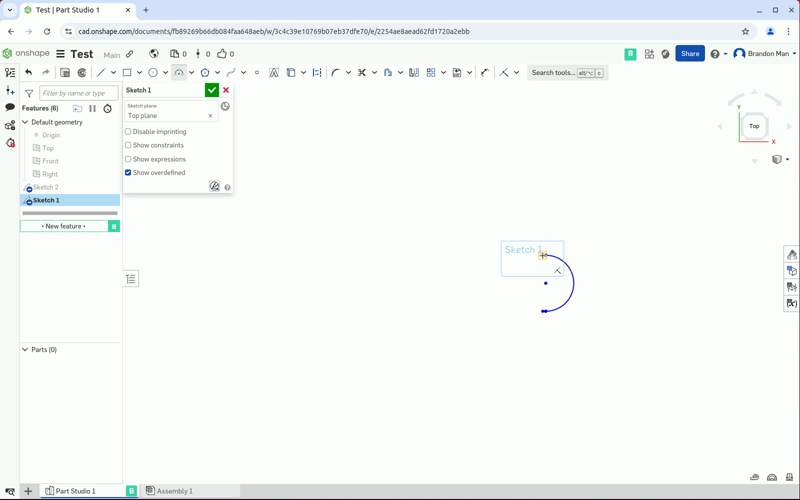
mouse_move(542, 311)
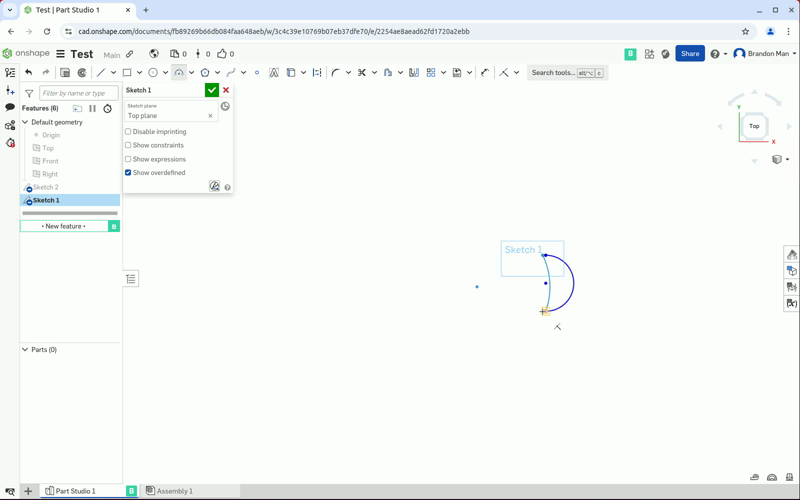
scroll(6)
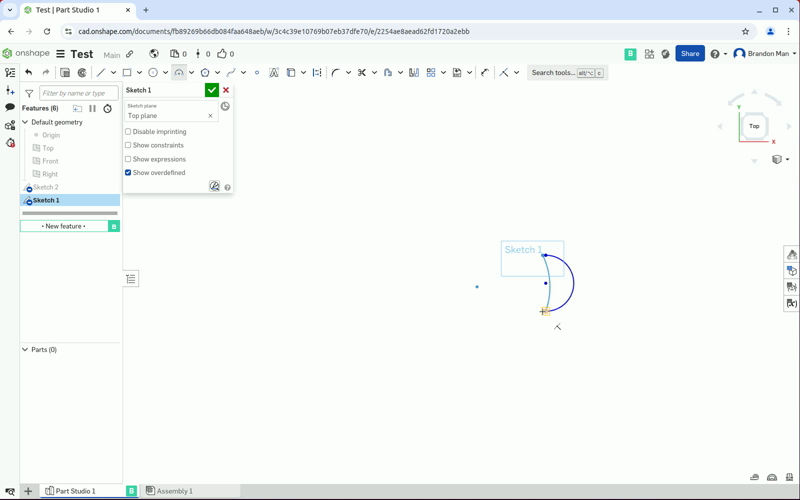
scroll(6)
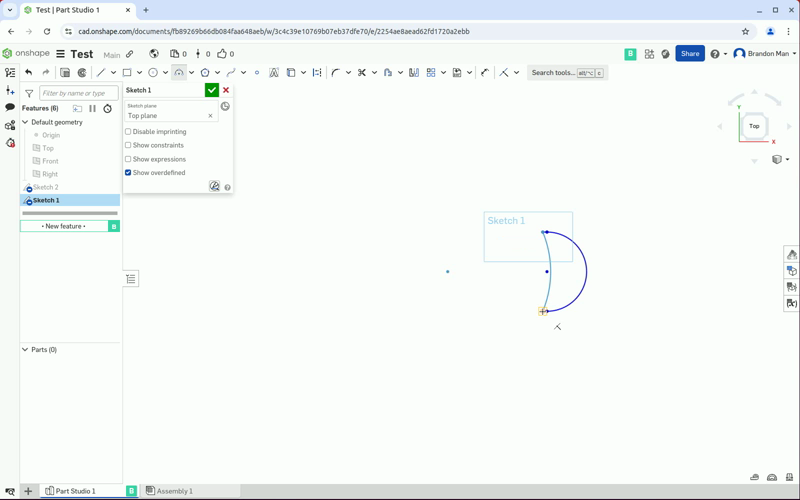
scroll(6)
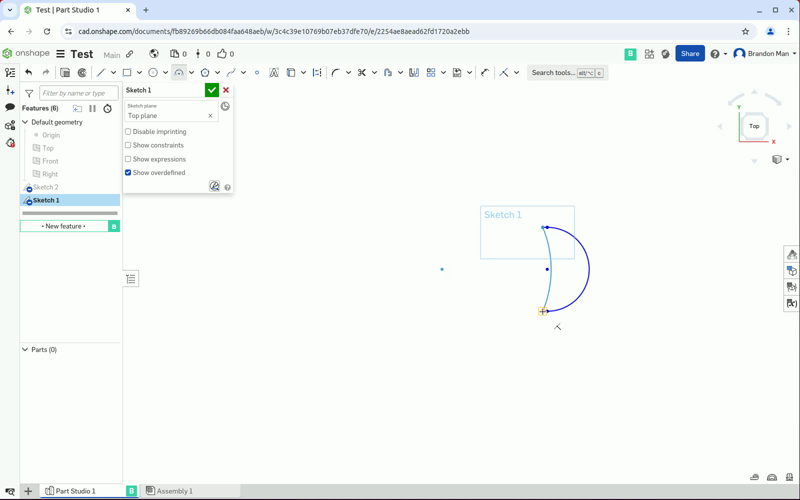
scroll(6)
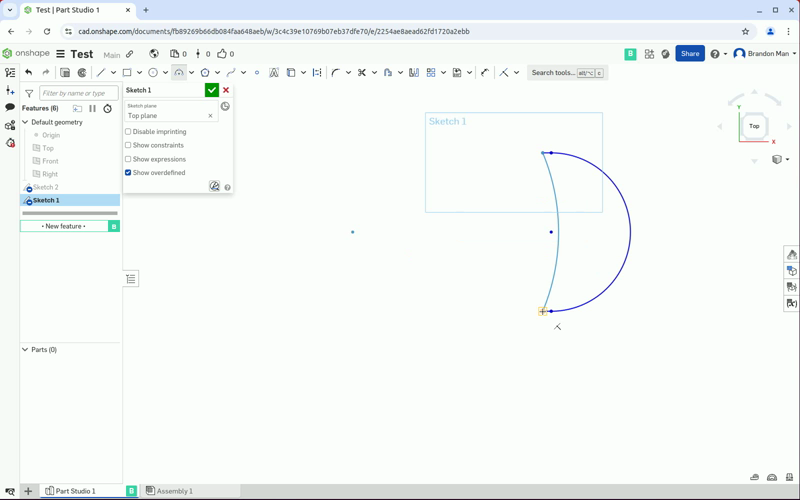
scroll(6)
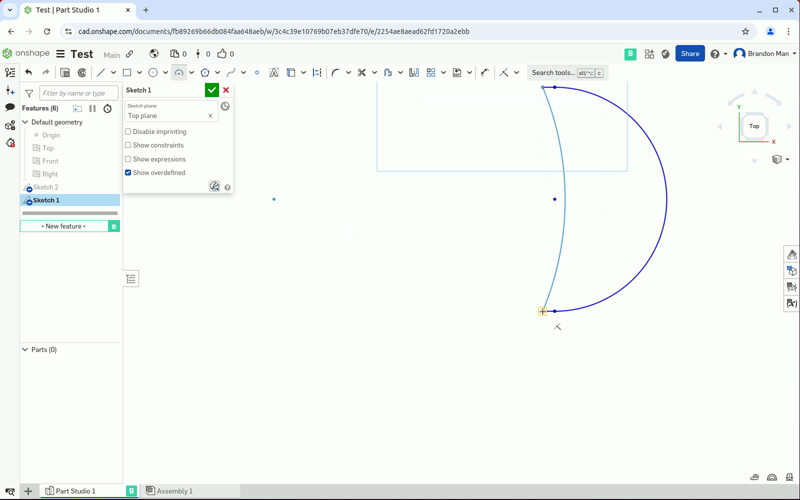
scroll(6)
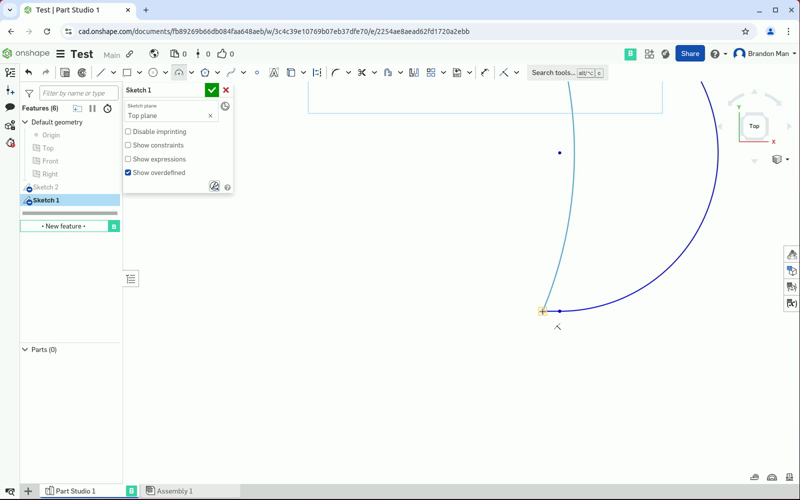
scroll(6)
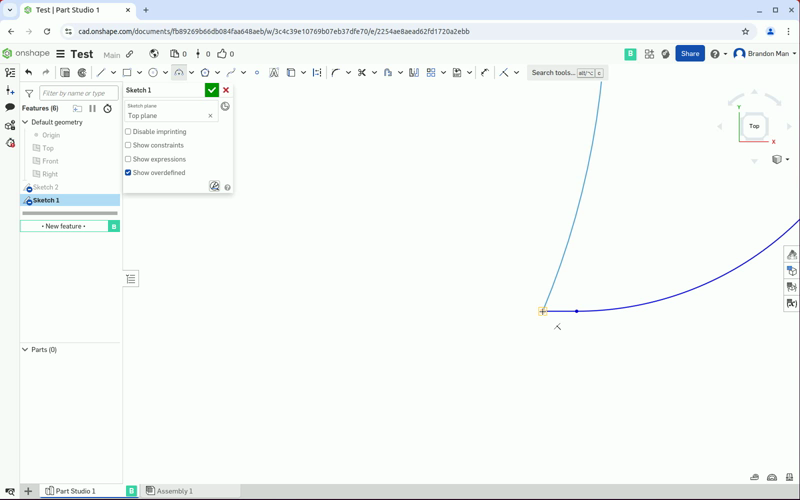
click(542, 311)
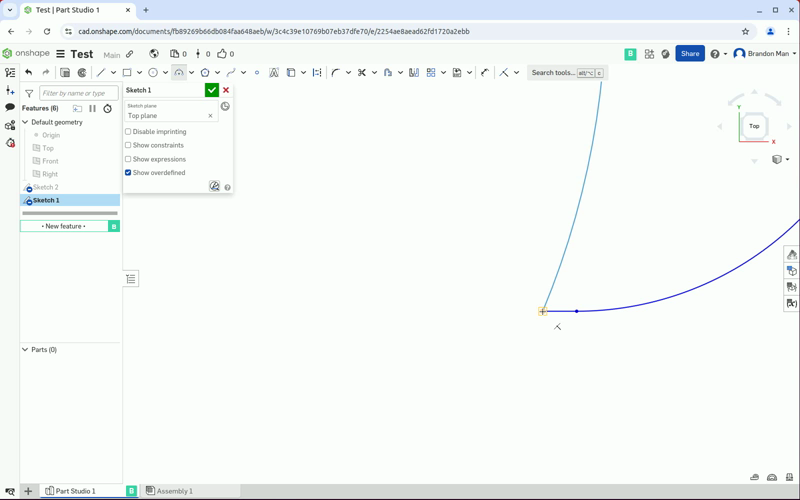
scroll(-6)
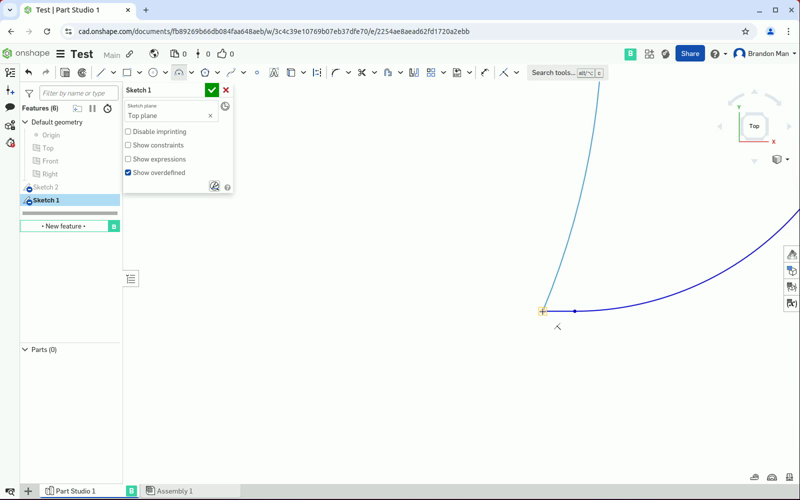
scroll(-6)
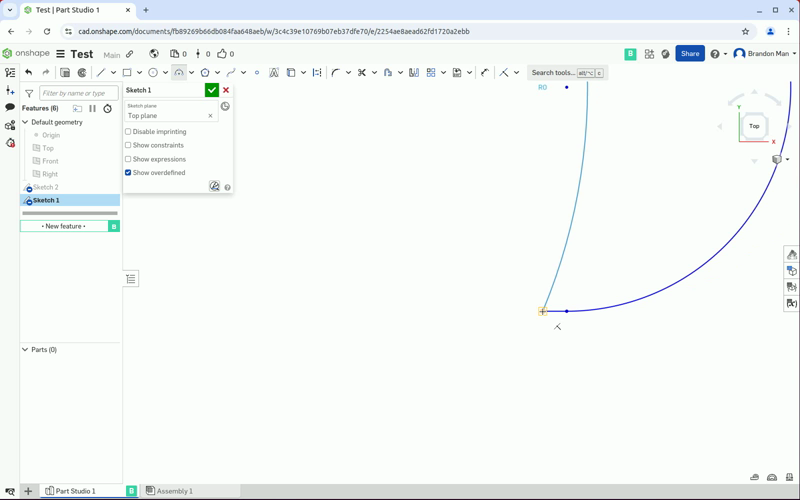
scroll(-6)
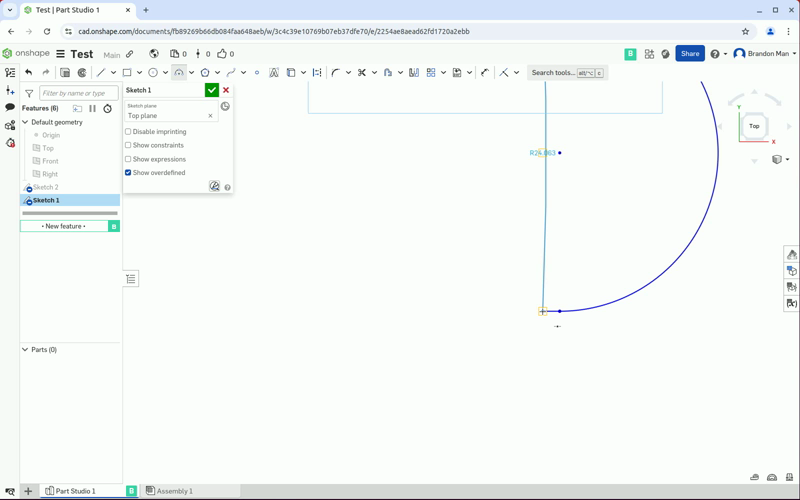
scroll(-6)
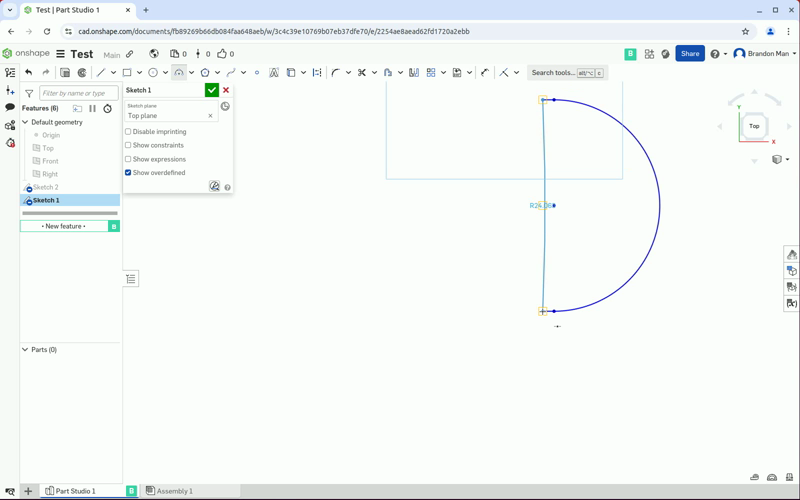
scroll(-6)
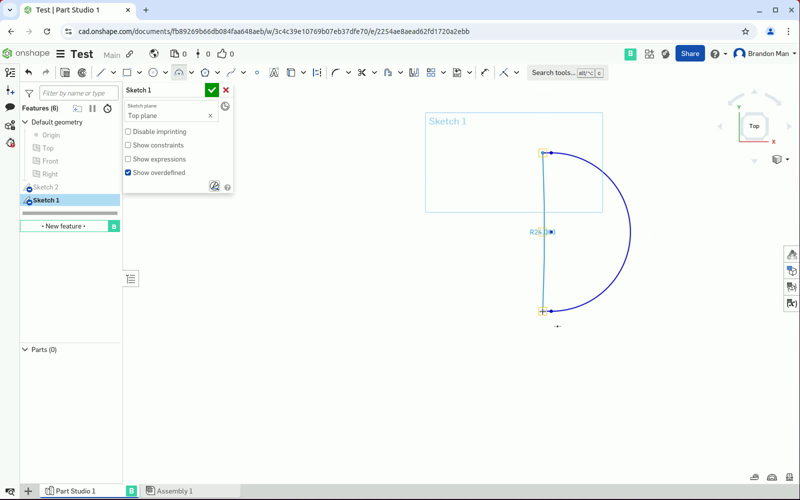
scroll(-6)
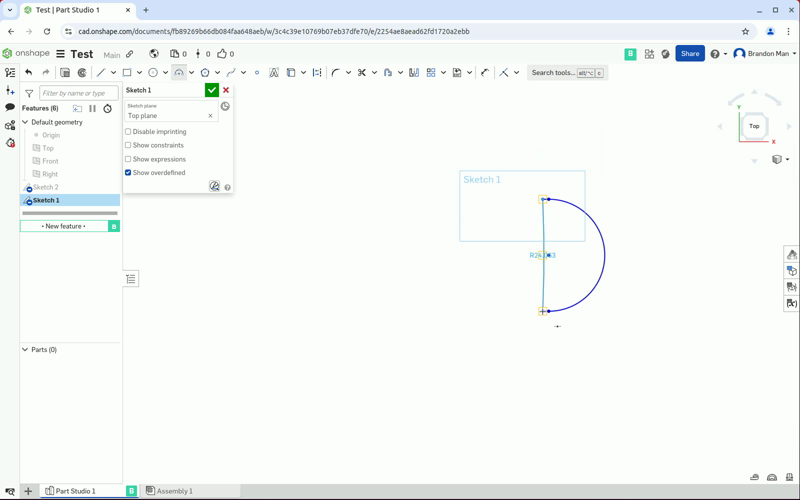
scroll(-6)
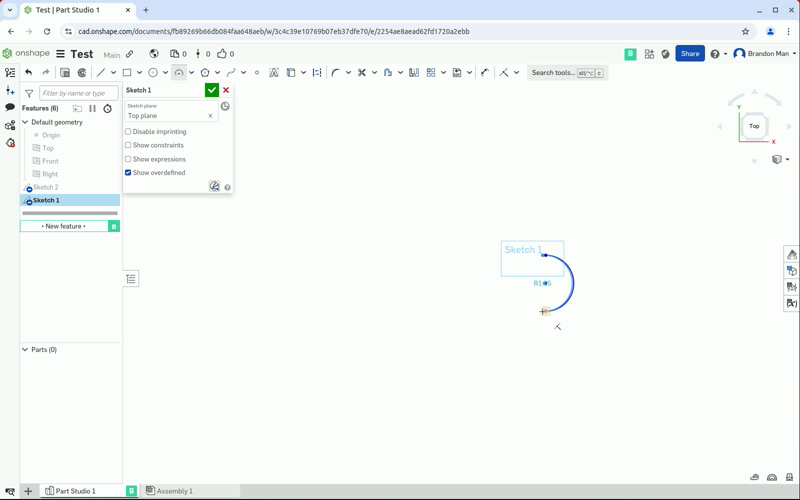
key_down(shift)
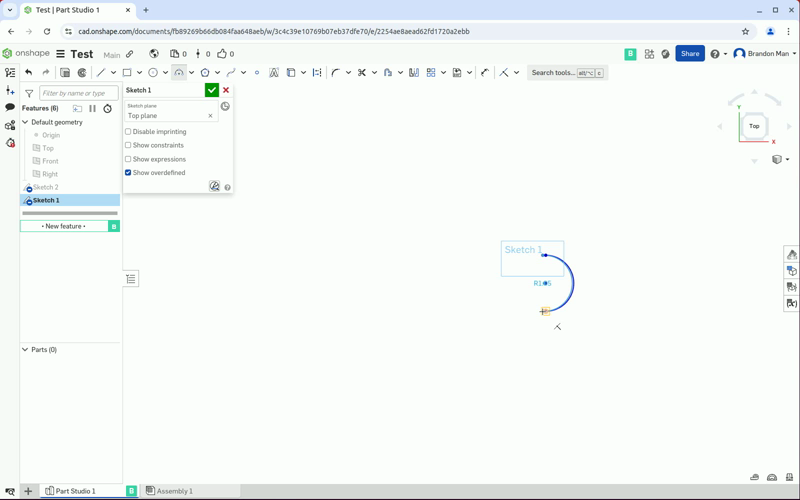
mouse_move(573, 283)
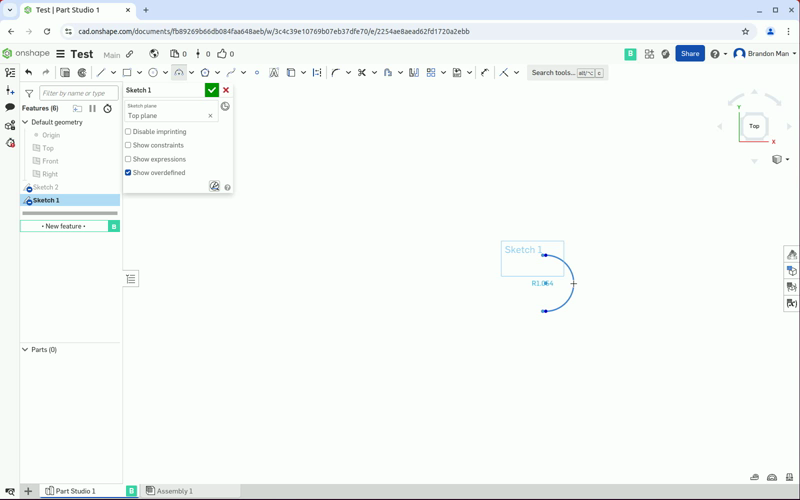
click(573, 283)
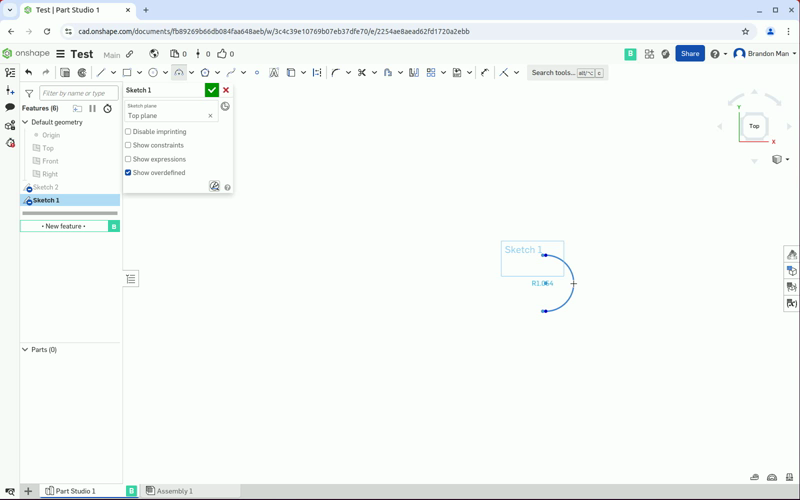
key_up(shift)
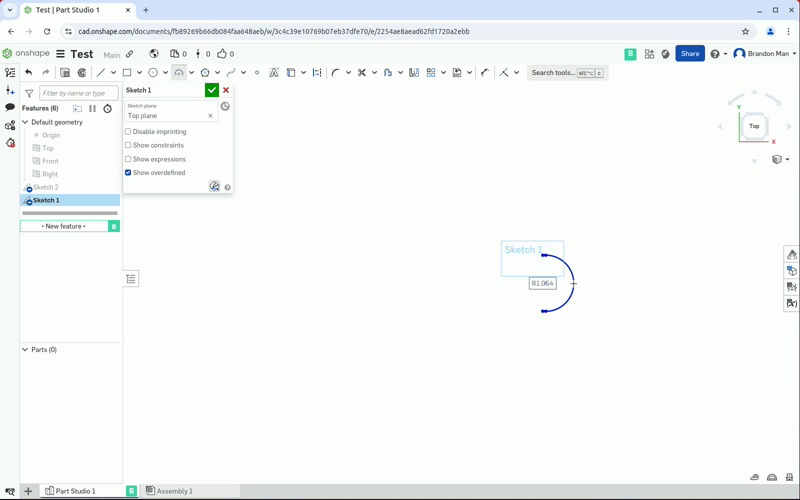
key(esc)
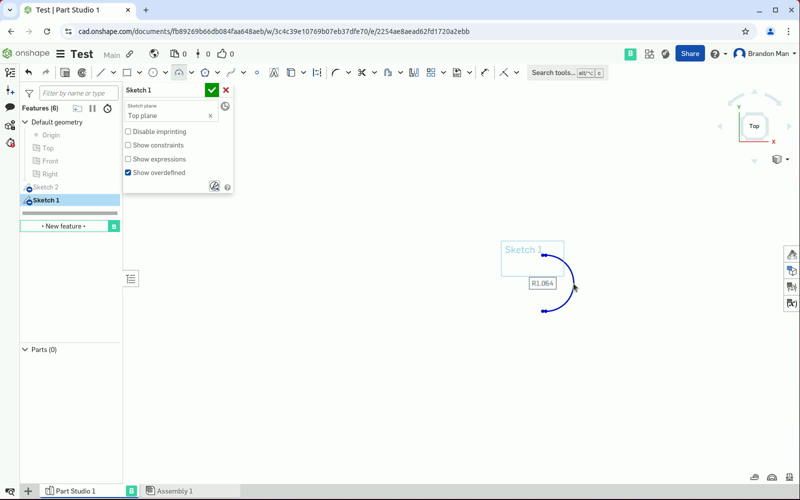
mouse_move(548, 310)
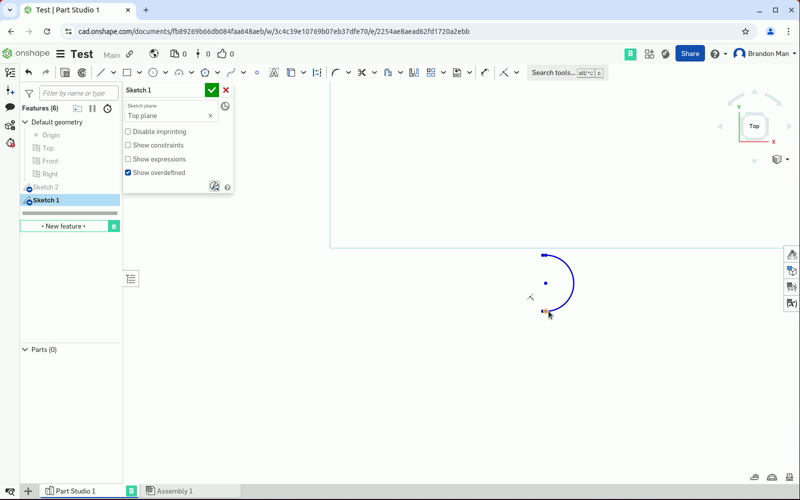
scroll(6)
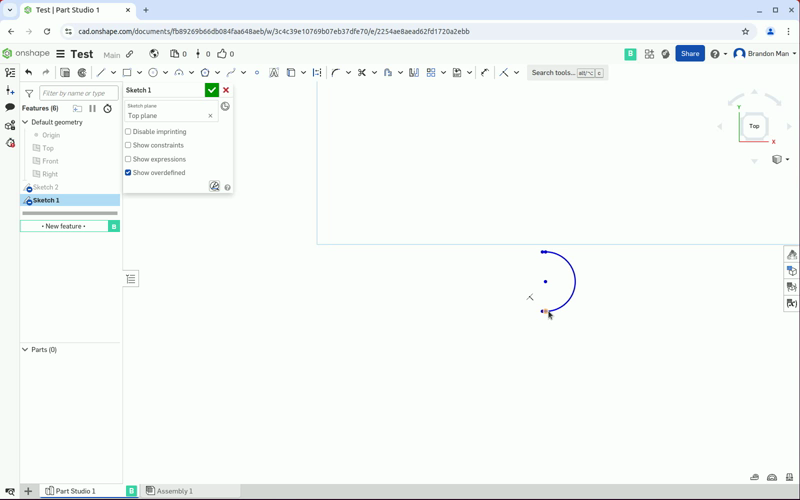
scroll(6)
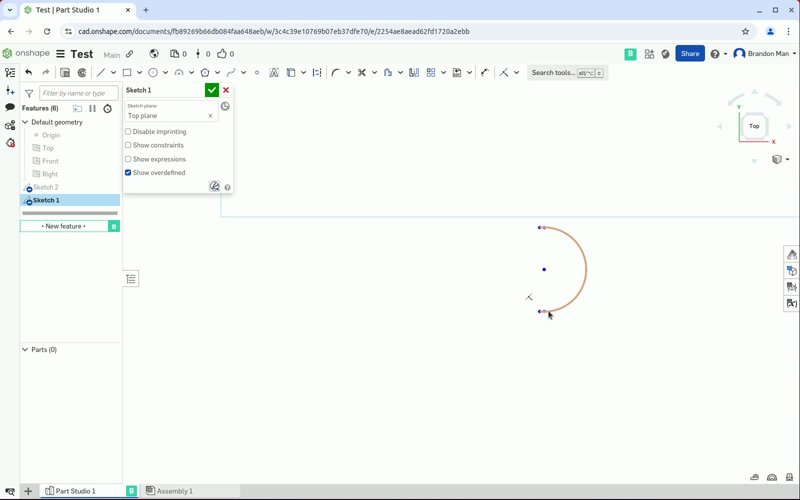
scroll(6)
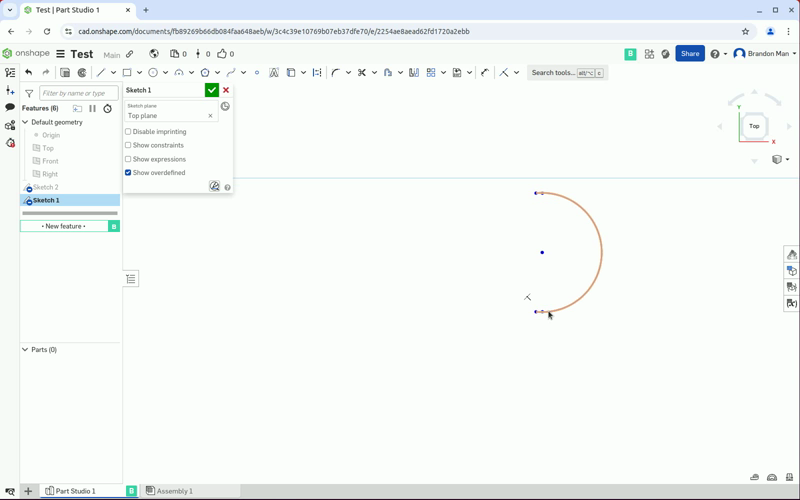
scroll(6)
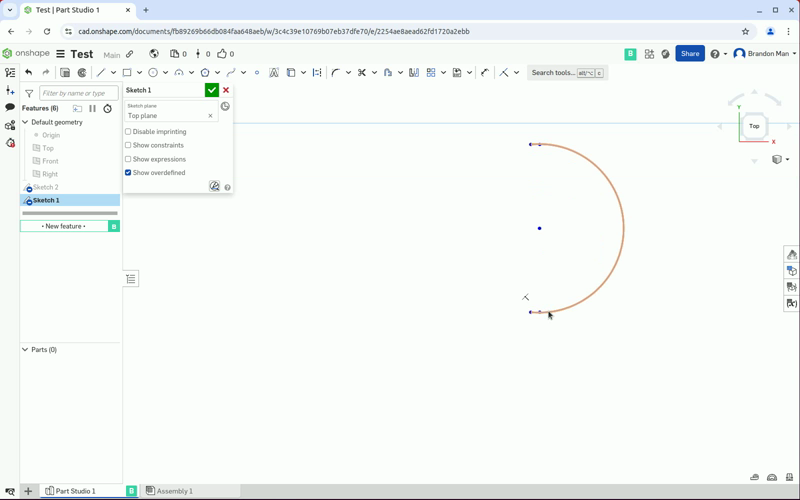
scroll(6)
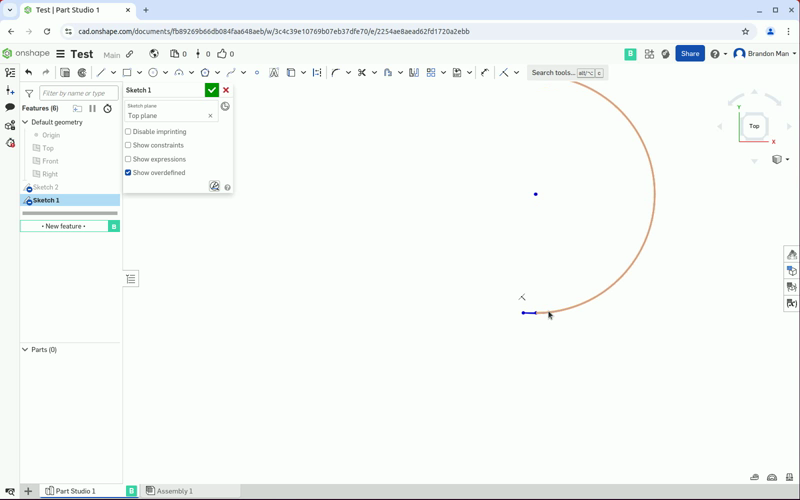
scroll(6)
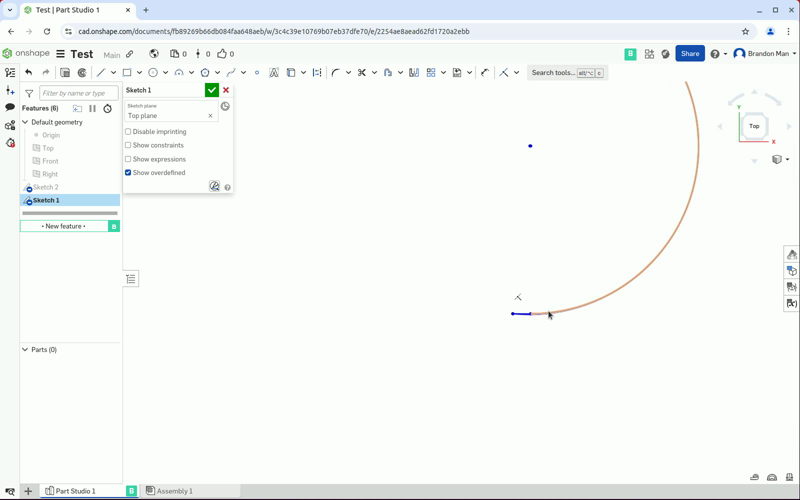
scroll(6)
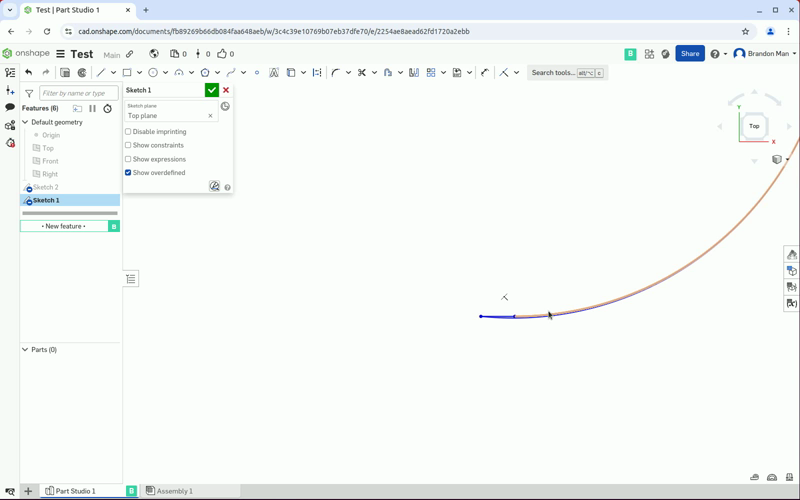
click(548, 310)
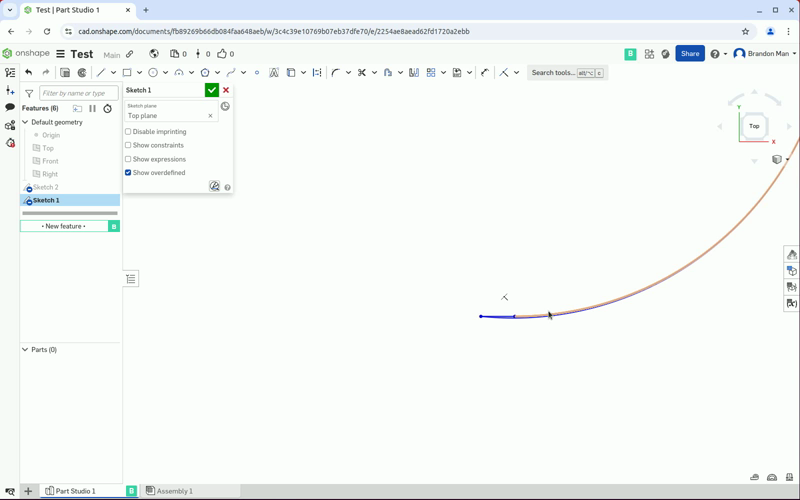
scroll(-6)
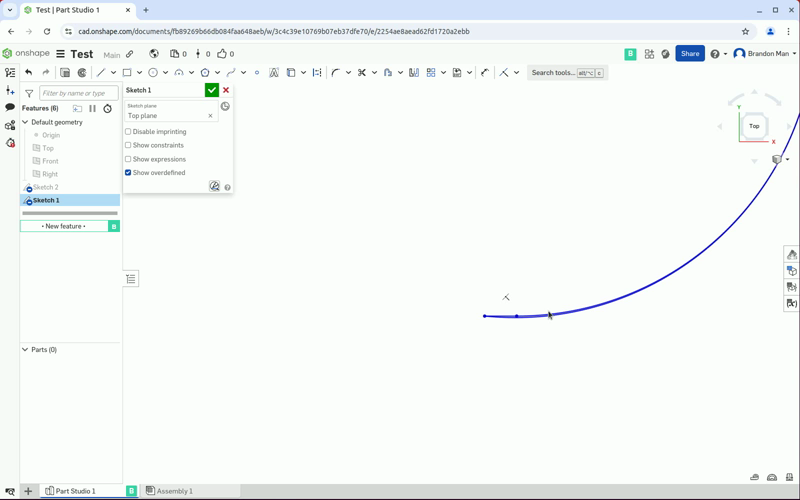
scroll(-6)
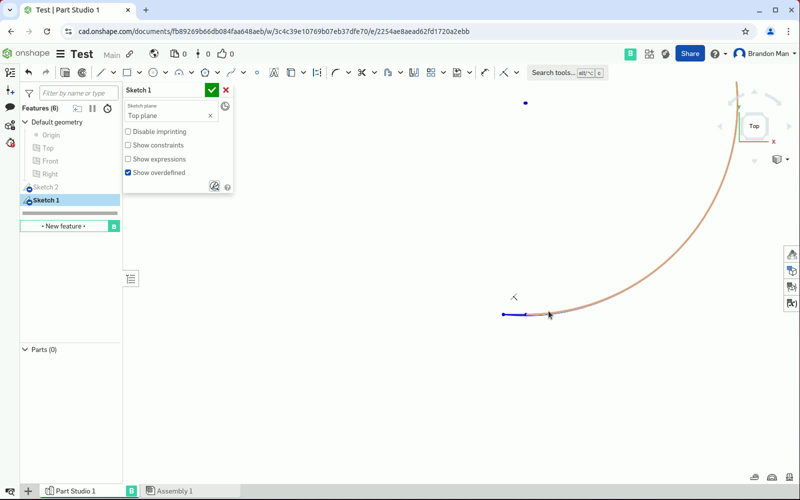
scroll(-6)
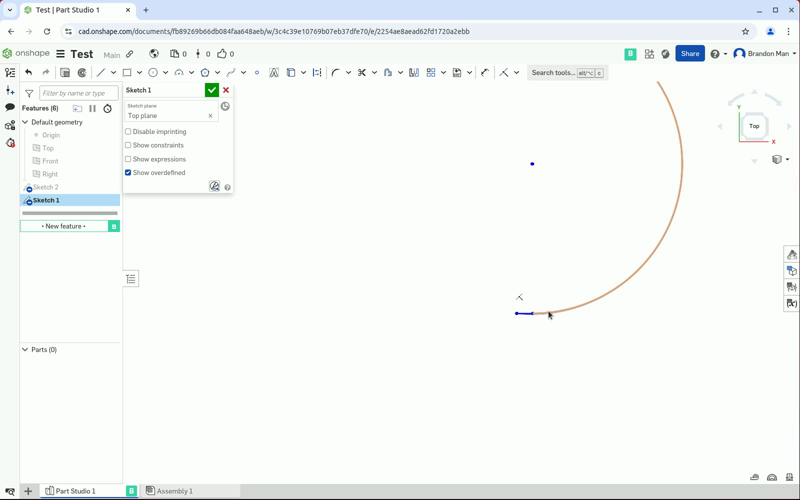
scroll(-6)
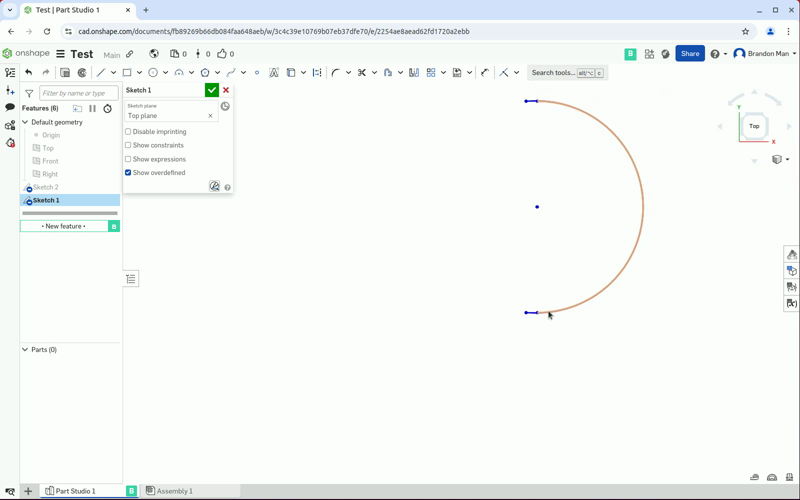
scroll(-6)
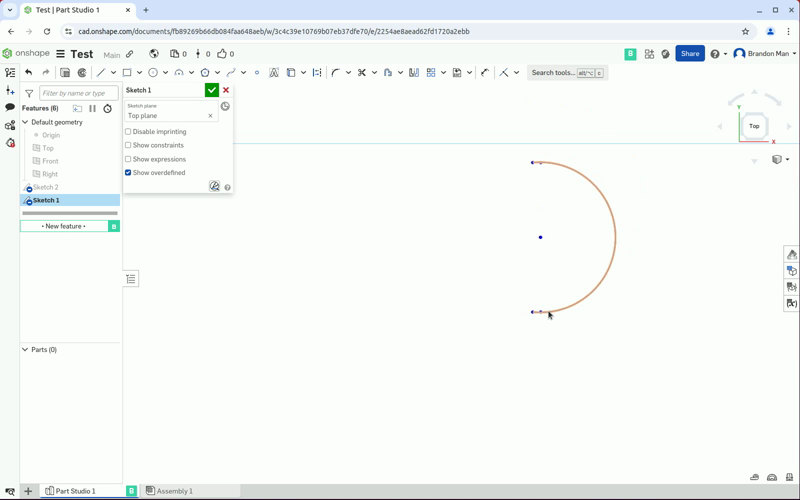
scroll(-6)
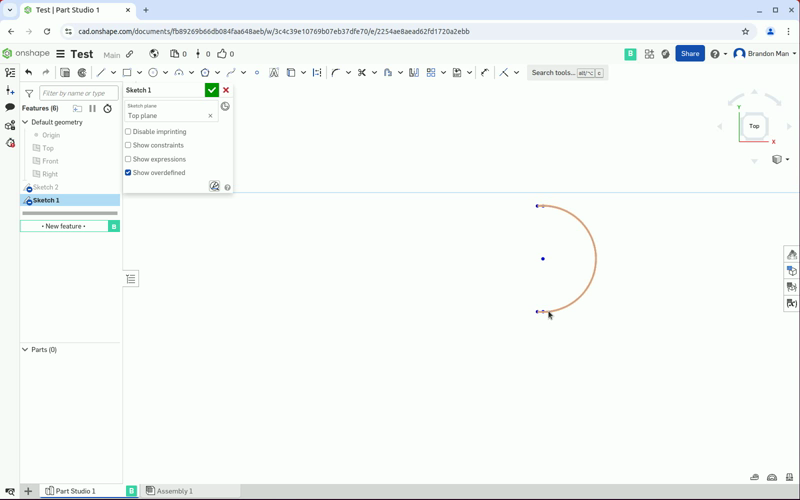
scroll(-6)
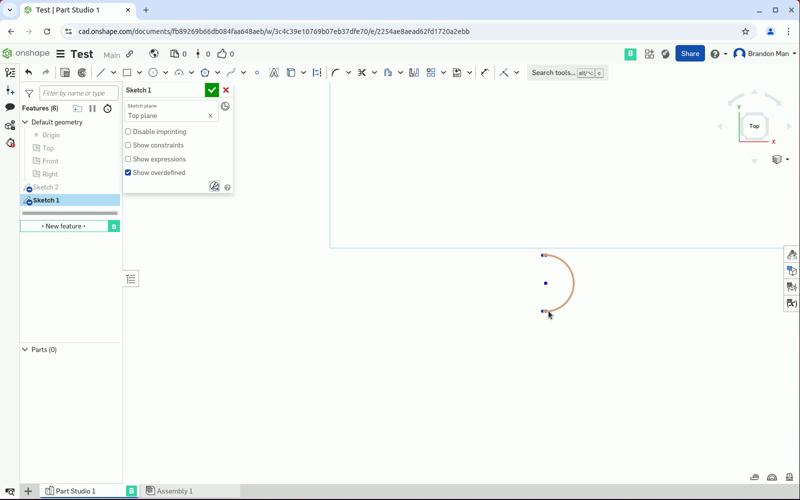
mouse_move(73, 352)
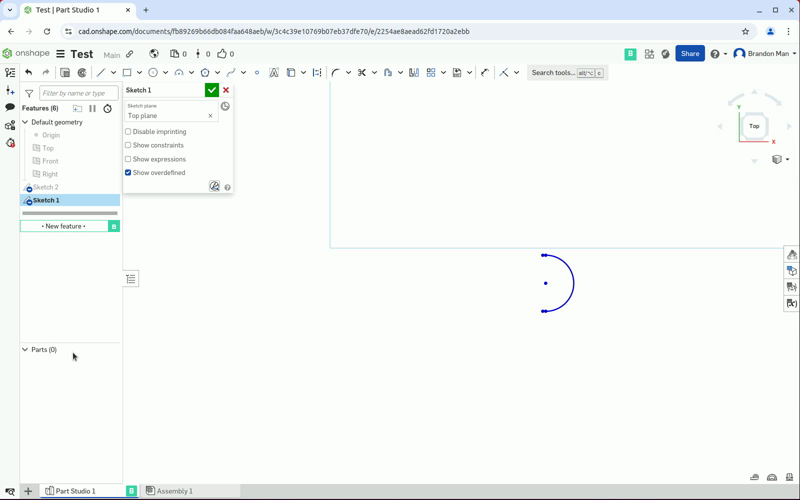
key(shift+y)
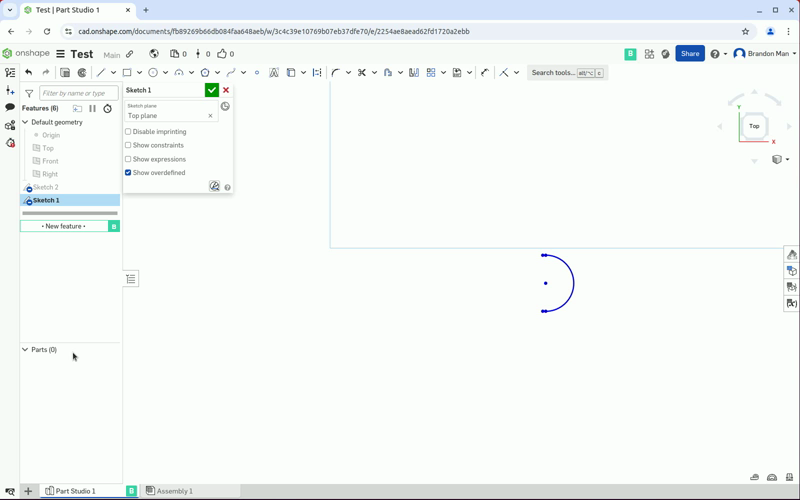
key(shift+e)
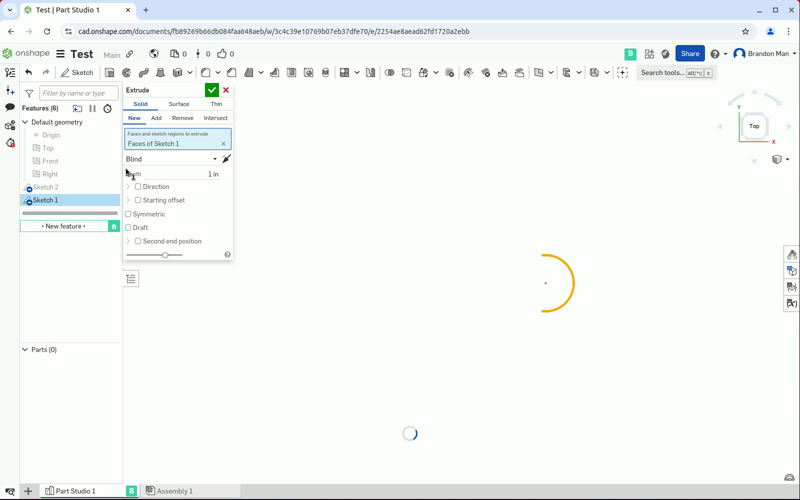
mouse_move(143, 106)
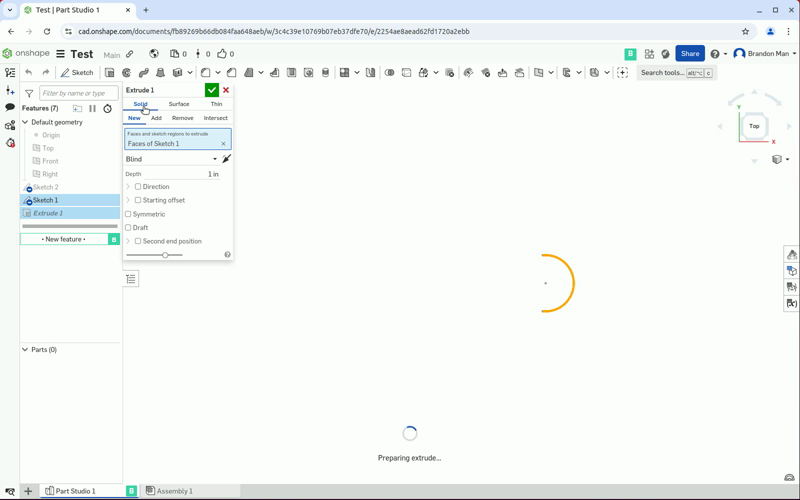
click(143, 106)
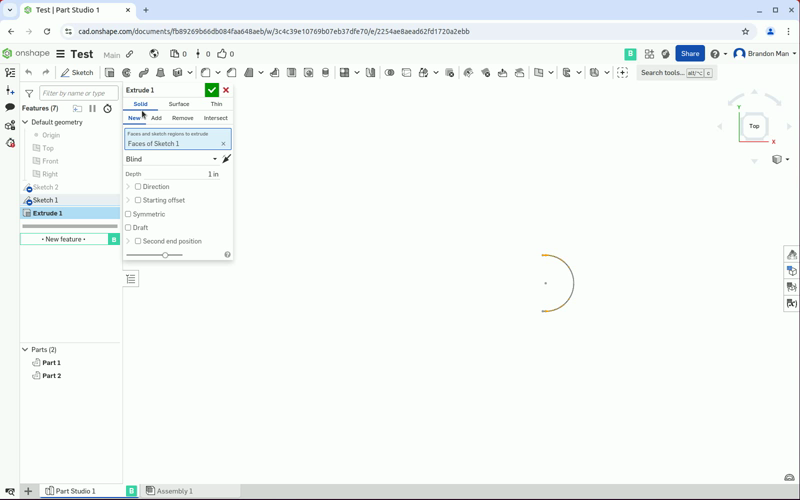
mouse_move(137, 120)
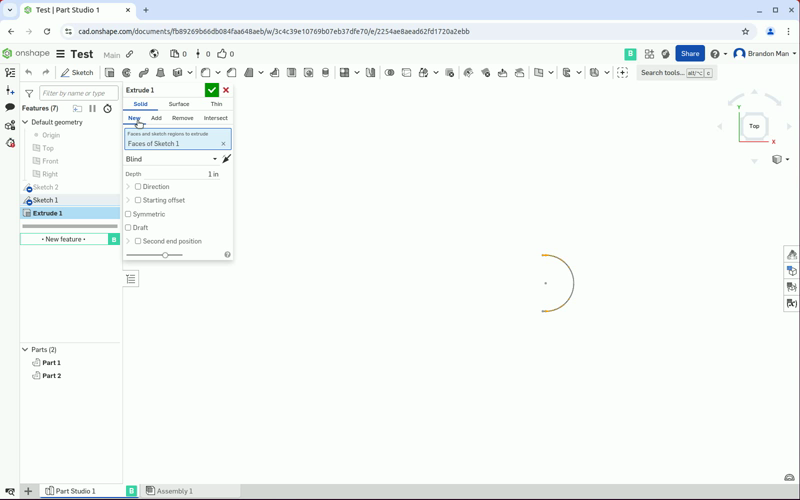
click(137, 120)
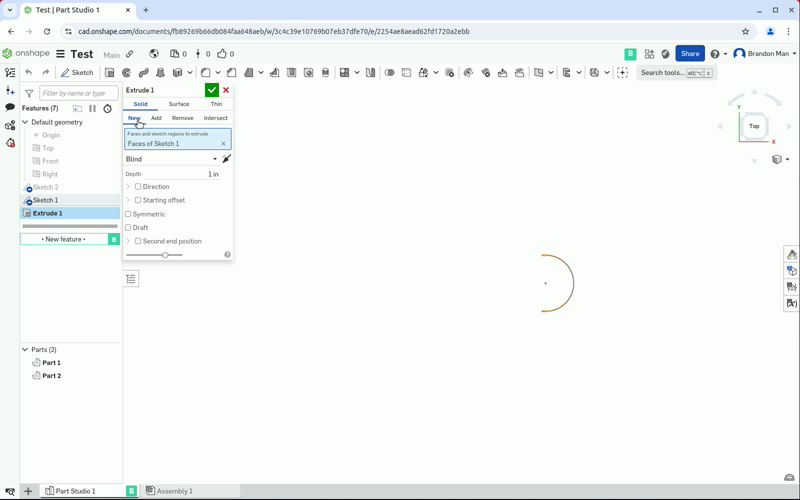
key(tab, 4)
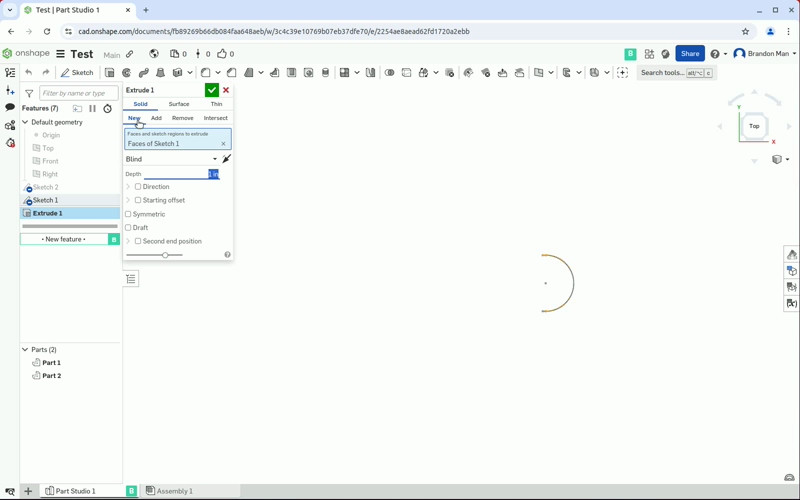
text(0.746)
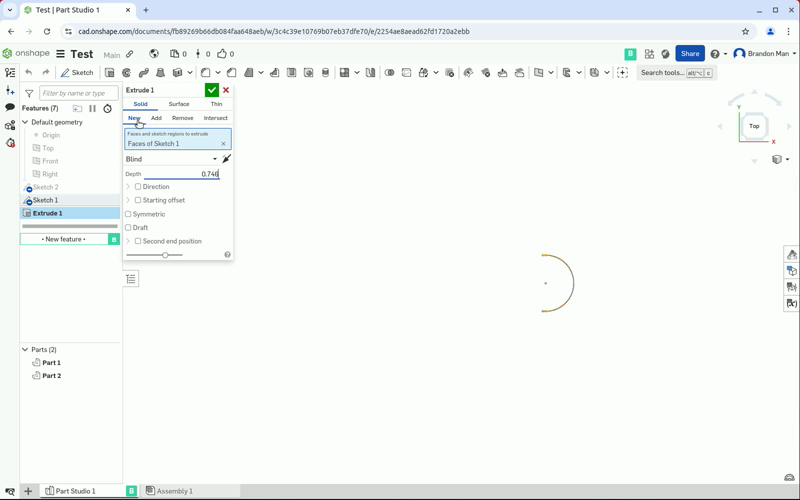
key(enter)
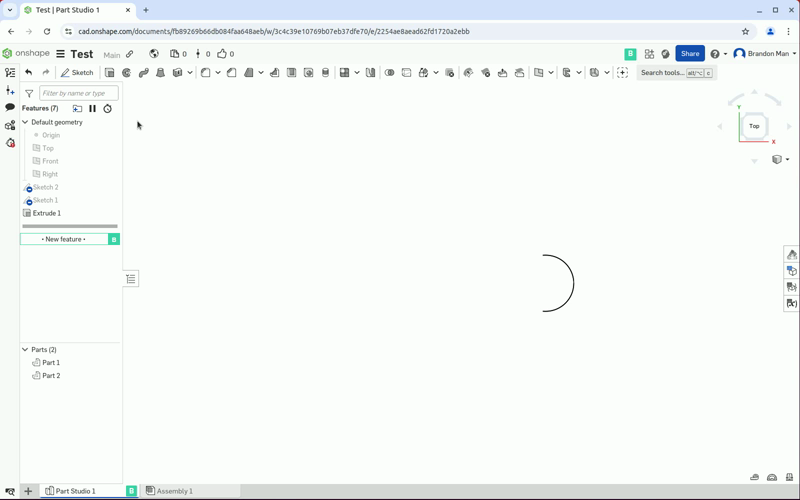
key(shift+h)
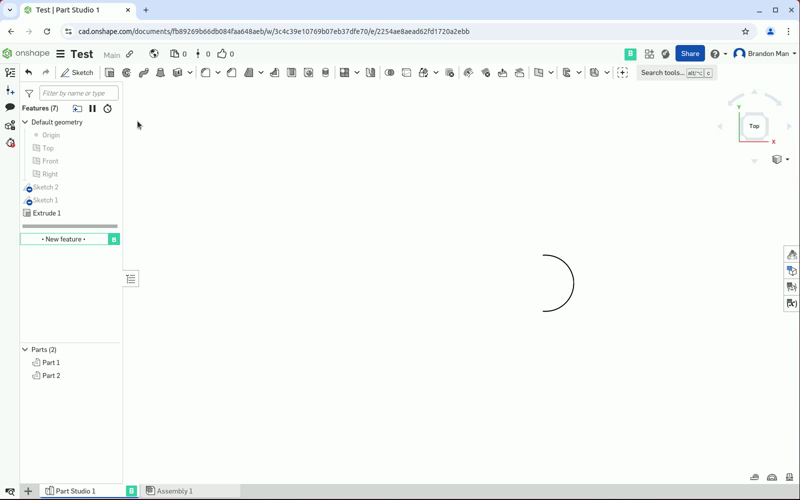
key(shift+h)
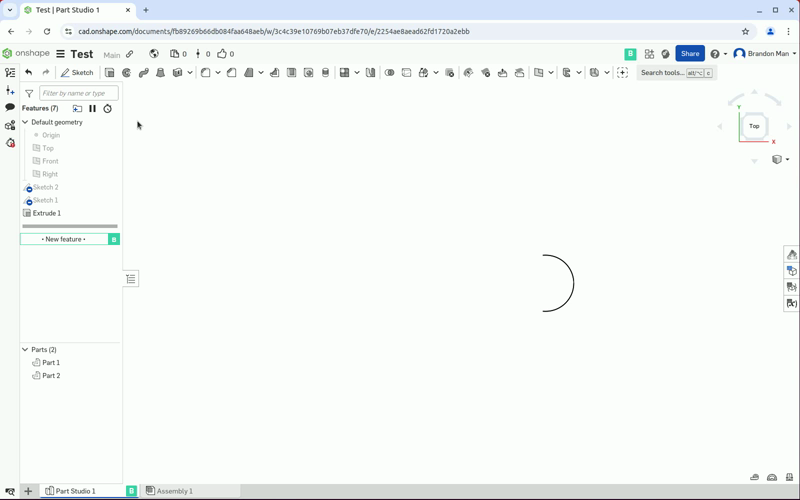
mouse_move(73, 189)
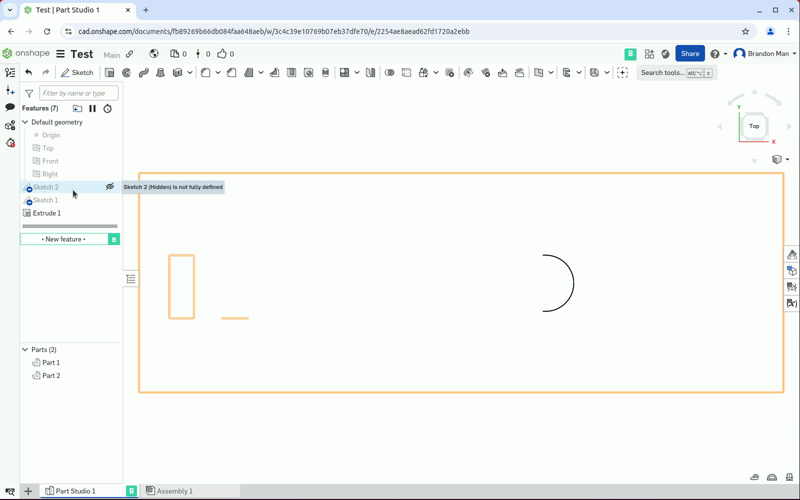
click(73, 189)
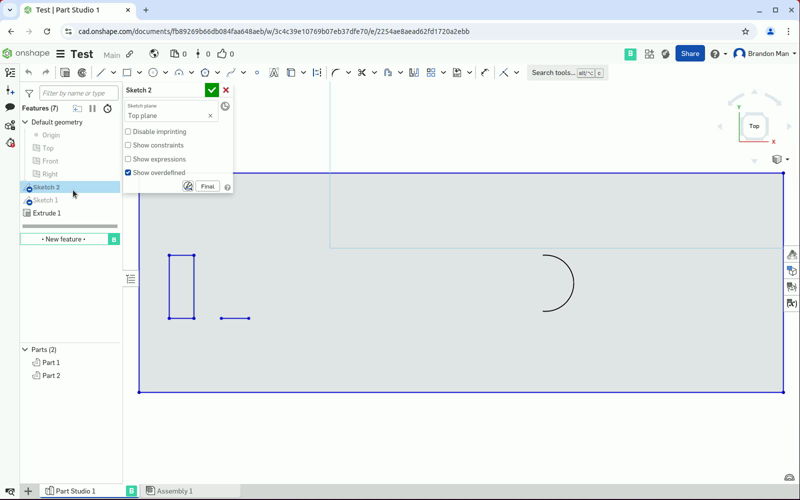
mouse_move(229, 92)
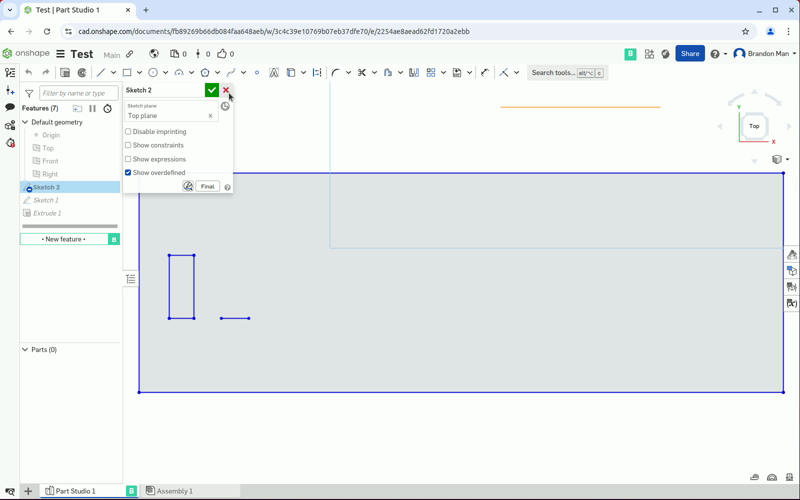
click(229, 92)
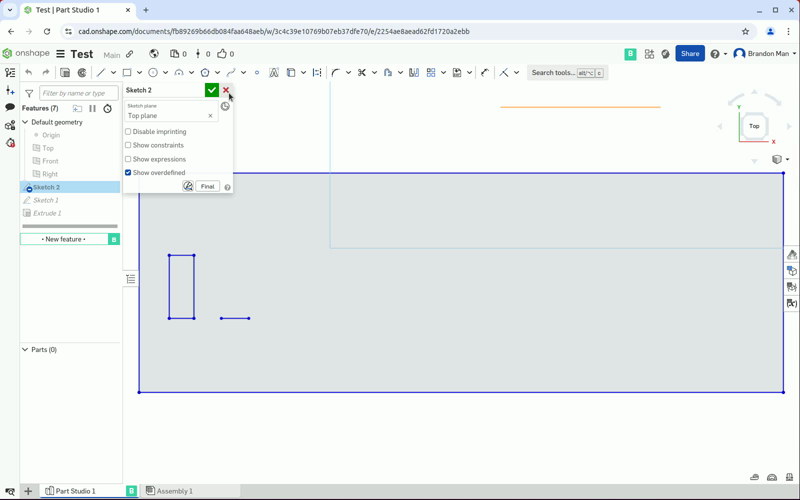
key(shift+s)
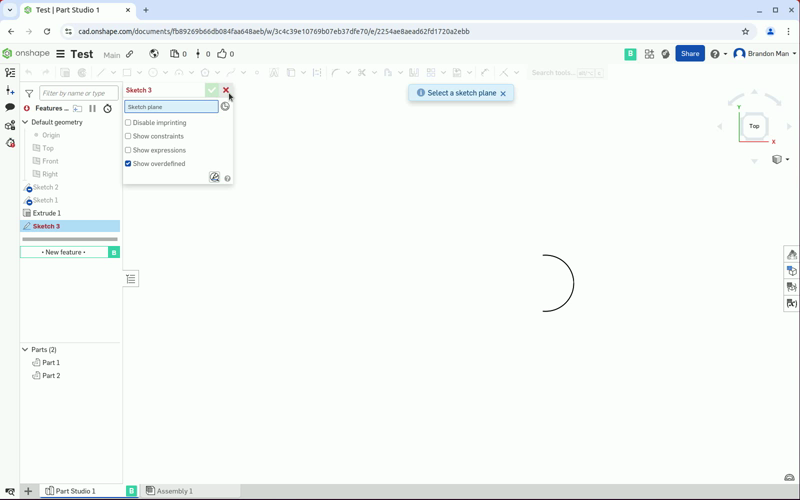
mouse_move(73, 150)
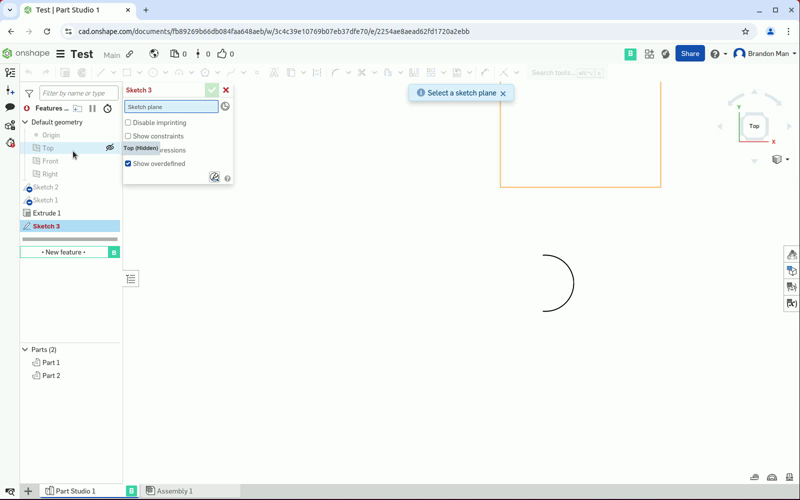
click(73, 150)
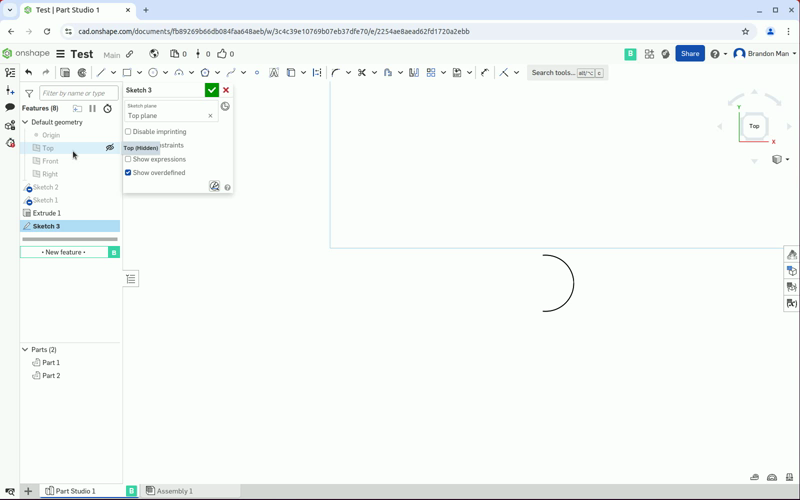
mouse_move(73, 352)
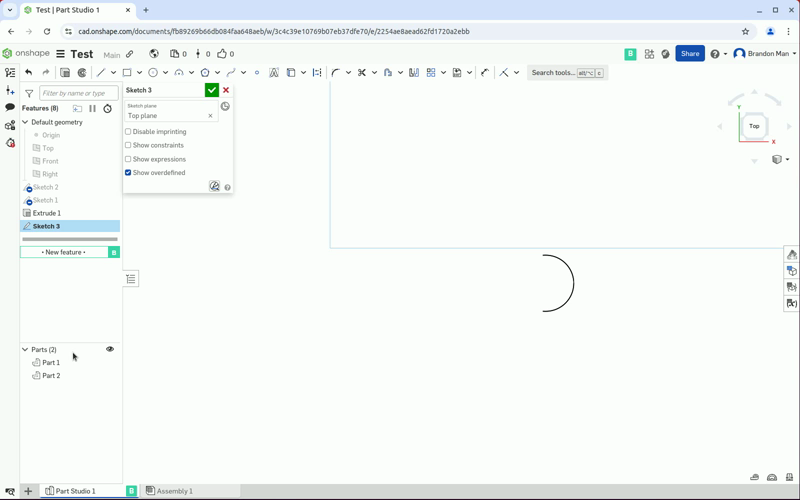
key(y)
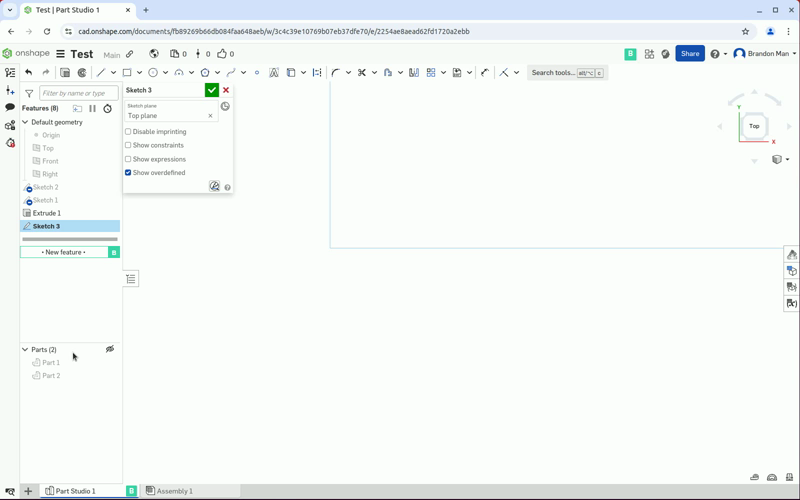
key(l)
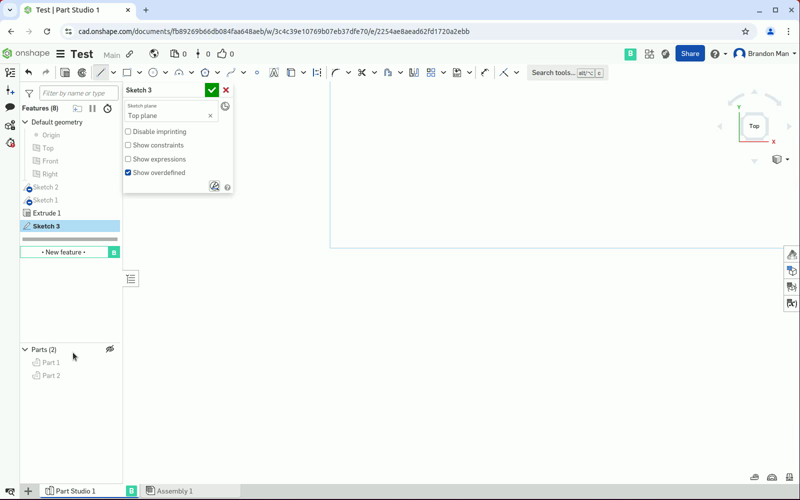
key_down(shift)
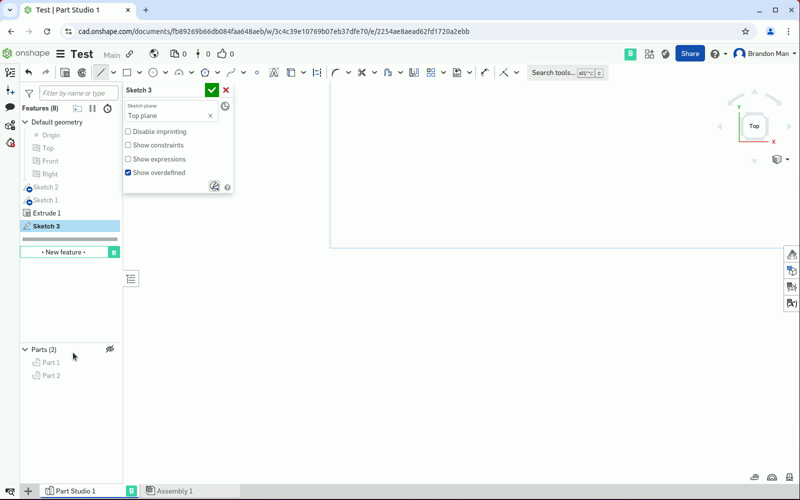
mouse_move(376, 311)
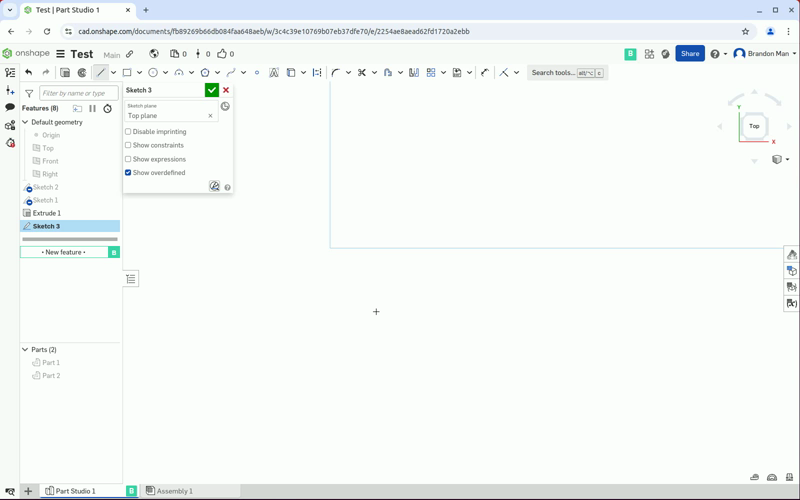
click(376, 311)
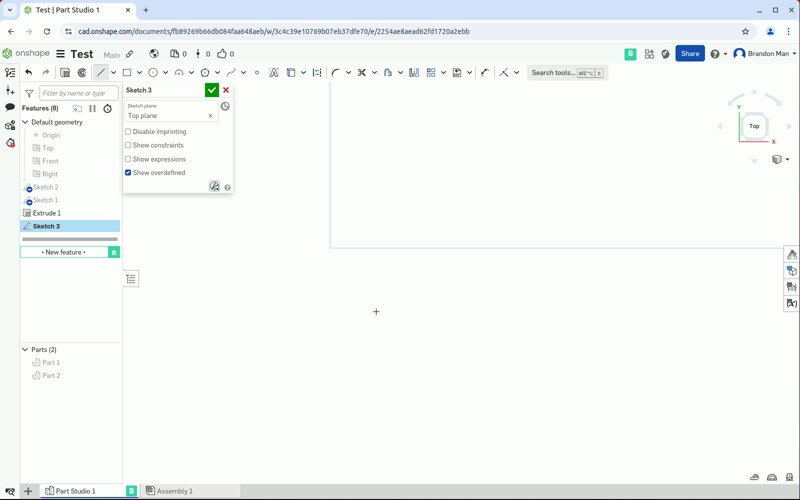
key_up(shift)
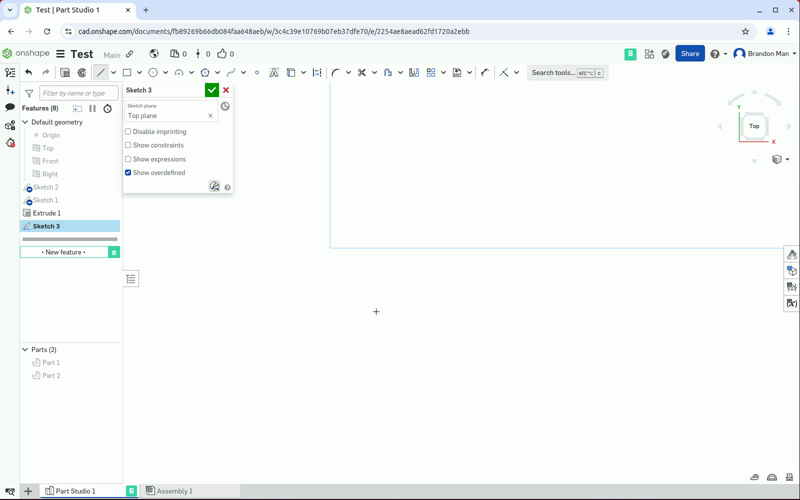
key_down(shift)
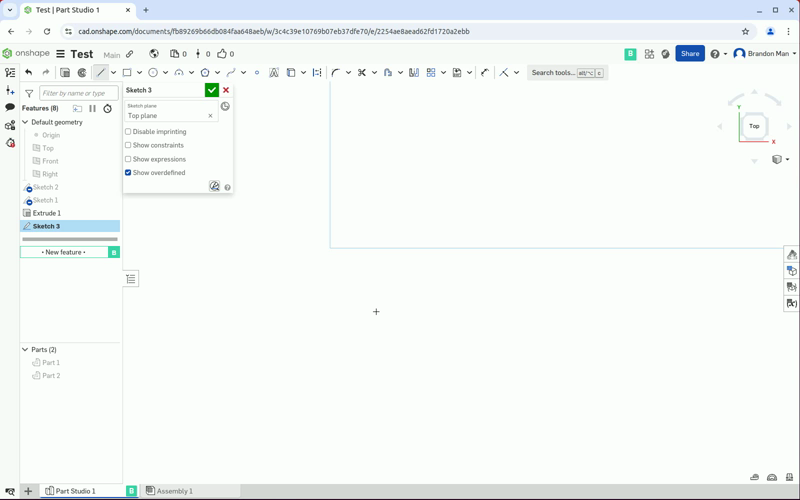
mouse_move(406, 311)
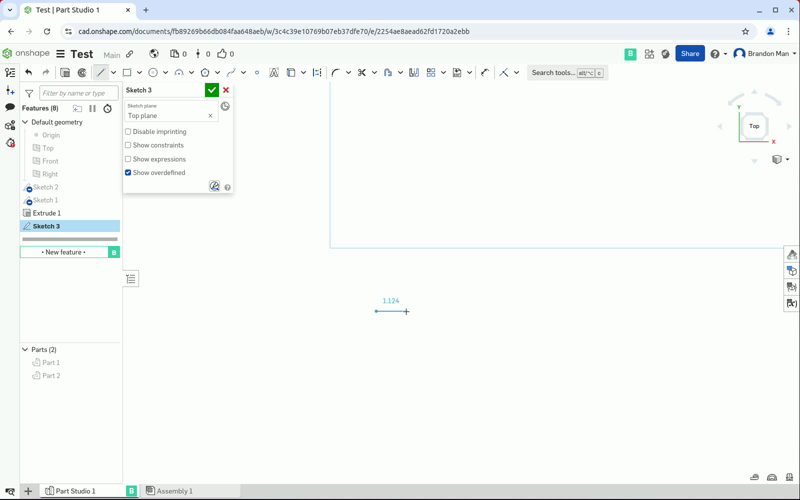
mouse_move(378, 311)
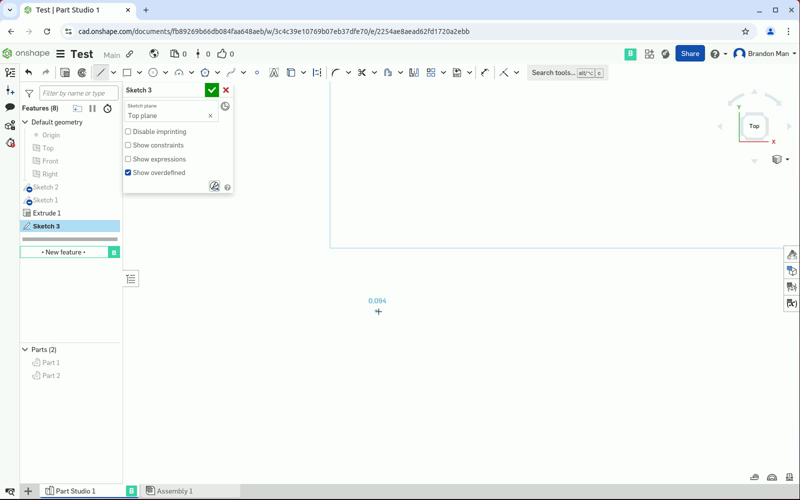
scroll(6)
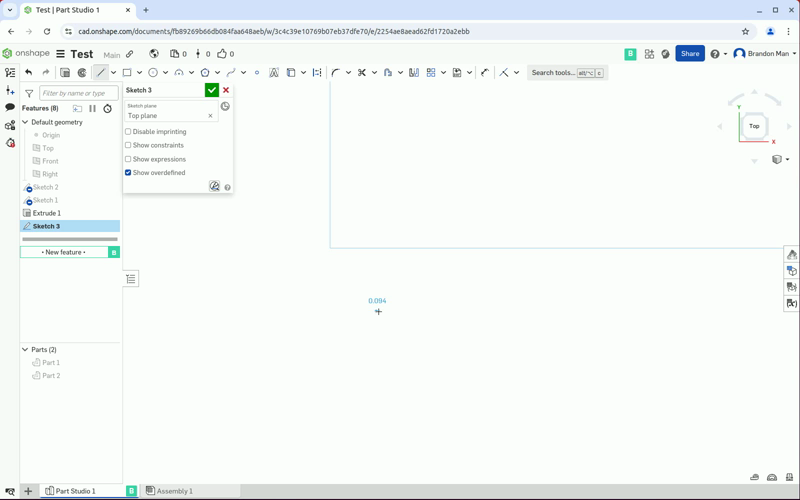
scroll(6)
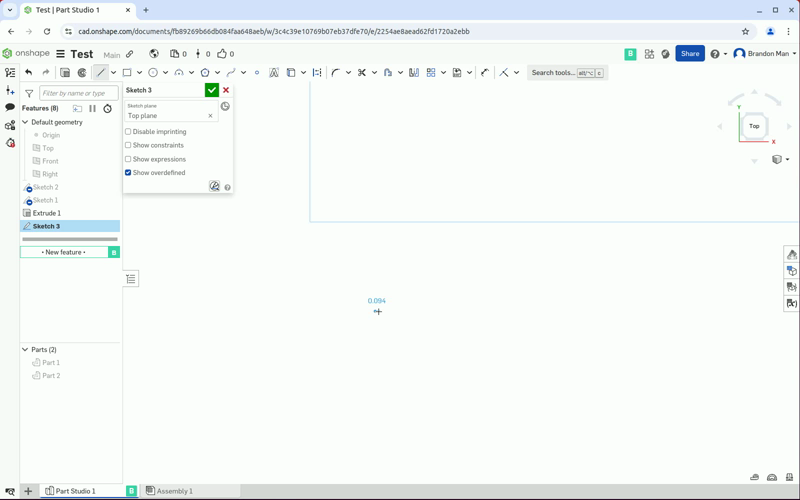
scroll(6)
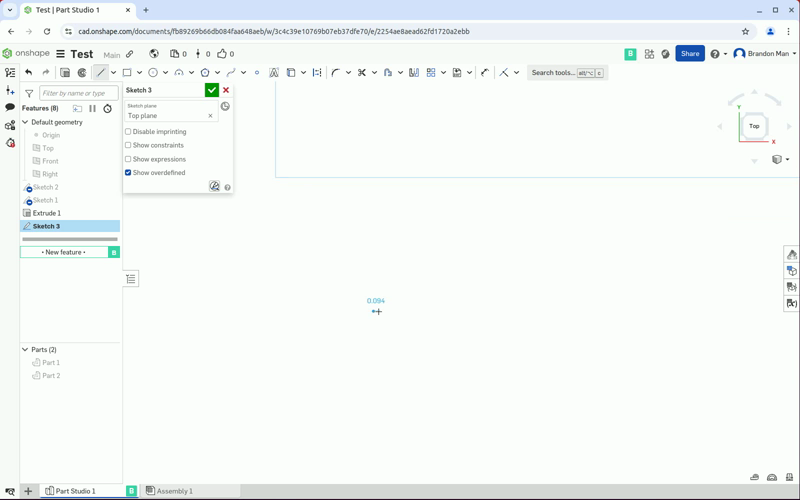
scroll(6)
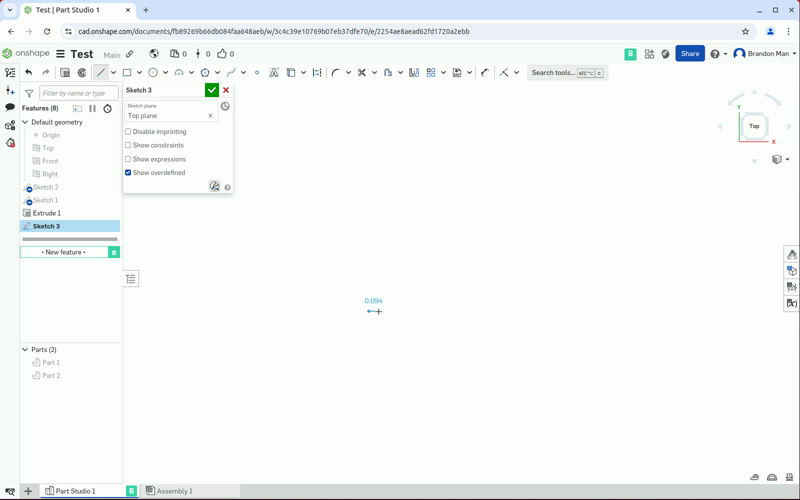
scroll(6)
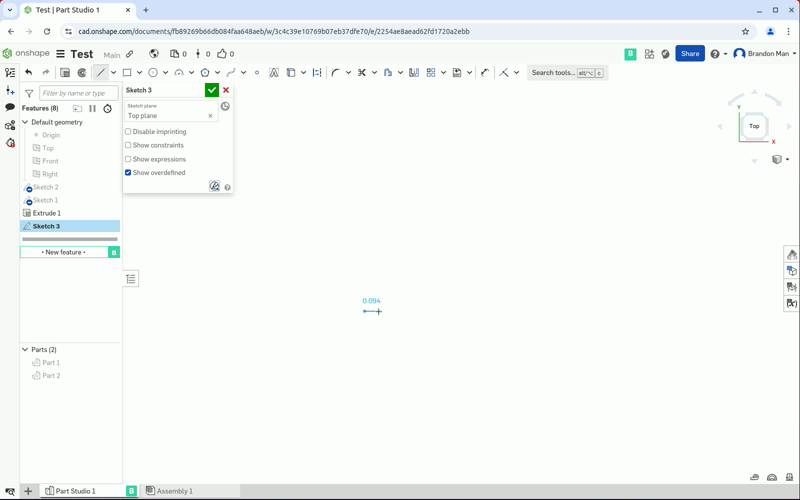
scroll(6)
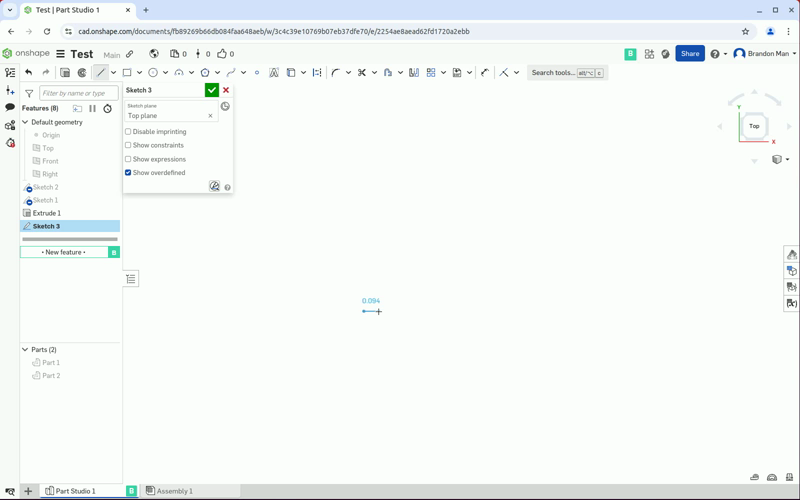
scroll(6)
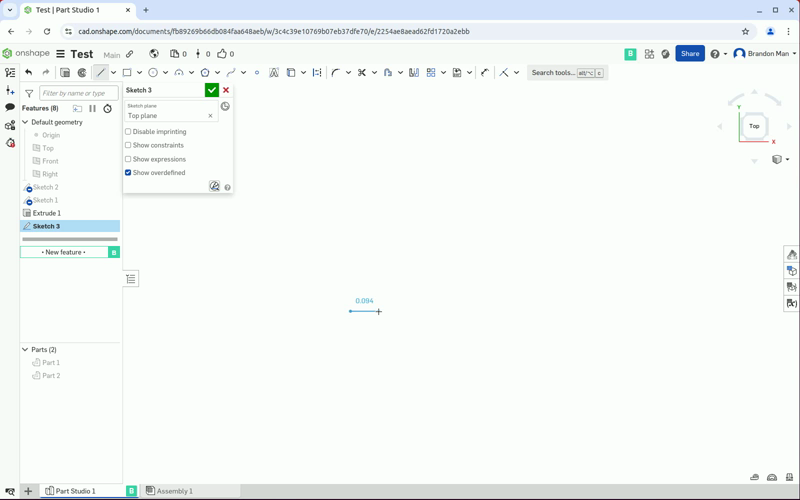
click(378, 311)
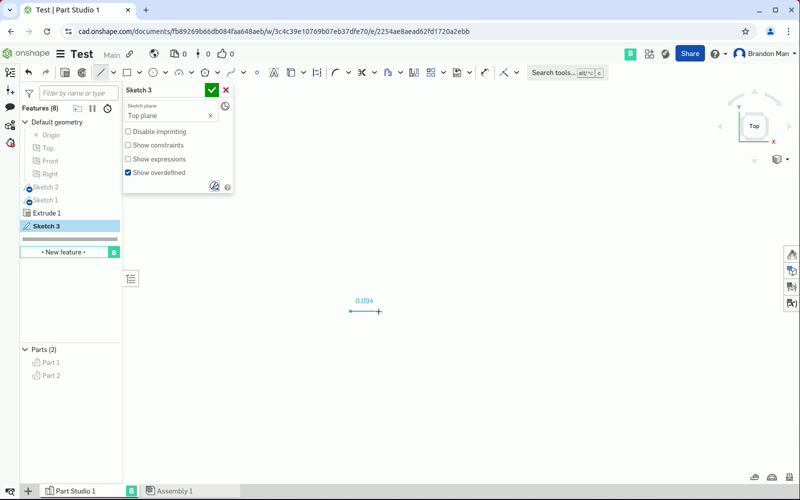
scroll(-6)
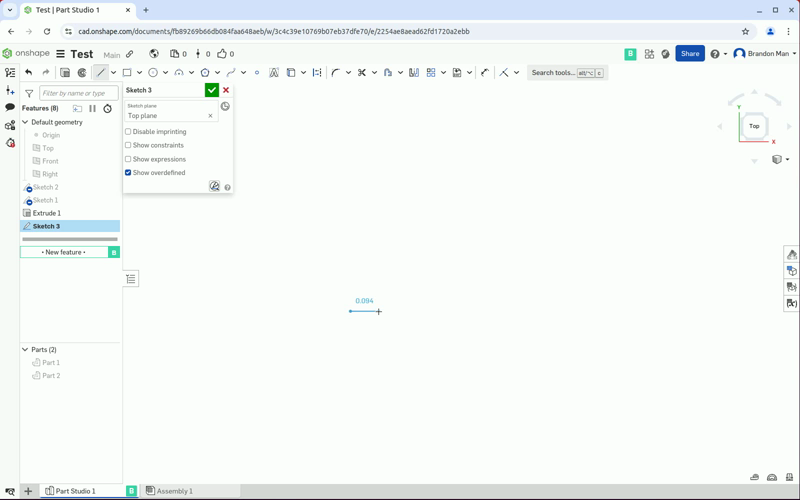
scroll(-6)
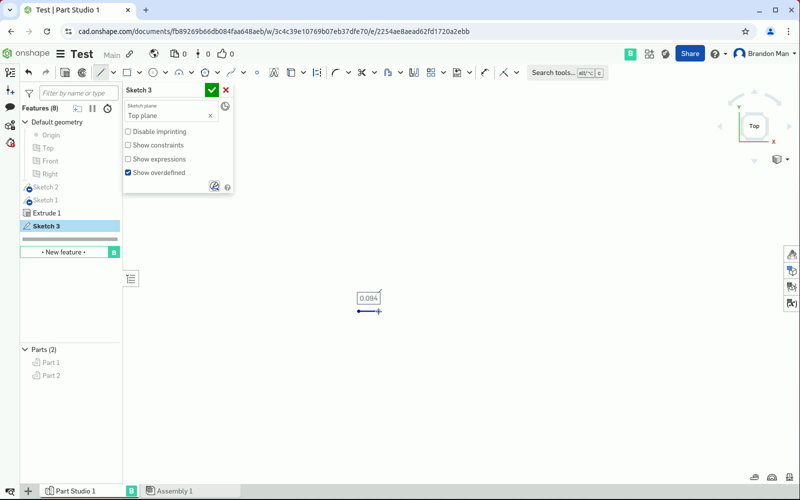
scroll(-6)
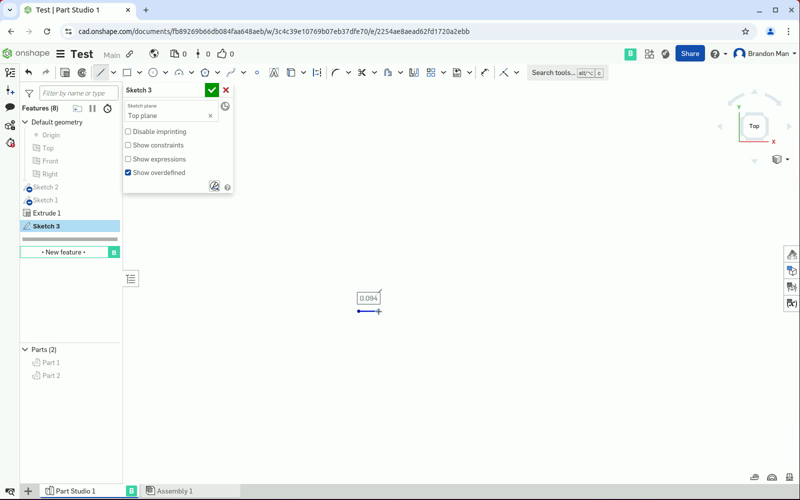
scroll(-6)
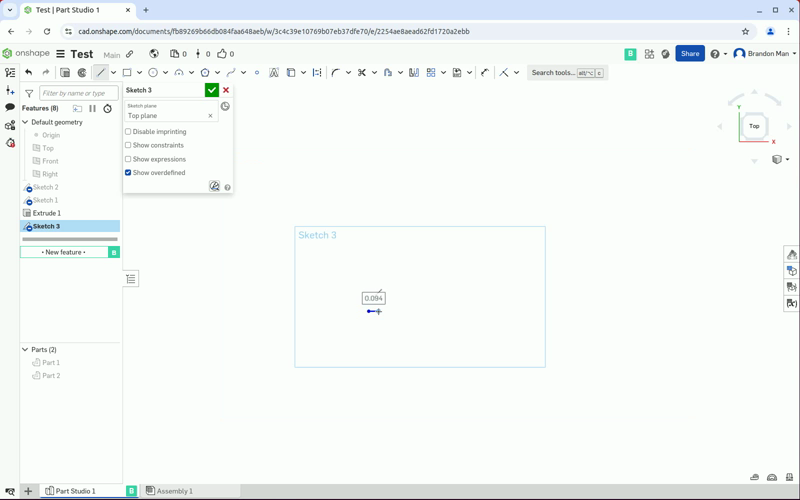
scroll(-6)
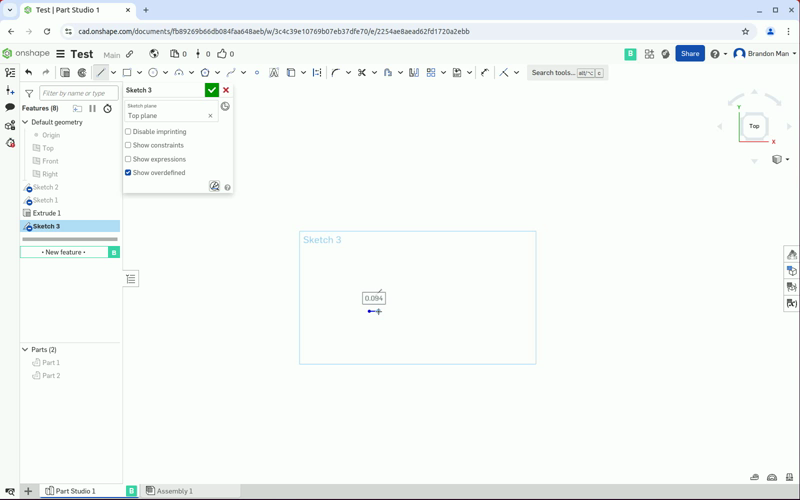
scroll(-6)
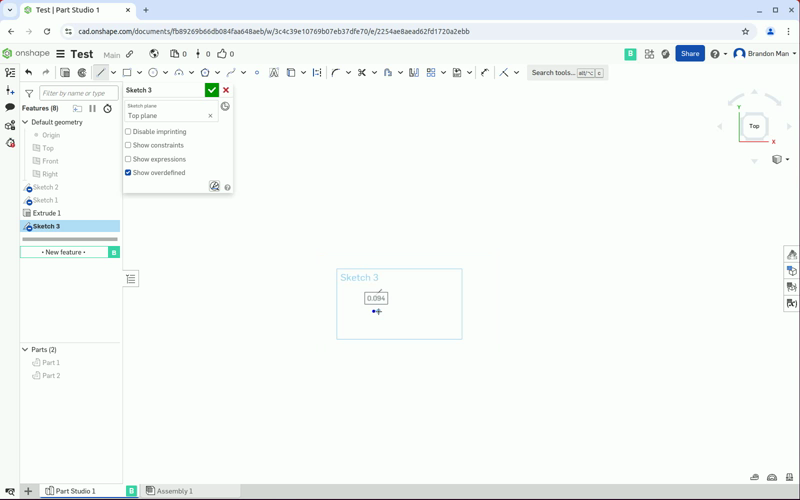
scroll(-6)
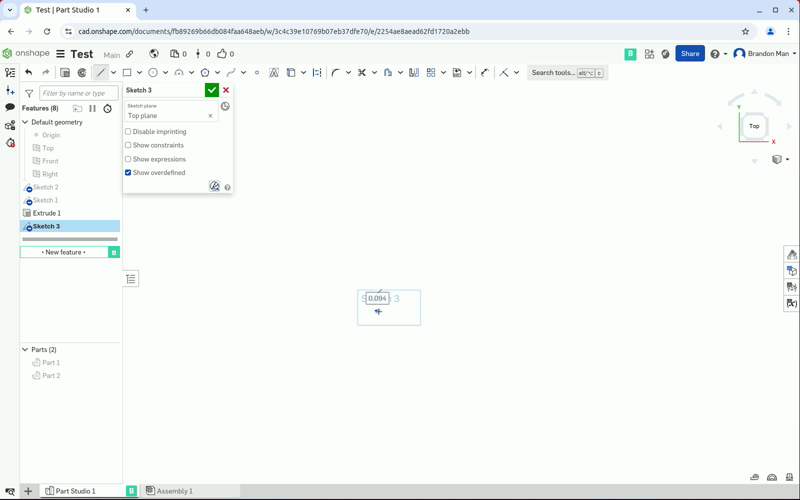
key_up(shift)
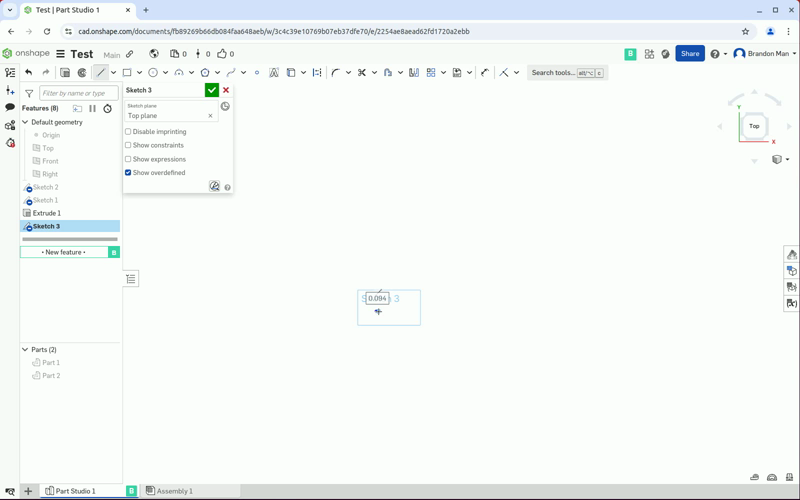
key(esc)
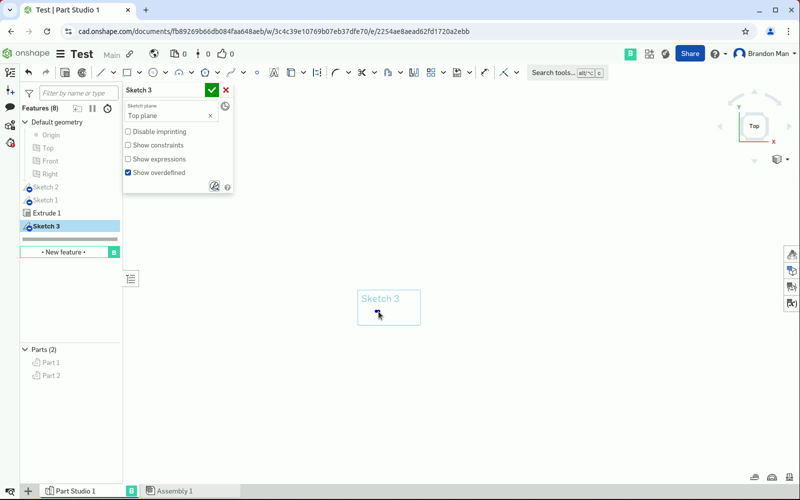
key(a)
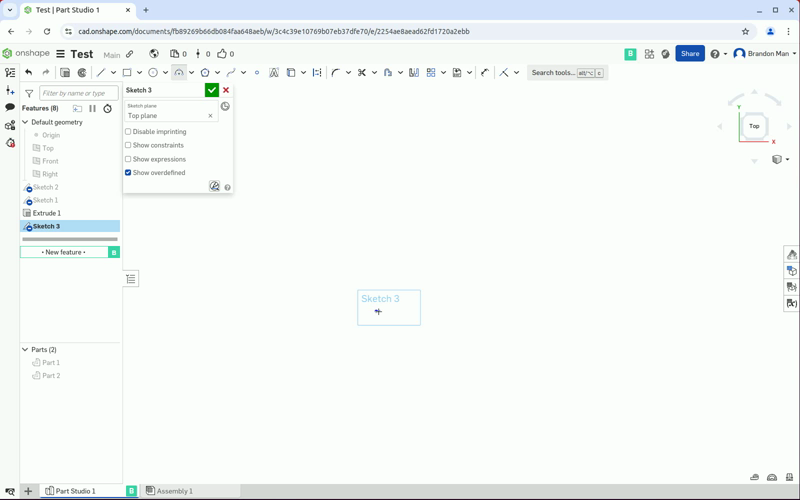
mouse_move(378, 311)
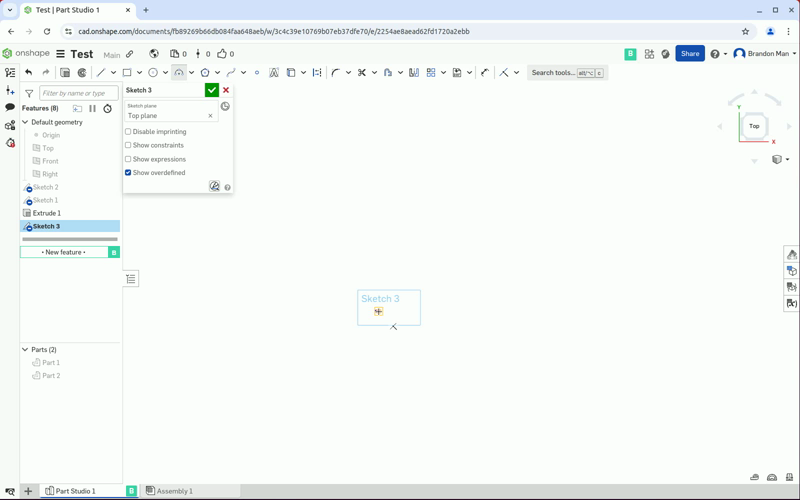
scroll(6)
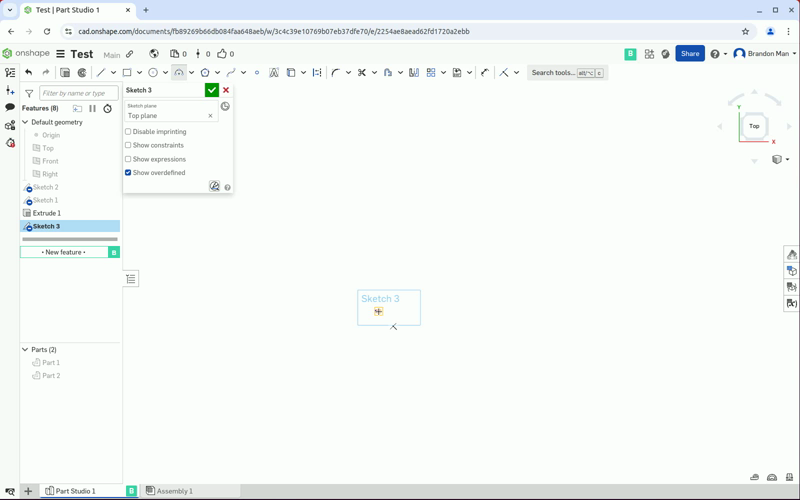
scroll(6)
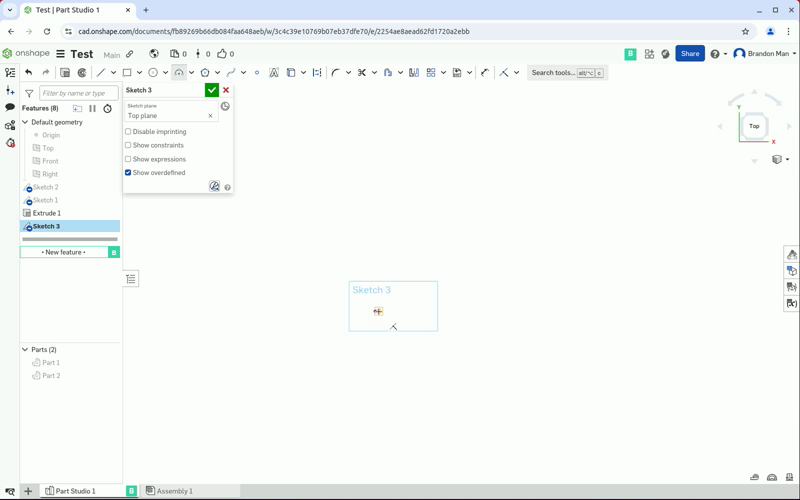
scroll(6)
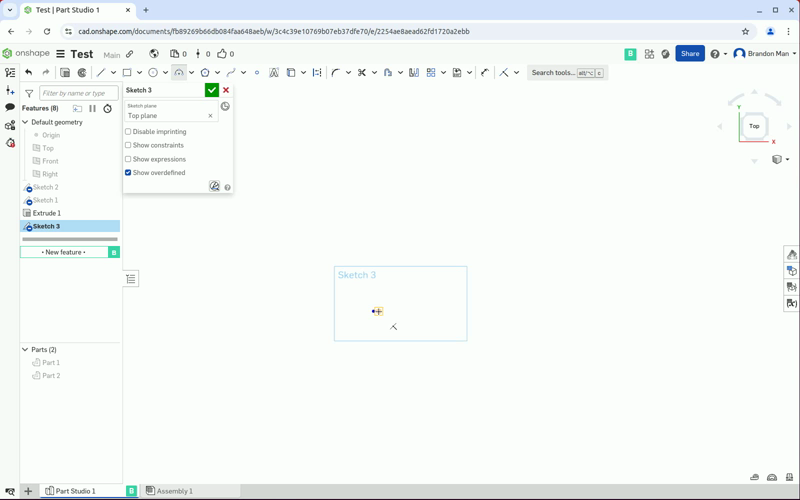
scroll(6)
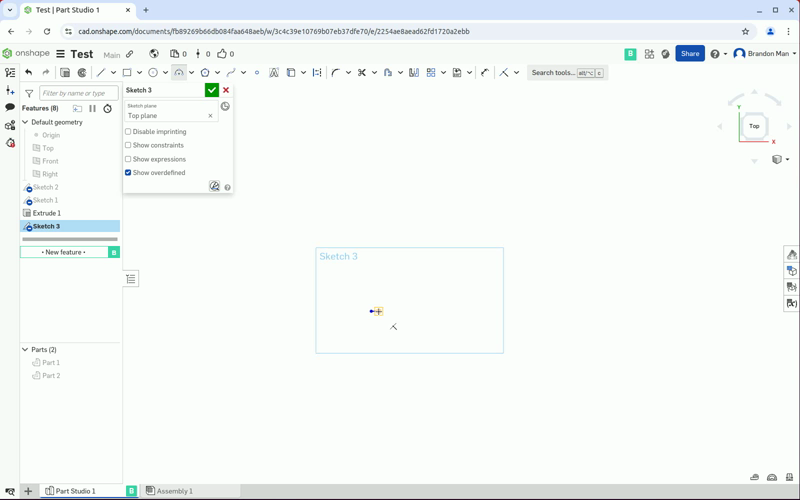
scroll(6)
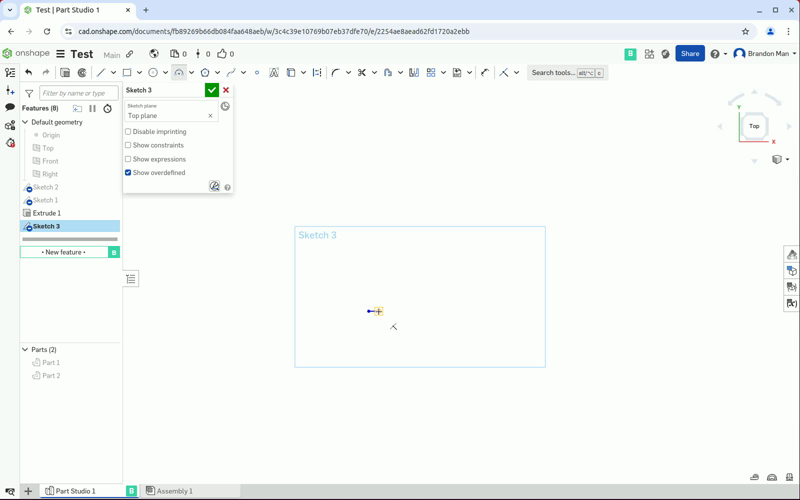
scroll(6)
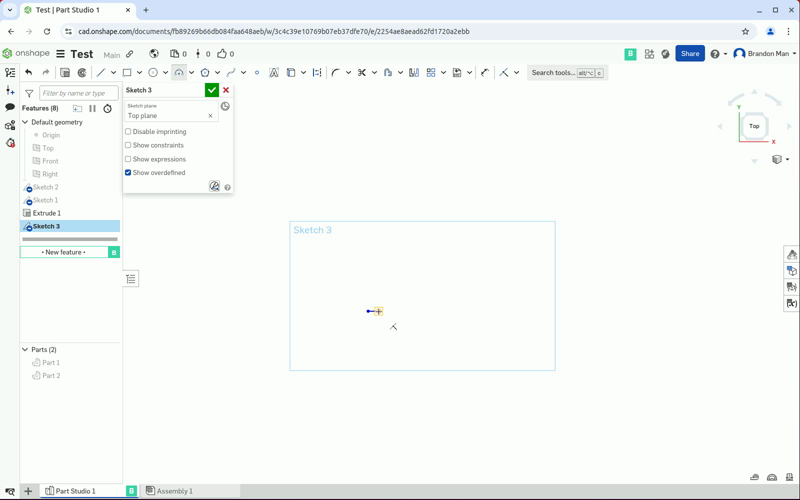
scroll(6)
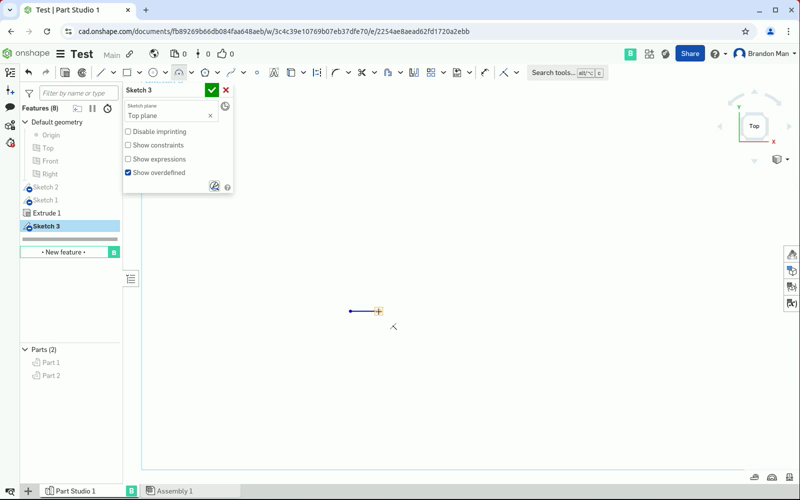
click(378, 311)
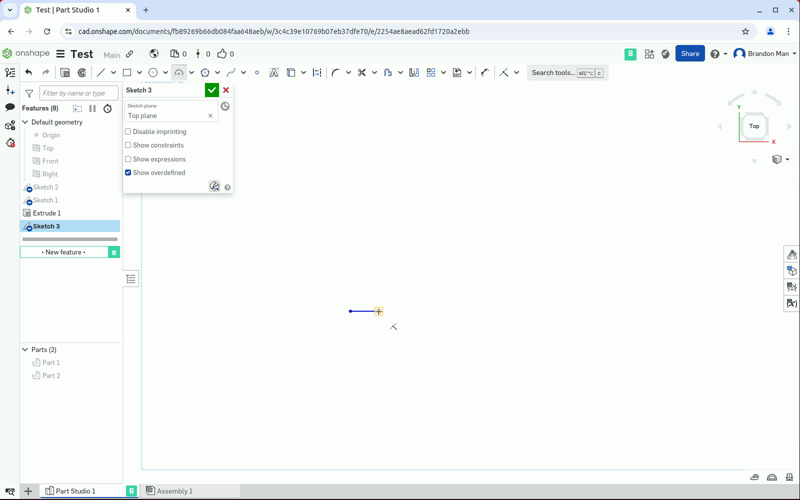
scroll(-6)
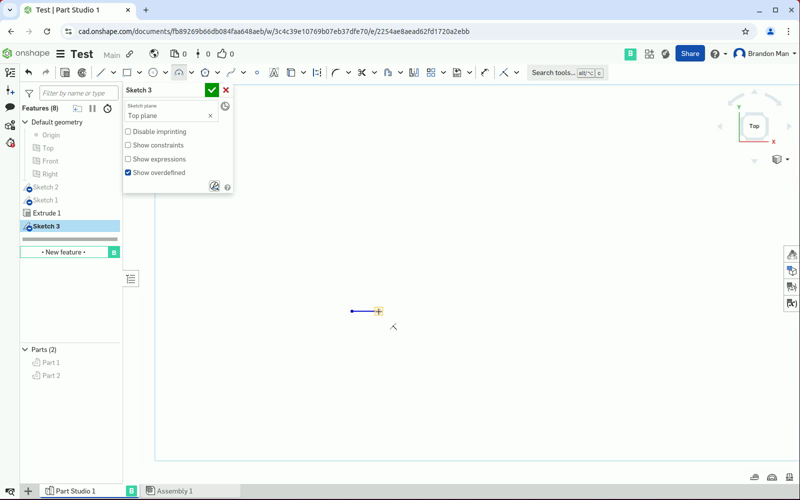
scroll(-6)
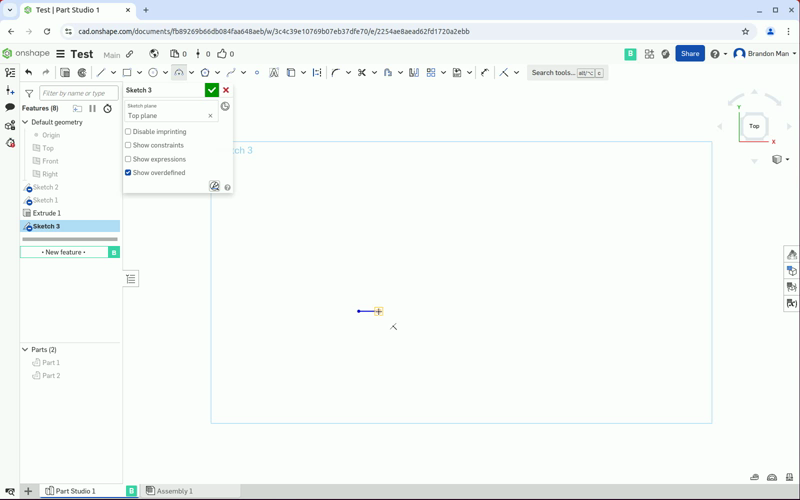
scroll(-6)
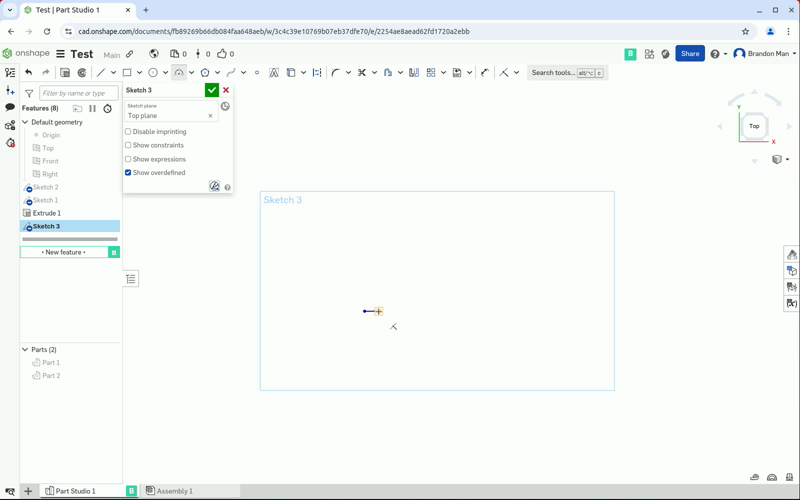
scroll(-6)
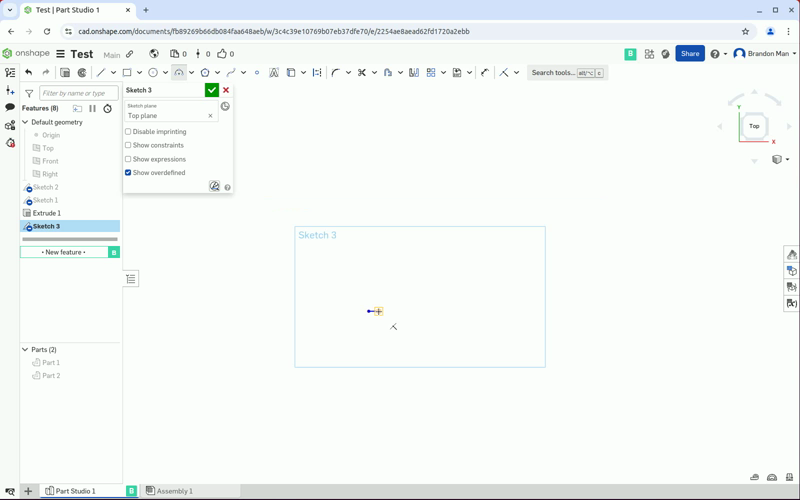
scroll(-6)
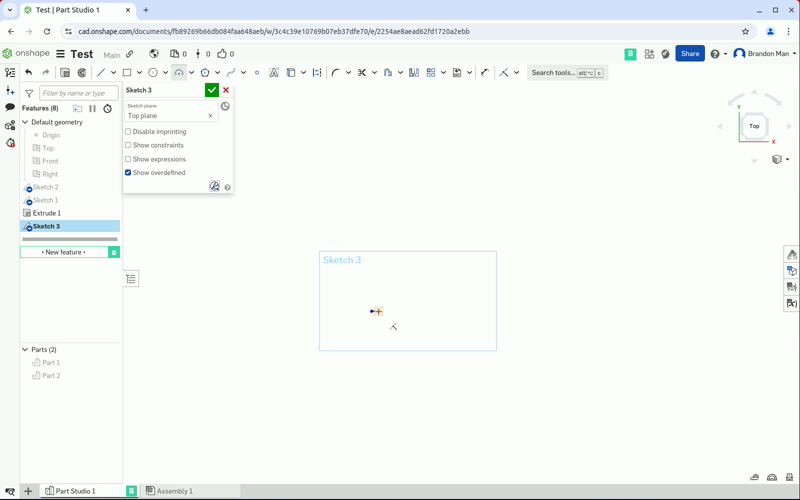
scroll(-6)
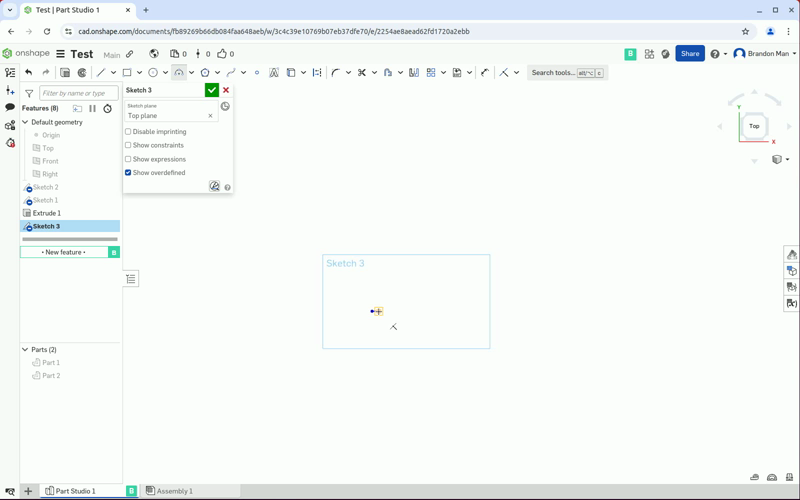
scroll(-6)
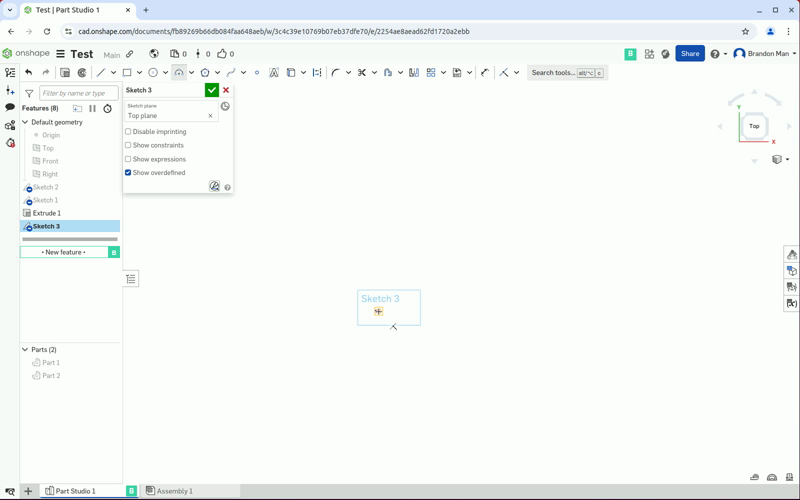
key_down(shift)
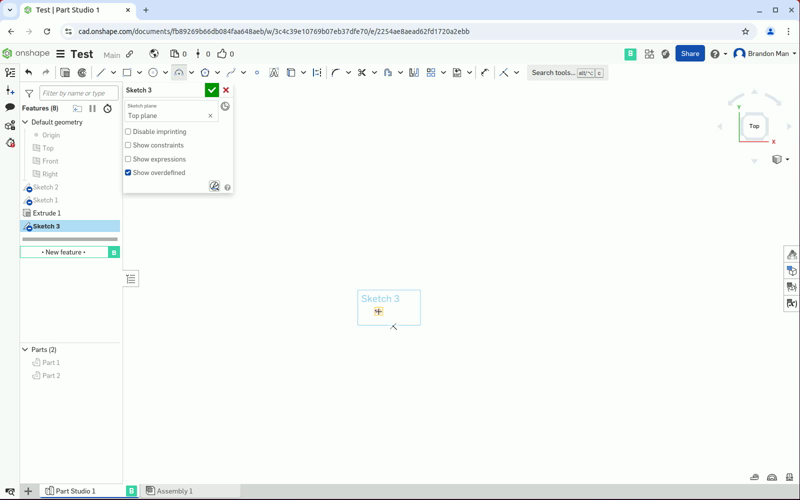
mouse_move(378, 255)
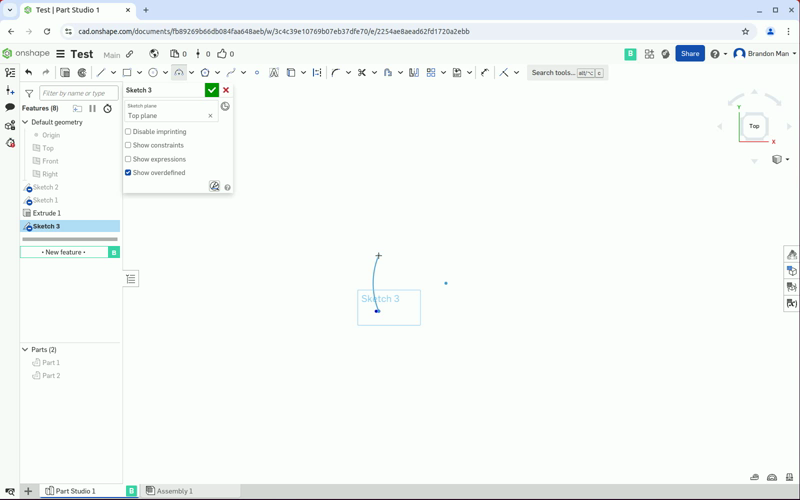
click(378, 255)
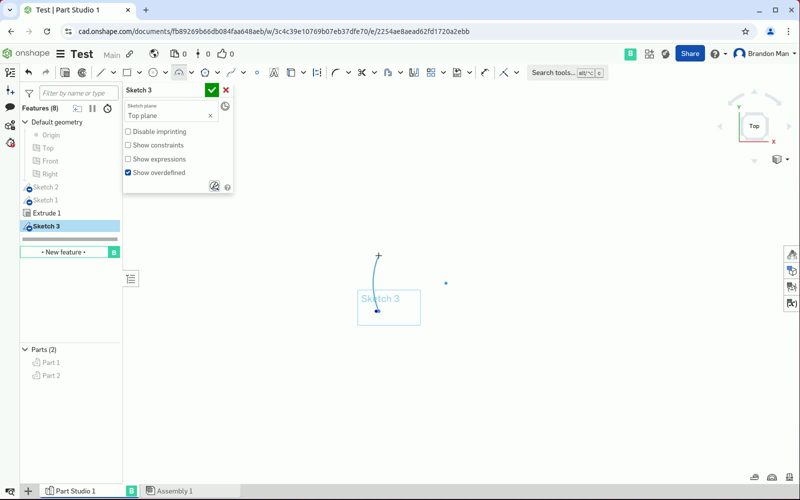
mouse_move(347, 283)
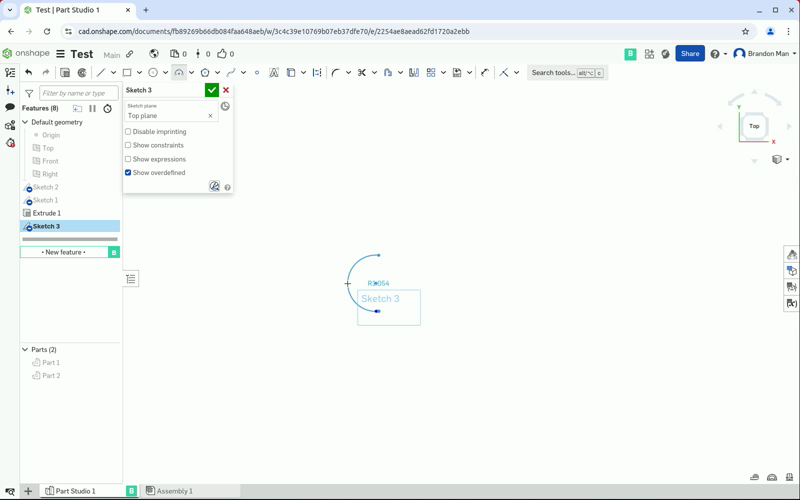
click(347, 283)
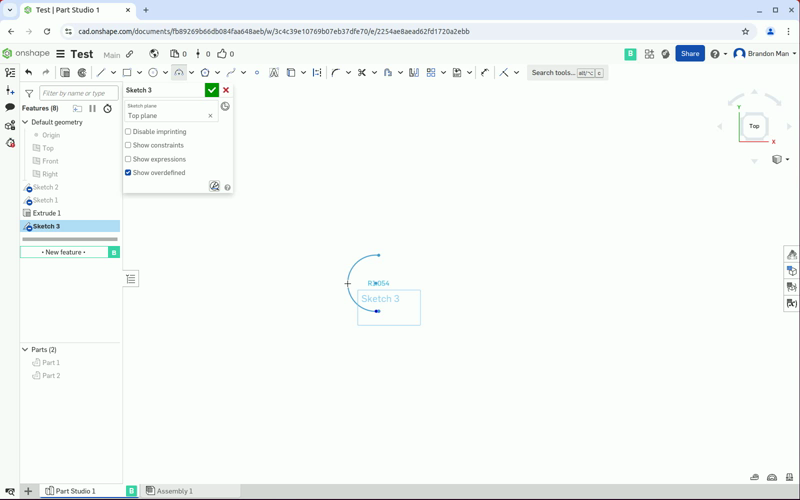
key_up(shift)
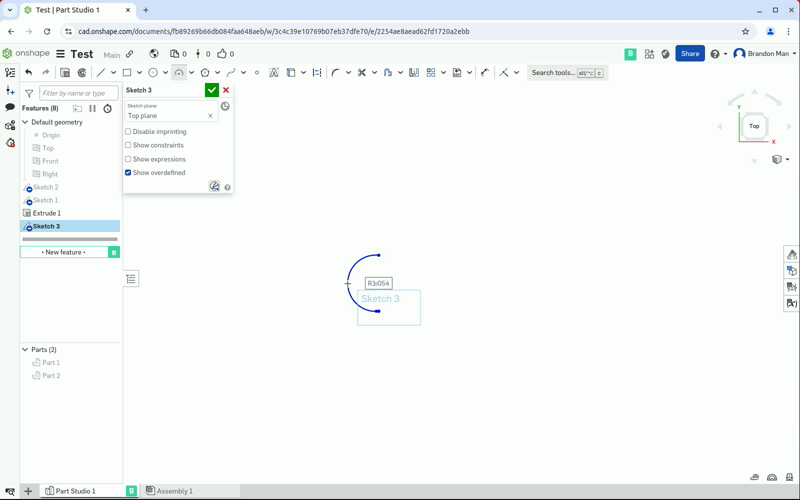
key(esc)
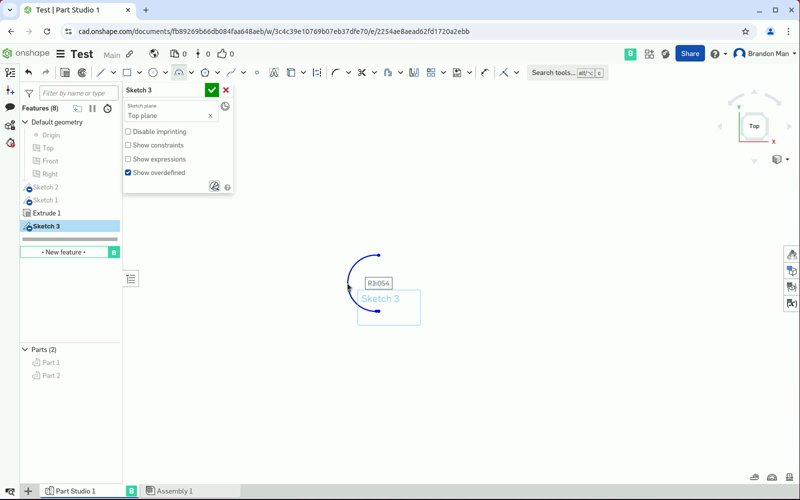
key(l)
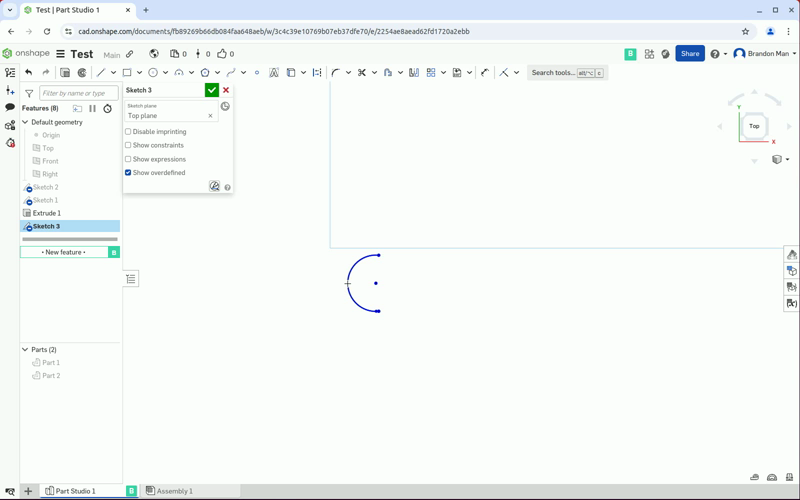
mouse_move(378, 255)
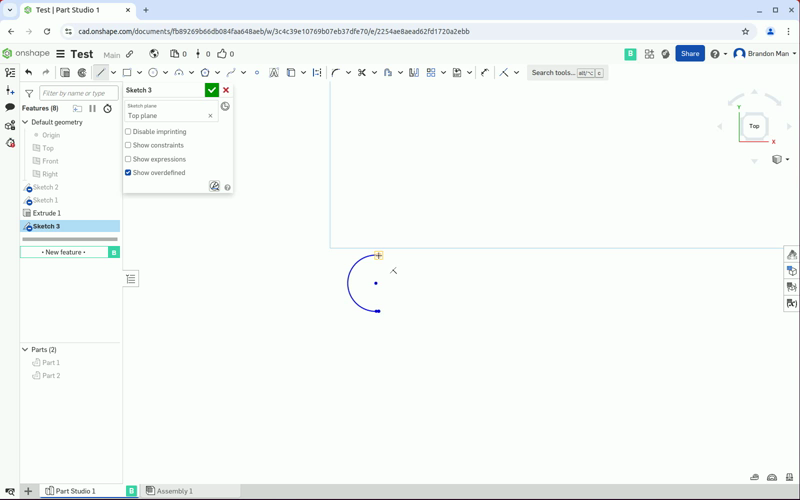
click(378, 255)
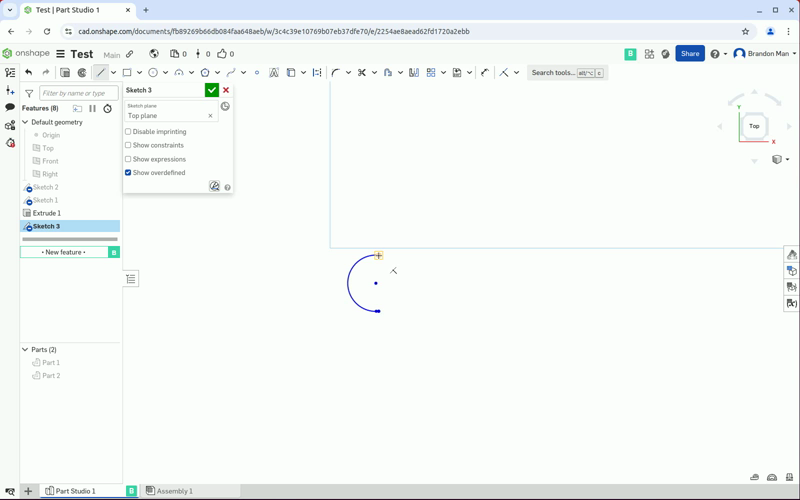
key_down(shift)
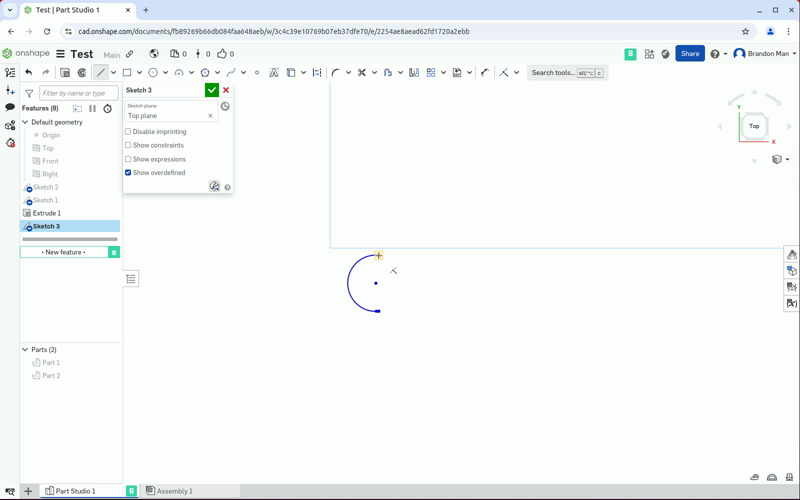
mouse_move(408, 255)
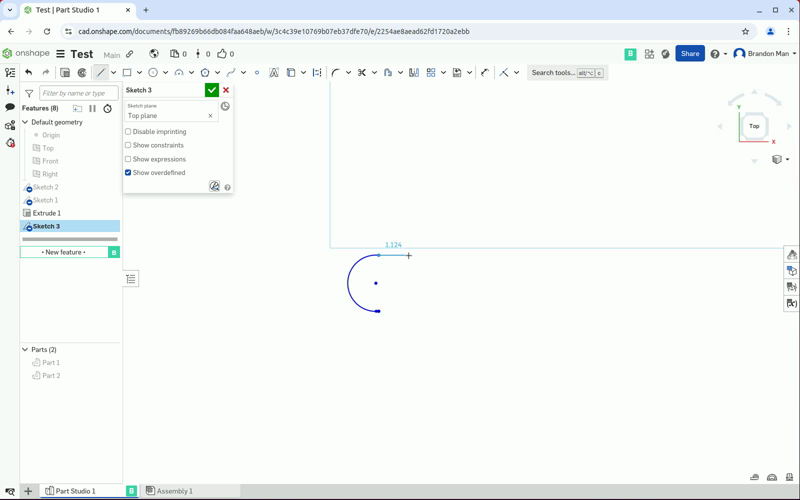
mouse_move(376, 255)
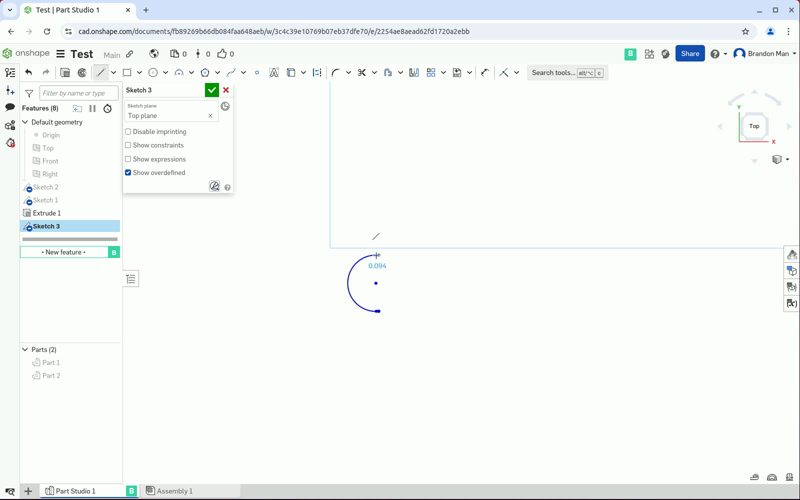
scroll(6)
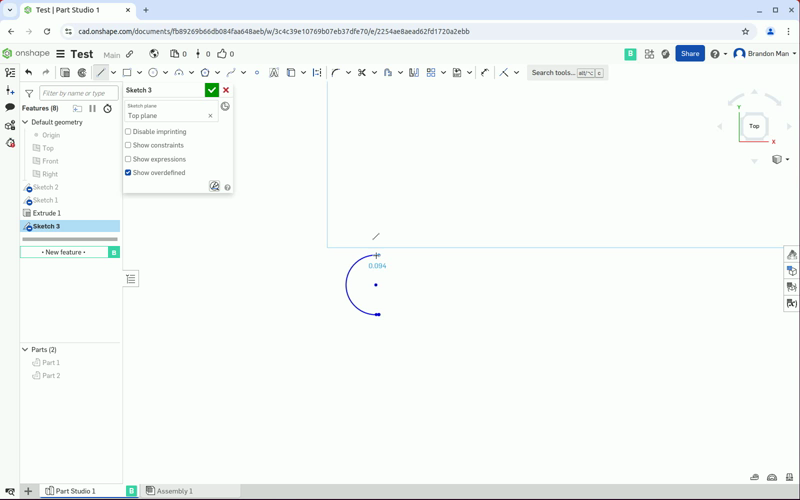
scroll(6)
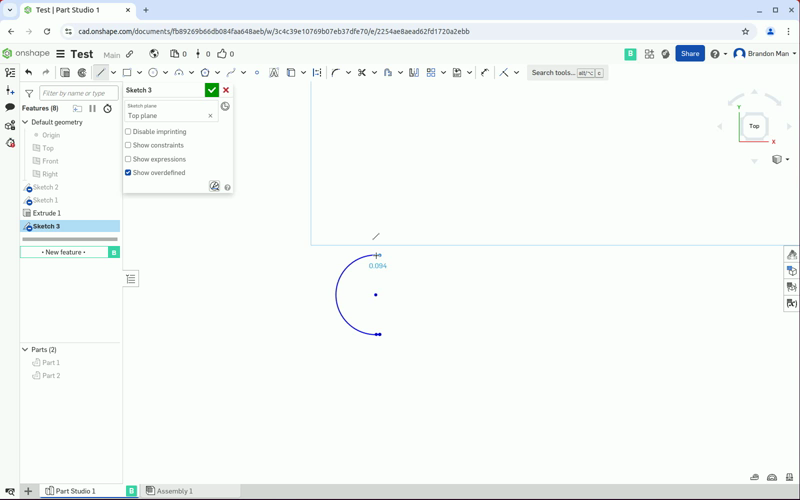
scroll(6)
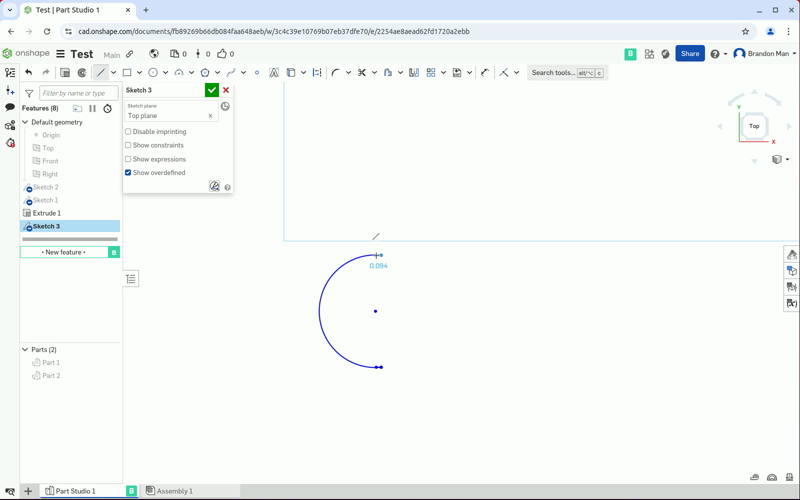
scroll(6)
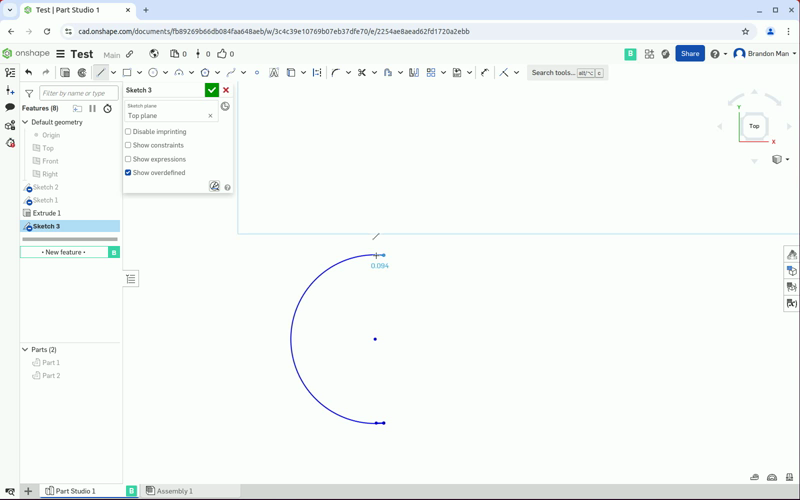
scroll(6)
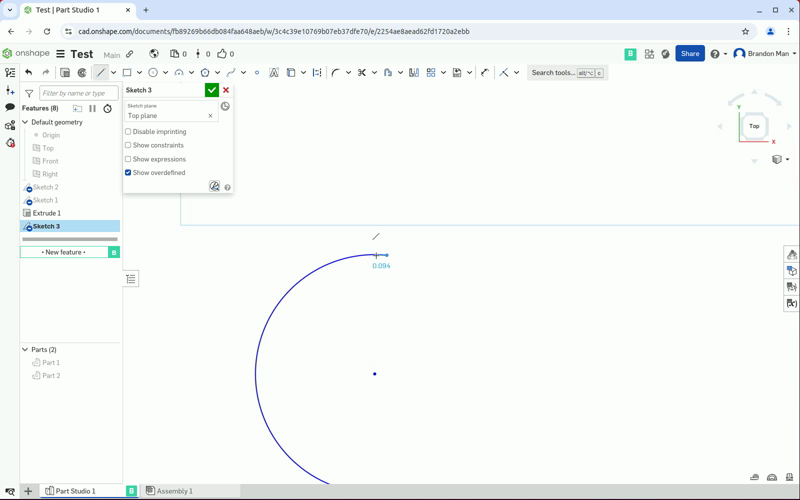
scroll(6)
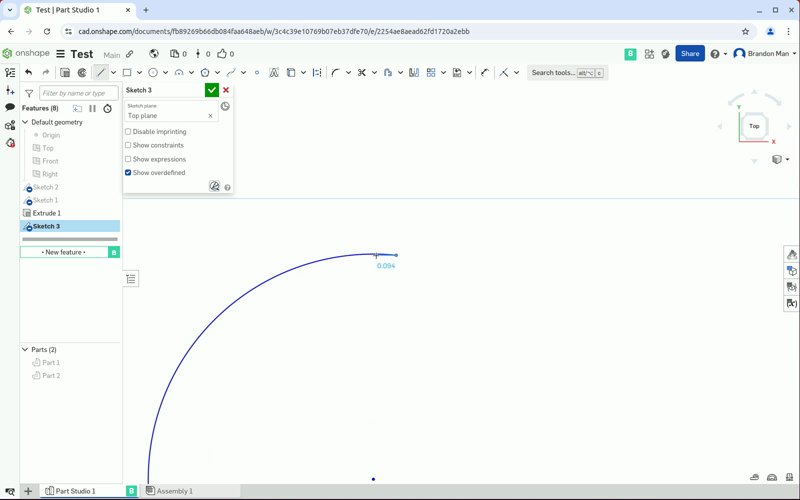
scroll(6)
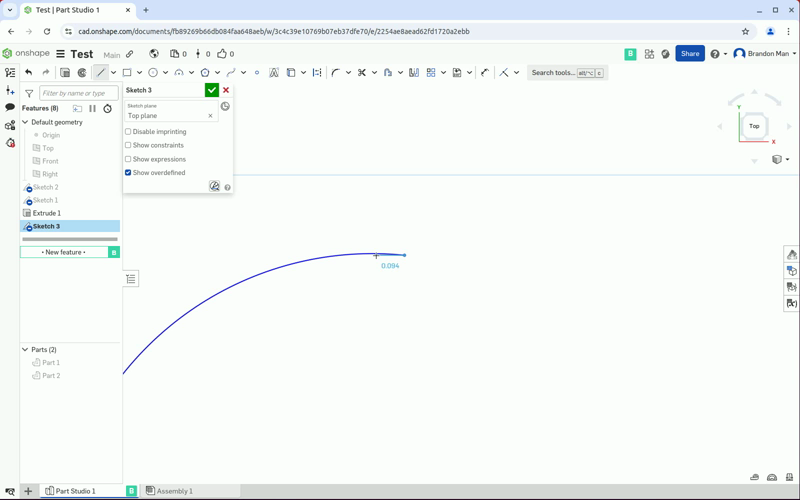
click(376, 255)
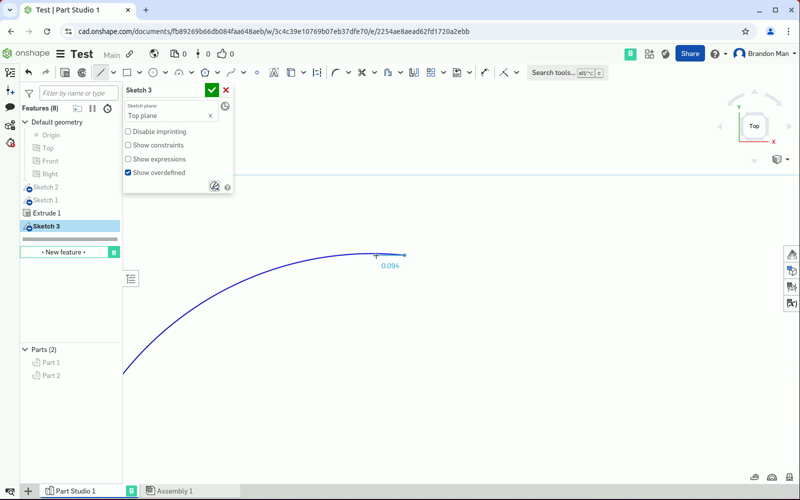
scroll(-6)
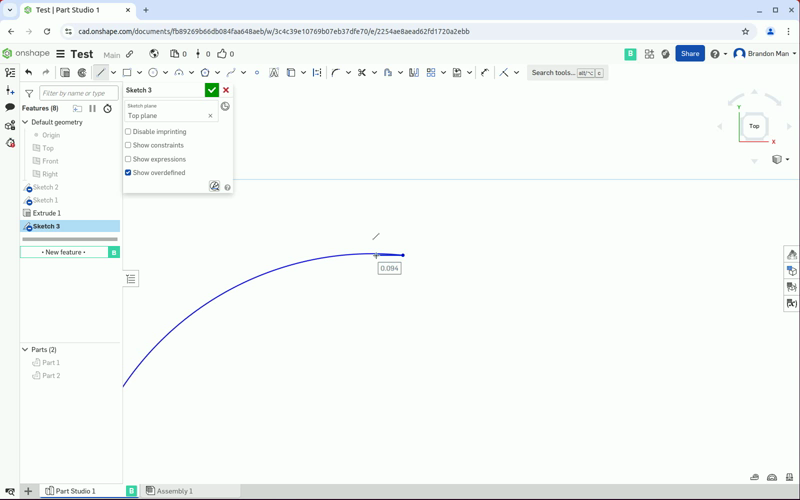
scroll(-6)
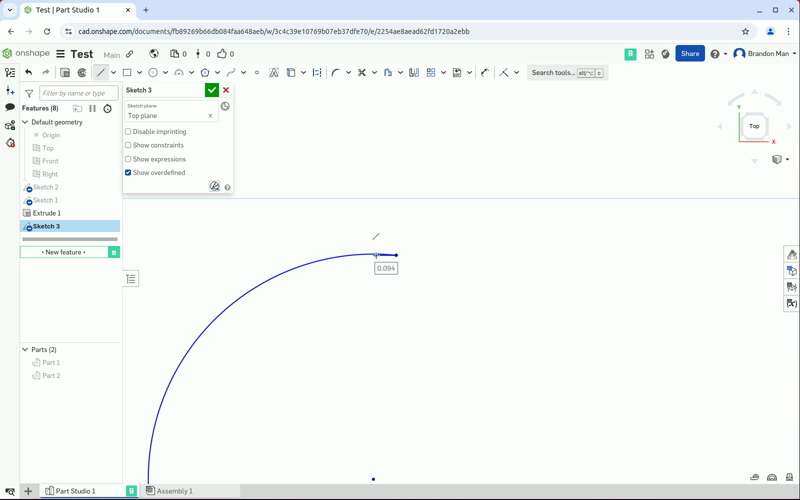
scroll(-6)
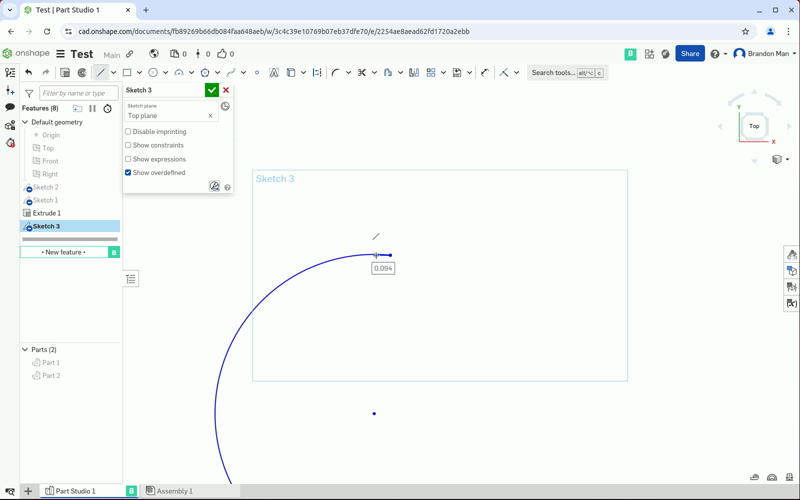
scroll(-6)
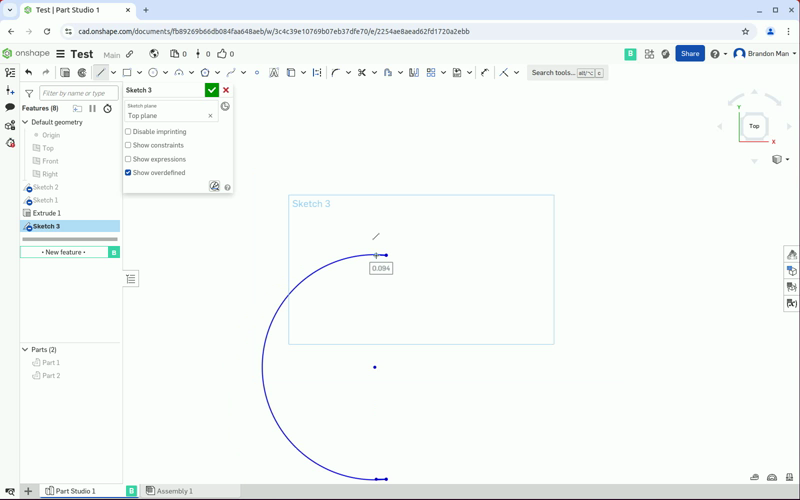
scroll(-6)
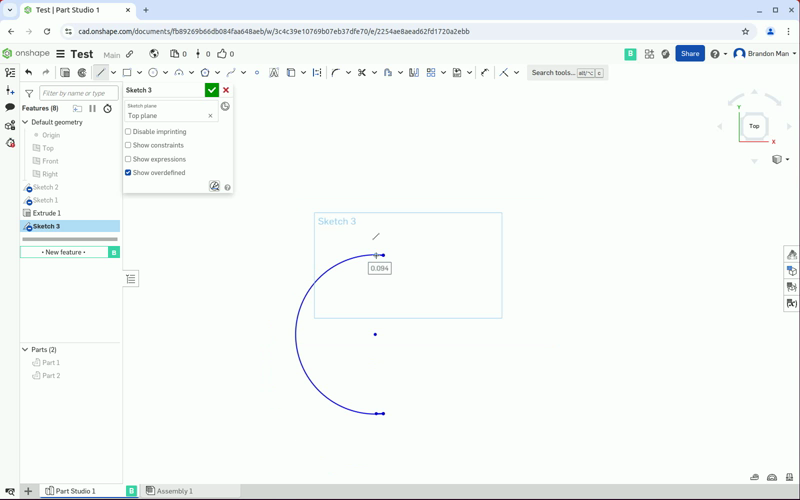
scroll(-6)
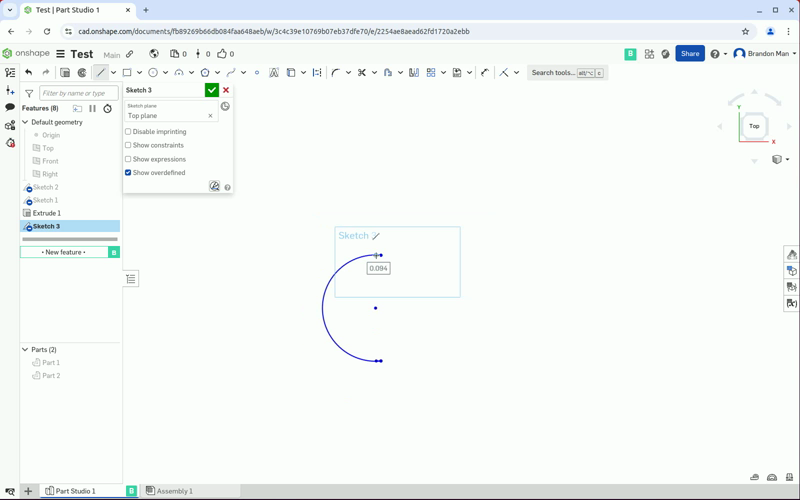
scroll(-6)
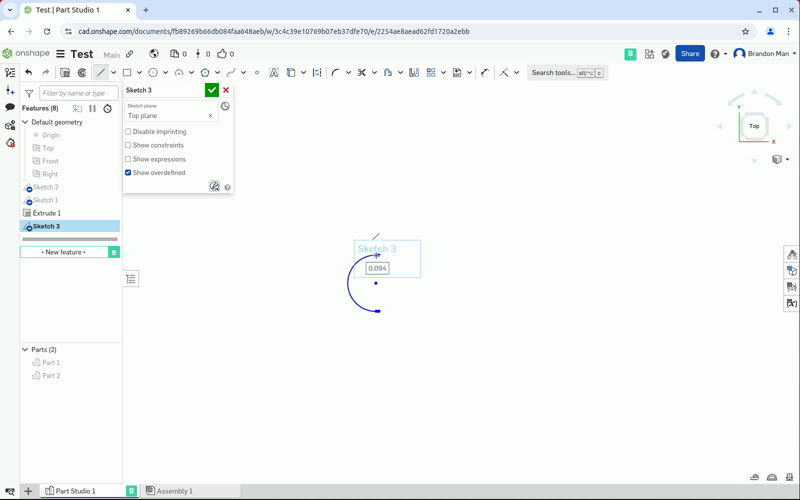
key_up(shift)
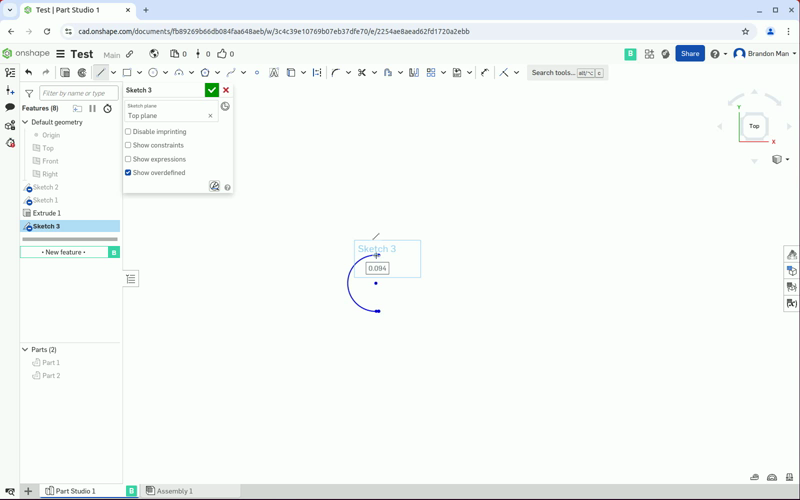
key(esc)
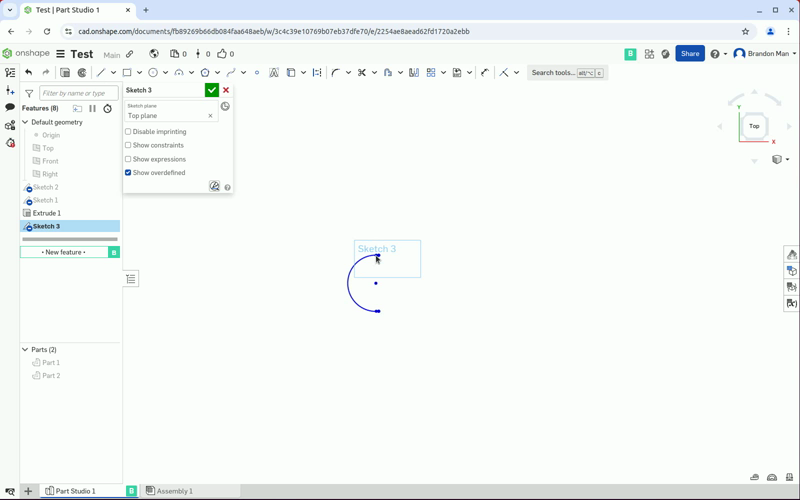
key(a)
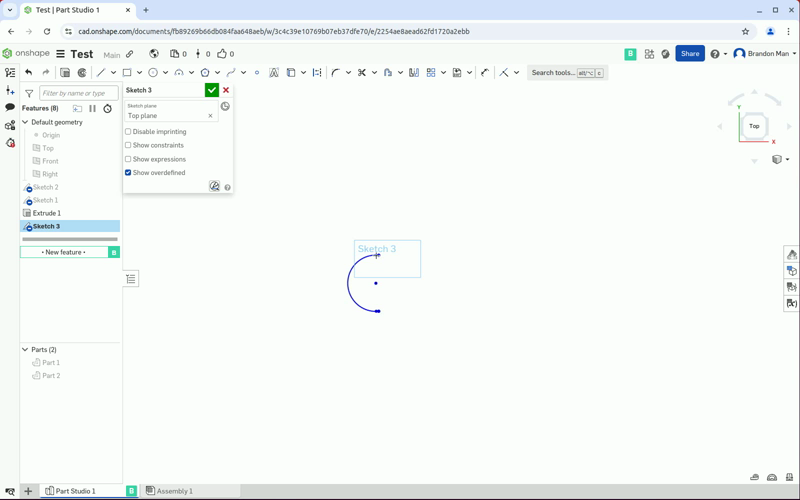
mouse_move(376, 255)
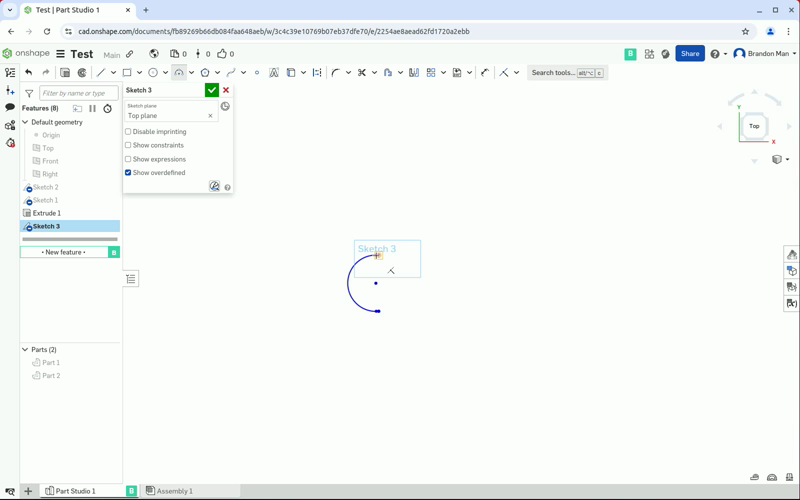
scroll(6)
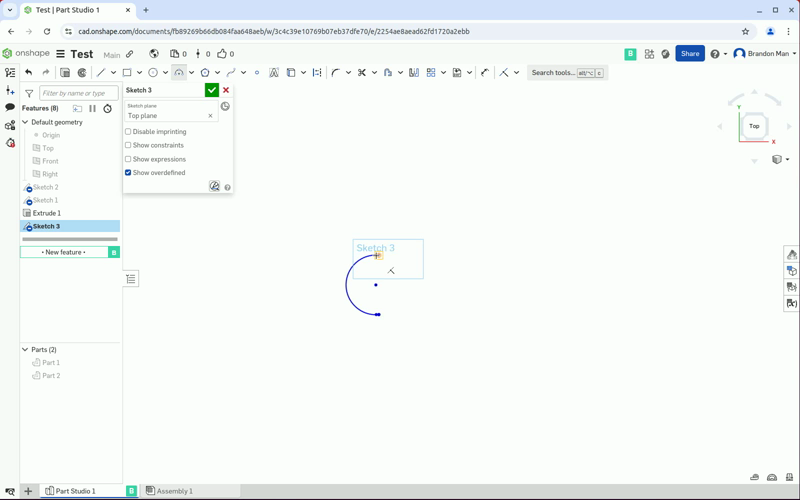
scroll(6)
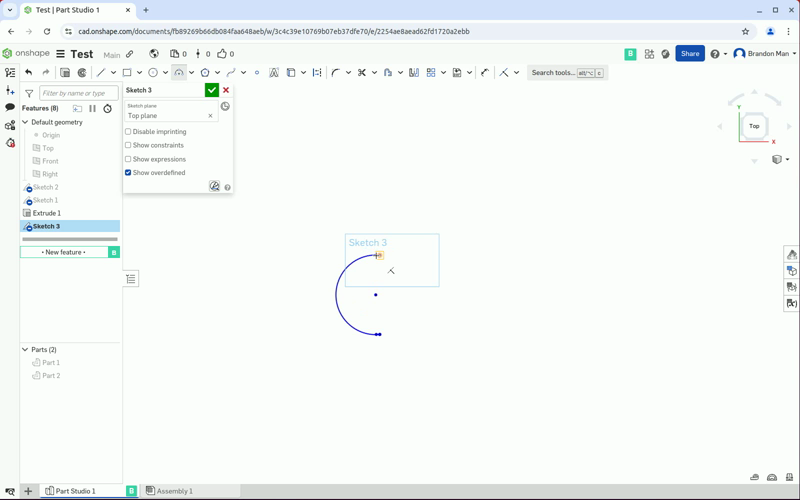
scroll(6)
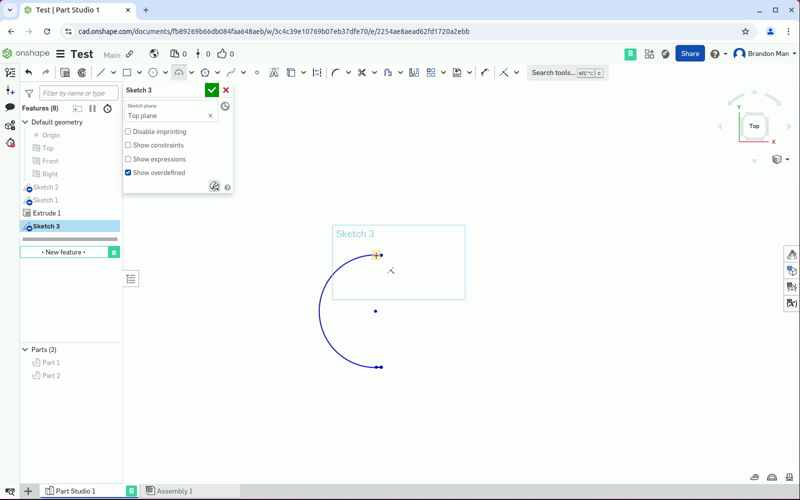
scroll(6)
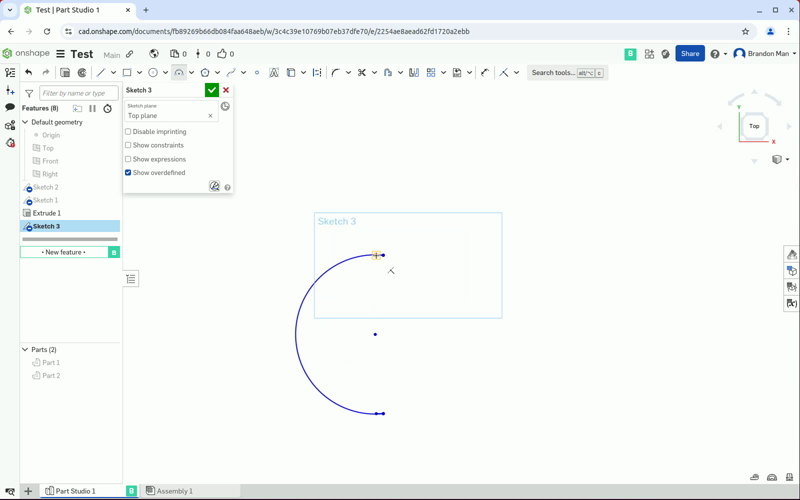
scroll(6)
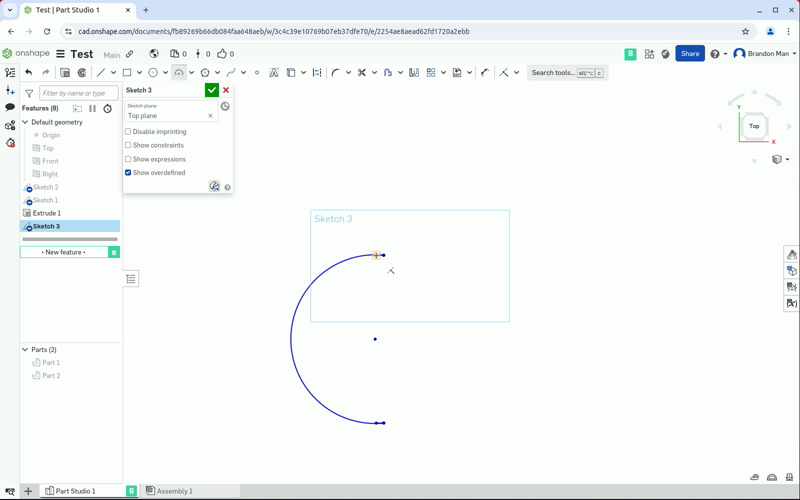
scroll(6)
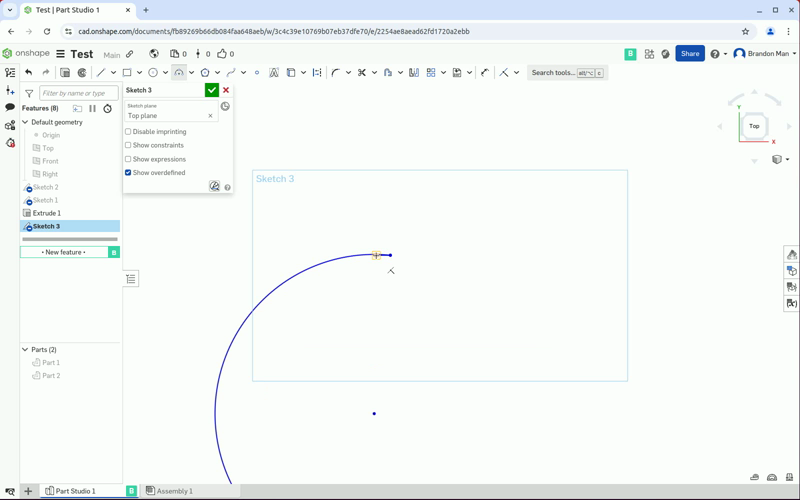
scroll(6)
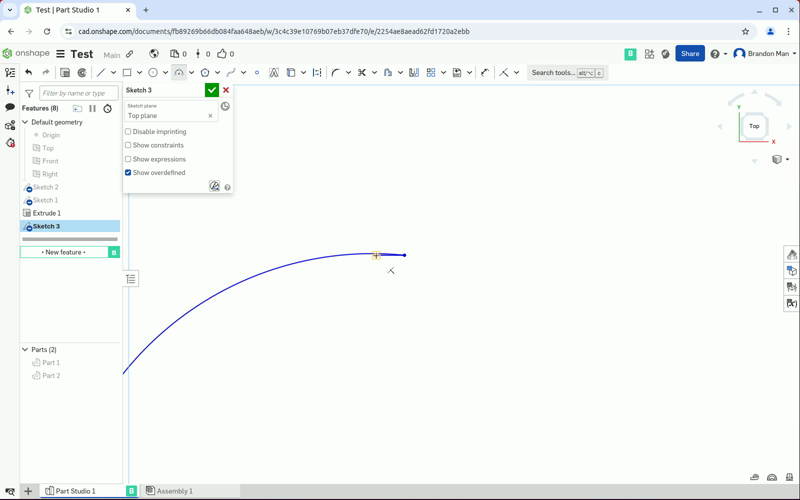
click(376, 255)
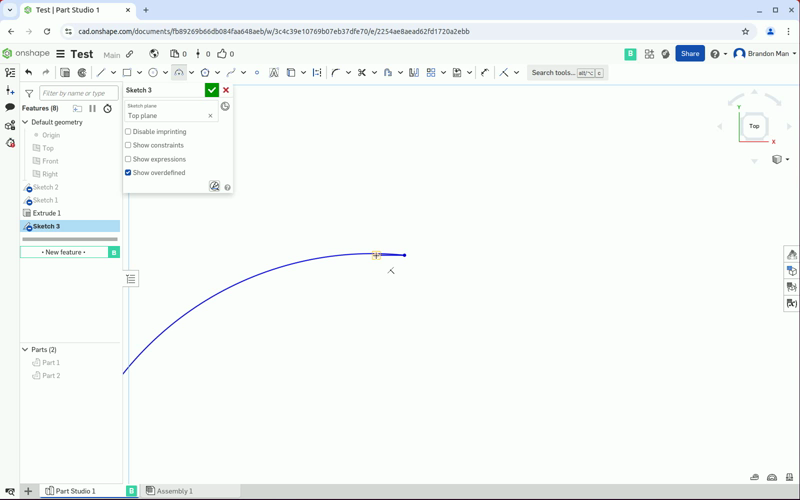
scroll(-6)
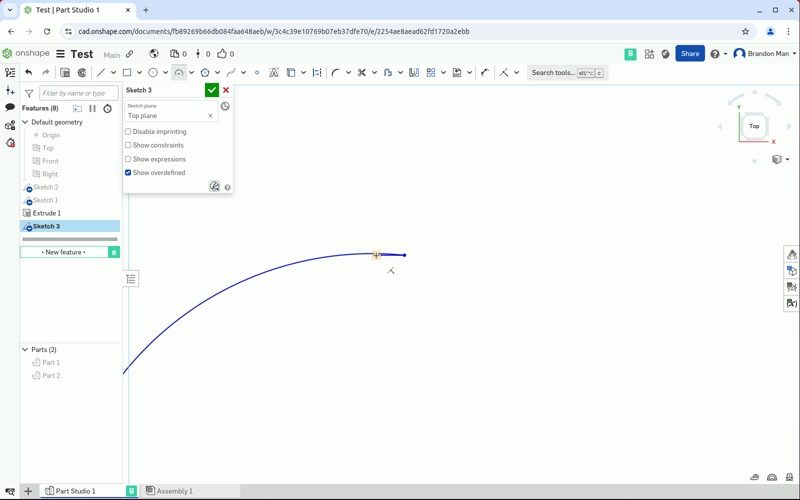
scroll(-6)
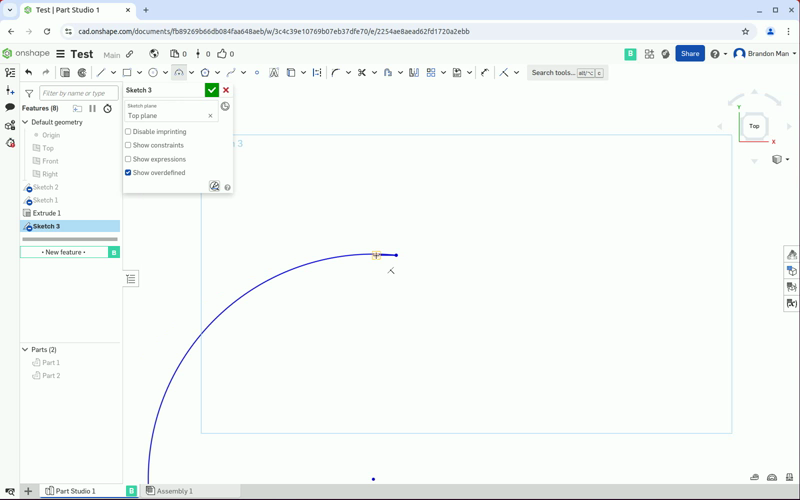
scroll(-6)
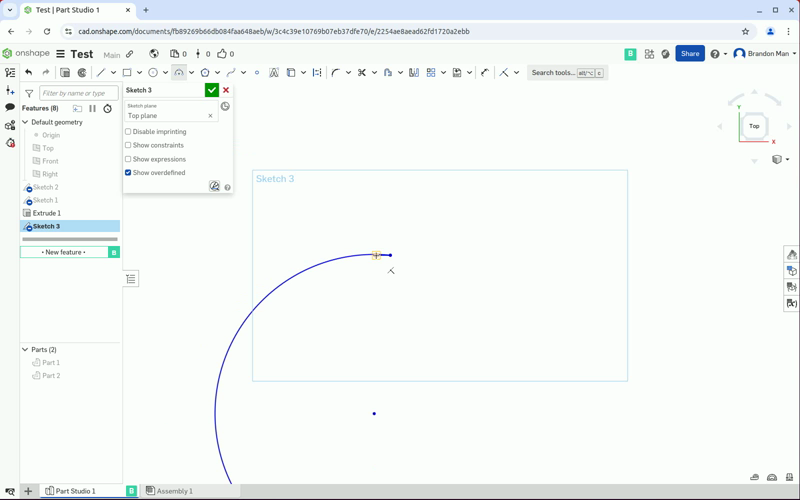
scroll(-6)
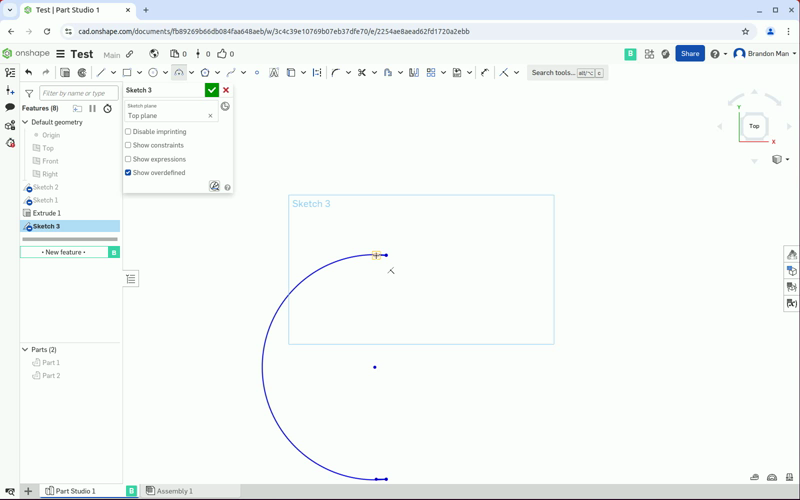
scroll(-6)
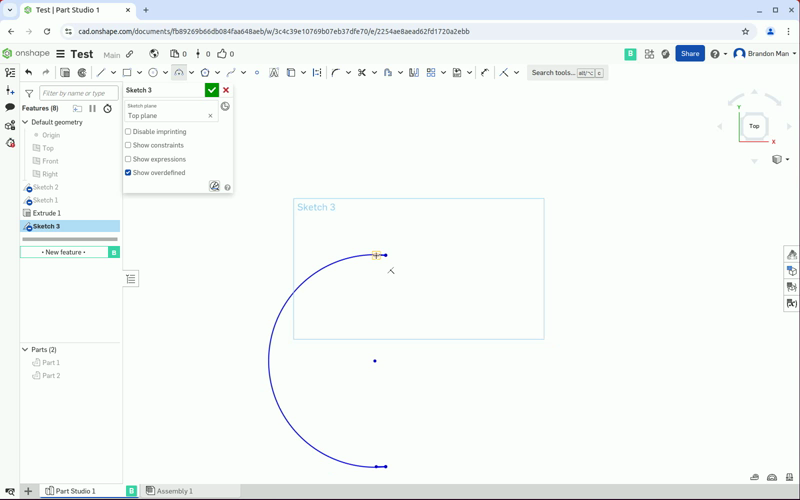
scroll(-6)
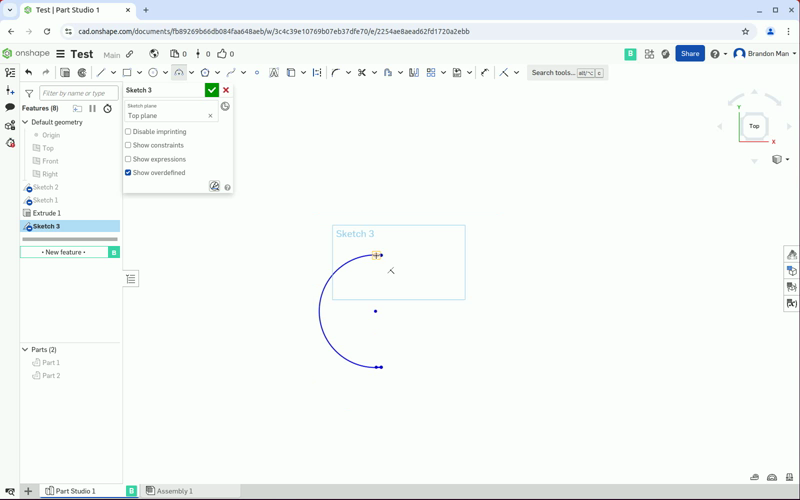
scroll(-6)
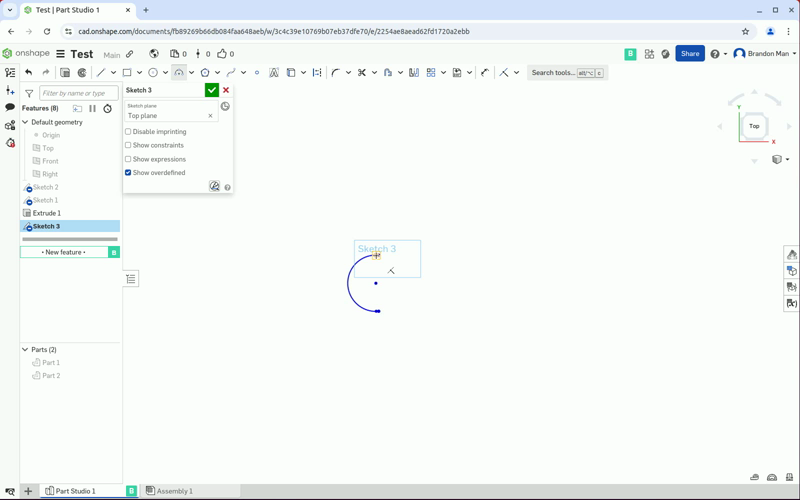
mouse_move(376, 311)
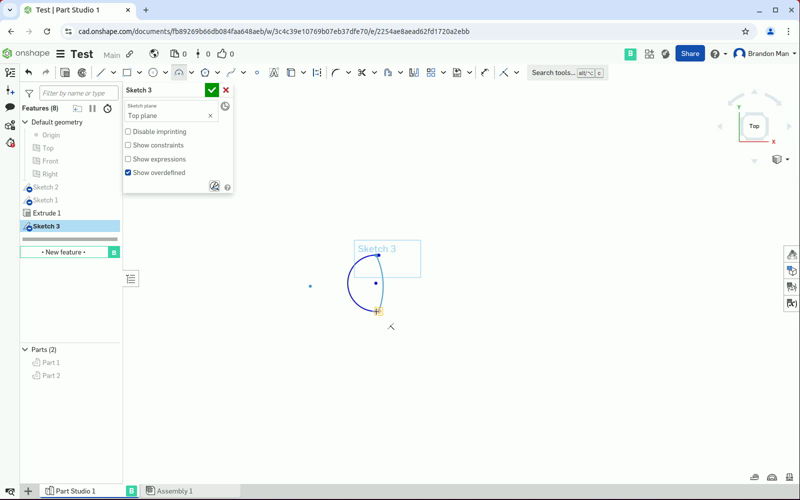
scroll(6)
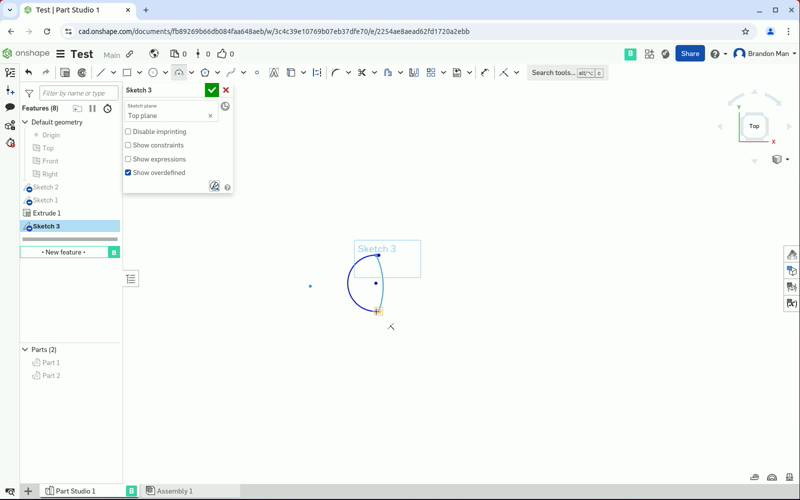
scroll(6)
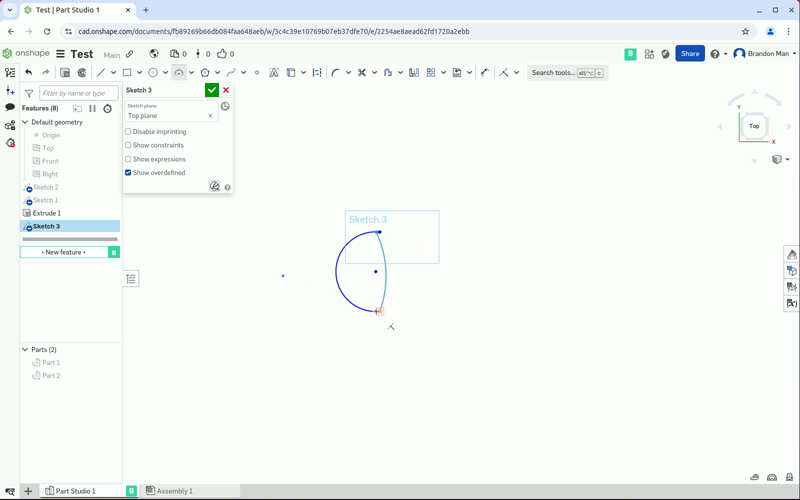
scroll(6)
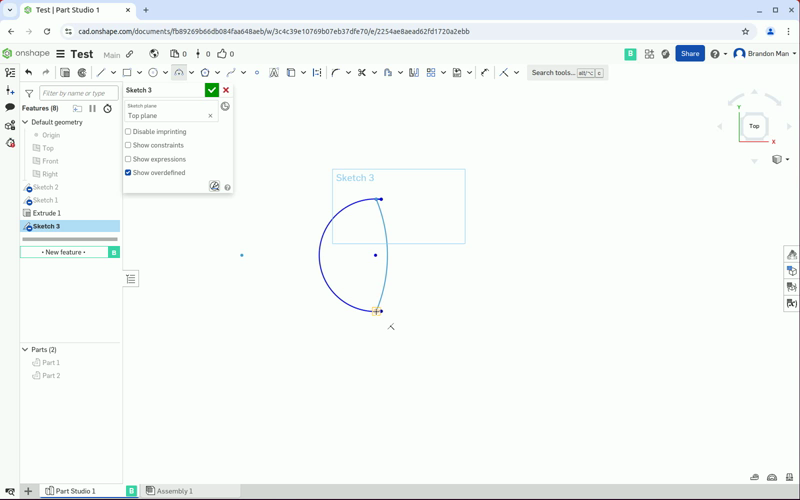
scroll(6)
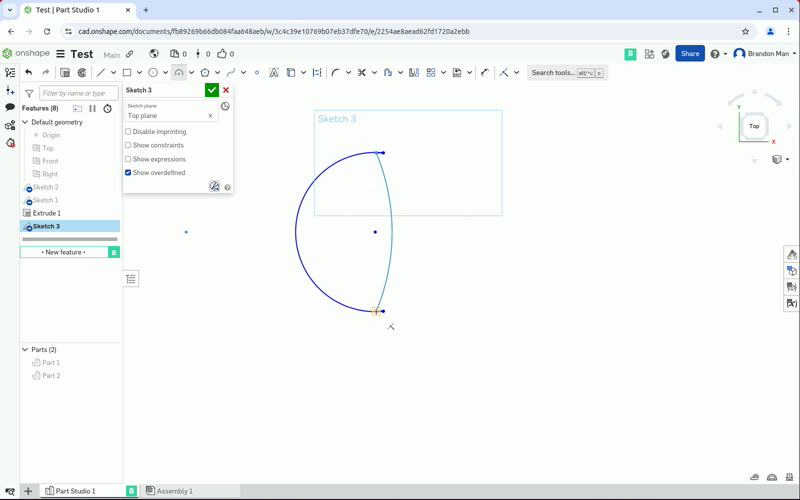
scroll(6)
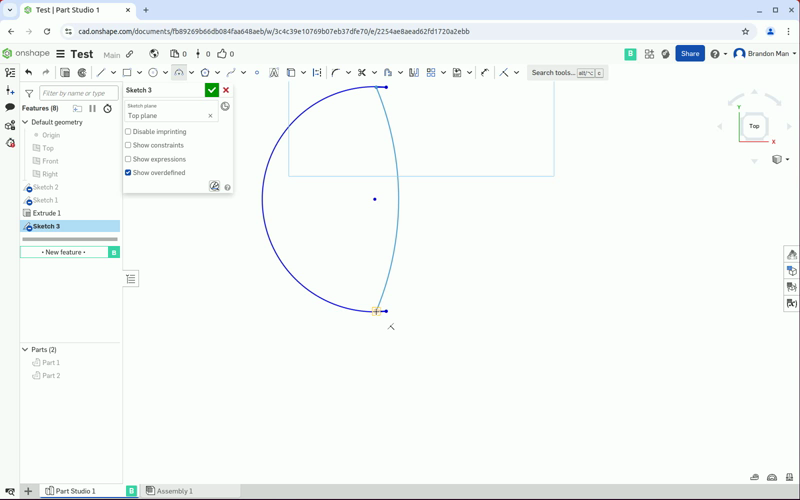
scroll(6)
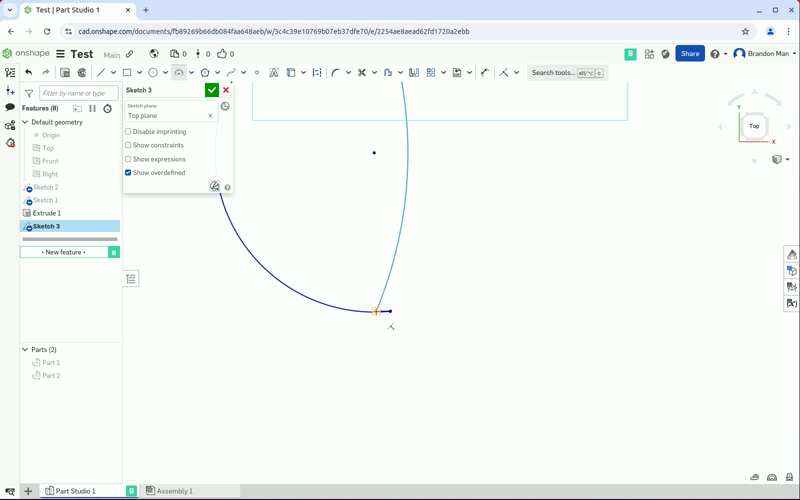
scroll(6)
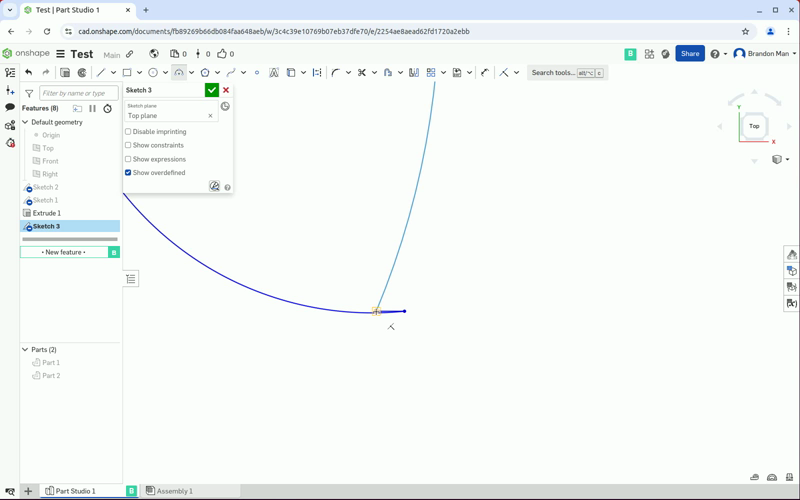
click(376, 311)
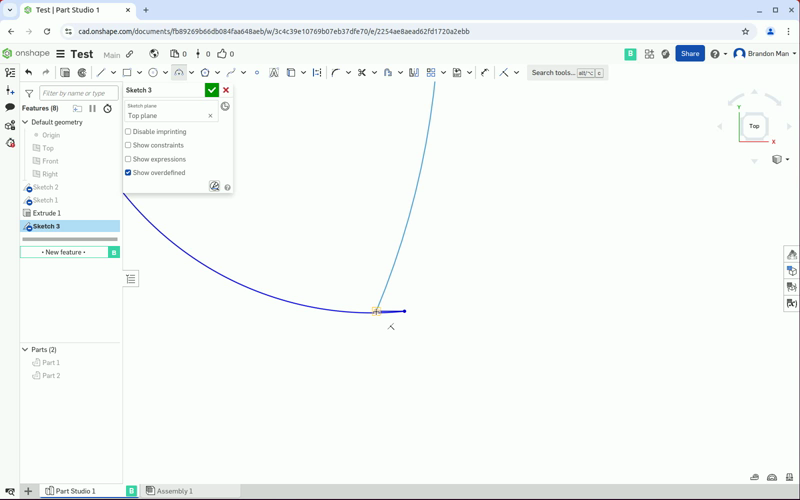
scroll(-6)
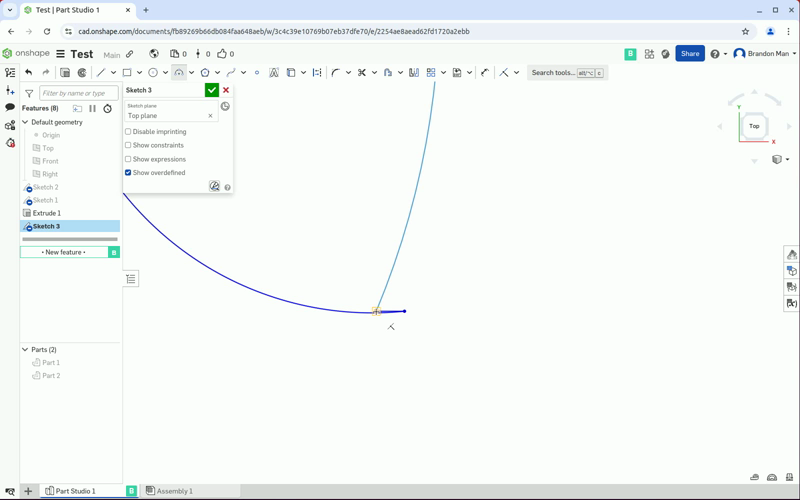
scroll(-6)
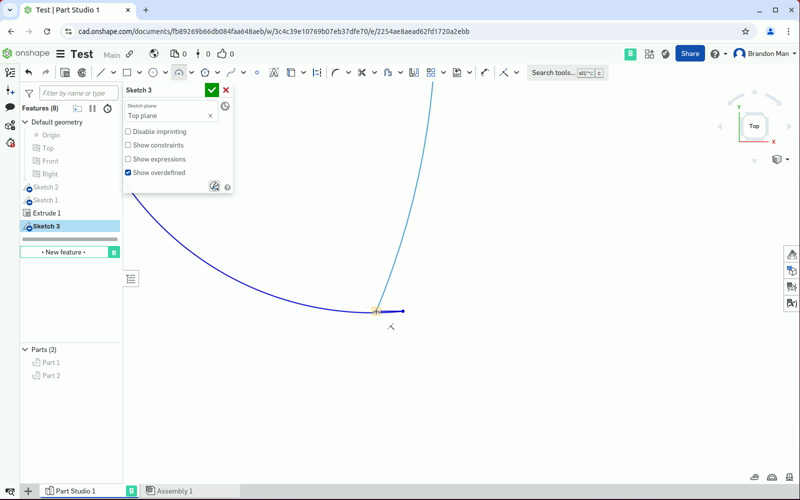
scroll(-6)
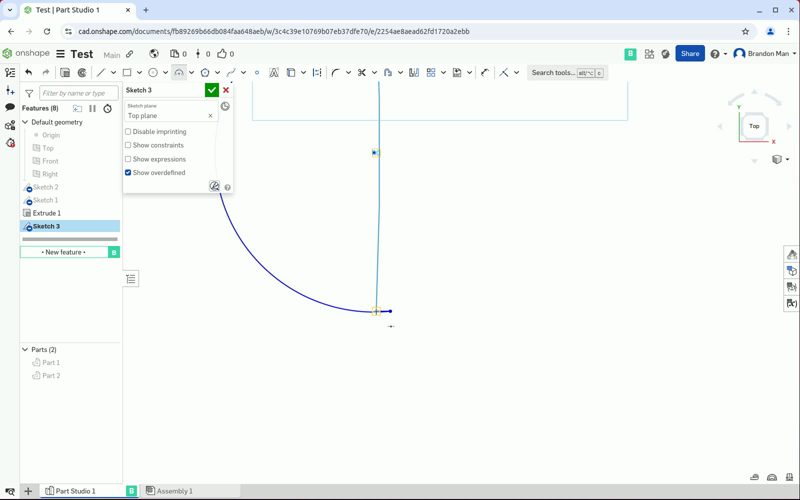
scroll(-6)
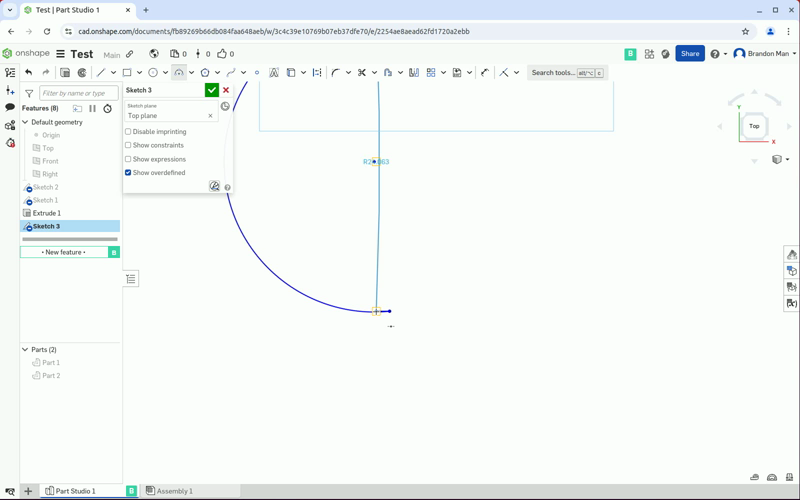
scroll(-6)
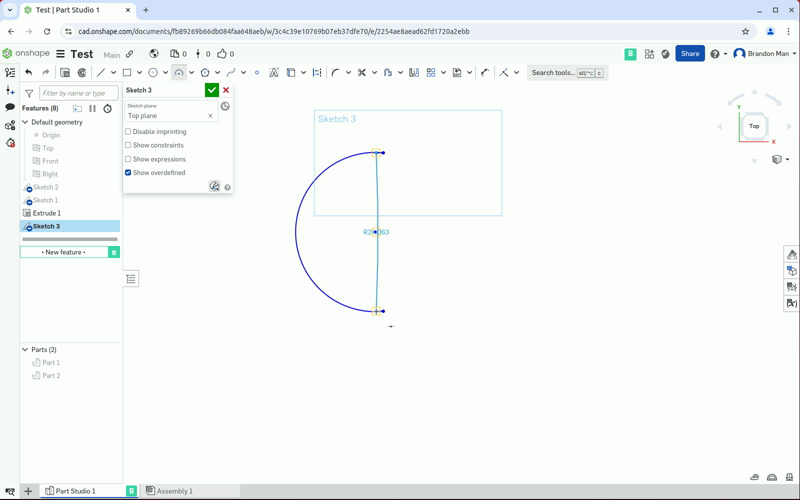
scroll(-6)
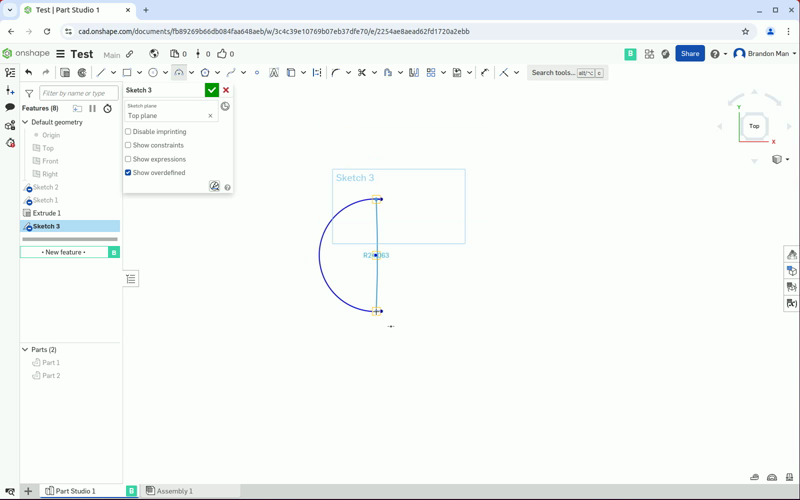
scroll(-6)
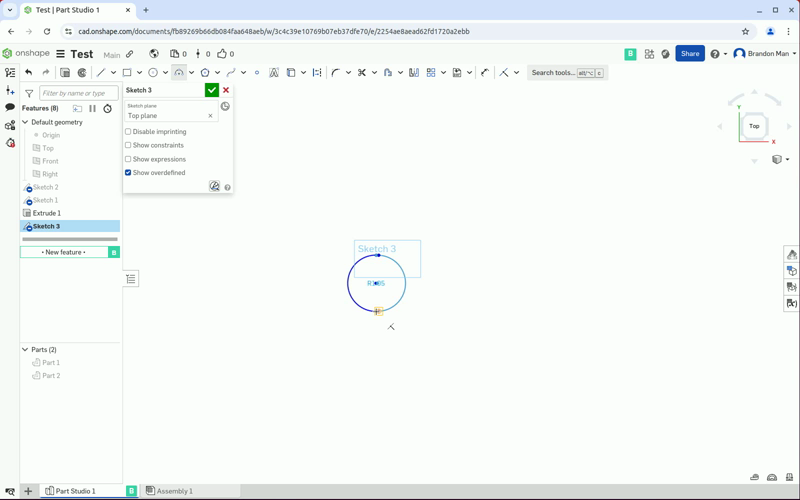
key_down(shift)
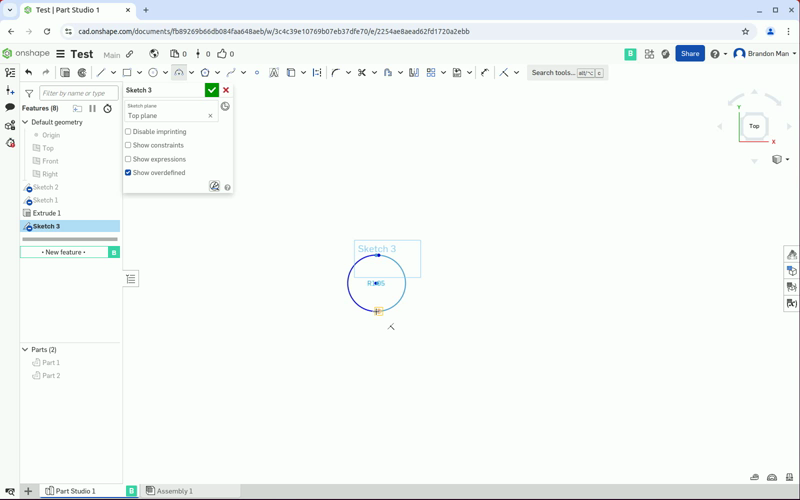
mouse_move(348, 283)
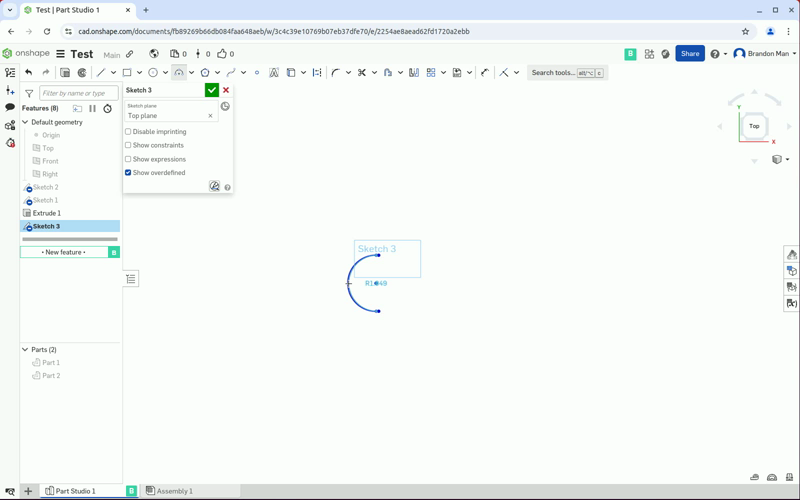
scroll(6)
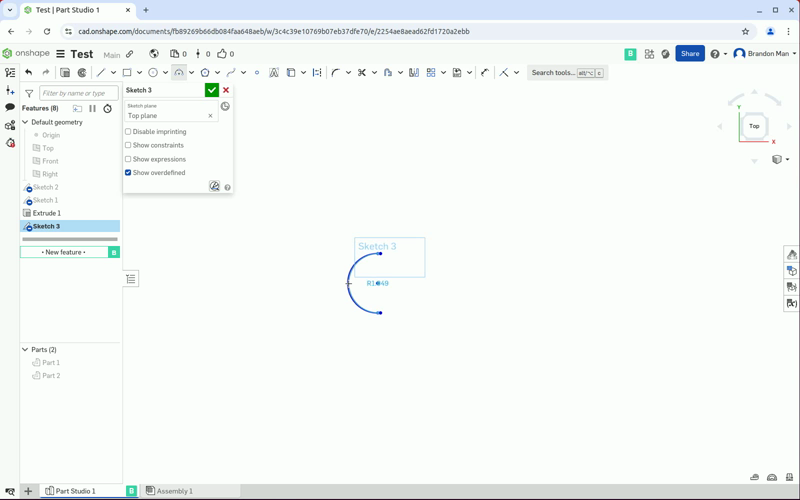
scroll(6)
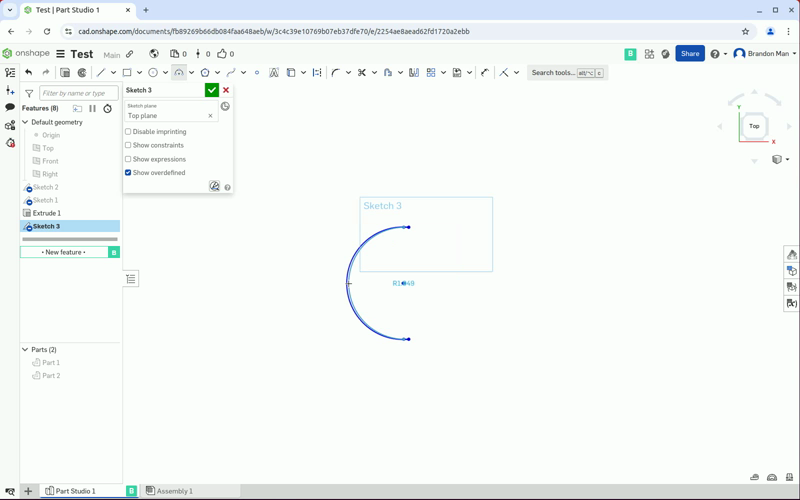
scroll(6)
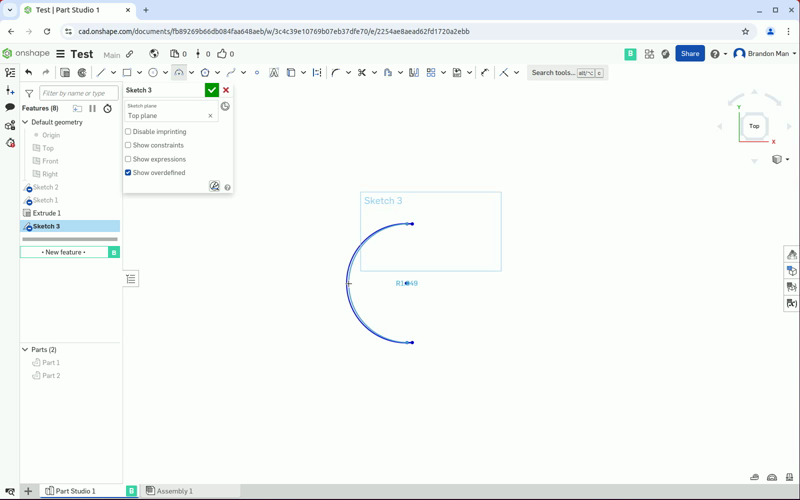
scroll(6)
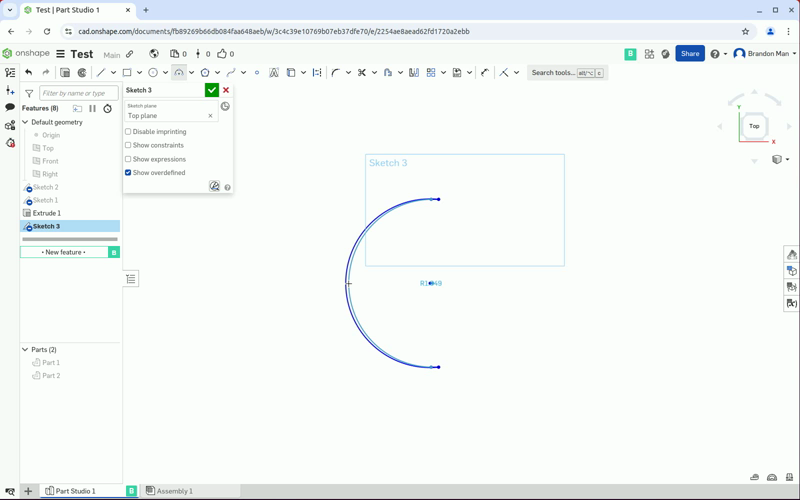
scroll(6)
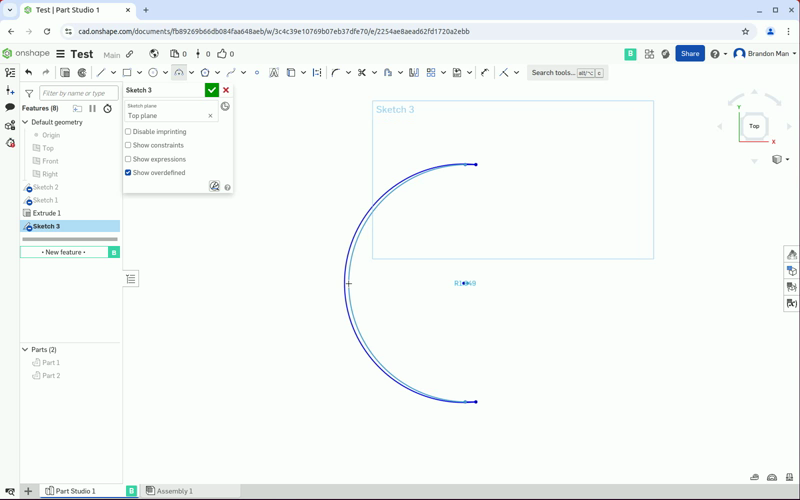
scroll(6)
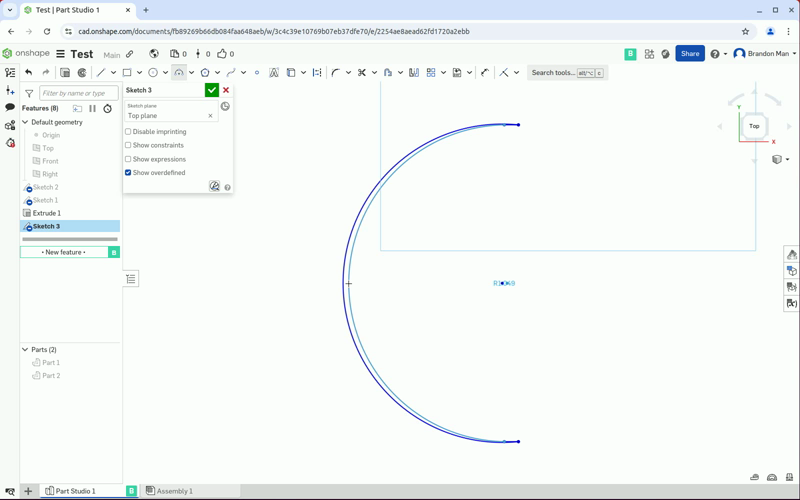
scroll(6)
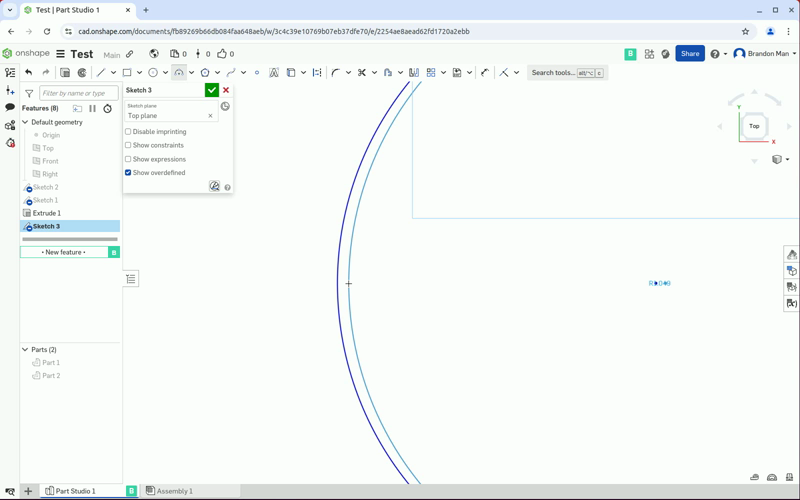
click(348, 283)
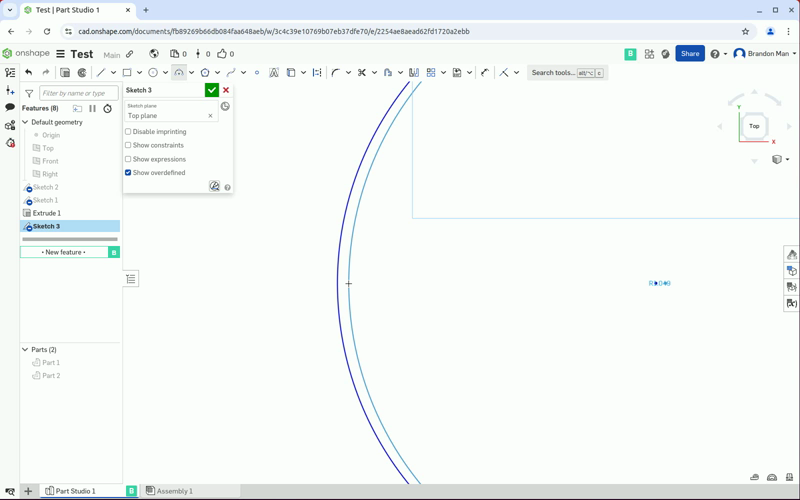
scroll(-6)
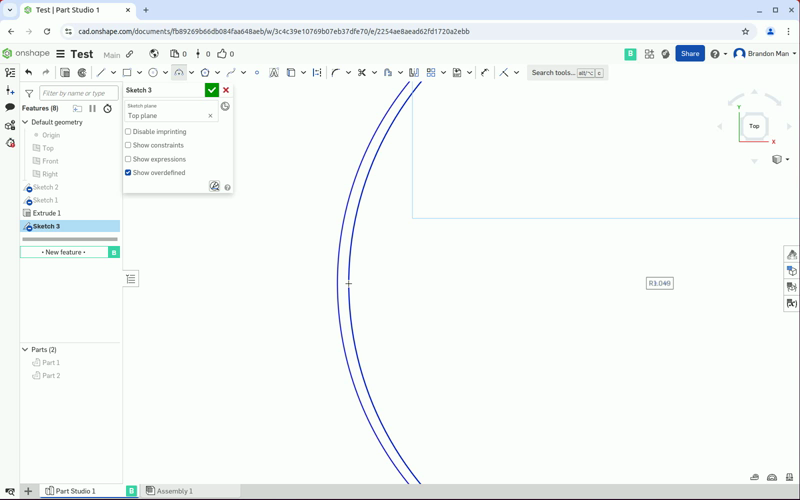
scroll(-6)
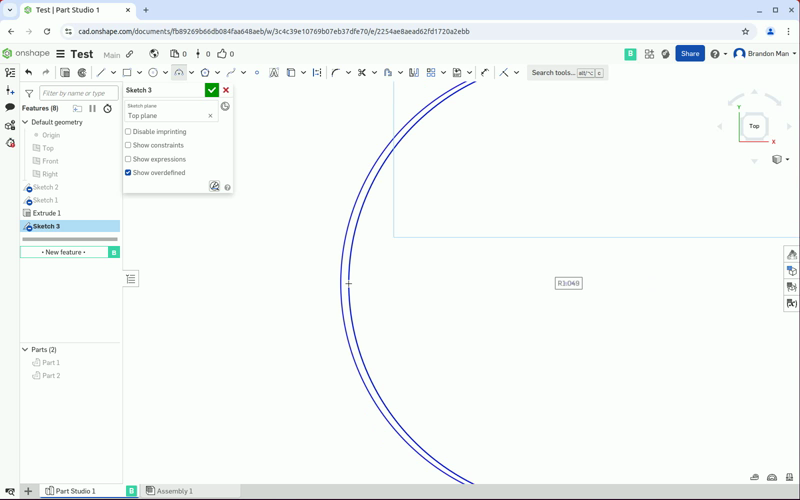
scroll(-6)
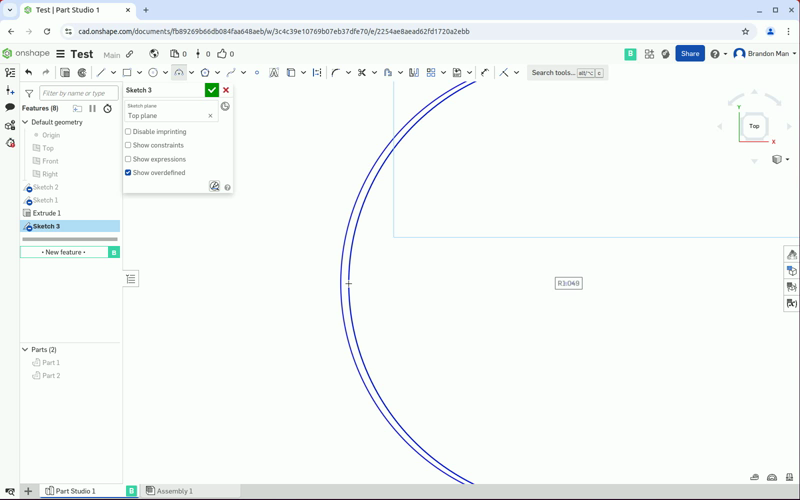
scroll(-6)
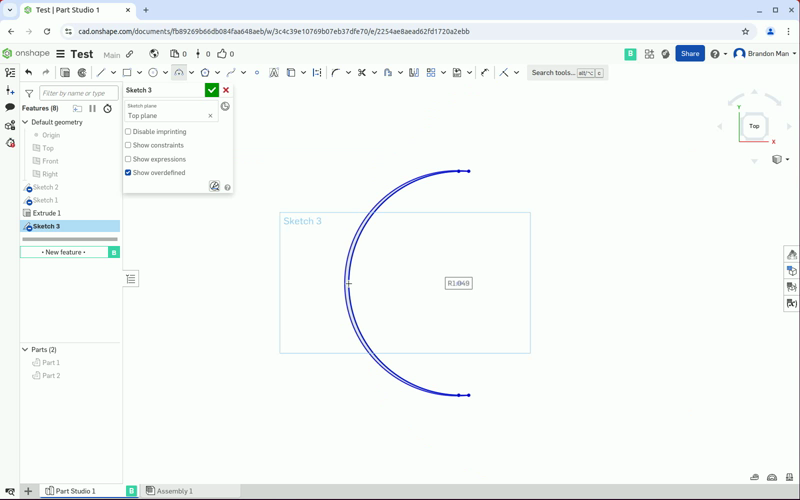
scroll(-6)
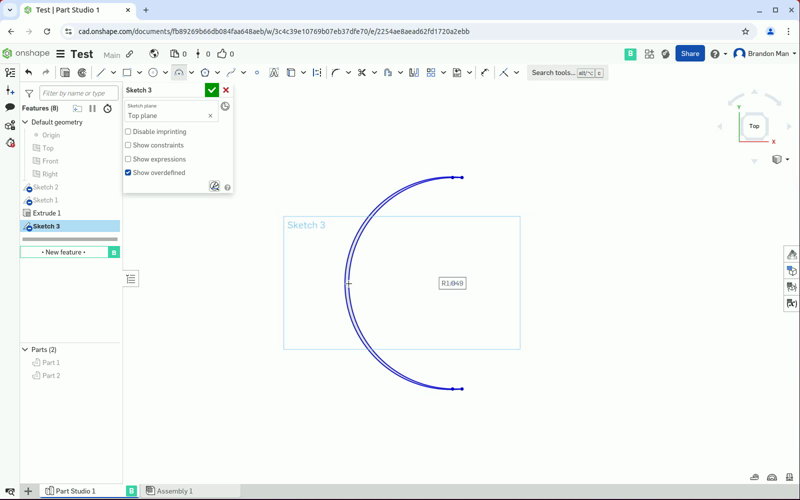
scroll(-6)
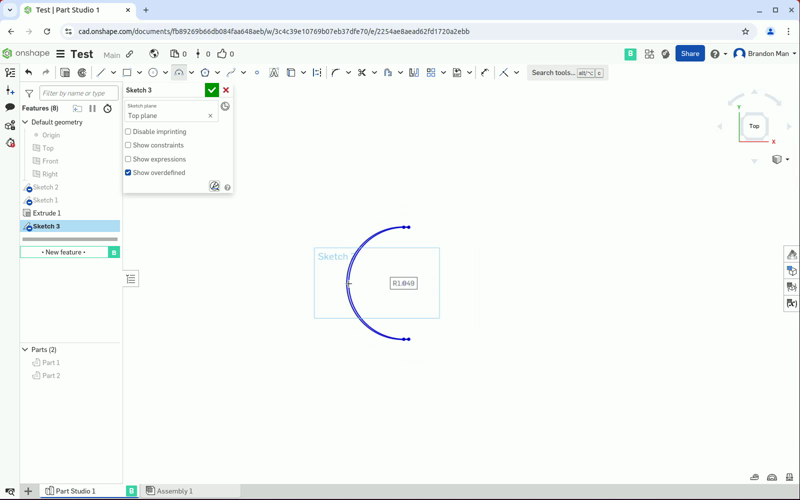
scroll(-6)
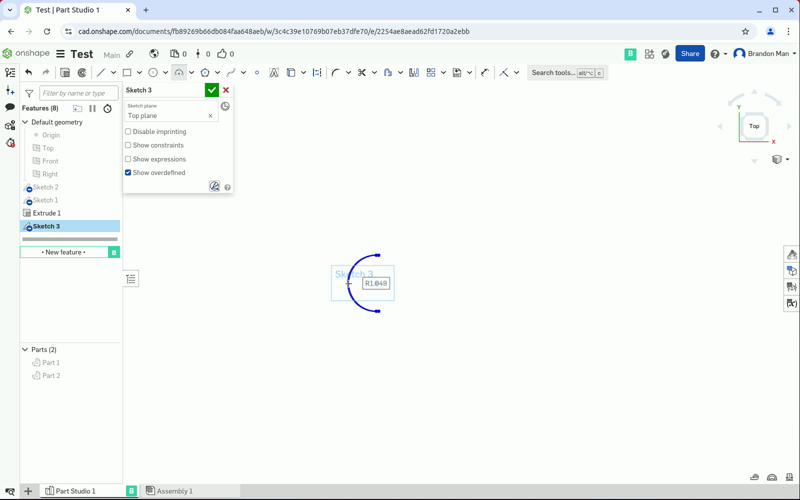
key_up(shift)
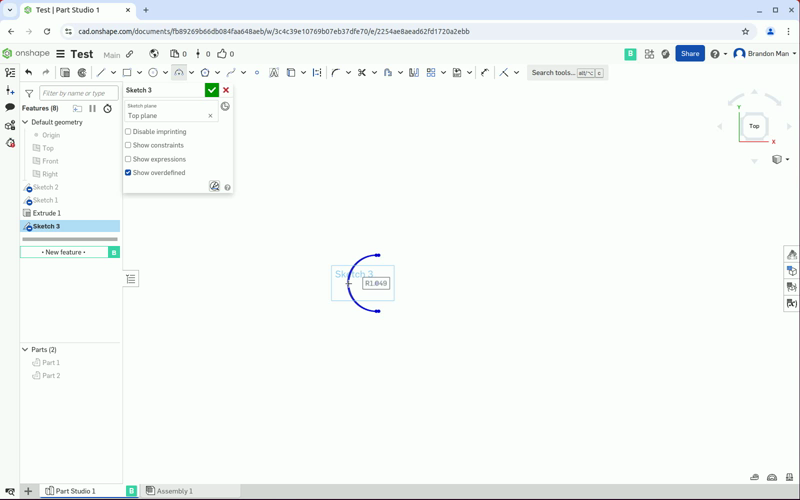
key(esc)
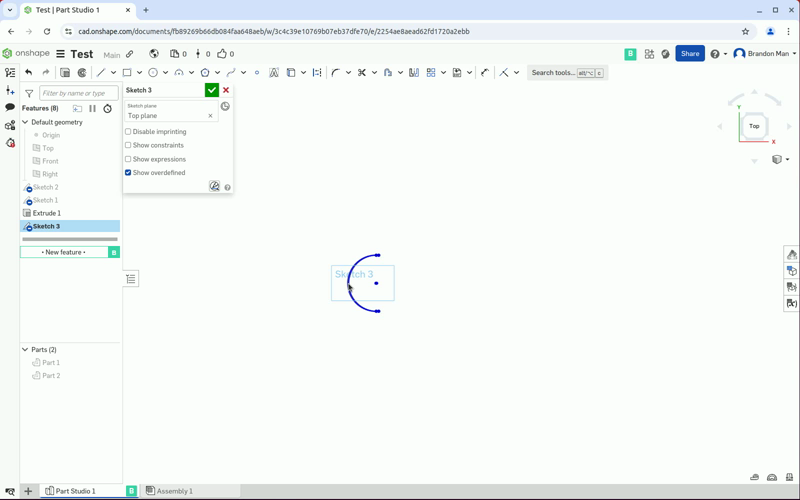
mouse_move(354, 300)
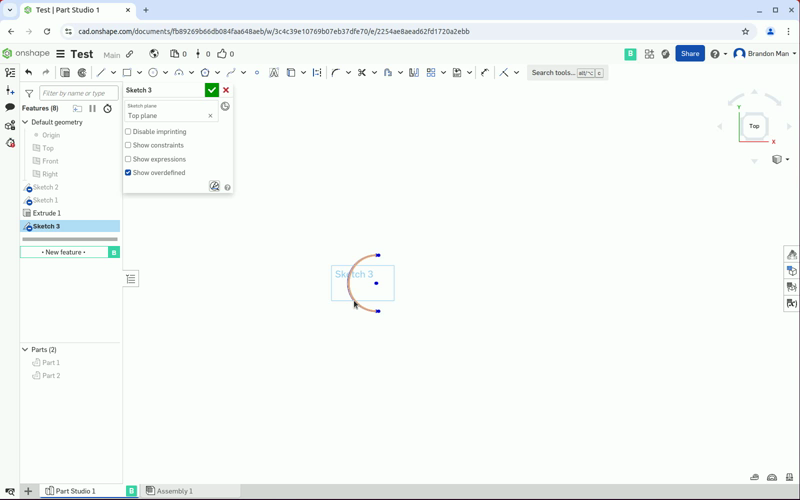
scroll(6)
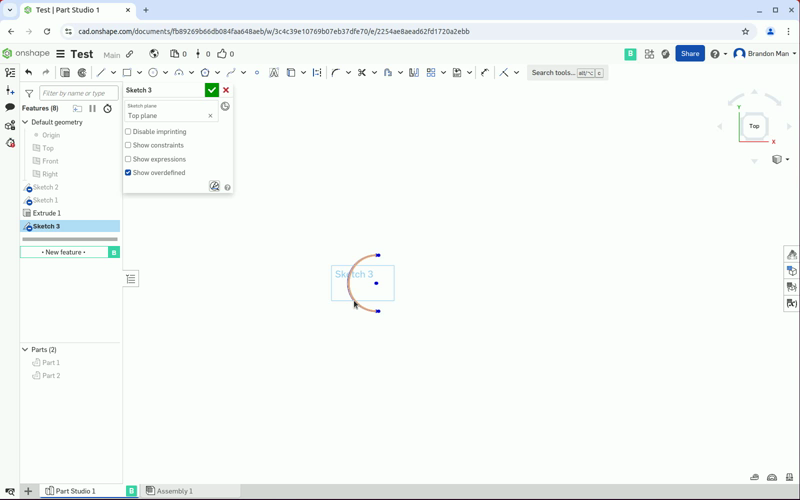
scroll(6)
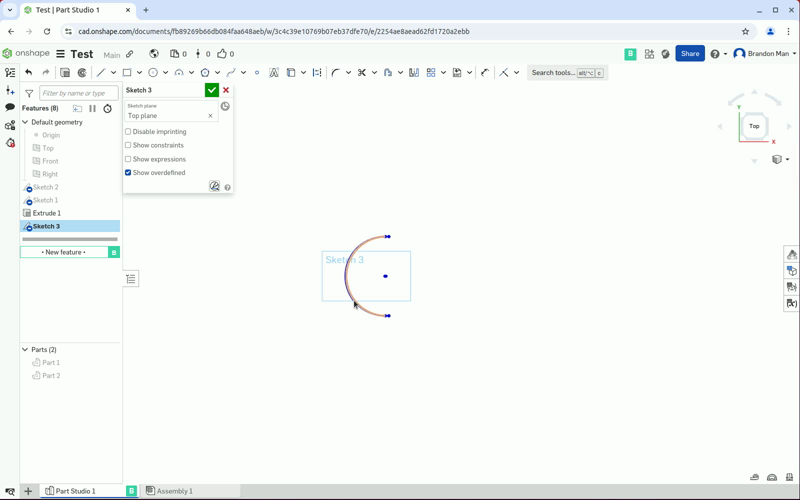
scroll(6)
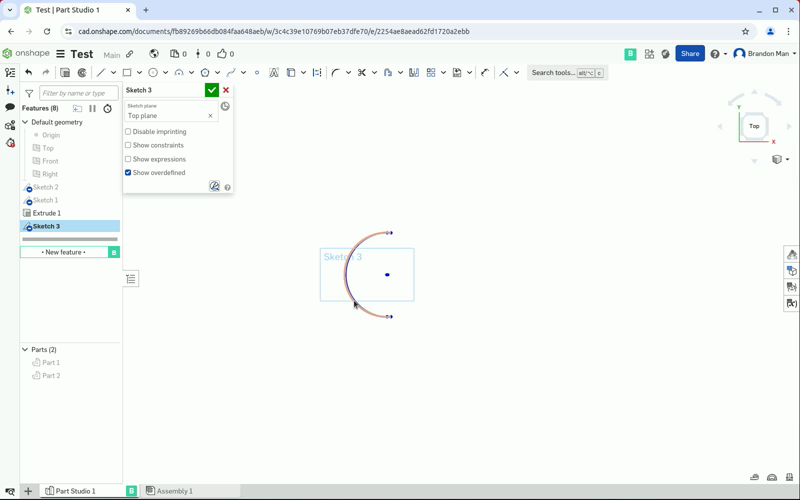
scroll(6)
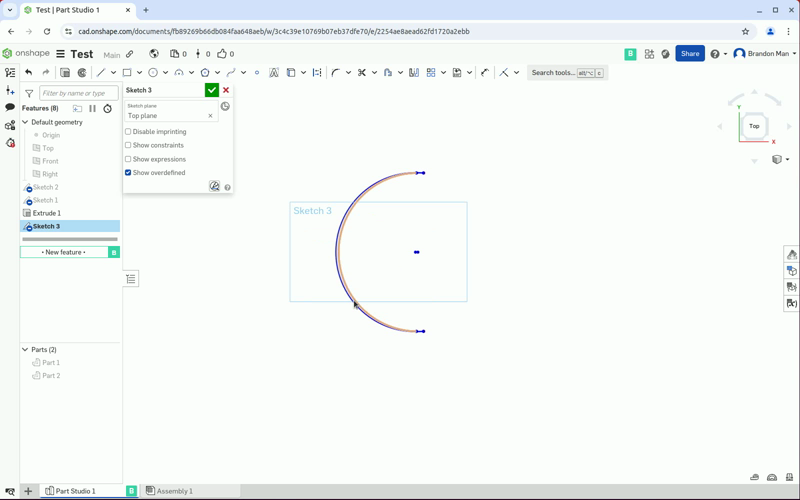
scroll(6)
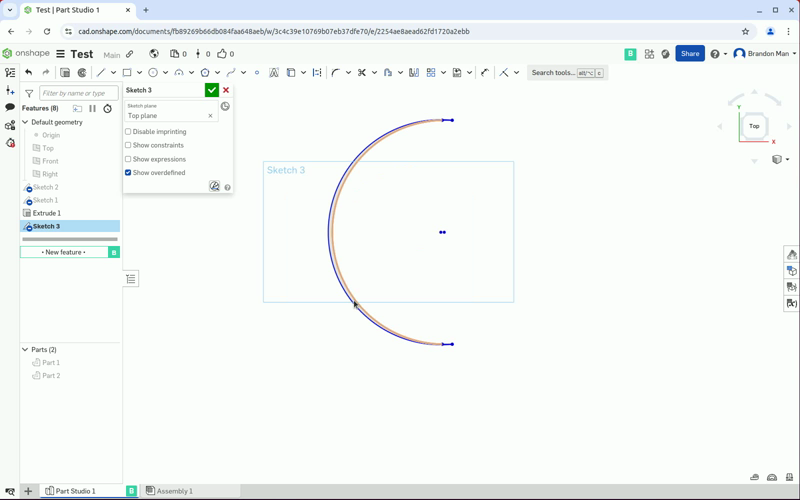
scroll(6)
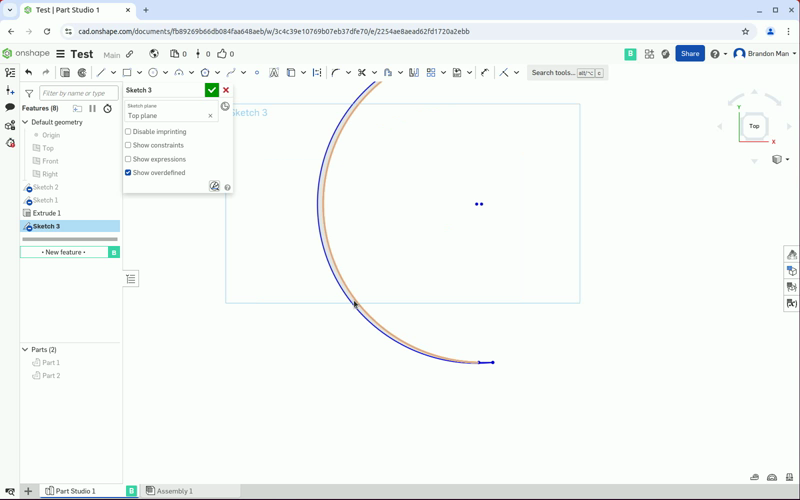
scroll(6)
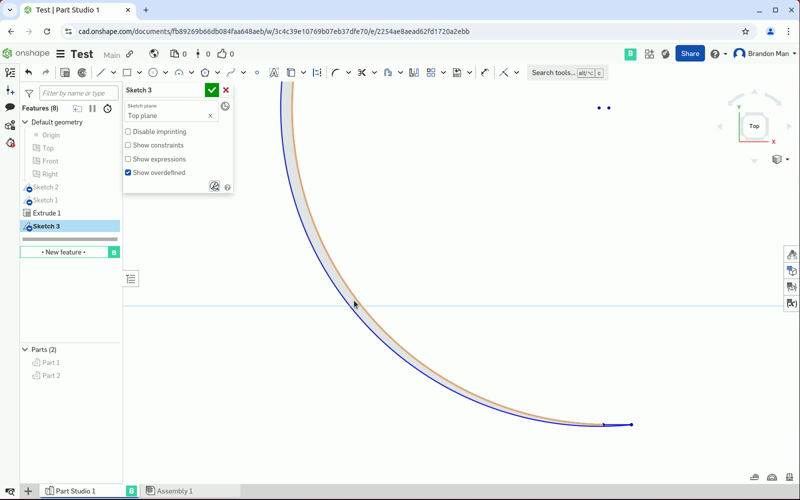
click(354, 300)
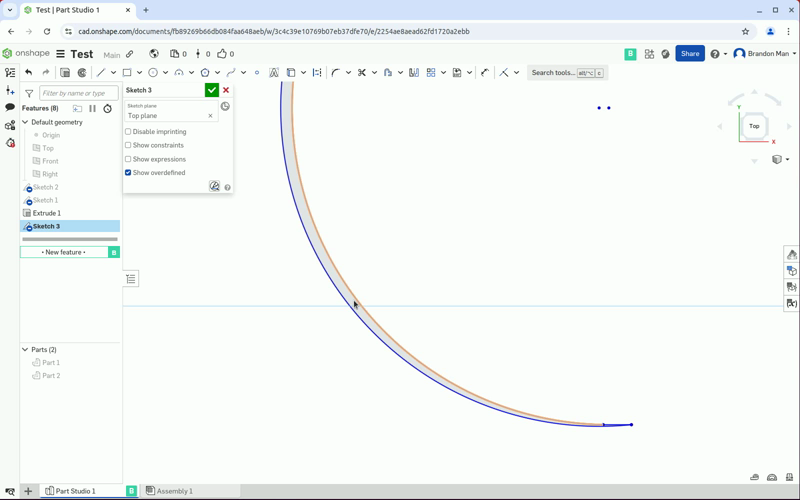
scroll(-6)
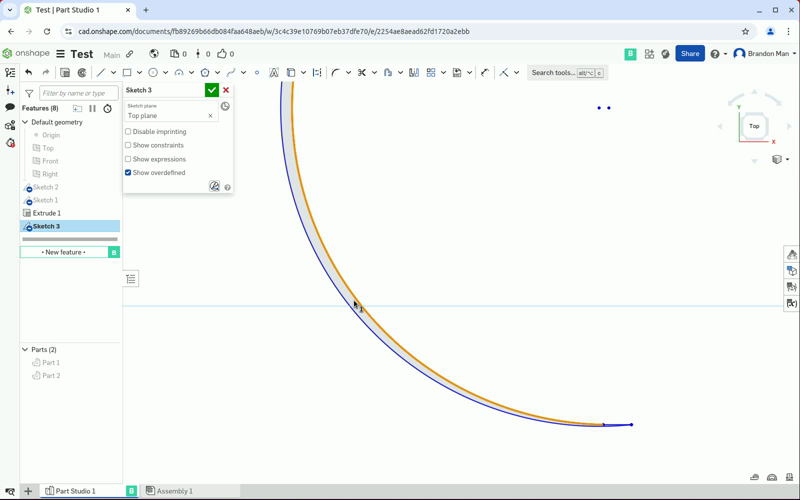
scroll(-6)
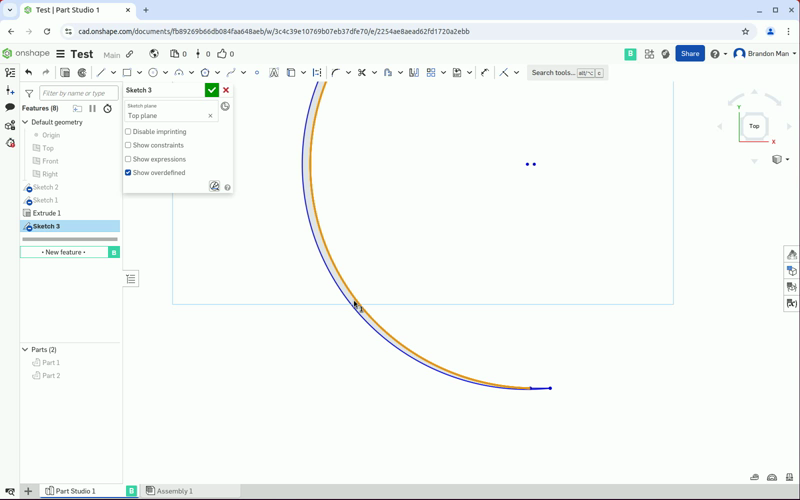
scroll(-6)
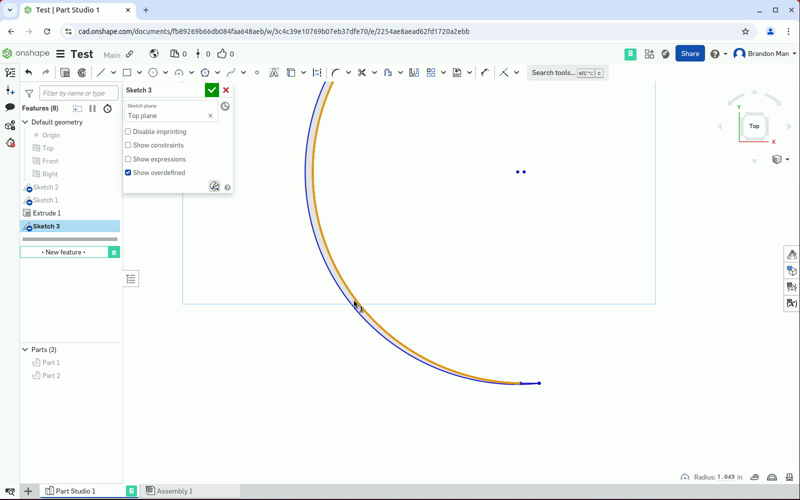
scroll(-6)
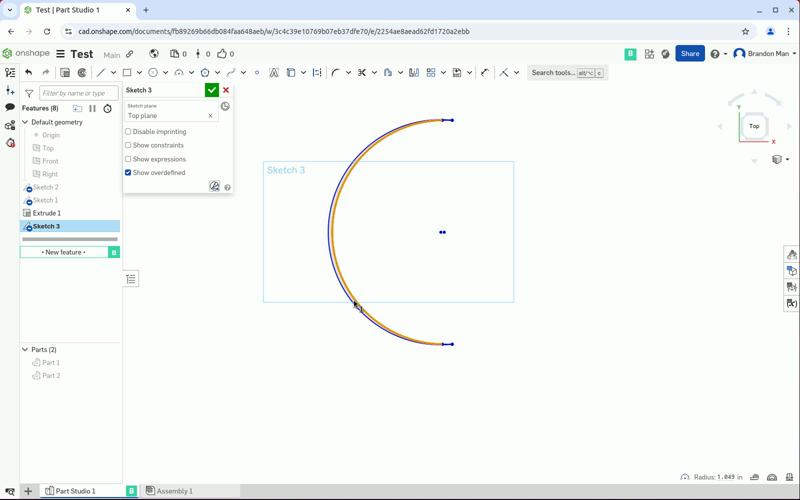
scroll(-6)
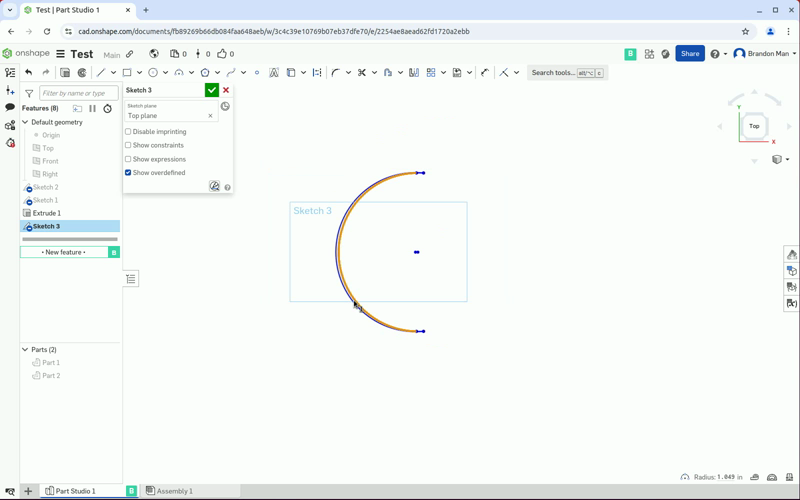
scroll(-6)
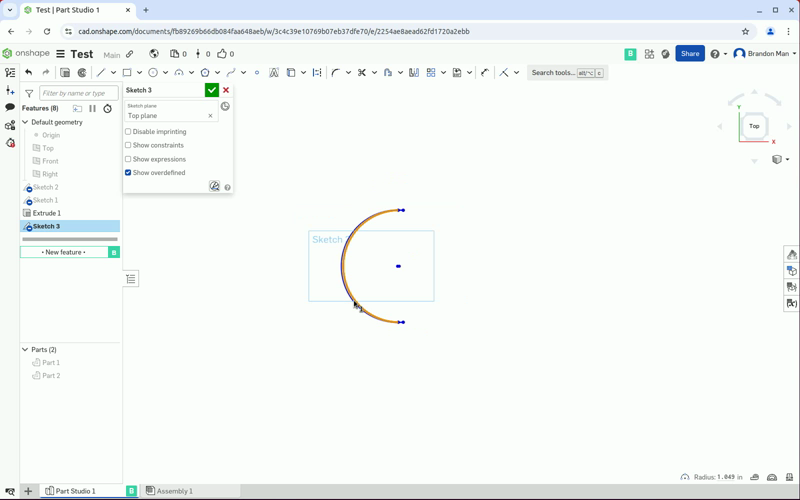
scroll(-6)
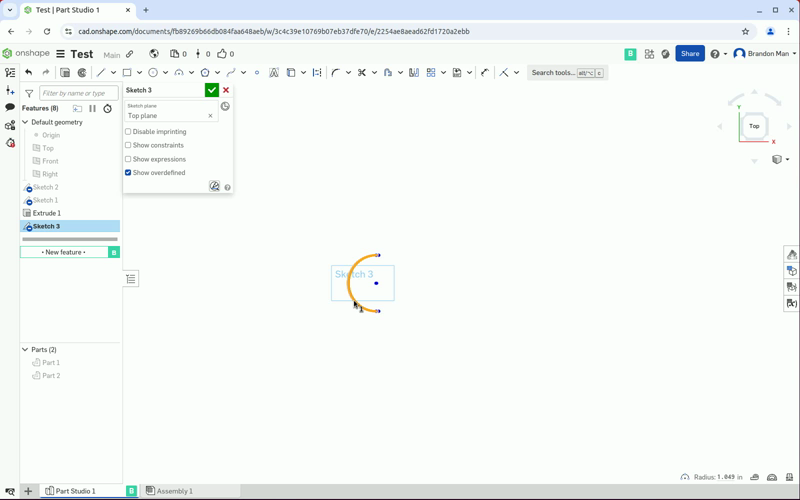
mouse_move(73, 352)
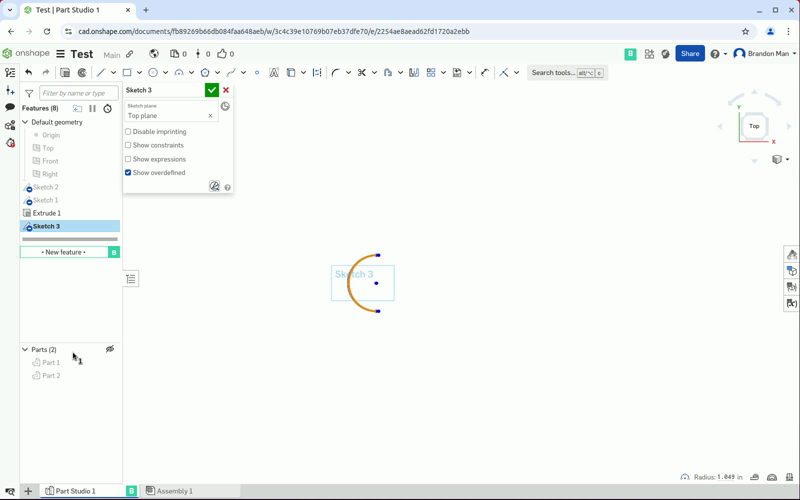
key(shift+y)
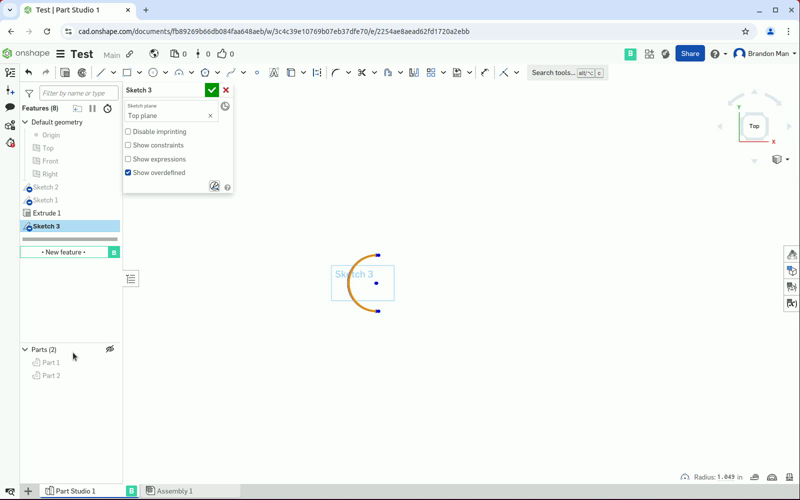
key(shift+e)
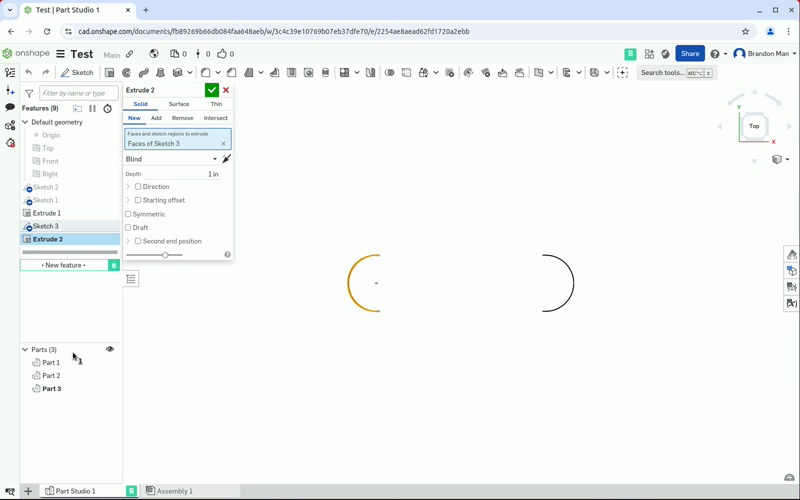
mouse_move(143, 106)
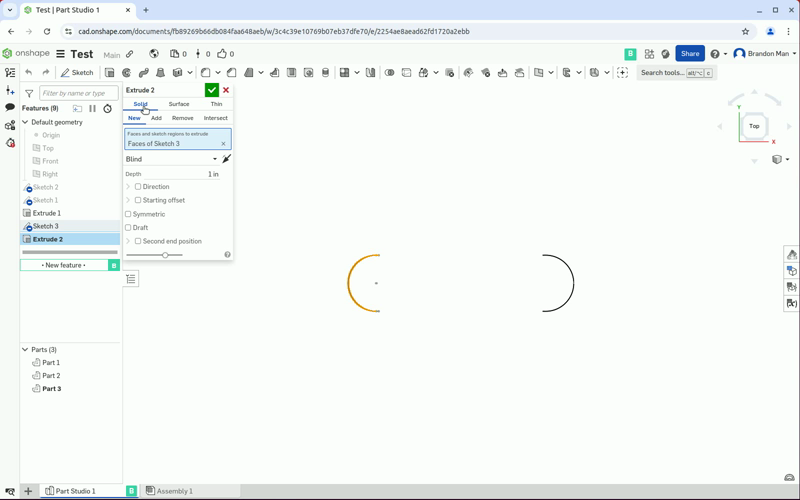
click(143, 106)
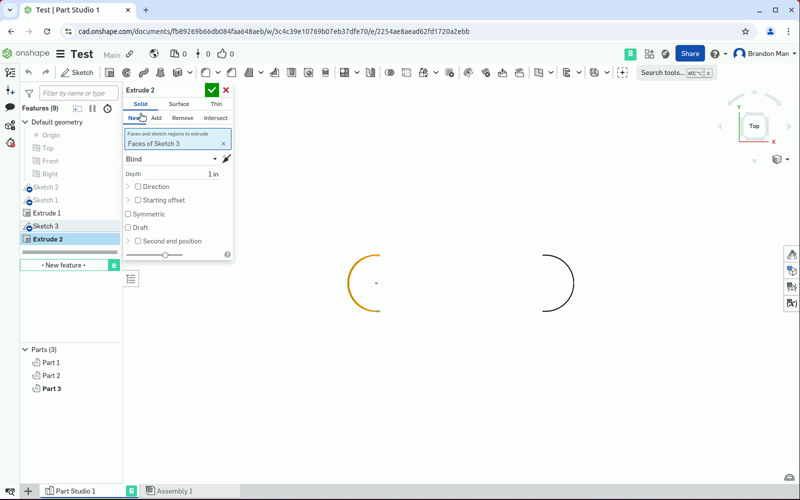
mouse_move(137, 120)
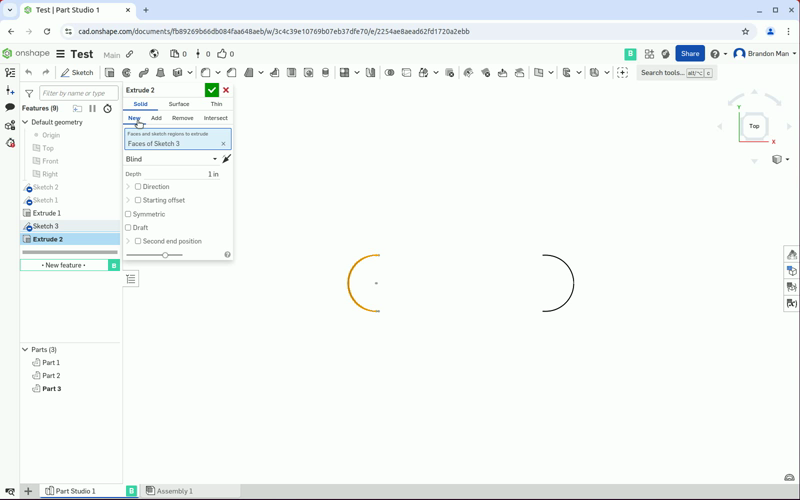
click(137, 120)
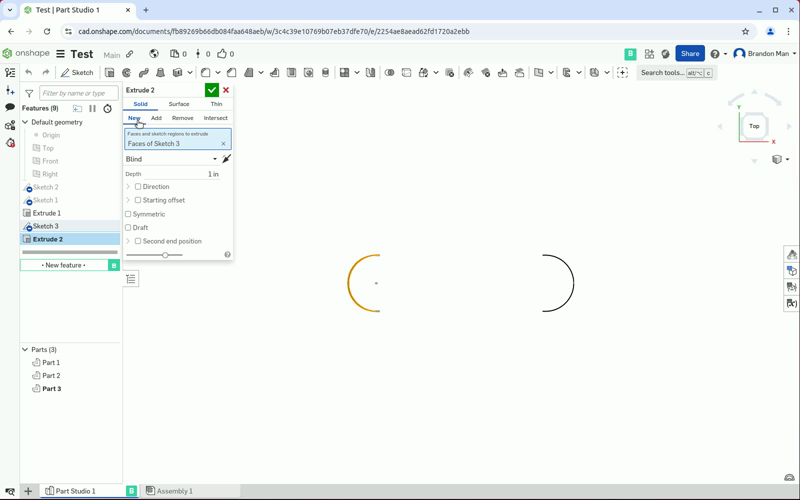
key(tab, 4)
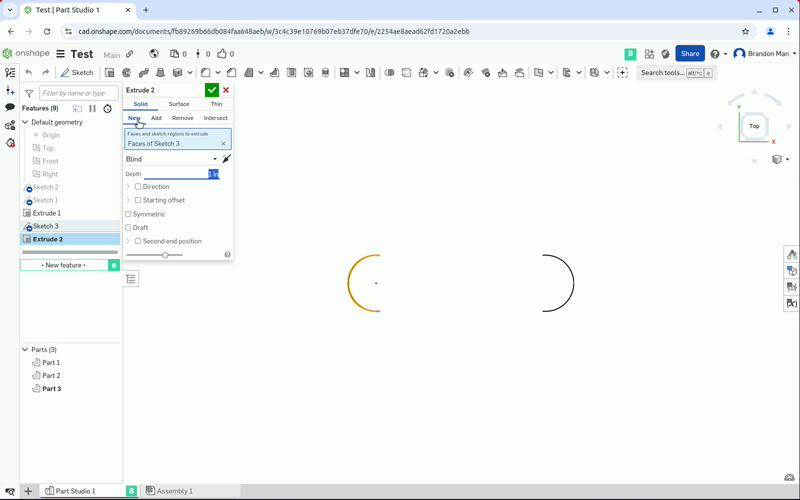
text(0.746)
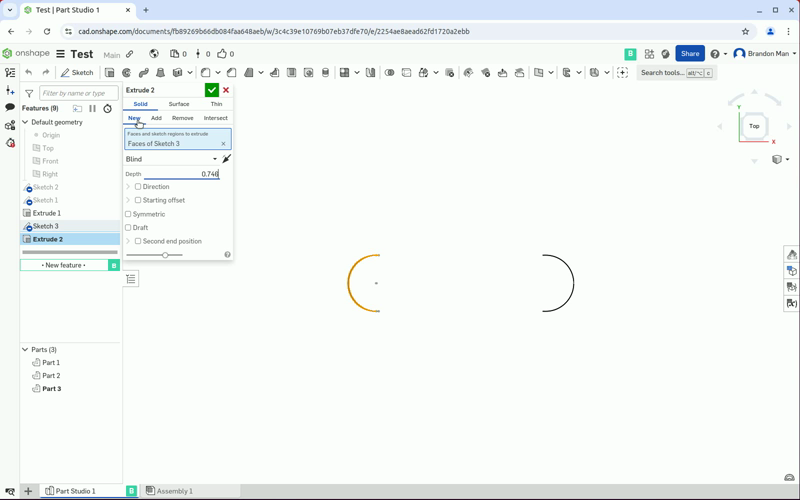
key(enter)
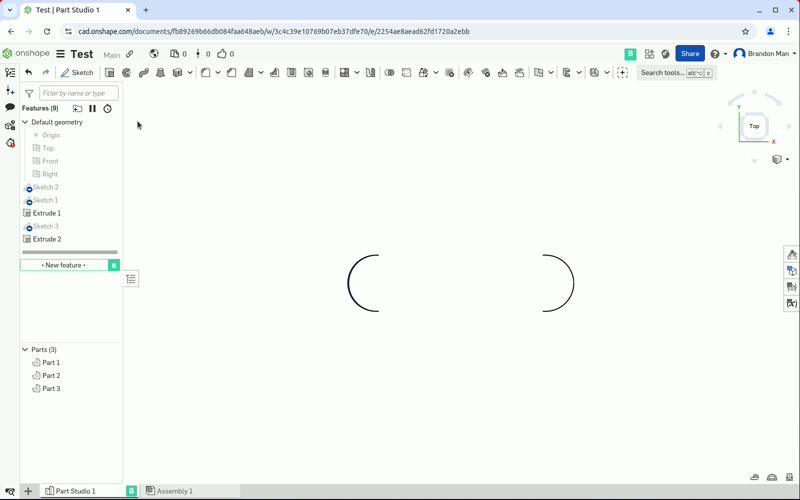
key(shift+h)
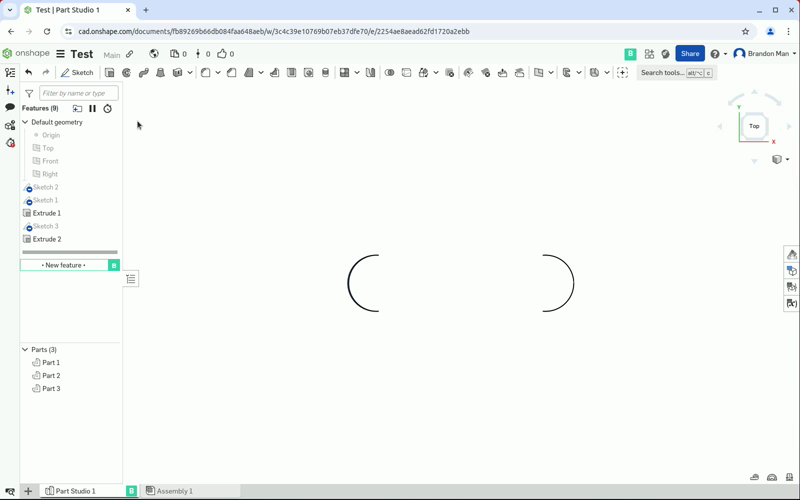
key(shift+h)
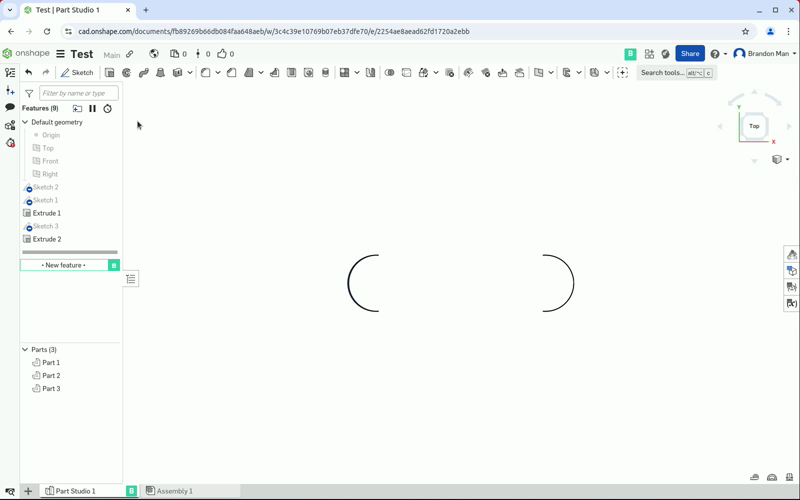
mouse_move(73, 189)
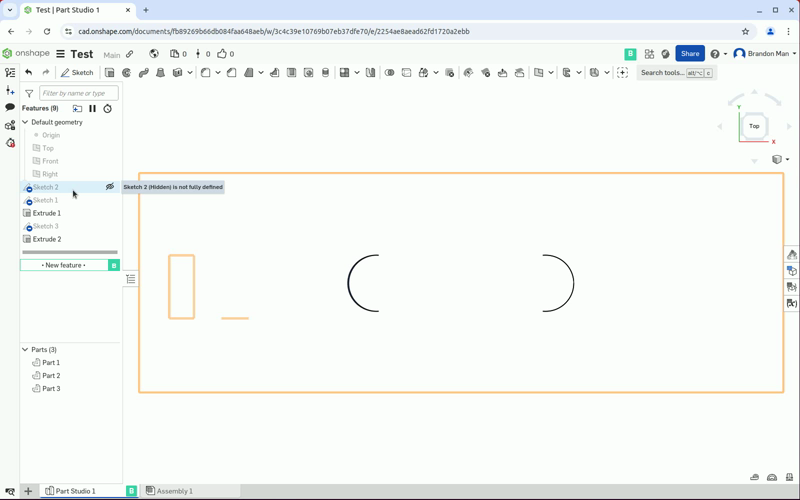
click(73, 189)
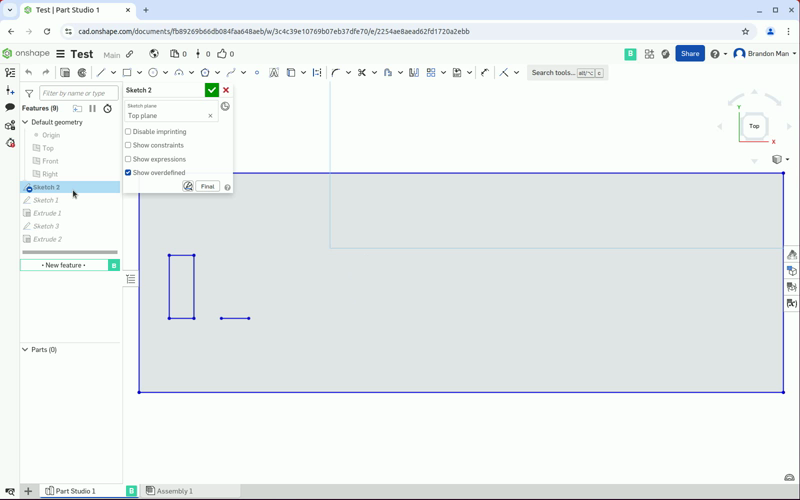
mouse_move(229, 92)
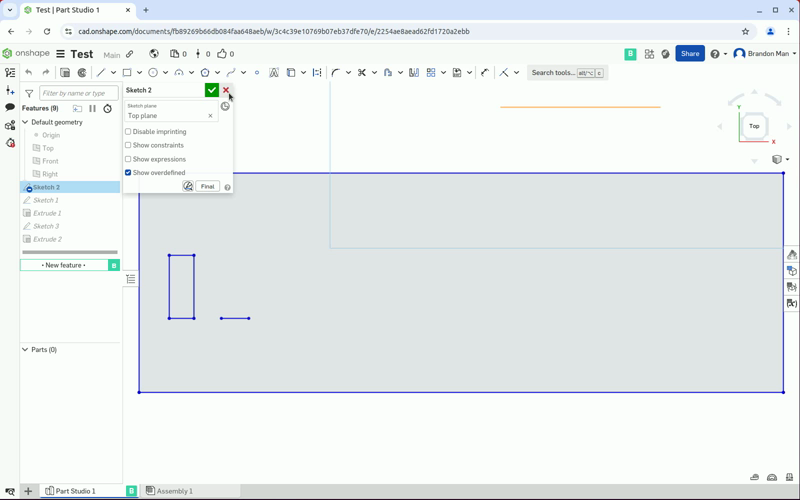
click(229, 92)
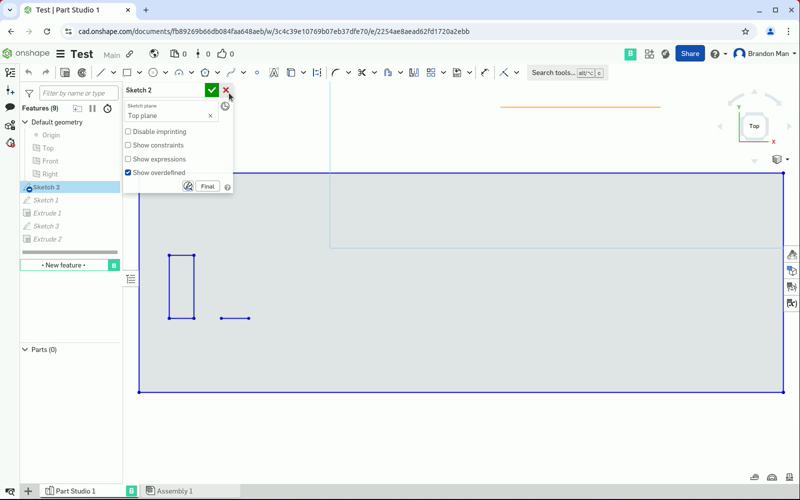
key(shift+s)
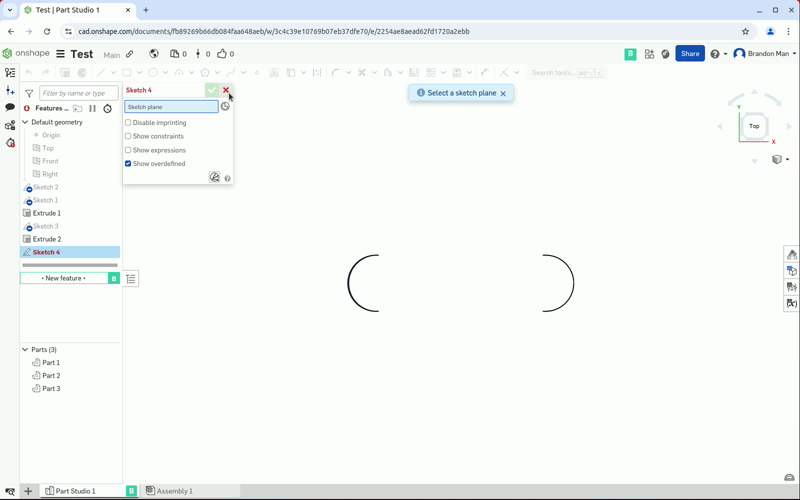
mouse_move(73, 150)
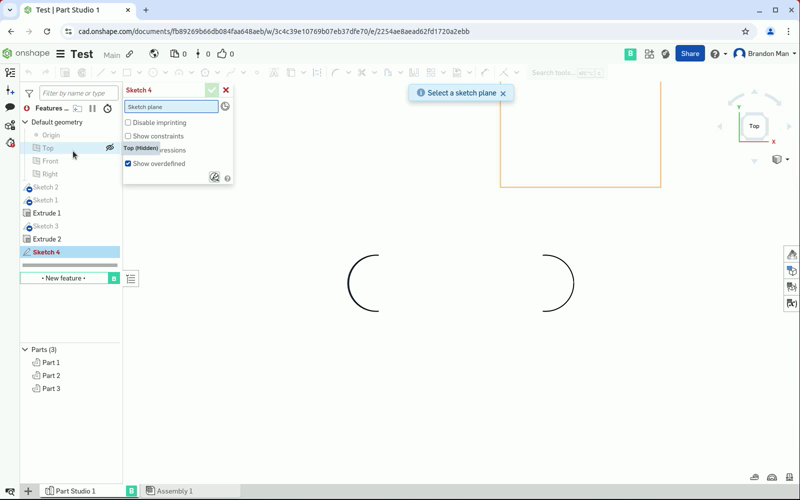
click(73, 150)
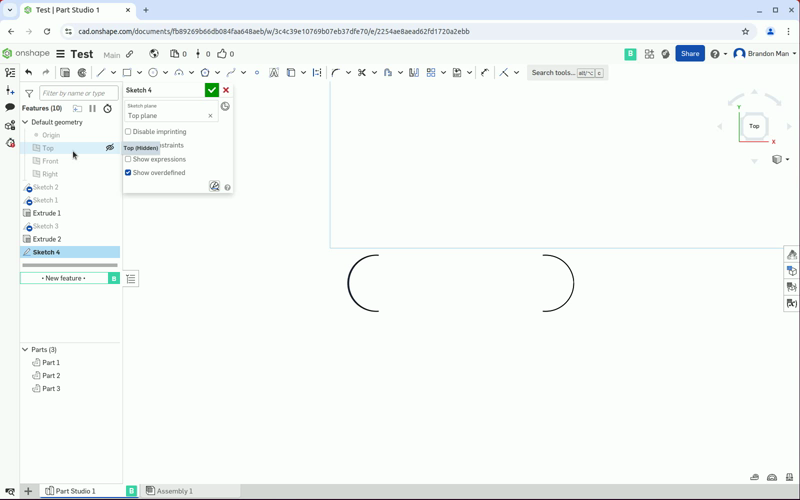
mouse_move(73, 352)
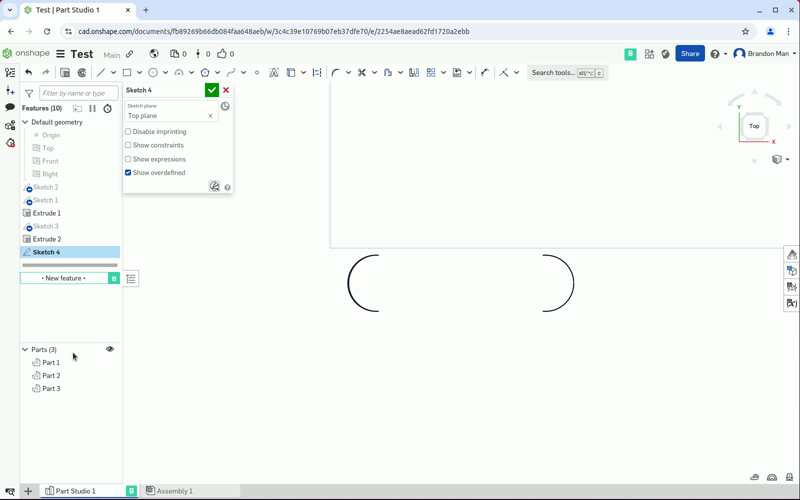
key(y)
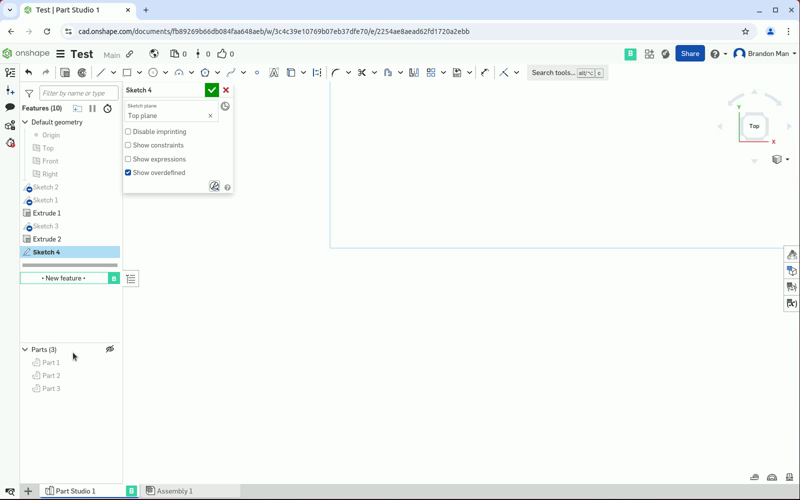
key(l)
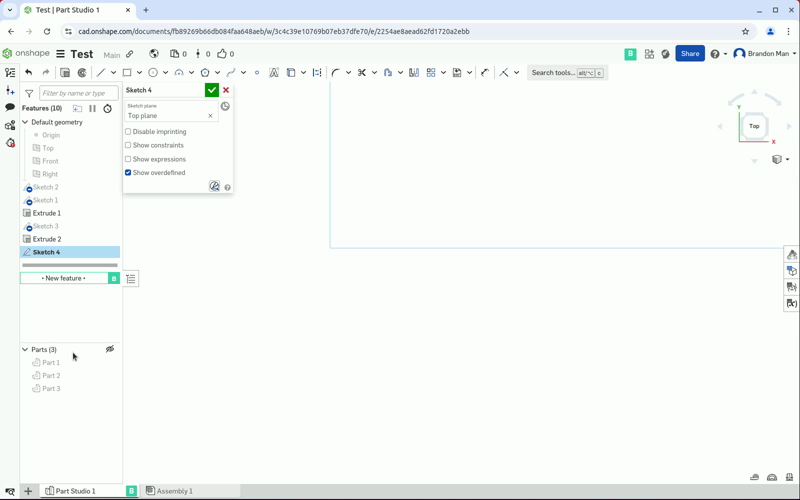
key_down(shift)
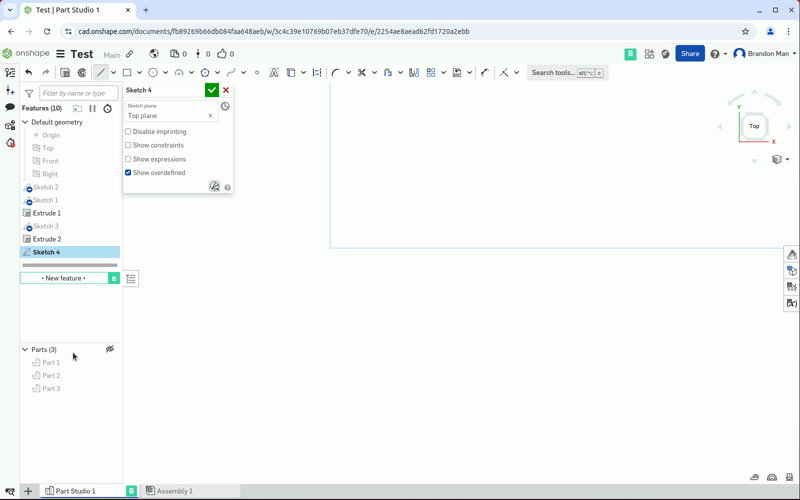
mouse_move(376, 311)
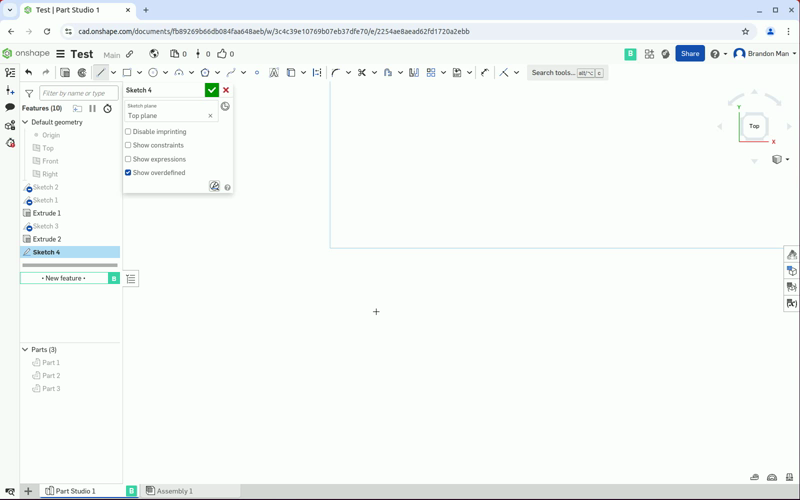
click(376, 311)
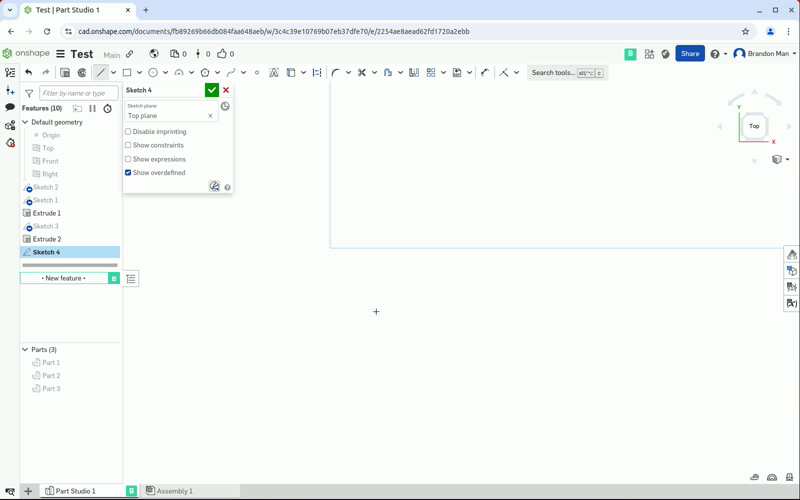
key_up(shift)
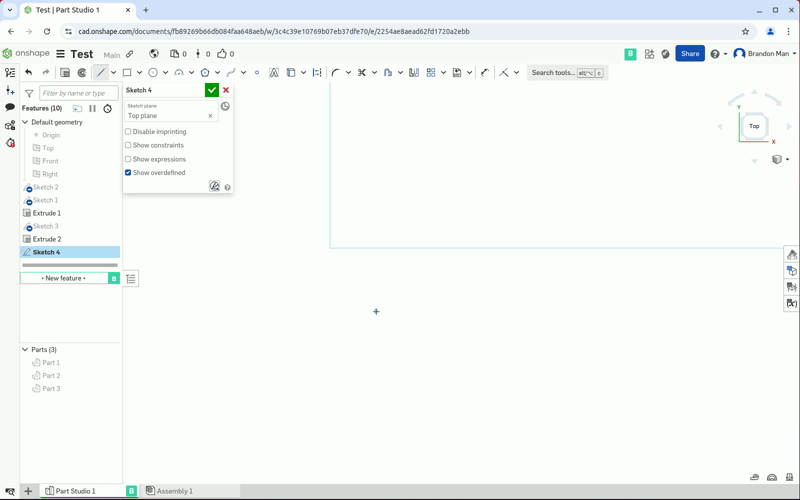
key_down(shift)
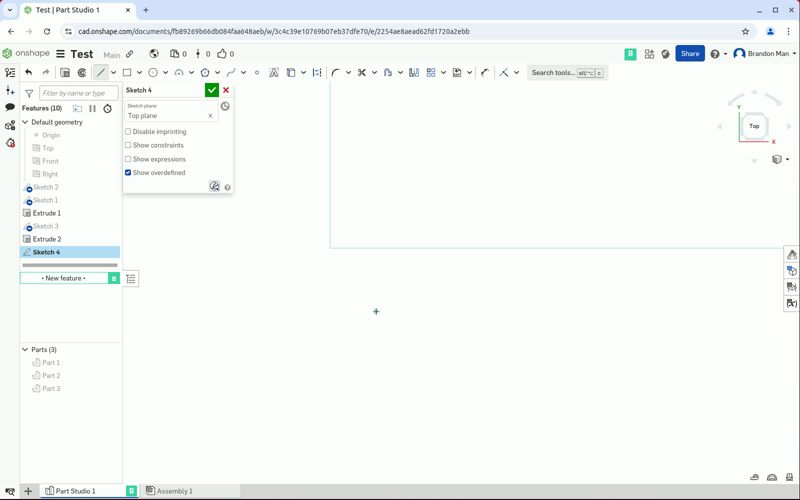
mouse_move(406, 311)
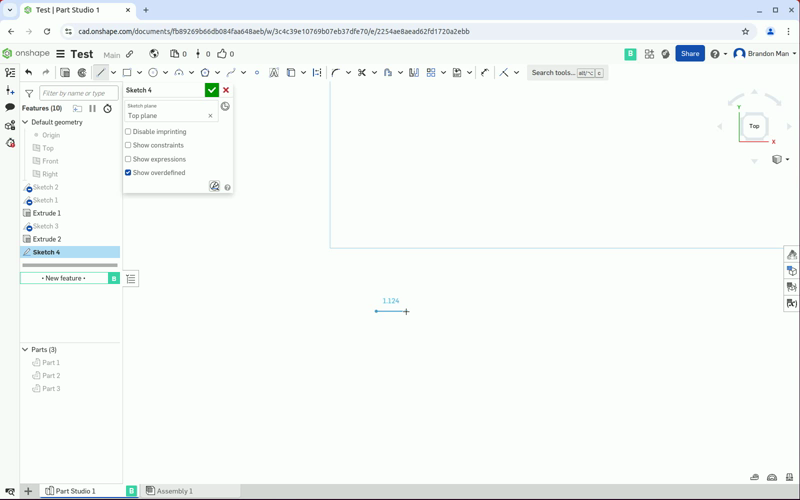
mouse_move(378, 311)
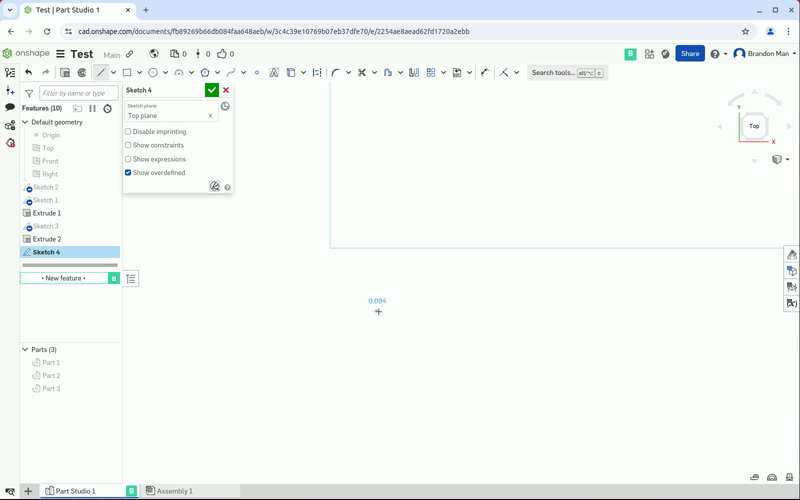
scroll(6)
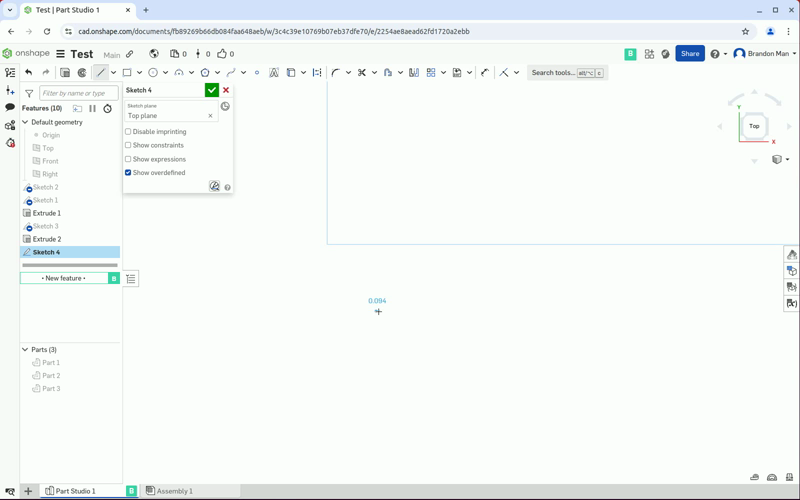
scroll(6)
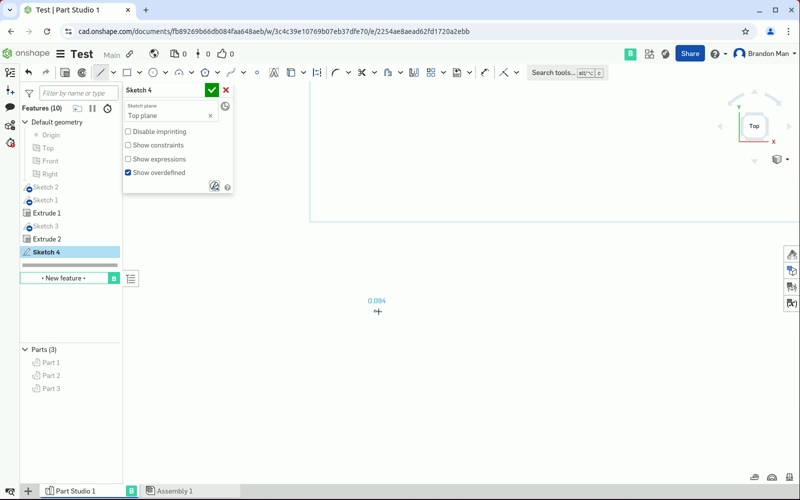
scroll(6)
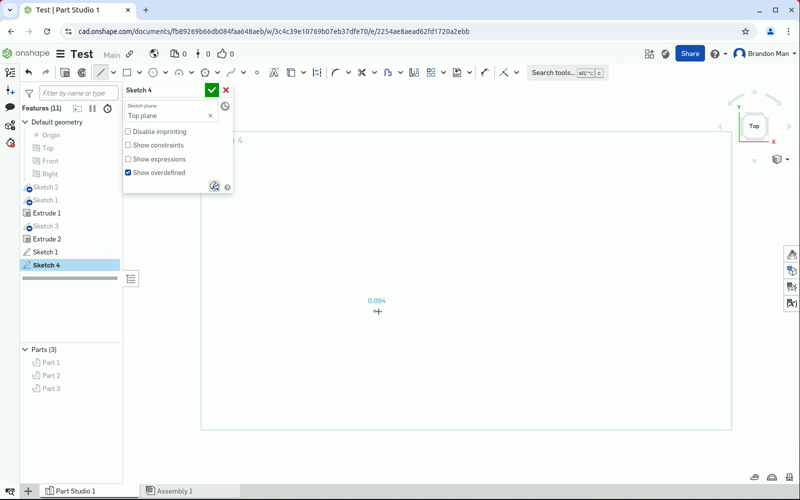
scroll(6)
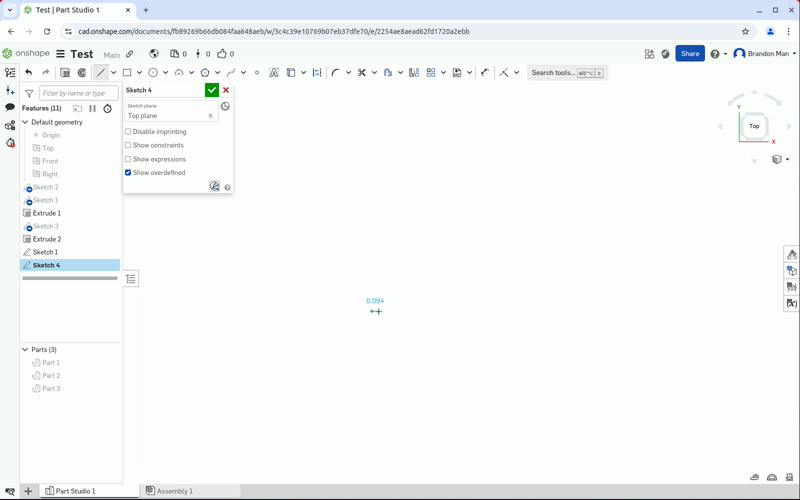
scroll(6)
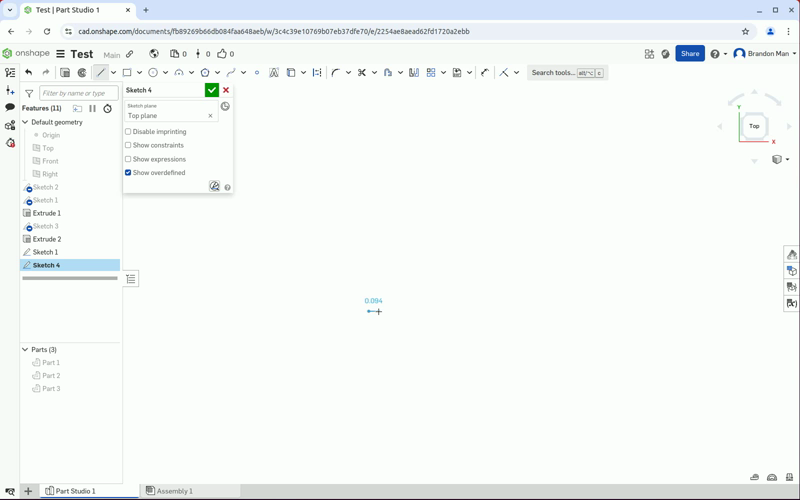
scroll(6)
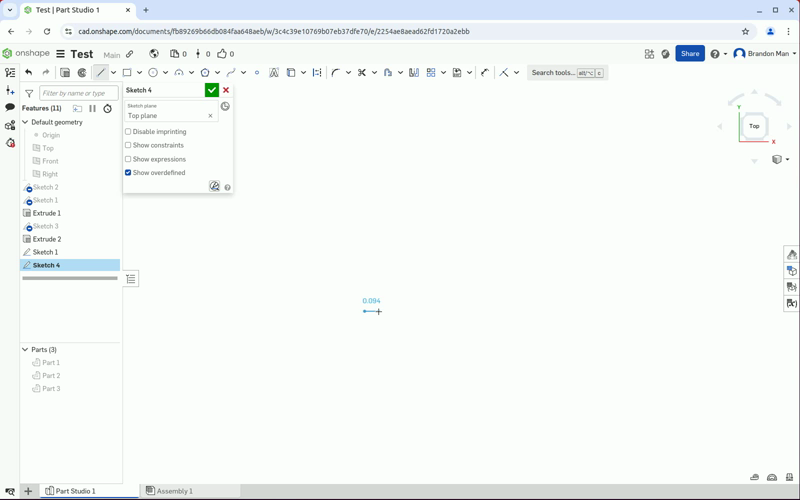
scroll(6)
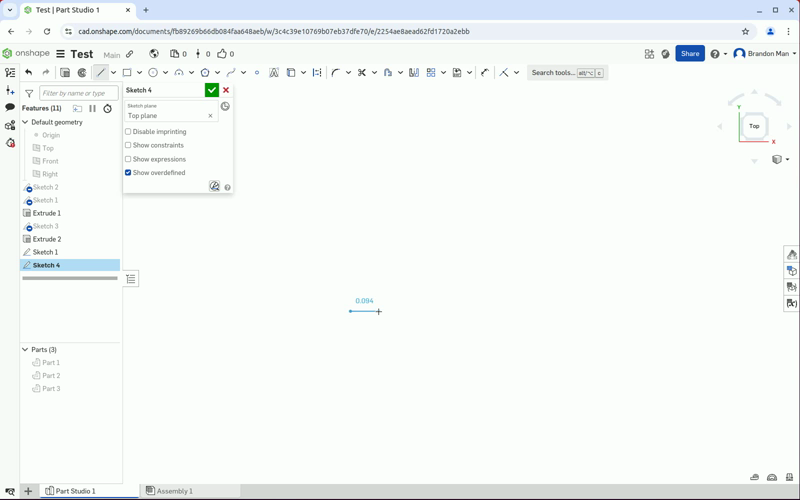
click(378, 311)
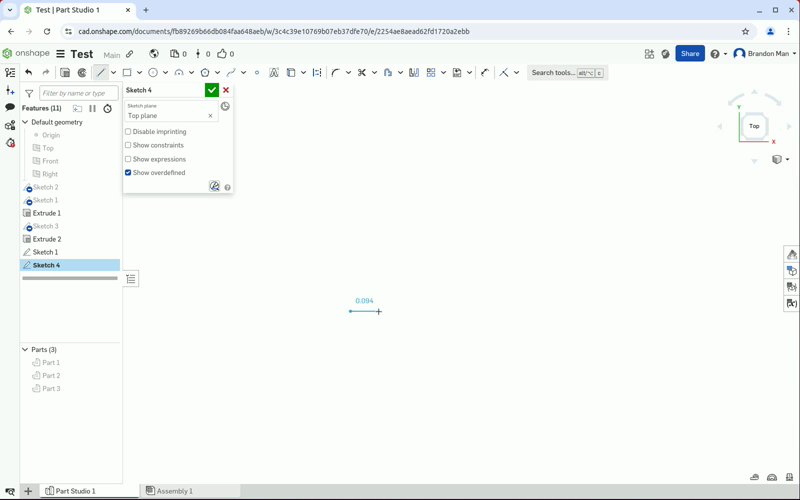
scroll(-6)
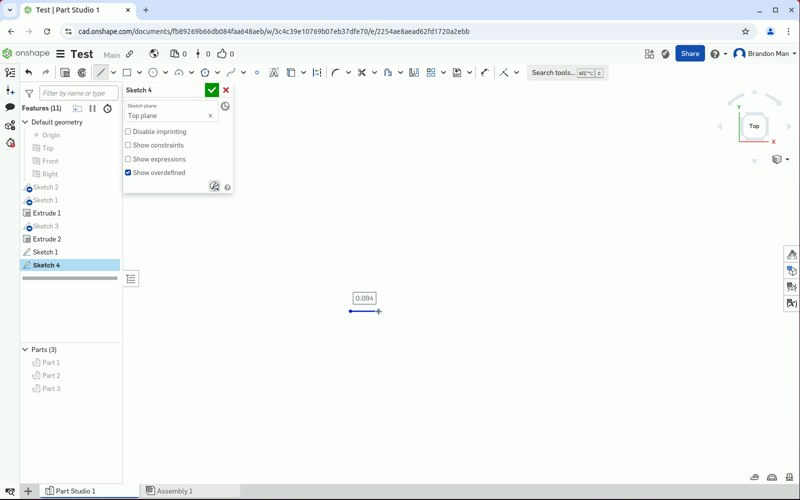
scroll(-6)
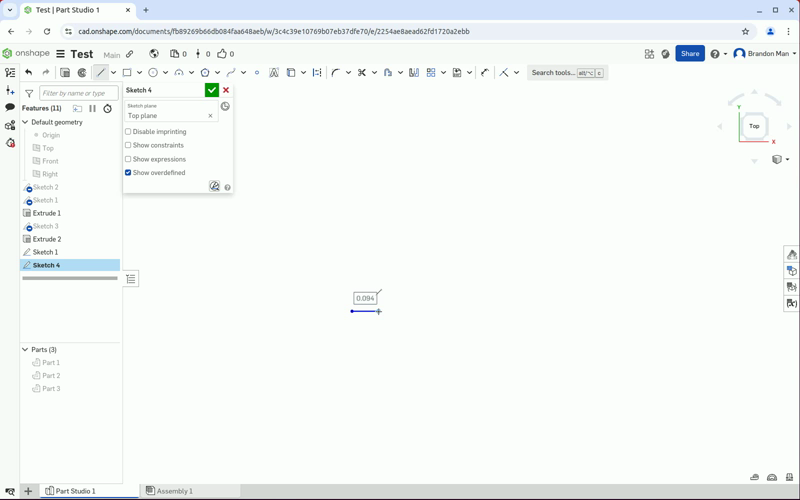
scroll(-6)
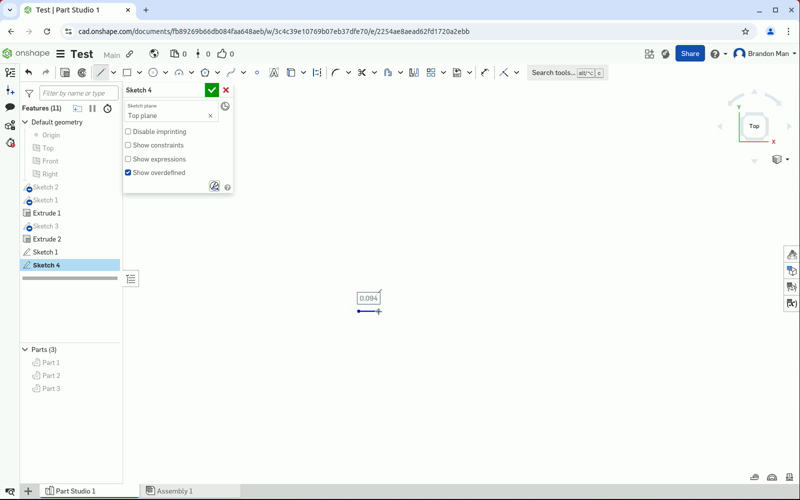
scroll(-6)
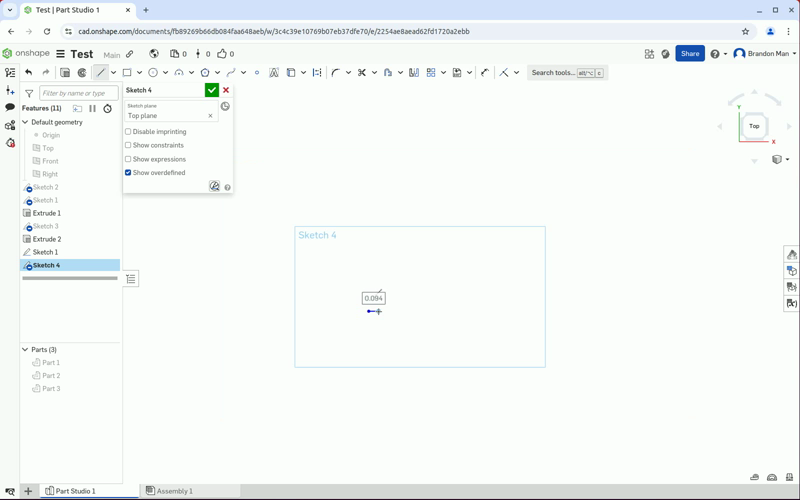
scroll(-6)
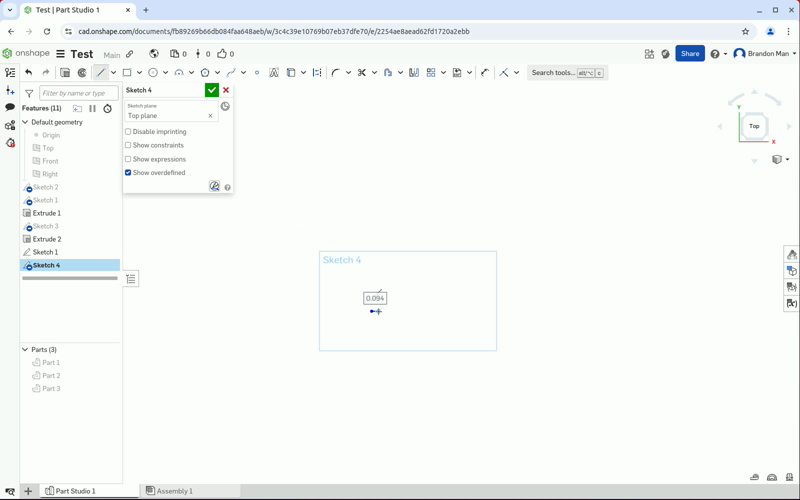
scroll(-6)
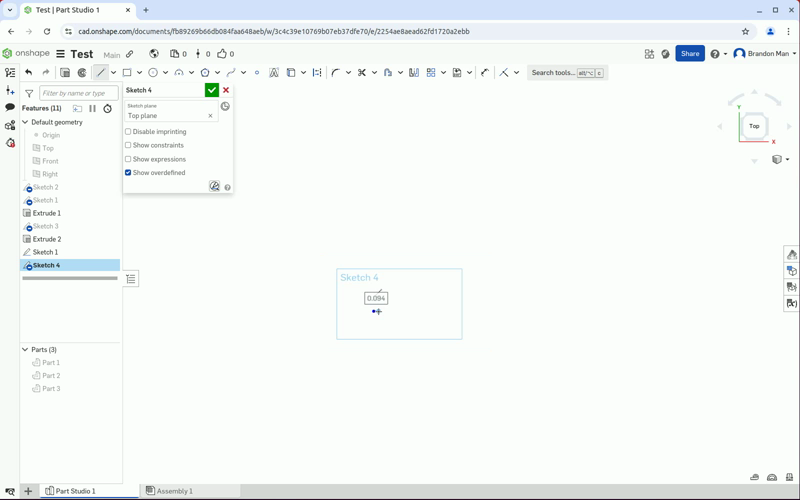
scroll(-6)
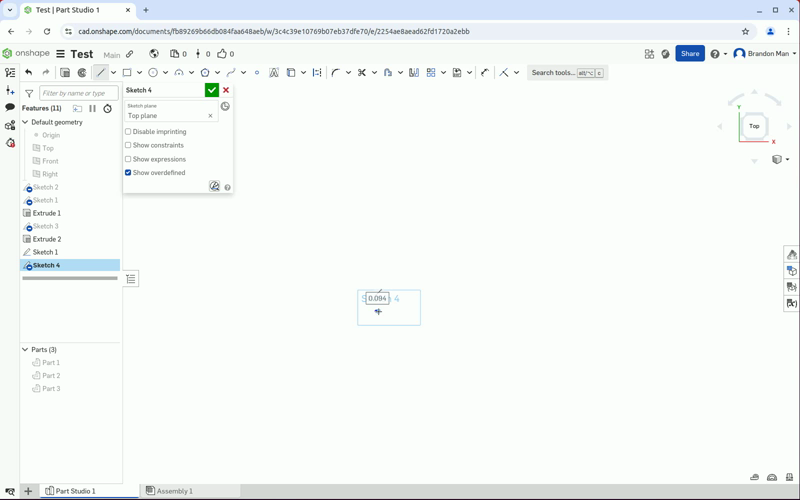
key_up(shift)
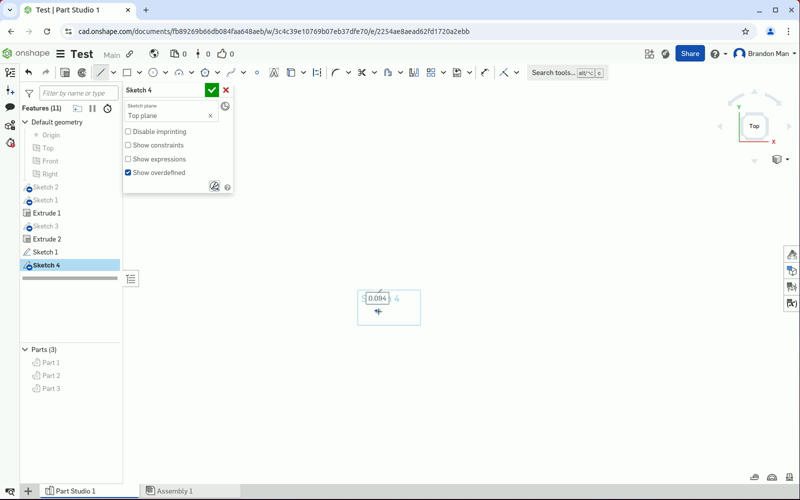
key_down(shift)
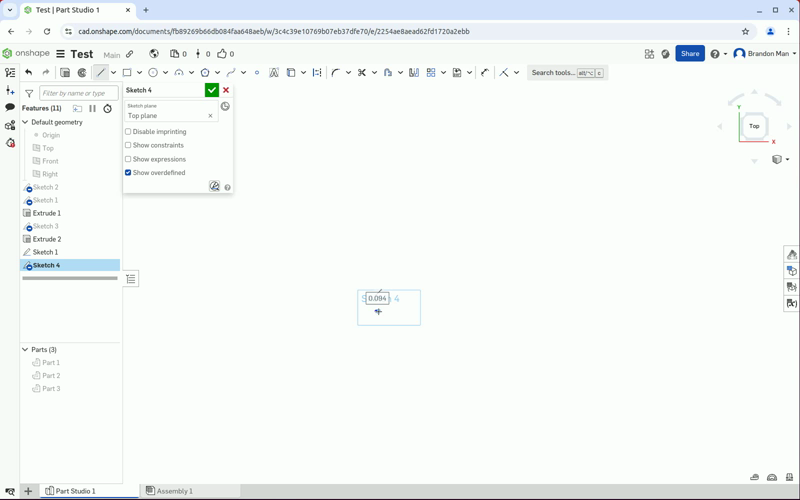
mouse_move(541, 311)
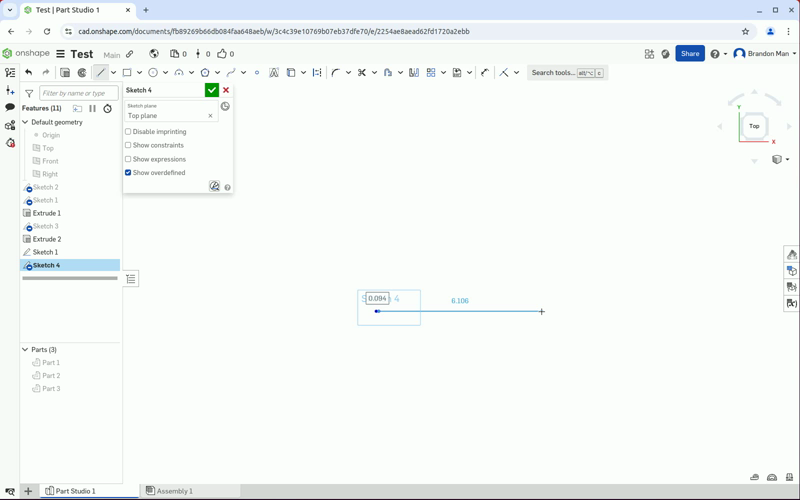
click(541, 311)
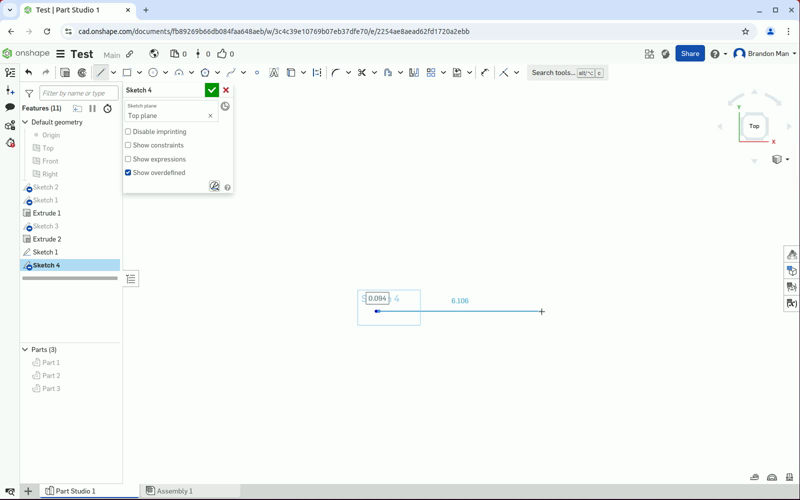
key_up(shift)
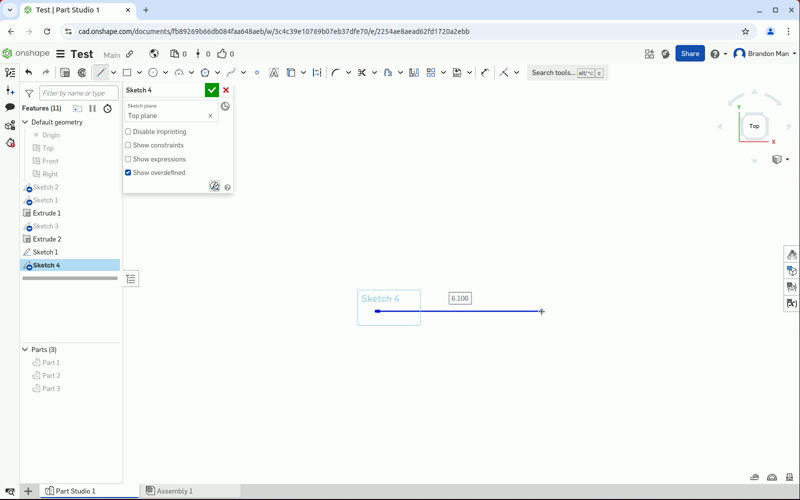
key_down(shift)
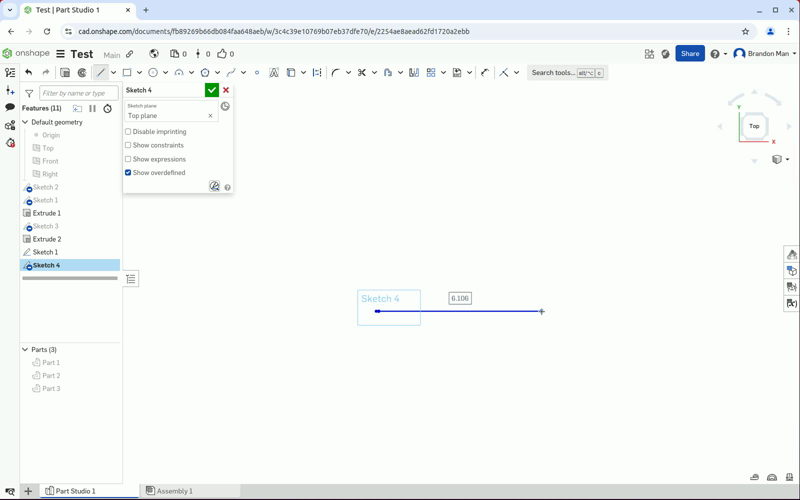
mouse_move(571, 311)
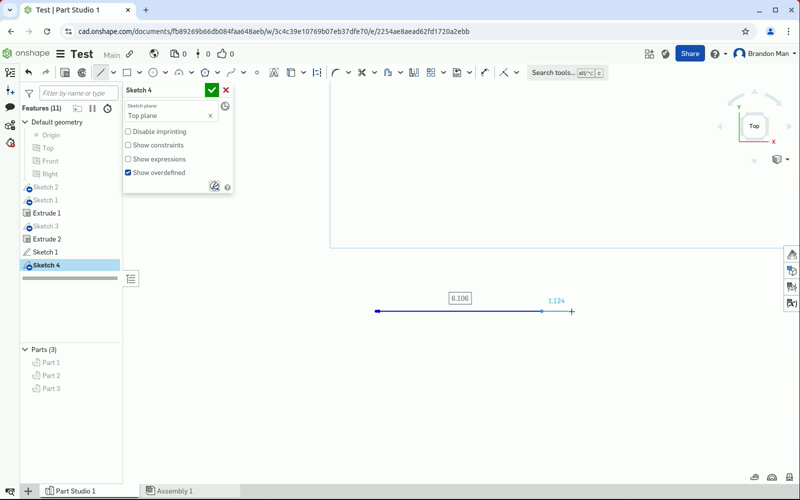
mouse_move(545, 311)
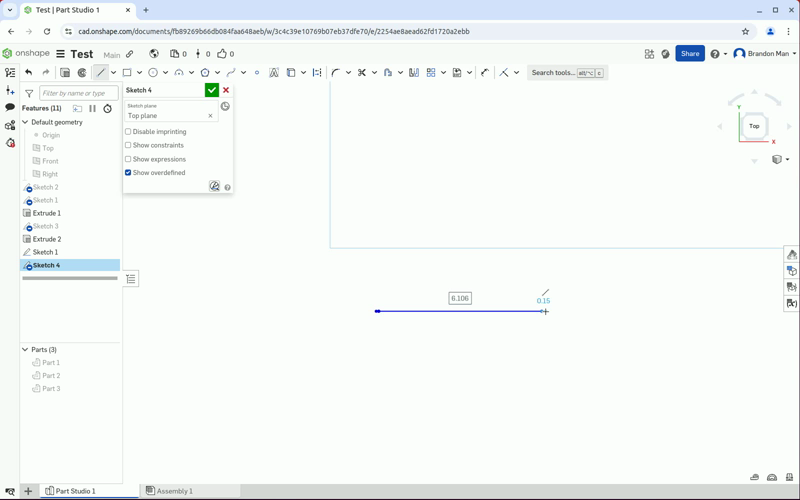
scroll(6)
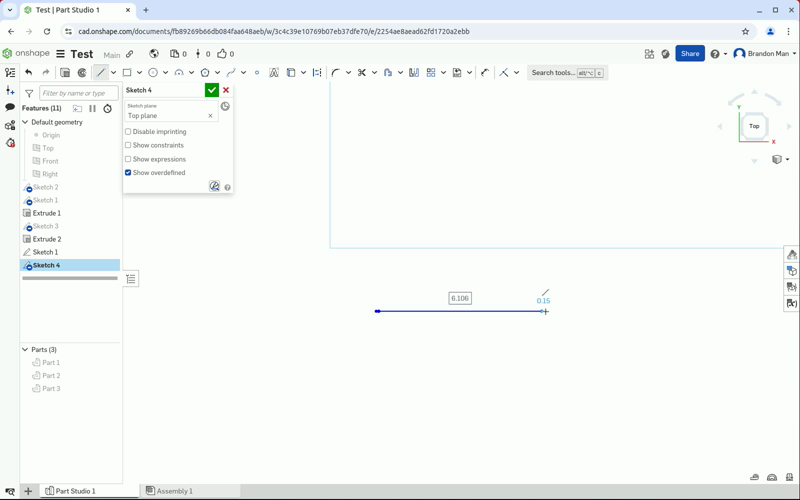
scroll(6)
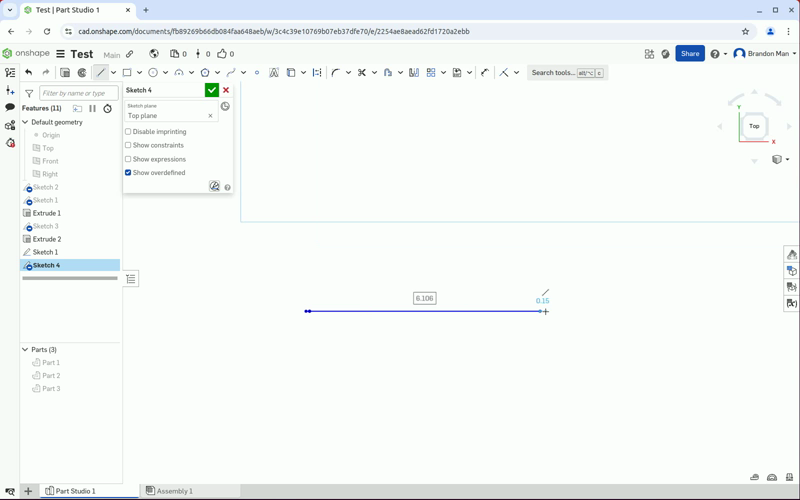
scroll(6)
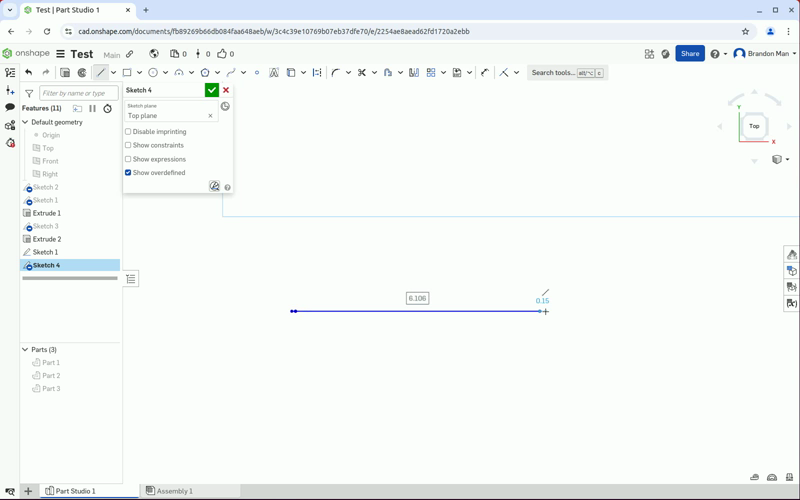
scroll(6)
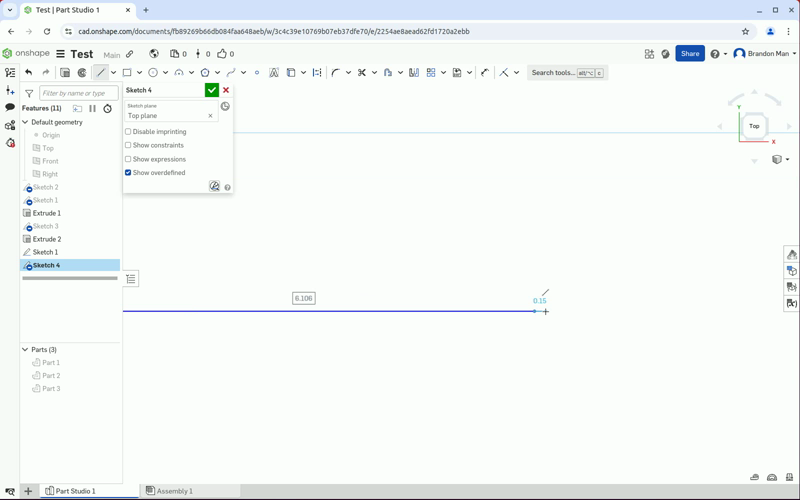
scroll(6)
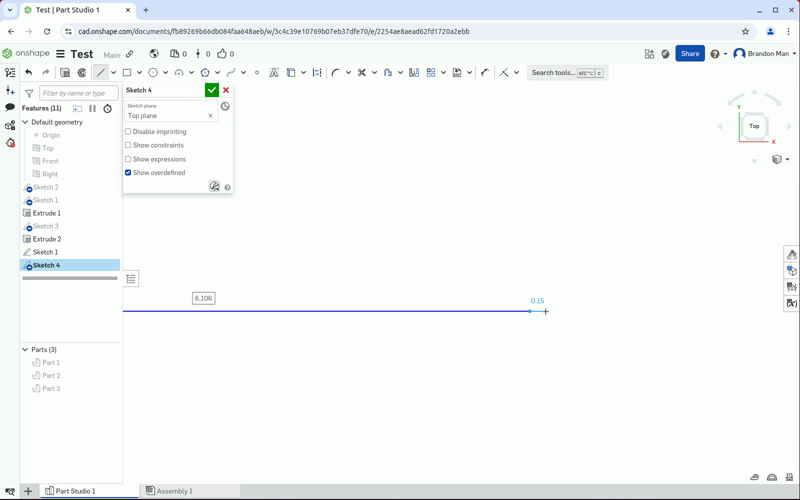
scroll(6)
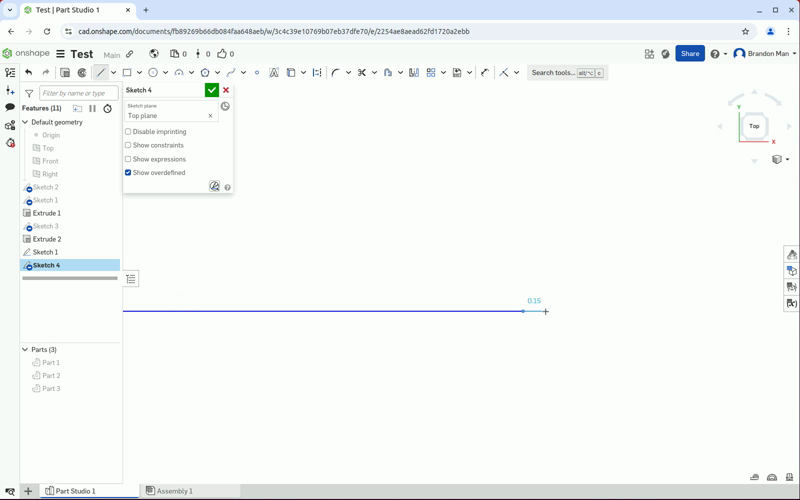
scroll(6)
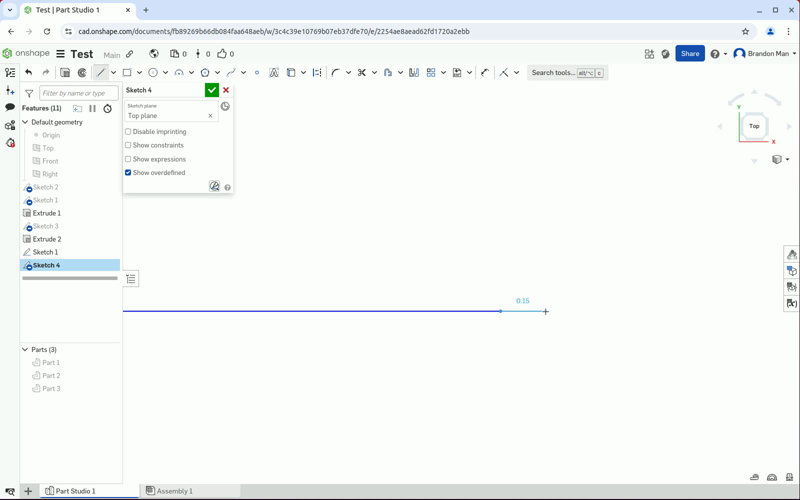
click(545, 311)
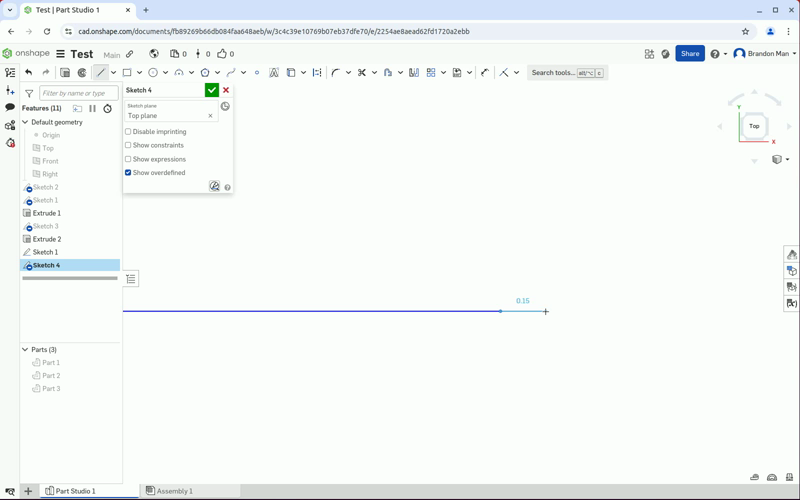
scroll(-6)
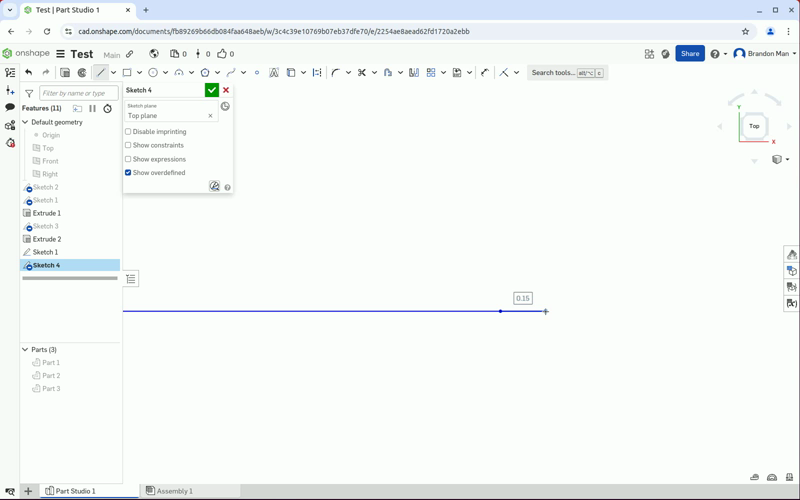
scroll(-6)
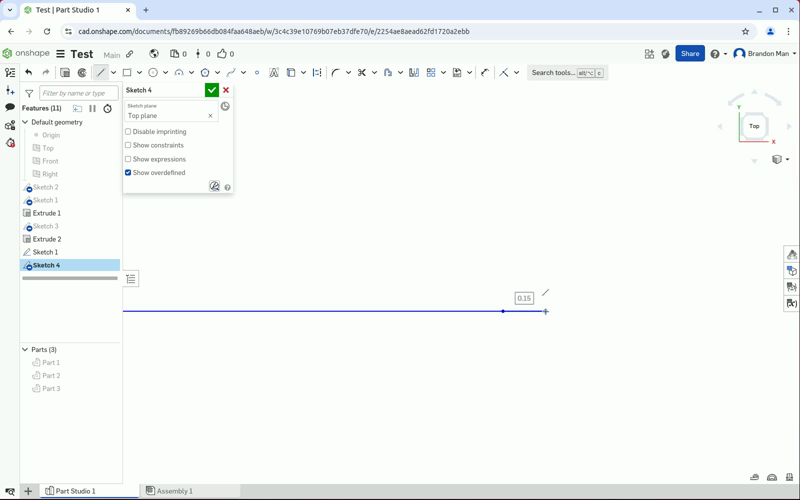
scroll(-6)
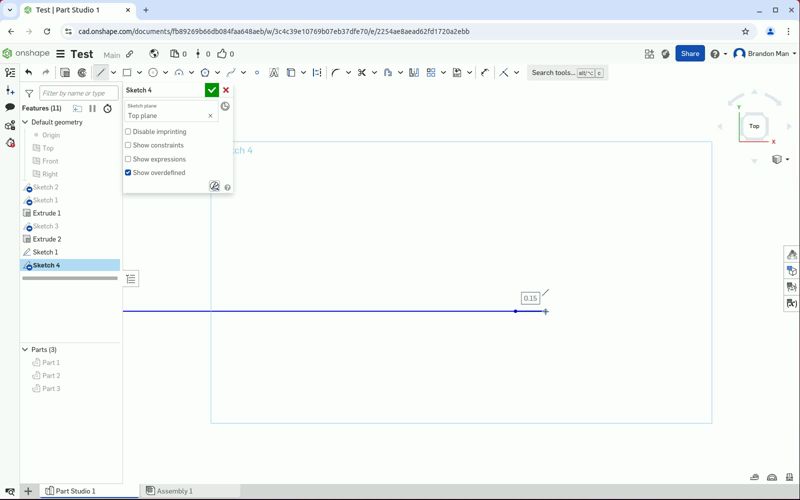
scroll(-6)
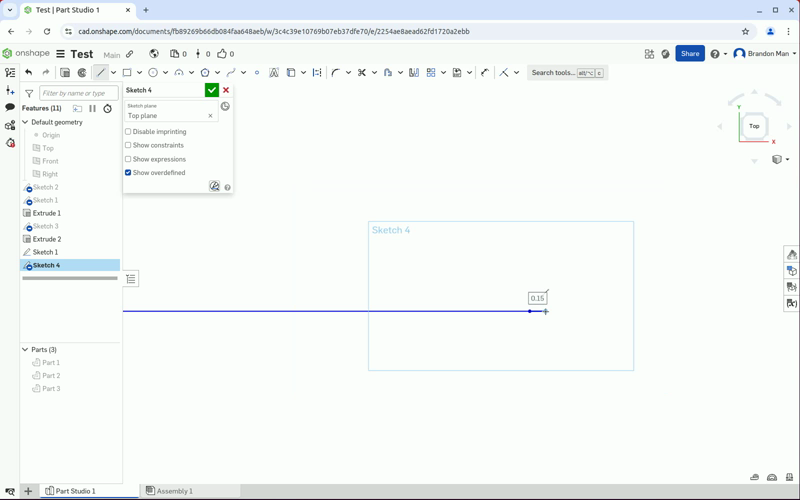
scroll(-6)
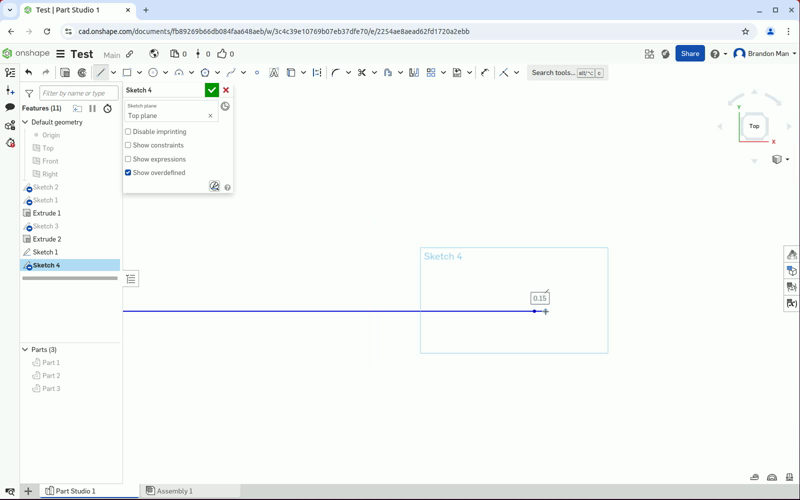
scroll(-6)
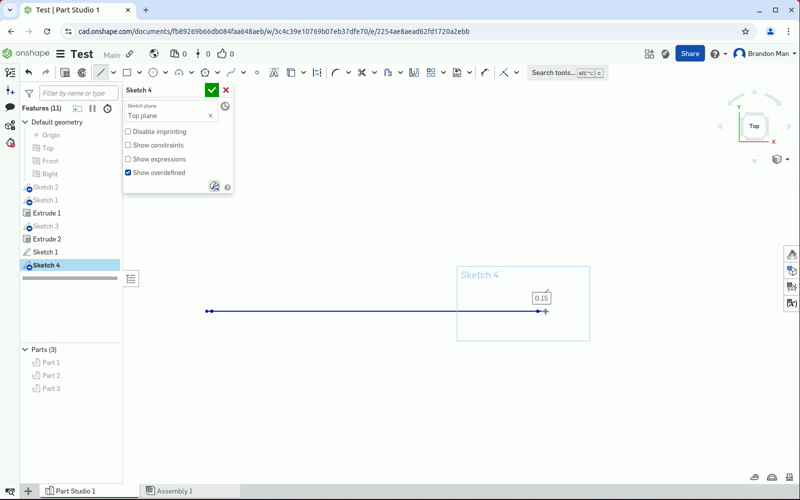
scroll(-6)
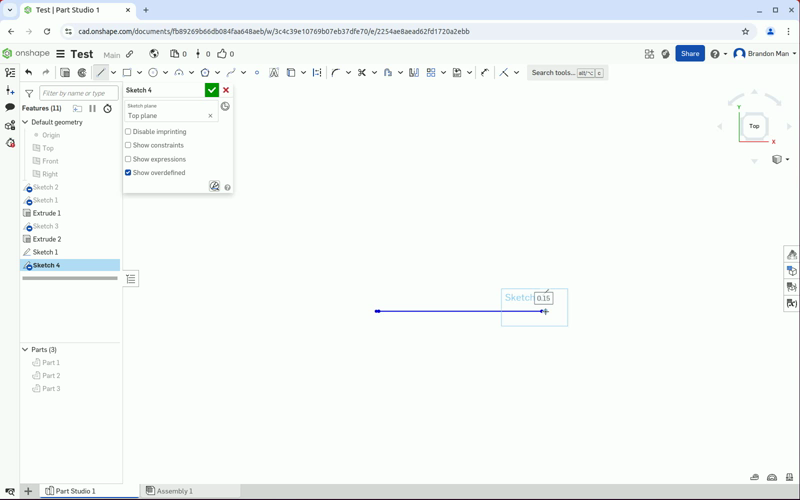
key_up(shift)
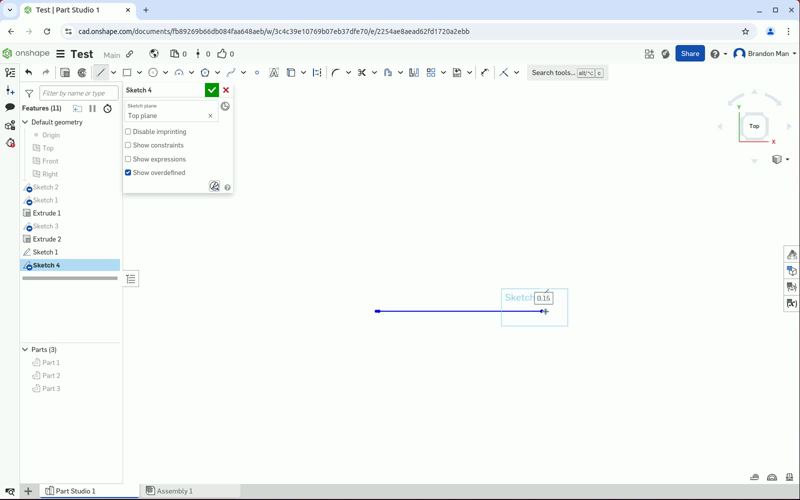
key(esc)
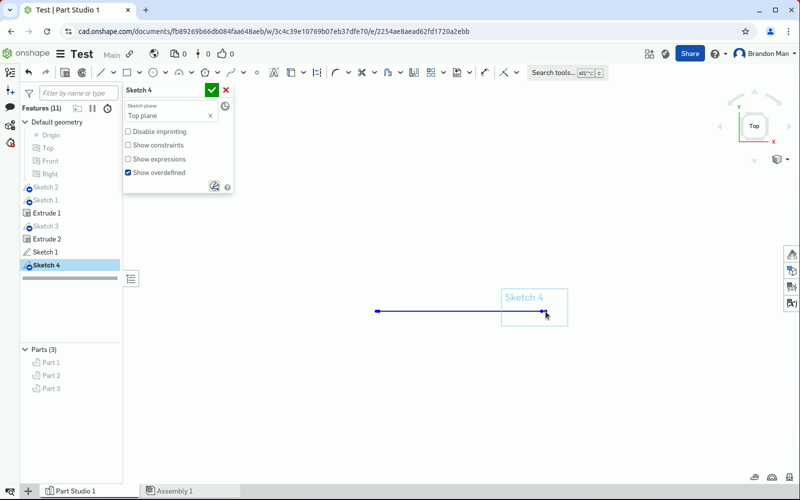
key(a)
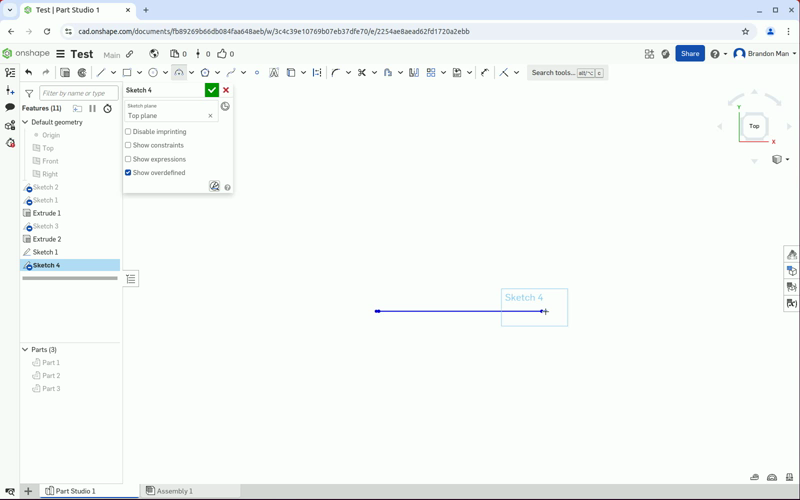
mouse_move(545, 311)
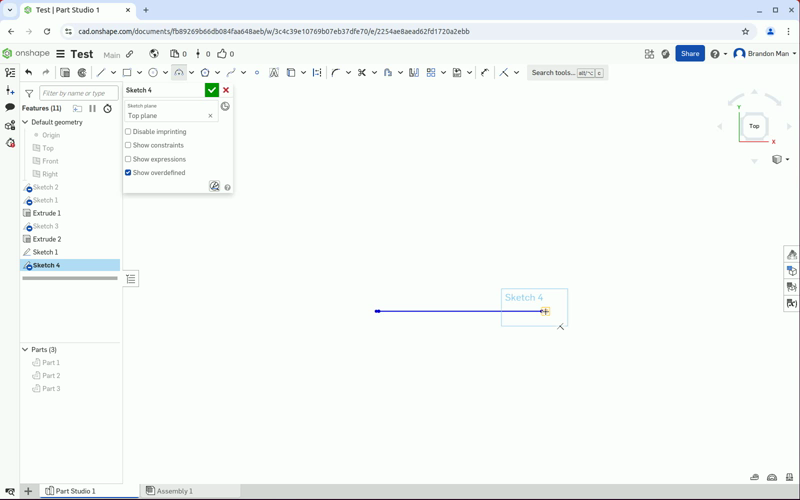
scroll(6)
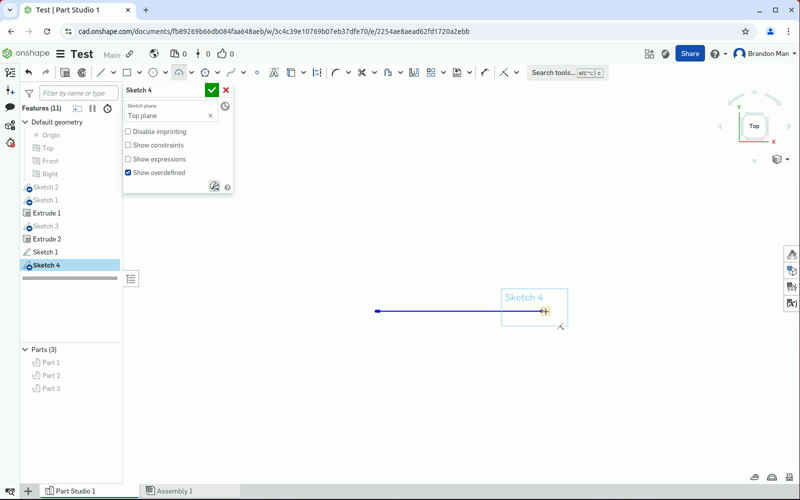
scroll(6)
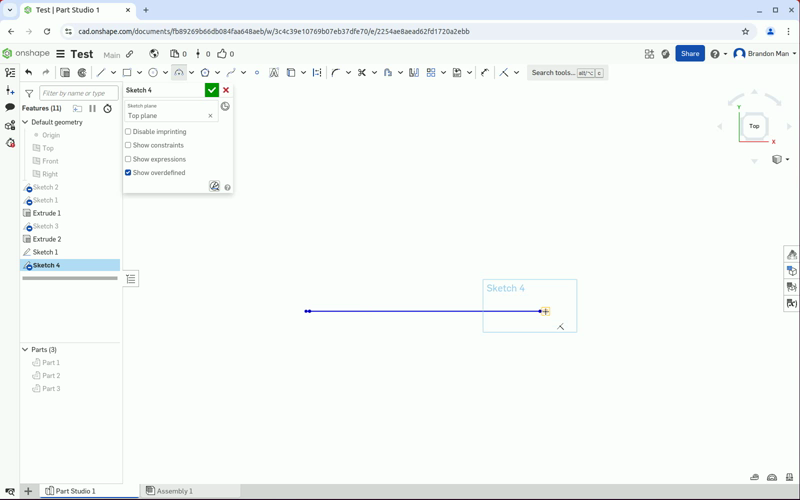
scroll(6)
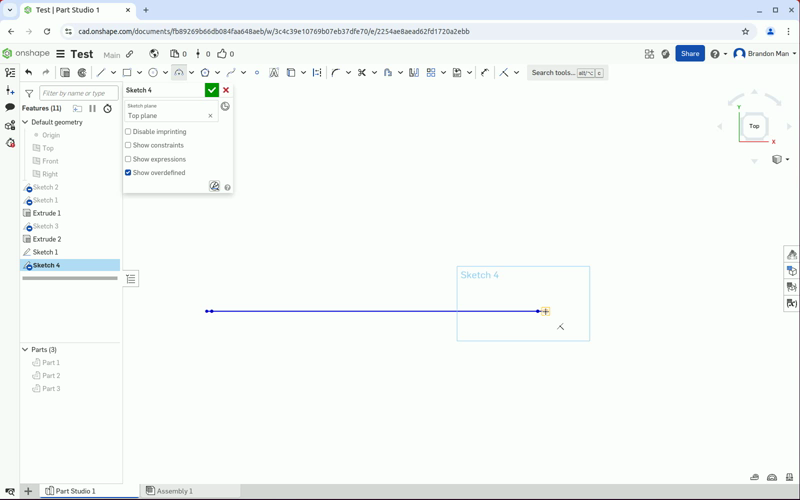
scroll(6)
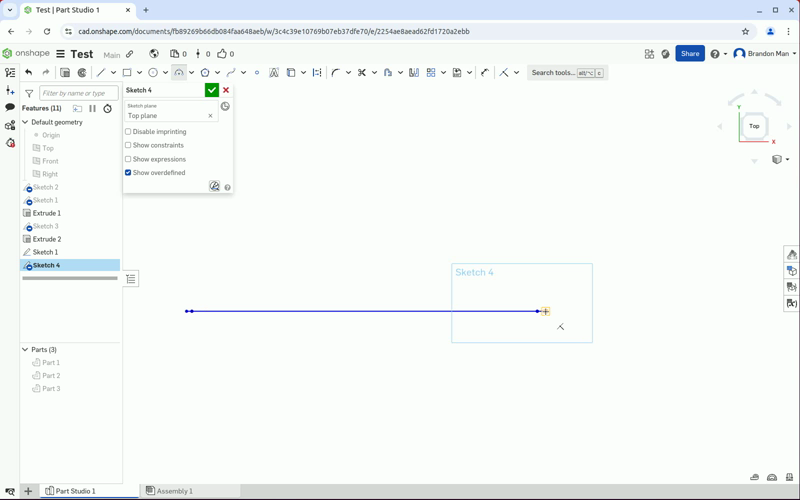
scroll(6)
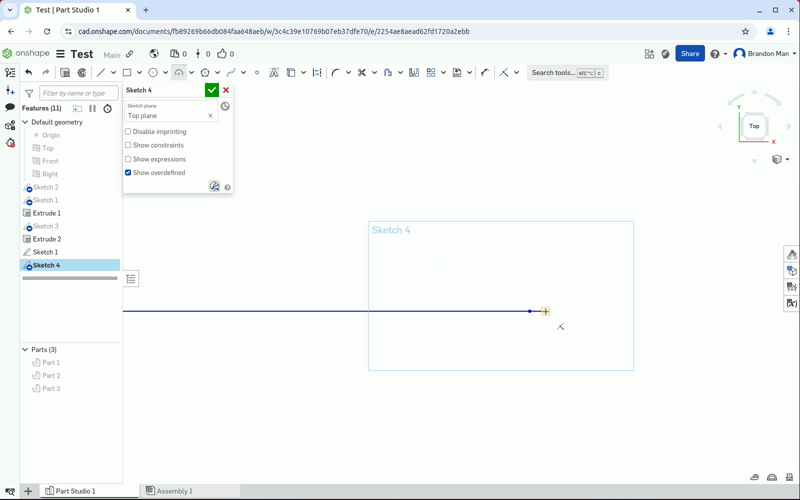
scroll(6)
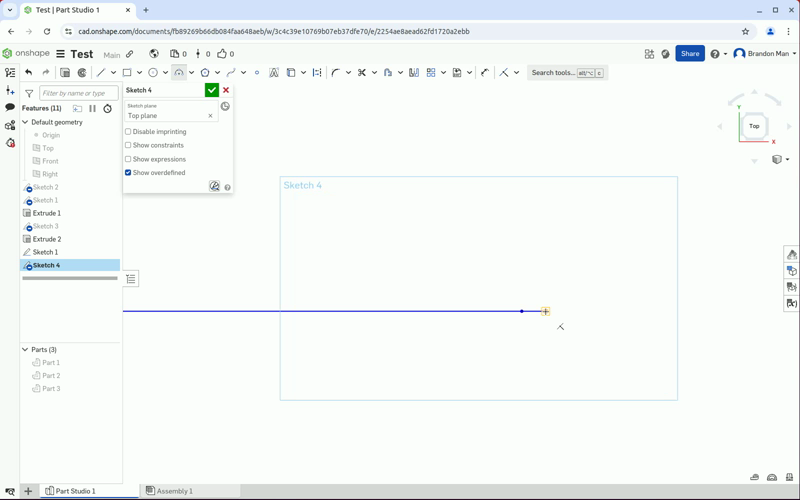
scroll(6)
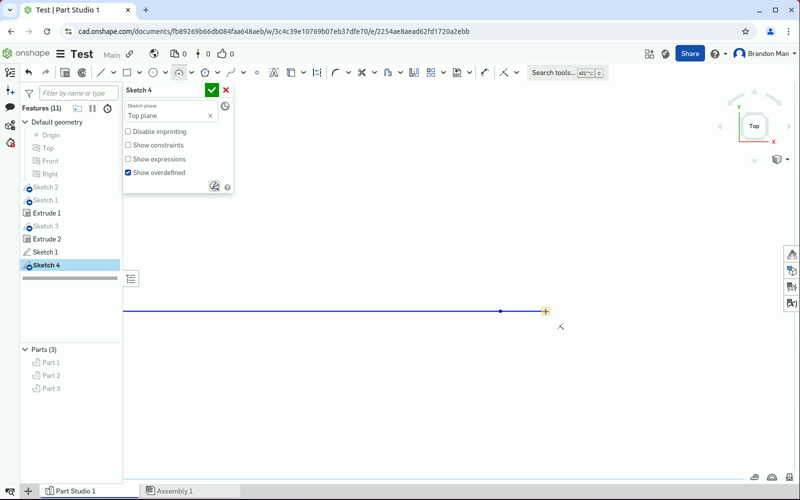
click(545, 311)
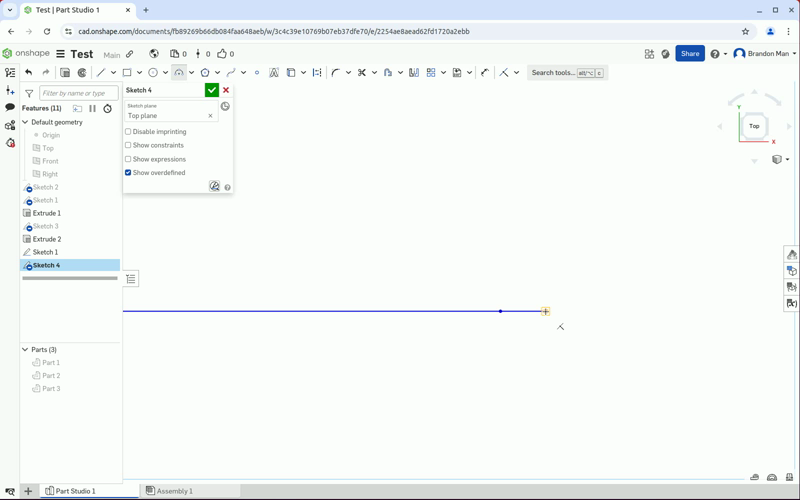
scroll(-6)
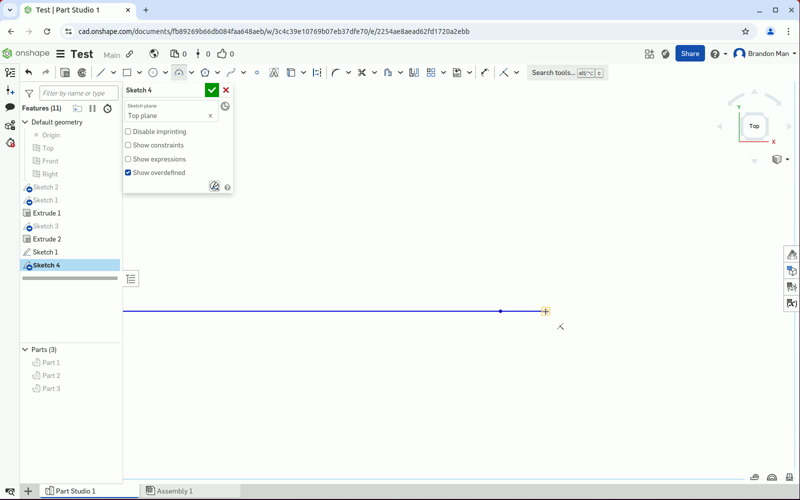
scroll(-6)
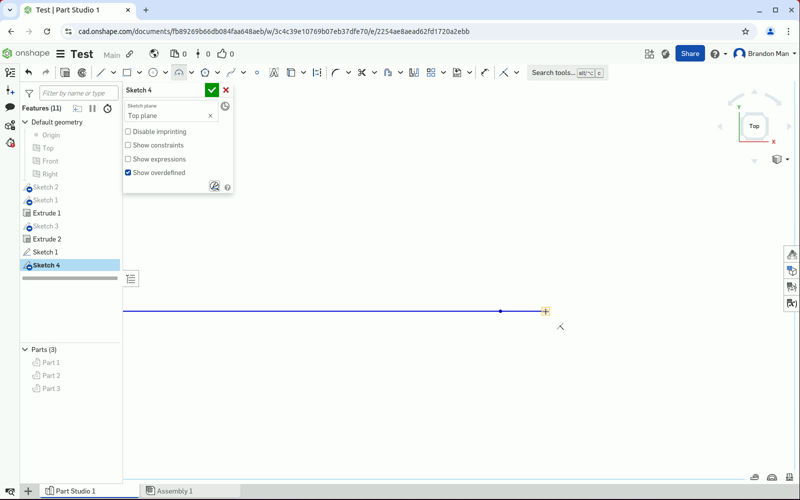
scroll(-6)
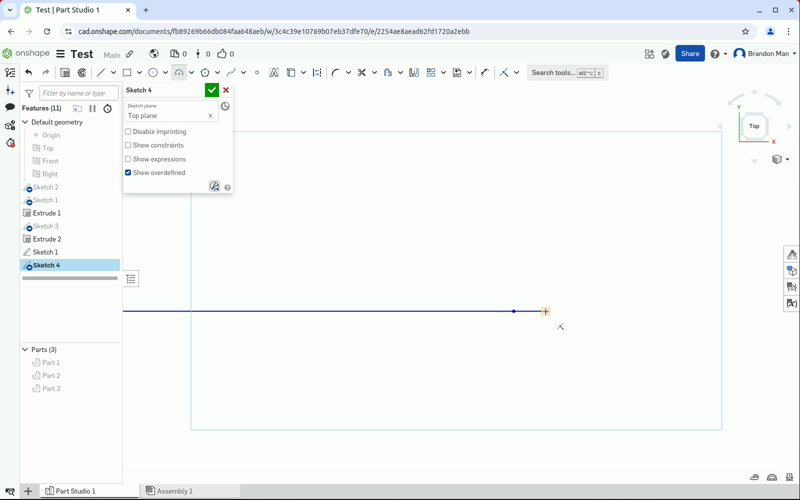
scroll(-6)
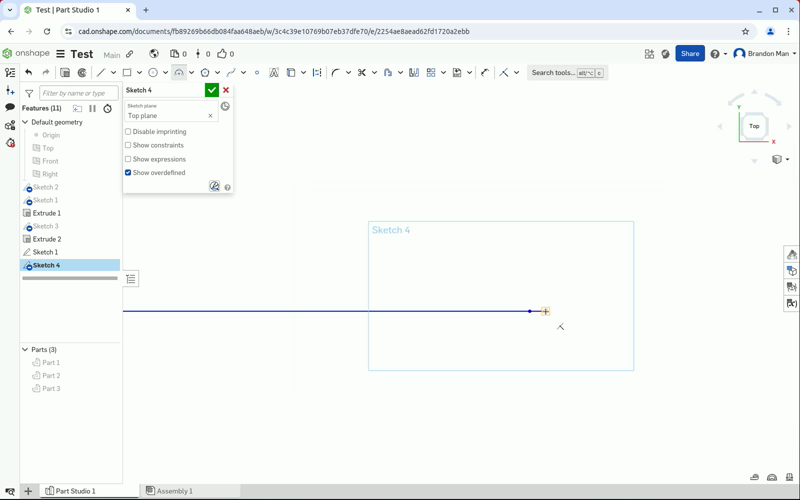
scroll(-6)
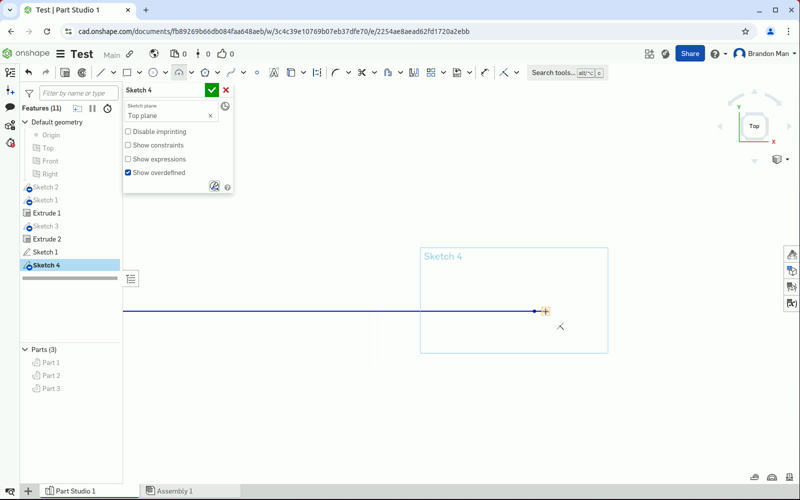
scroll(-6)
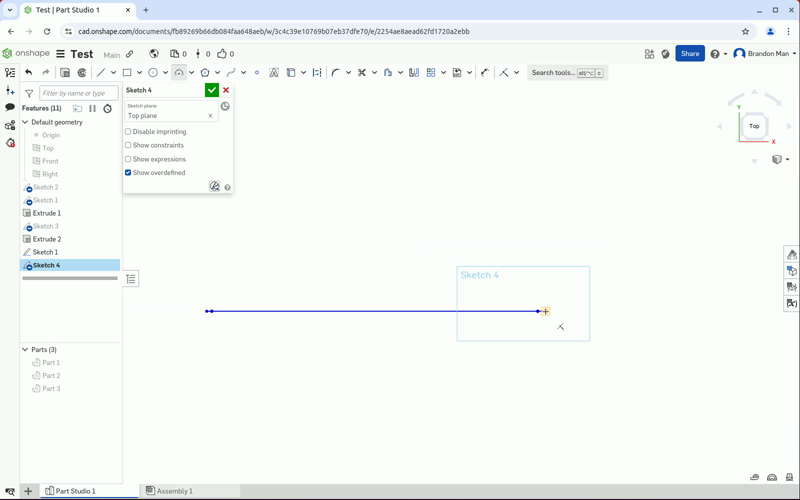
scroll(-6)
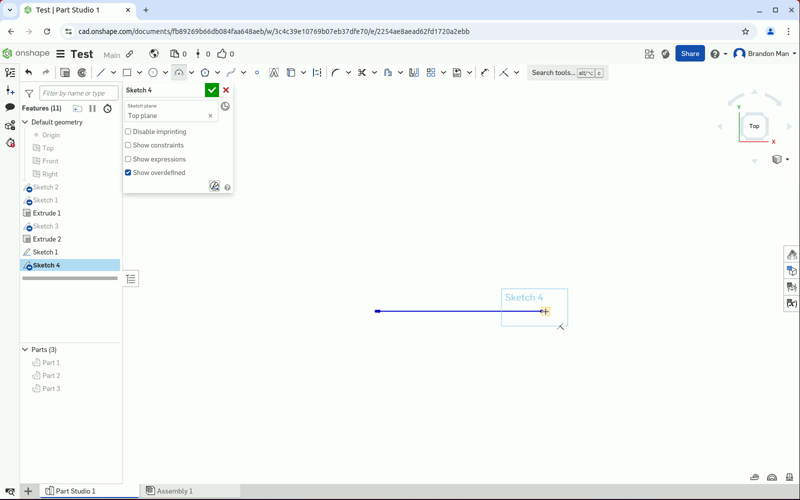
key_down(shift)
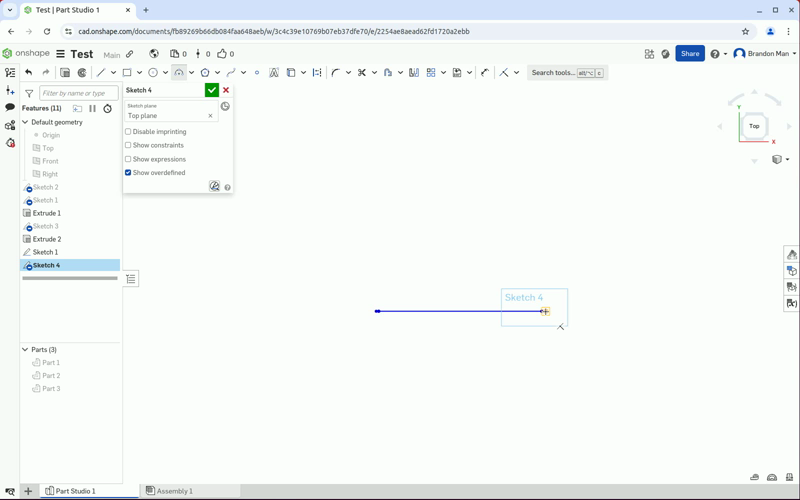
mouse_move(545, 255)
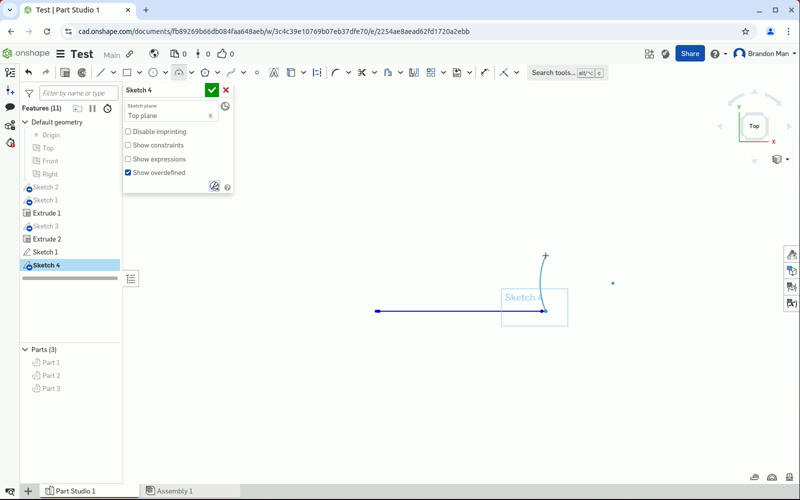
click(545, 255)
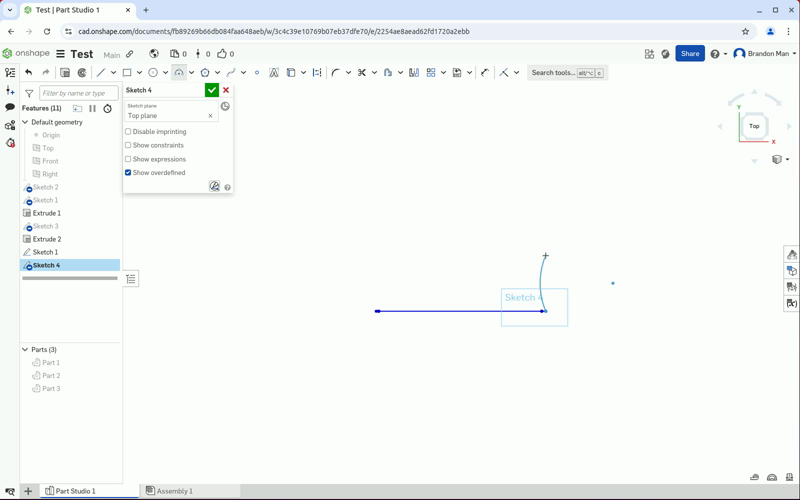
mouse_move(573, 283)
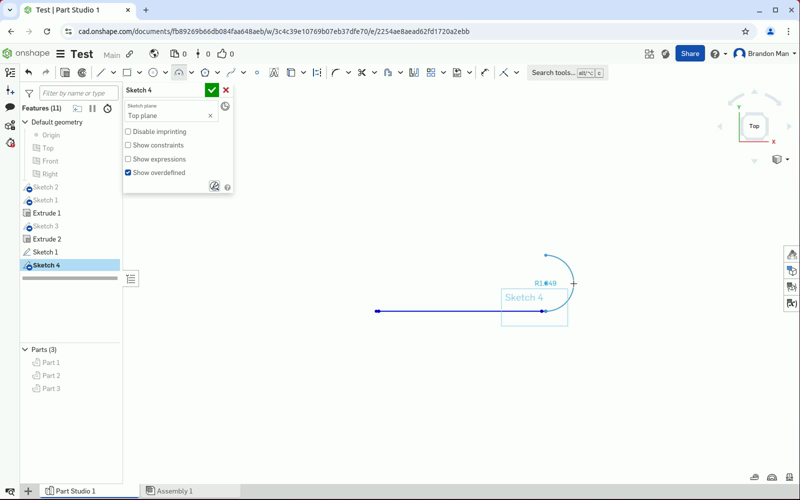
click(573, 283)
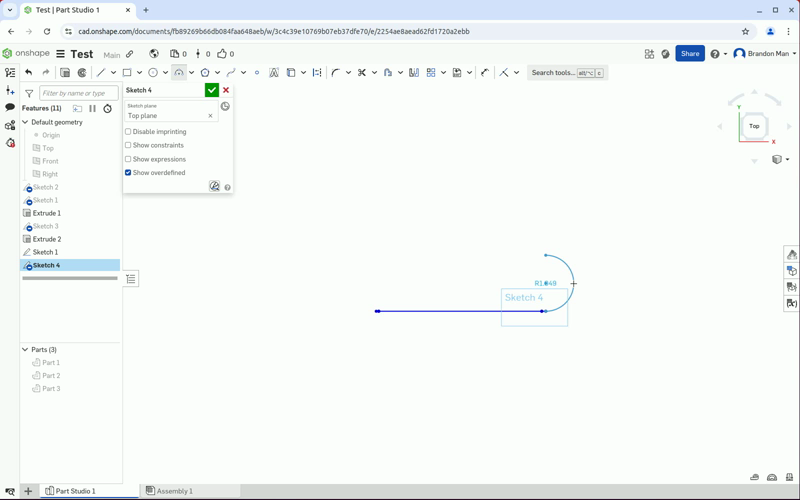
key_up(shift)
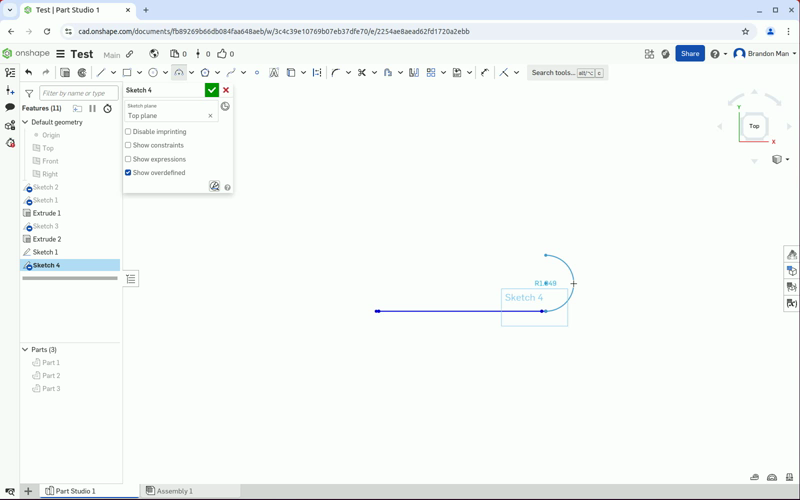
key(esc)
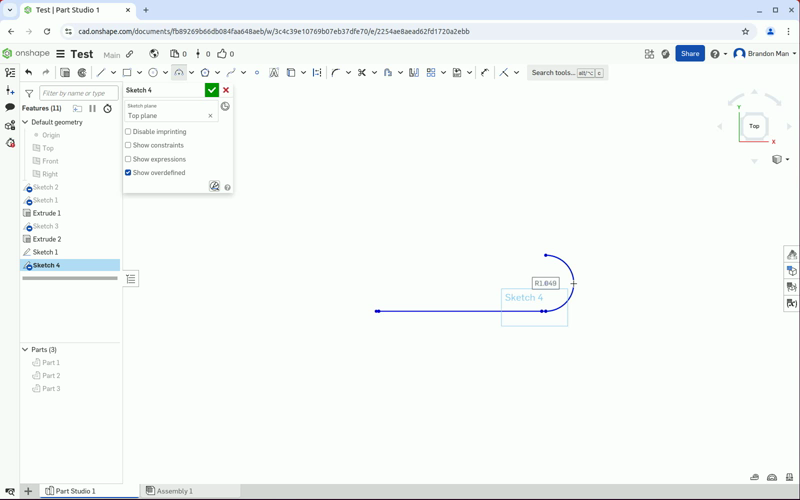
key(l)
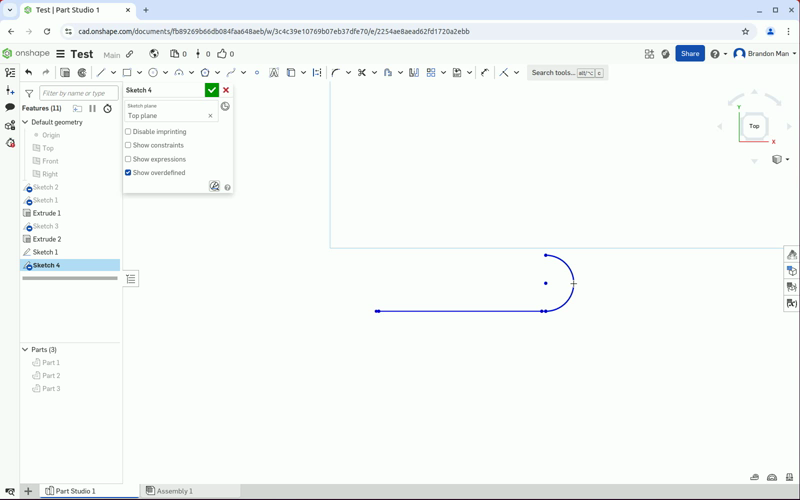
mouse_move(545, 255)
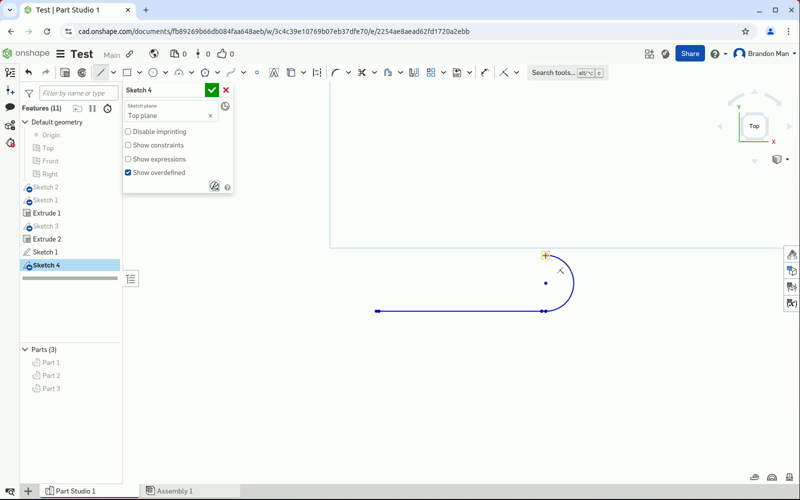
click(545, 255)
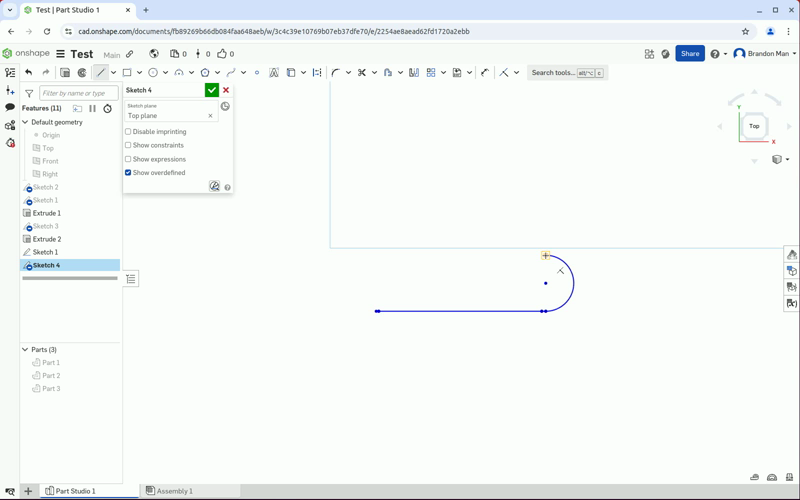
key_down(shift)
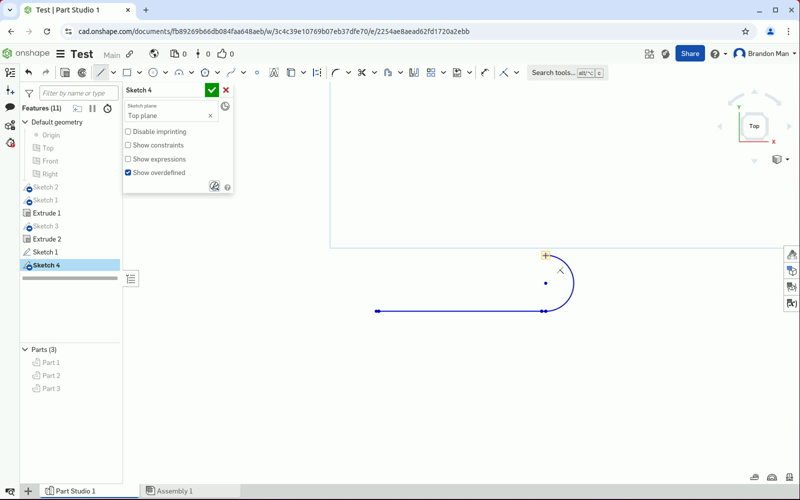
mouse_move(575, 255)
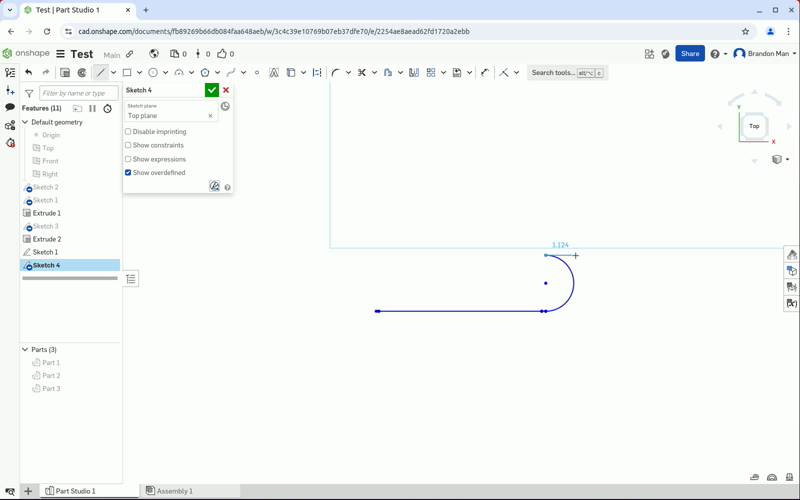
mouse_move(541, 255)
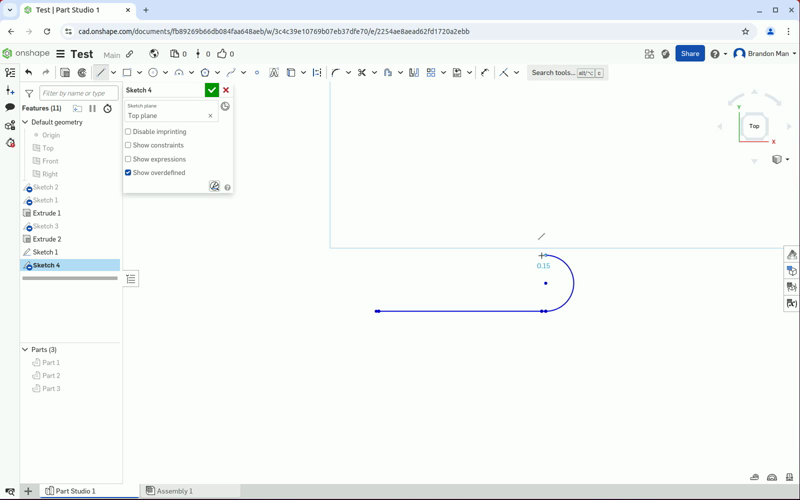
scroll(6)
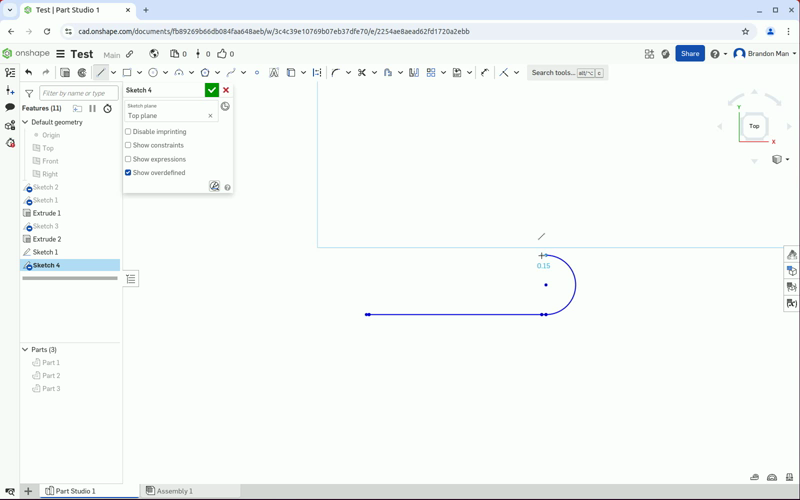
scroll(6)
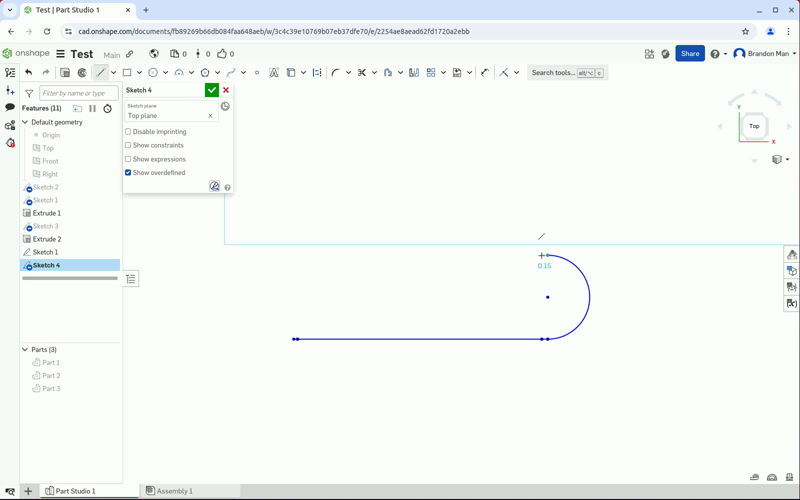
scroll(6)
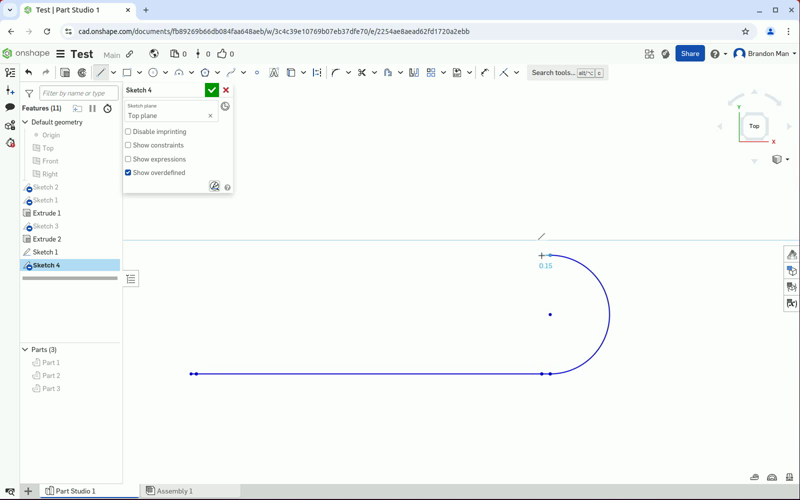
scroll(6)
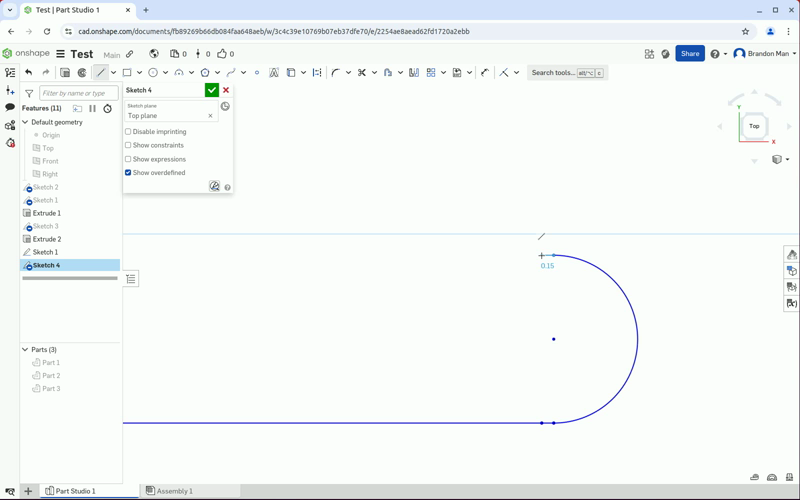
scroll(6)
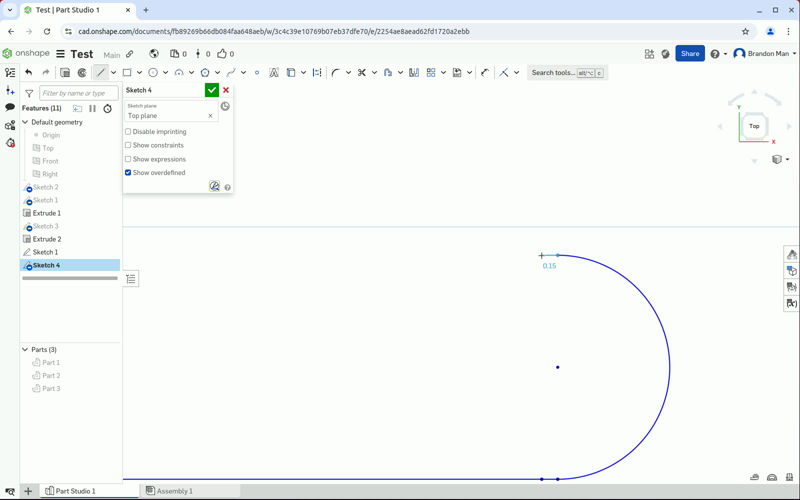
scroll(6)
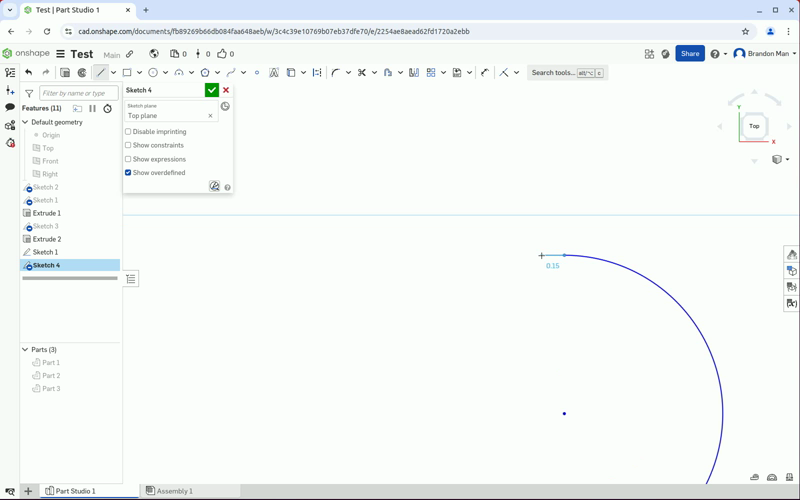
scroll(6)
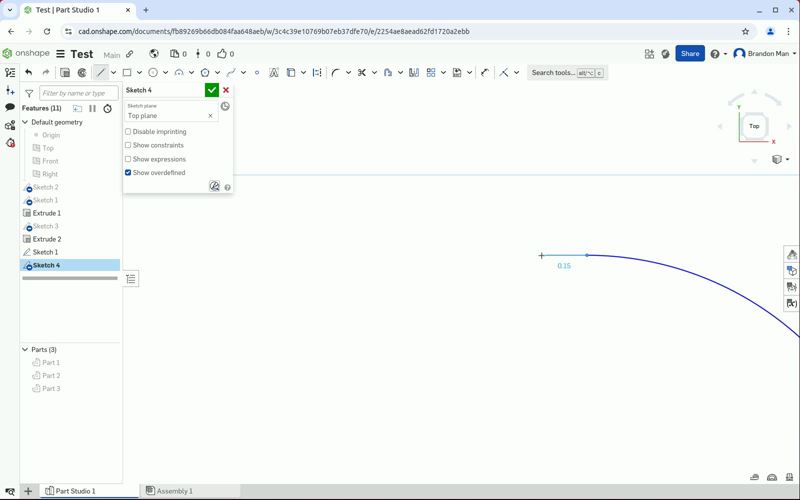
click(541, 255)
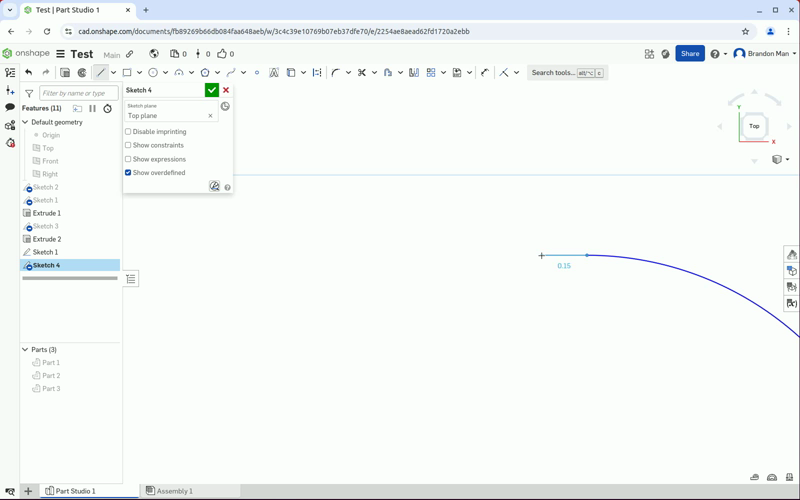
scroll(-6)
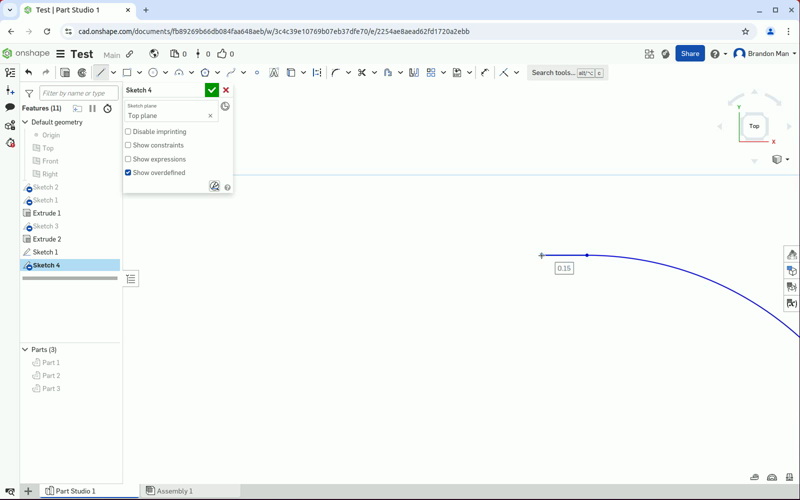
scroll(-6)
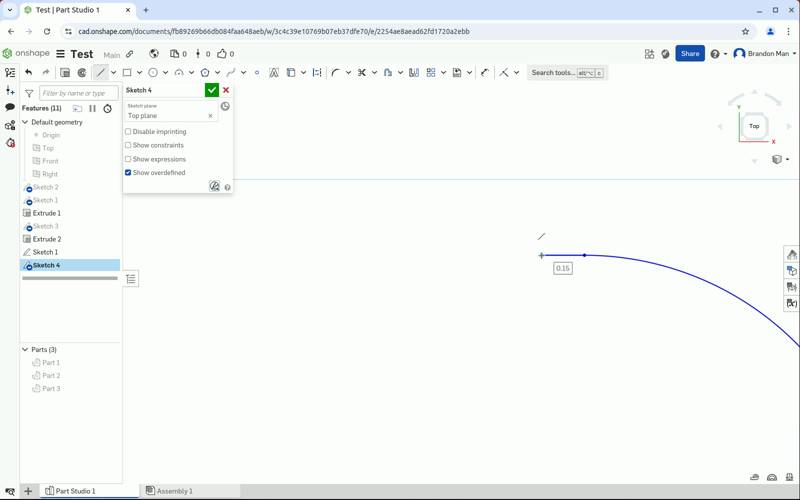
scroll(-6)
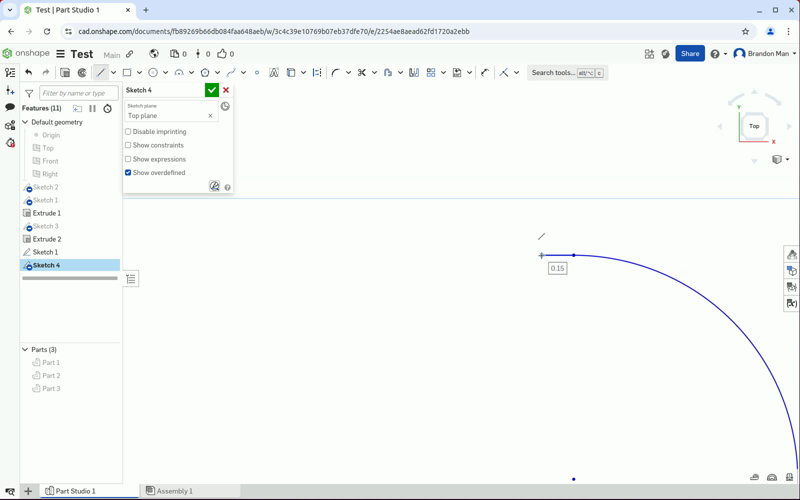
scroll(-6)
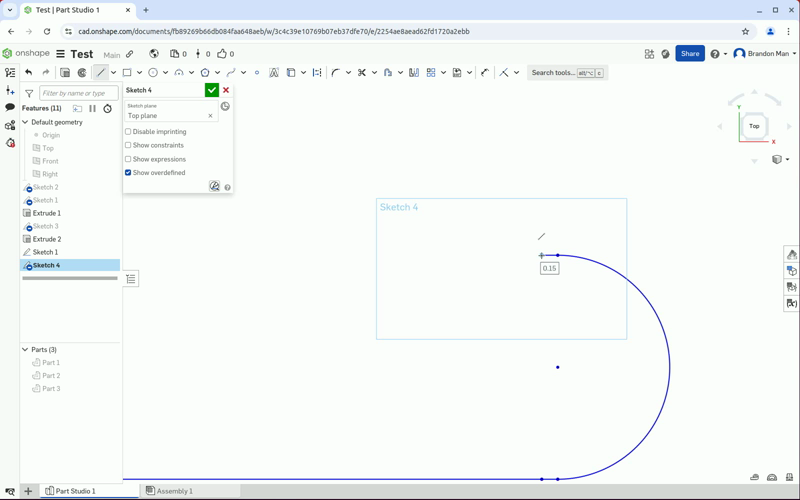
scroll(-6)
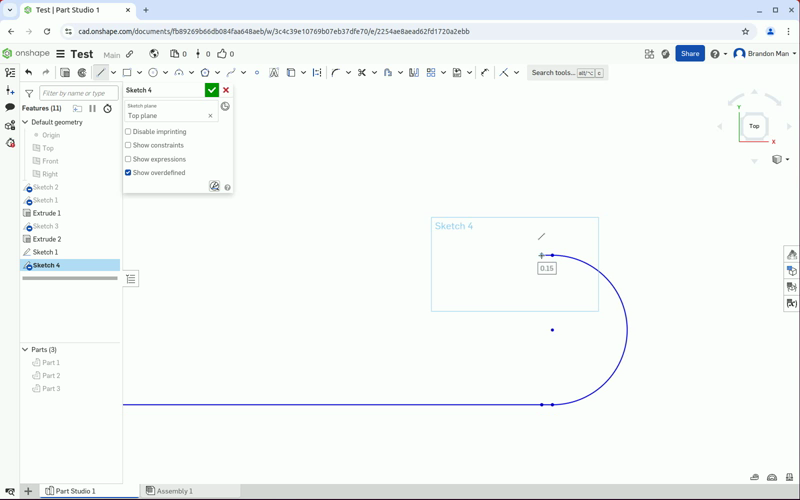
scroll(-6)
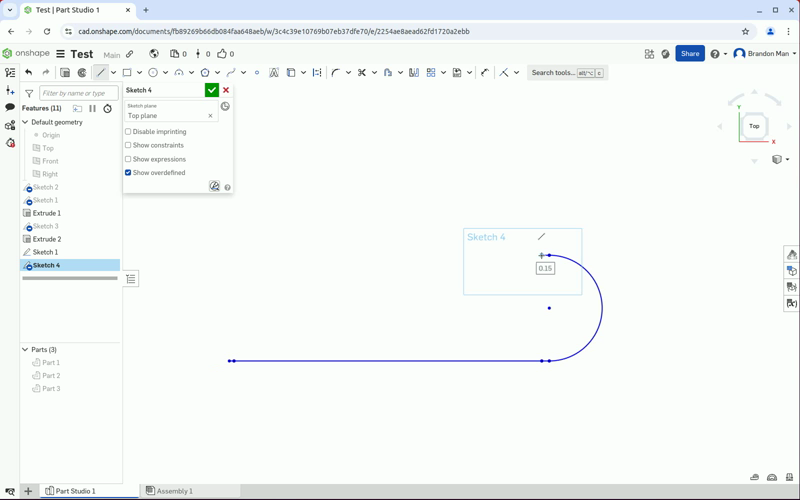
scroll(-6)
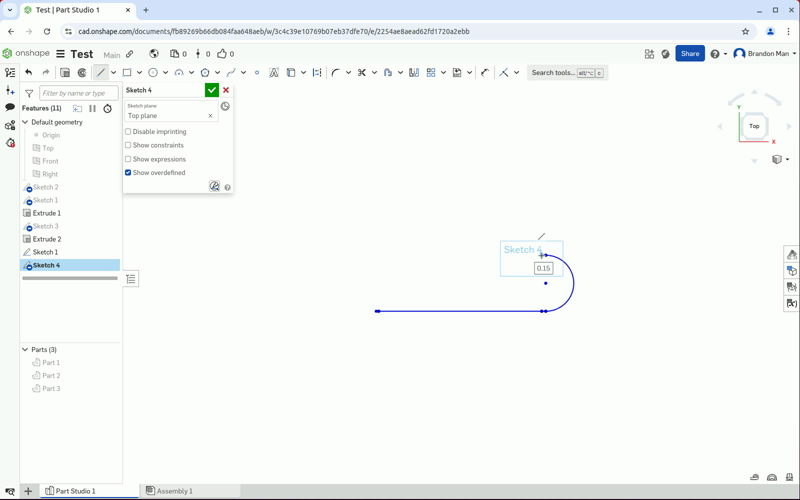
key_up(shift)
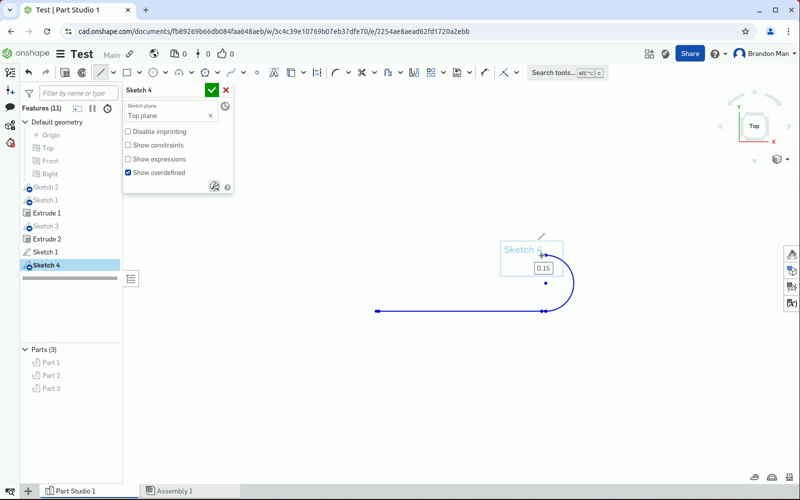
key_down(shift)
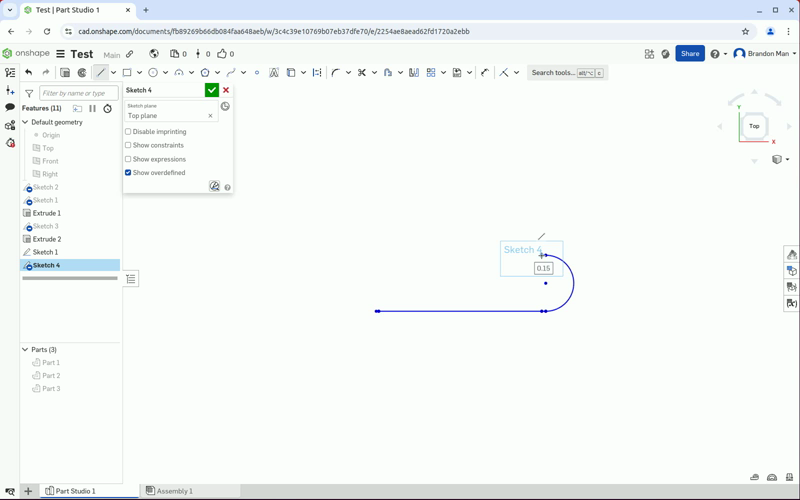
mouse_move(378, 255)
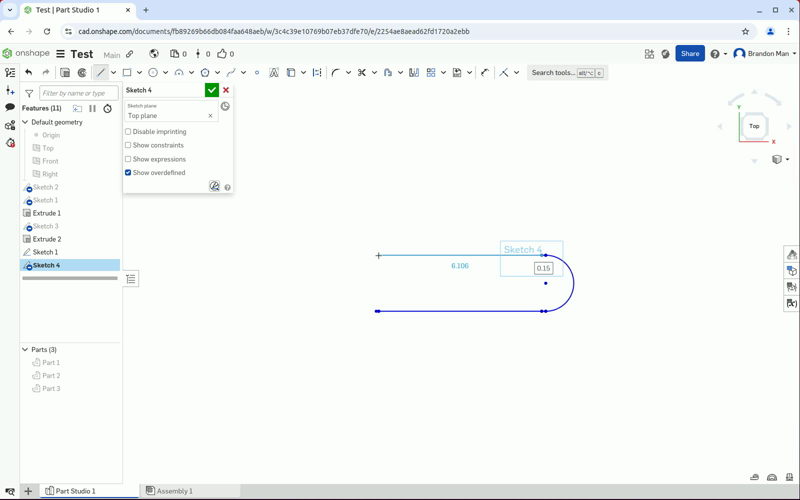
click(378, 255)
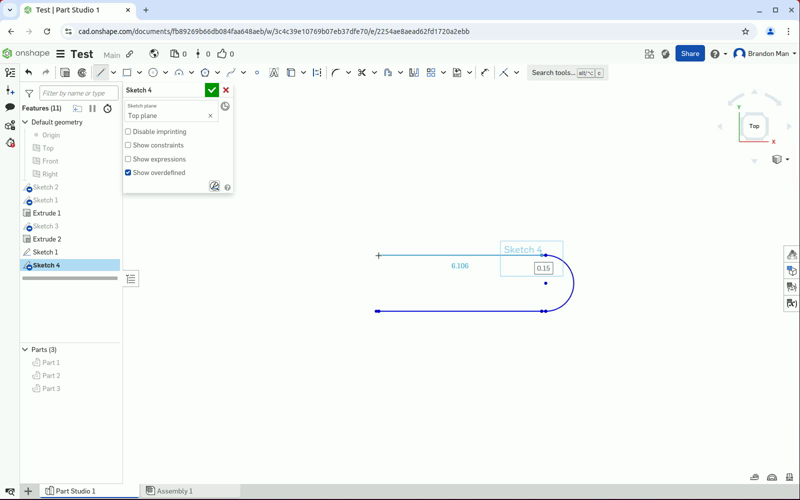
key_up(shift)
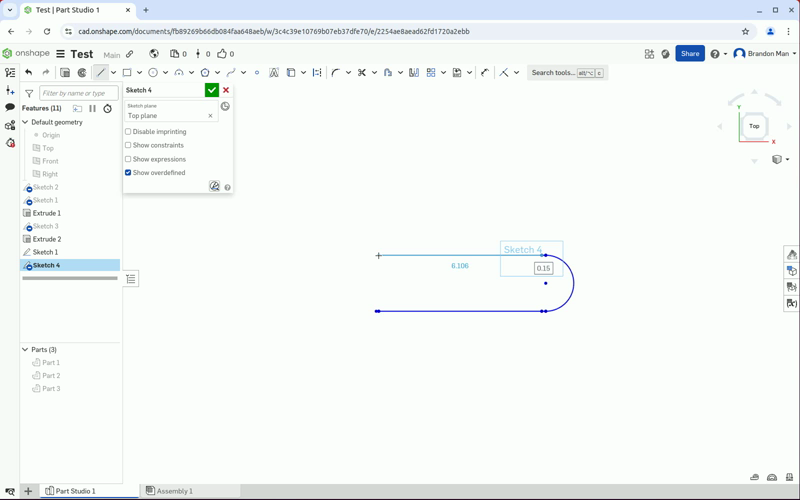
key_down(shift)
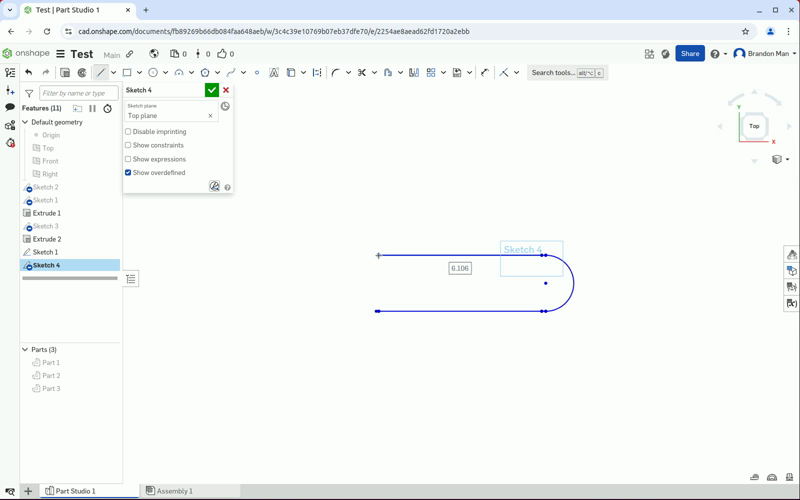
mouse_move(408, 255)
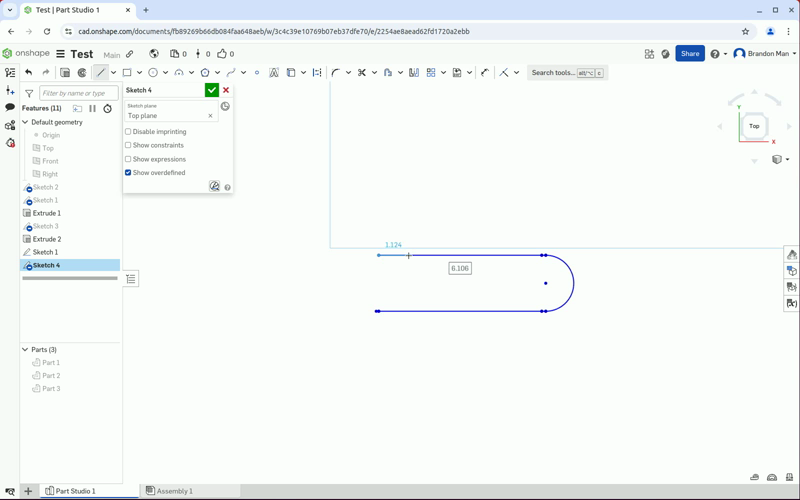
mouse_move(376, 255)
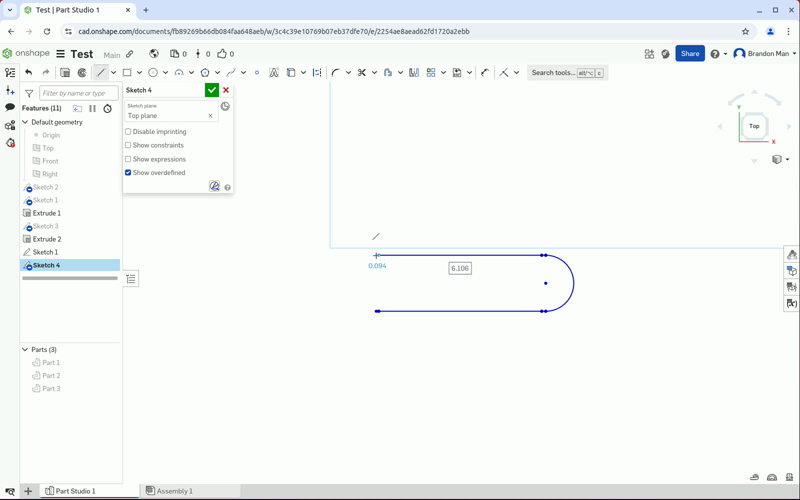
scroll(6)
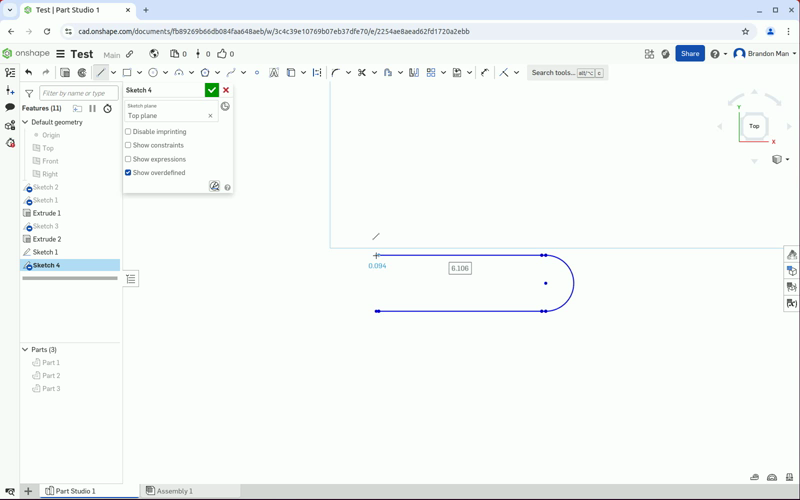
scroll(6)
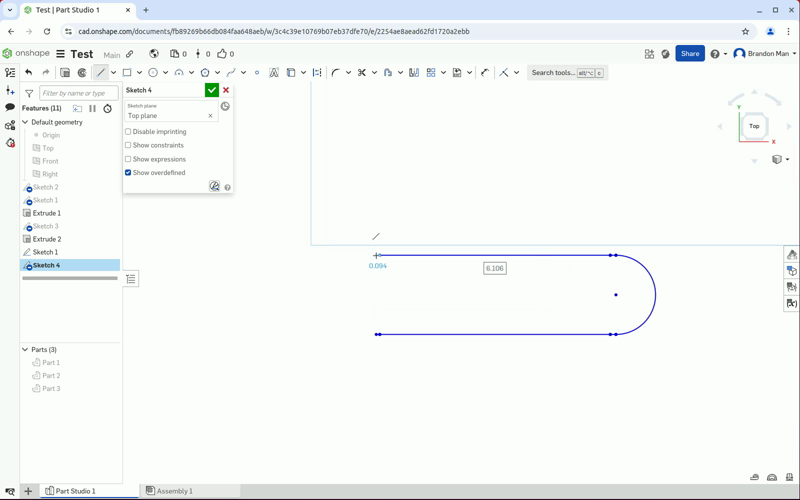
scroll(6)
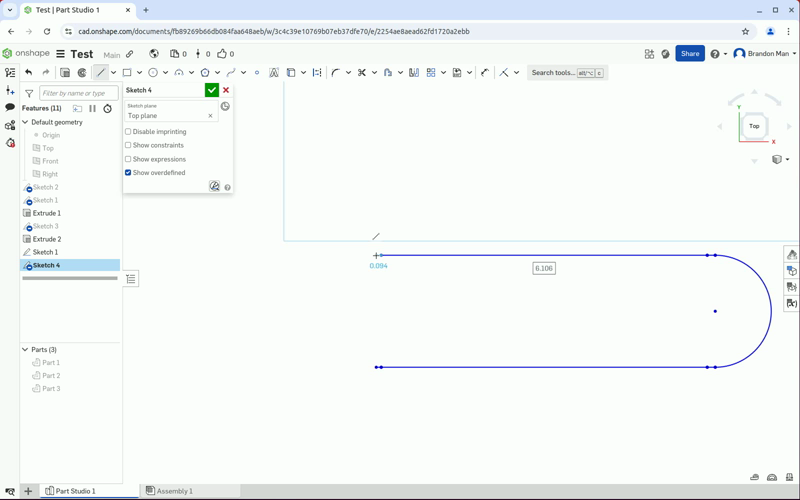
scroll(6)
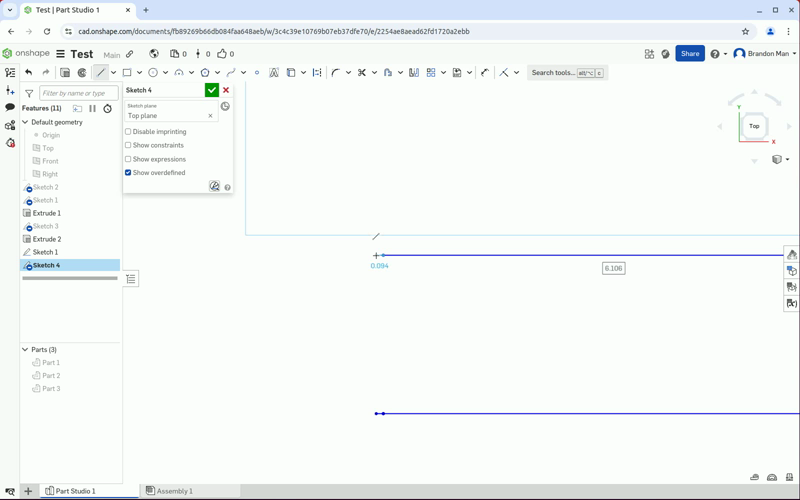
scroll(6)
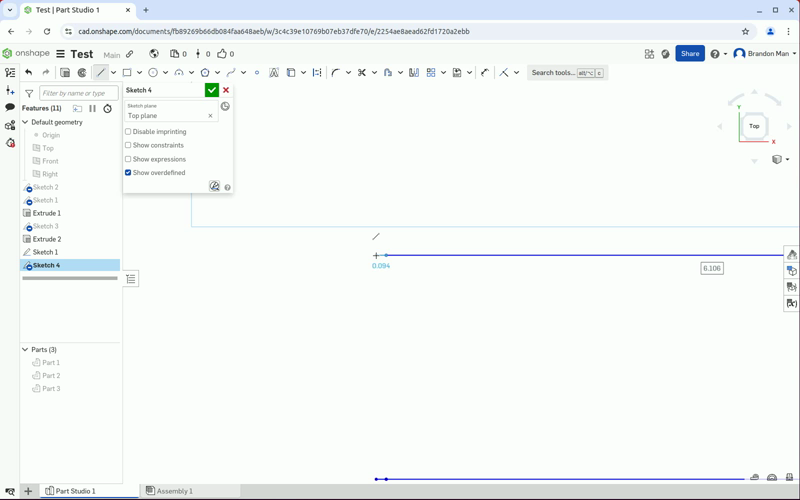
scroll(6)
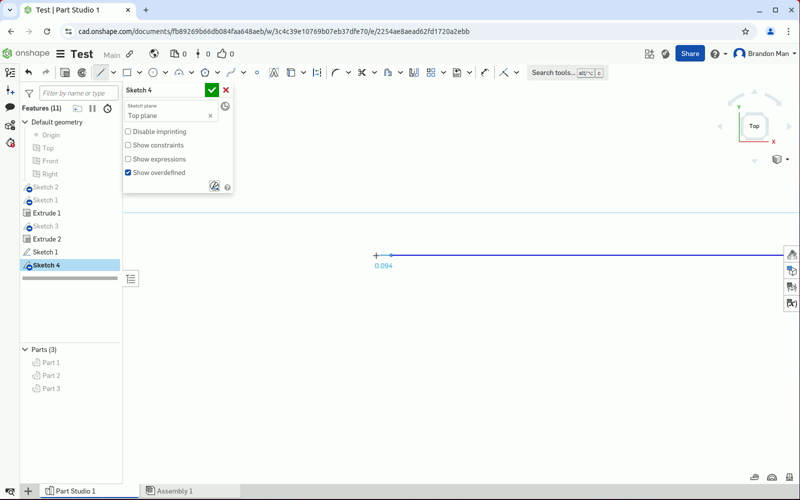
scroll(6)
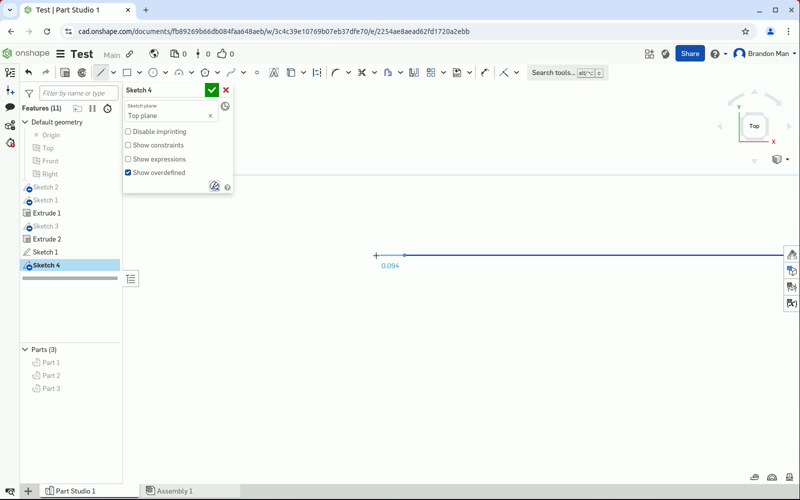
click(376, 255)
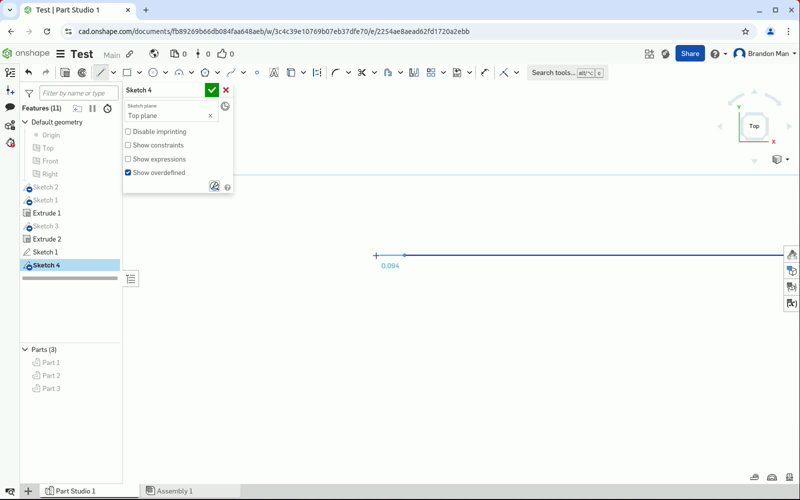
scroll(-6)
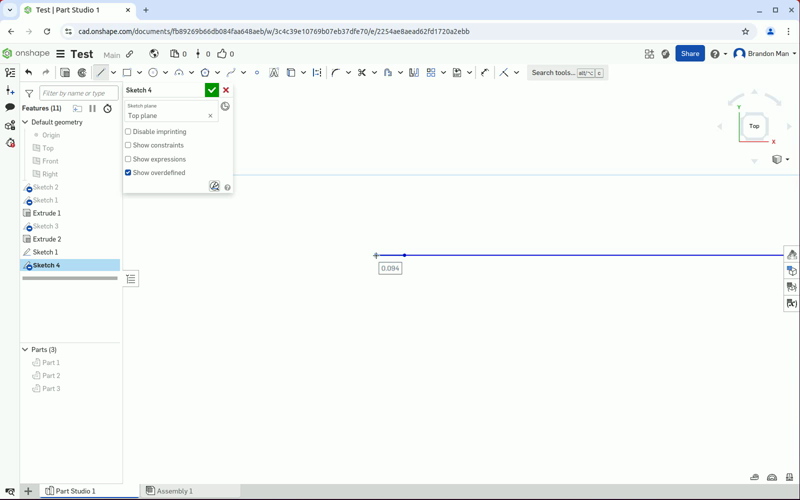
scroll(-6)
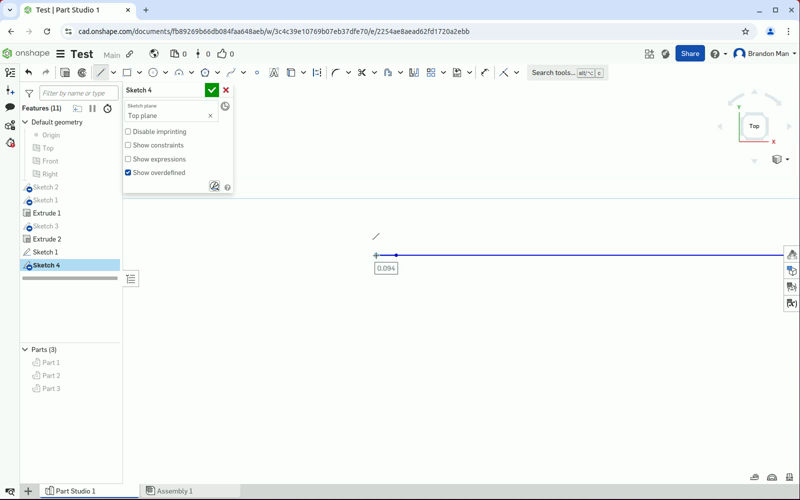
scroll(-6)
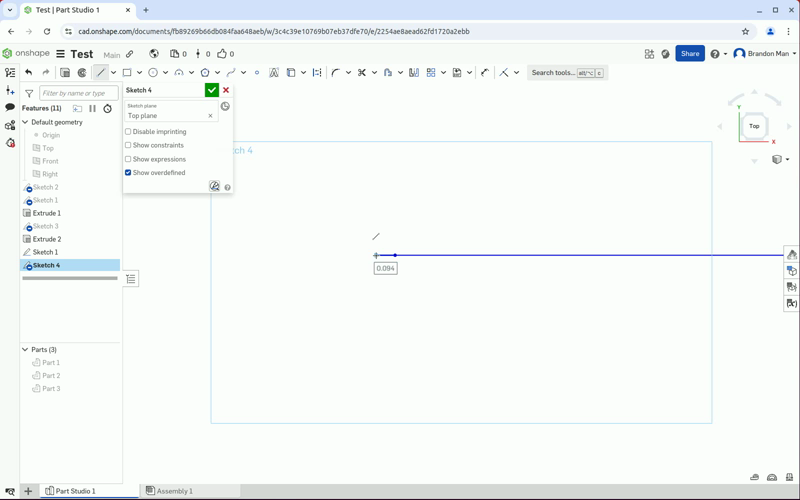
scroll(-6)
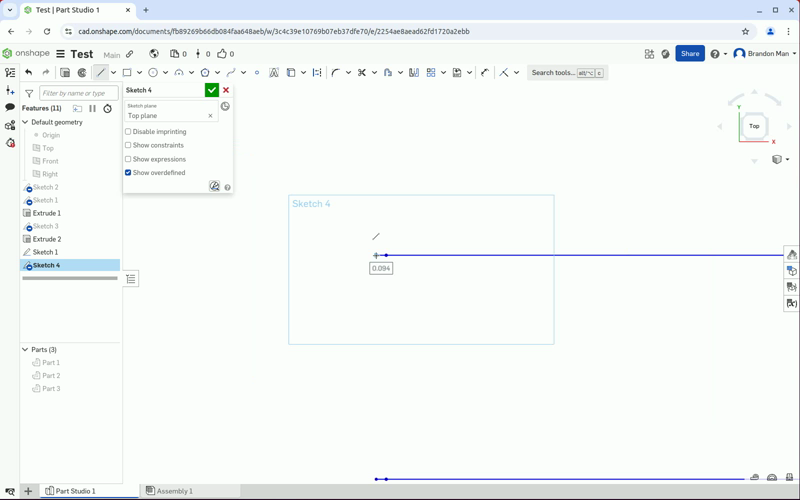
scroll(-6)
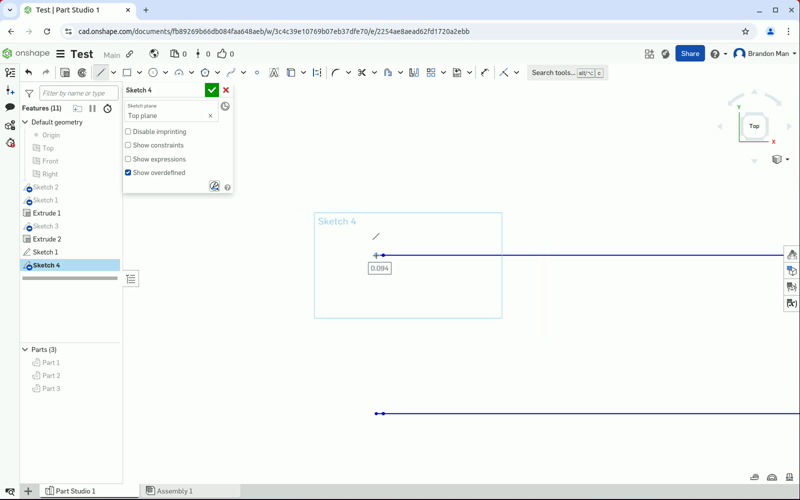
scroll(-6)
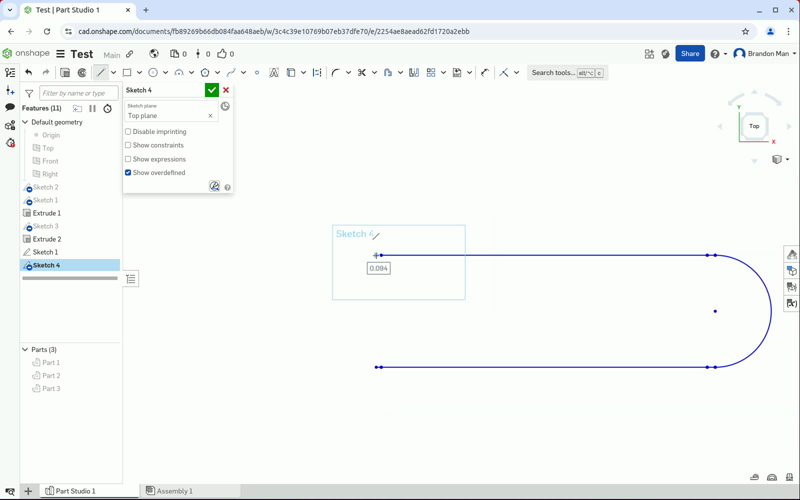
scroll(-6)
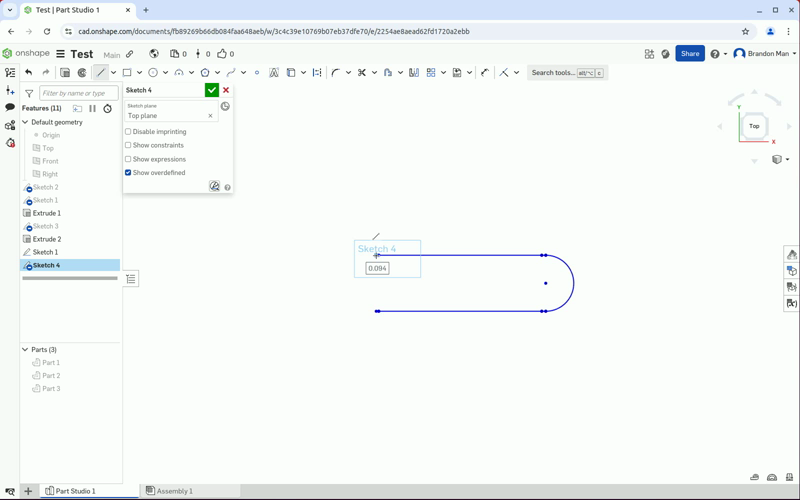
key_up(shift)
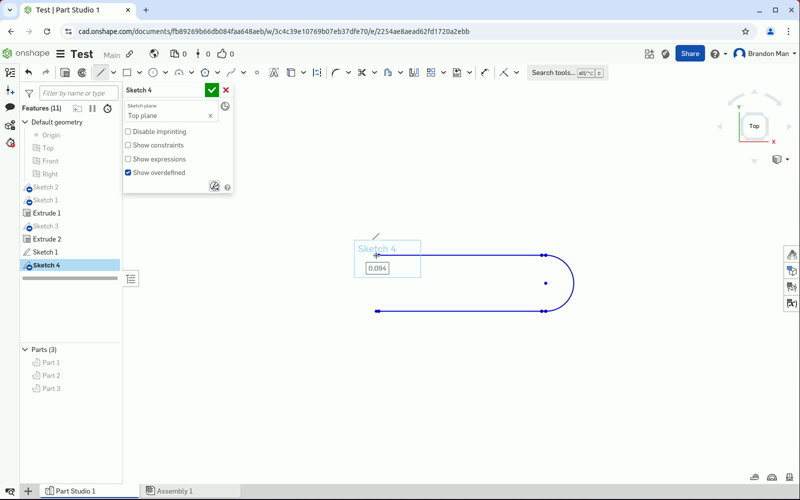
key(esc)
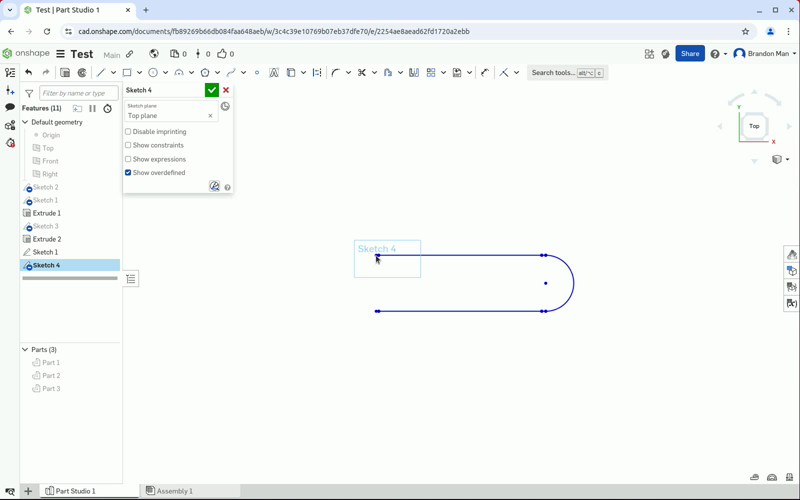
key(a)
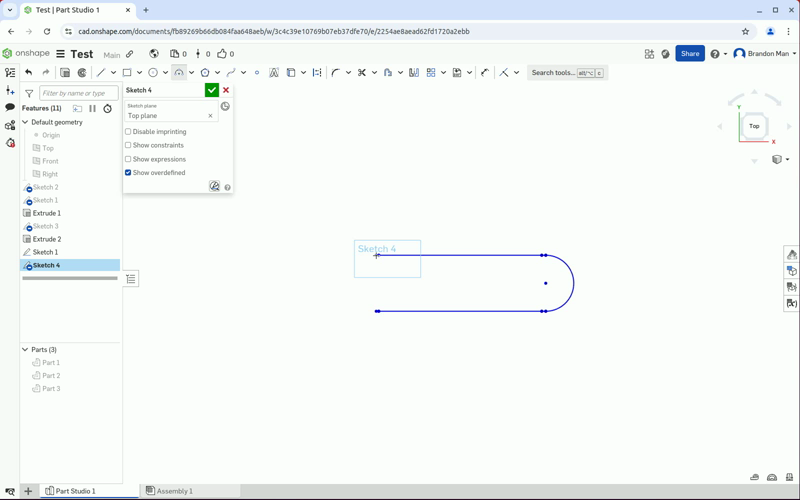
mouse_move(376, 255)
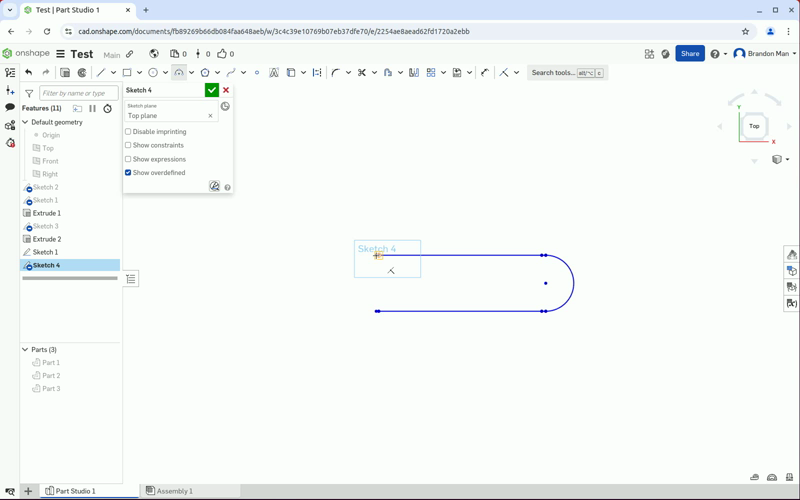
scroll(6)
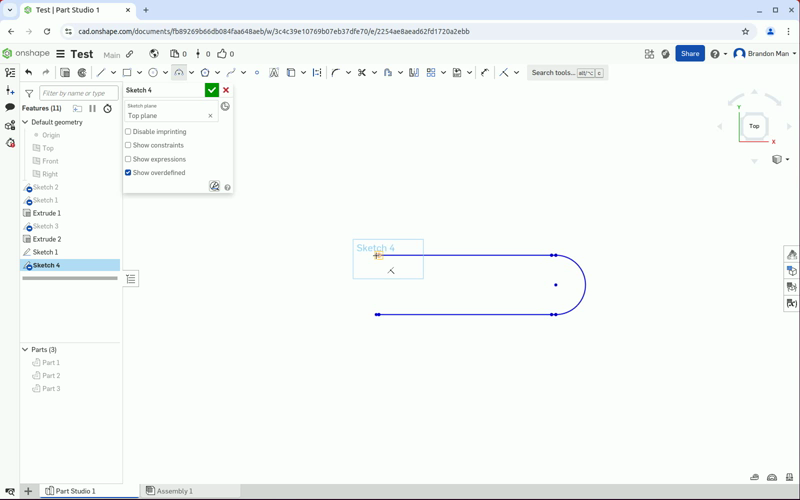
scroll(6)
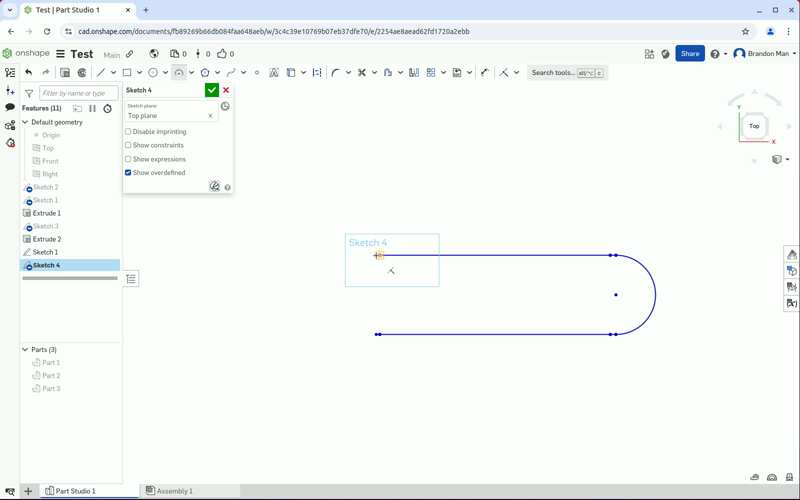
scroll(6)
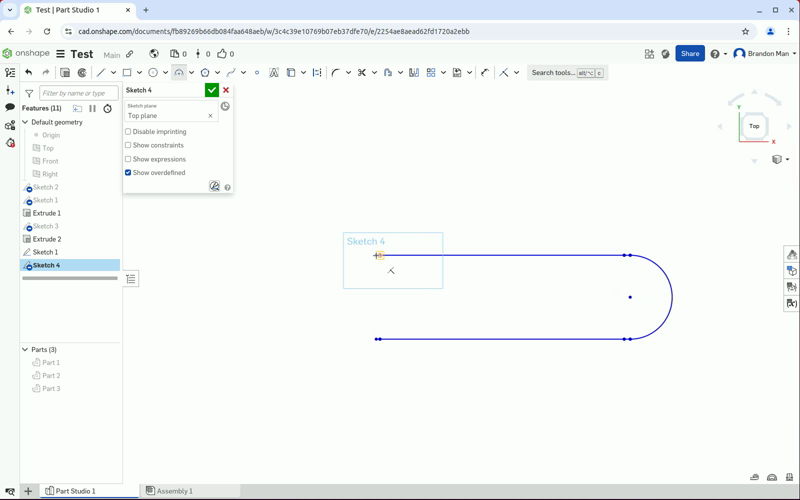
scroll(6)
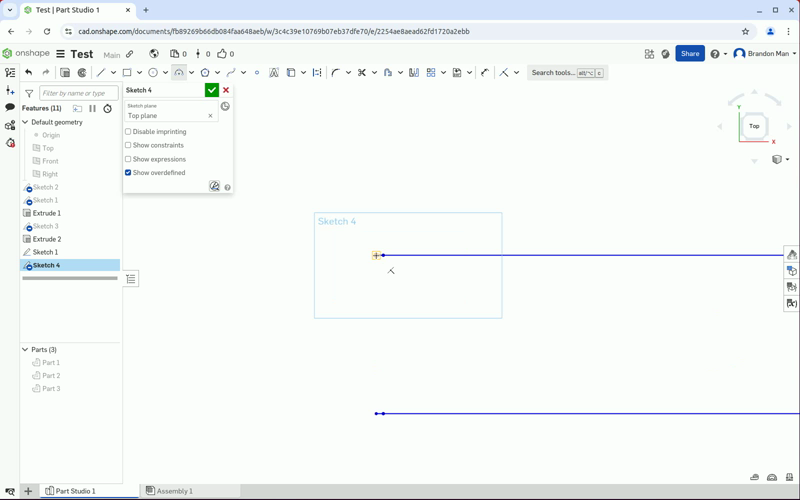
scroll(6)
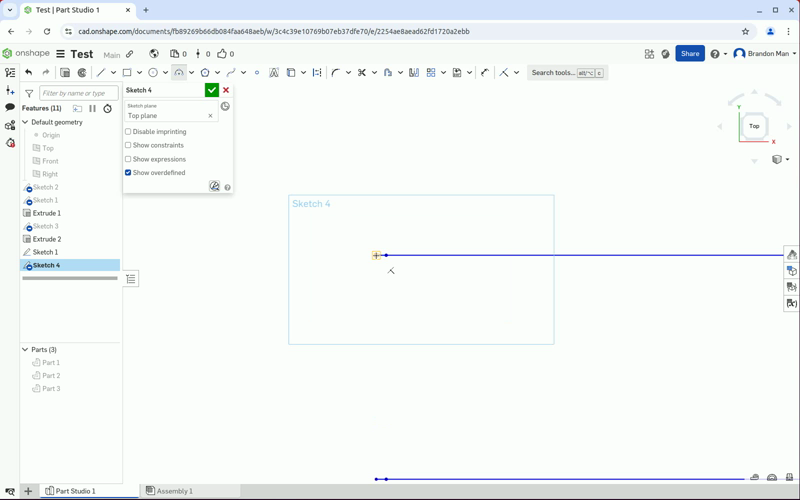
scroll(6)
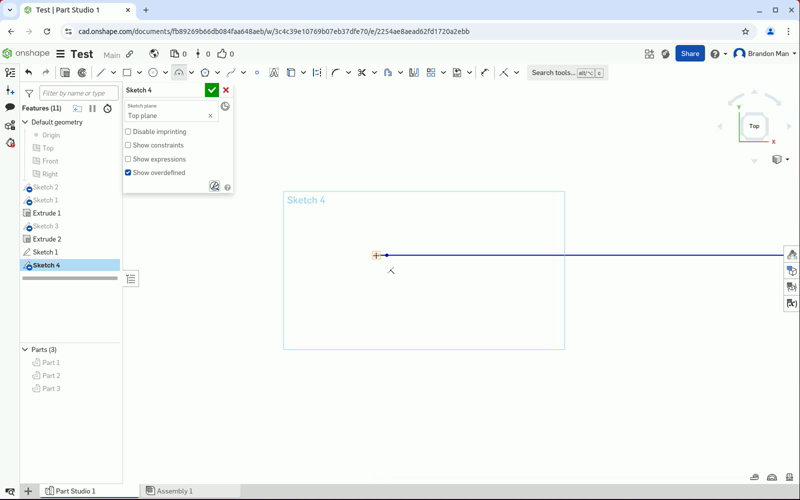
scroll(6)
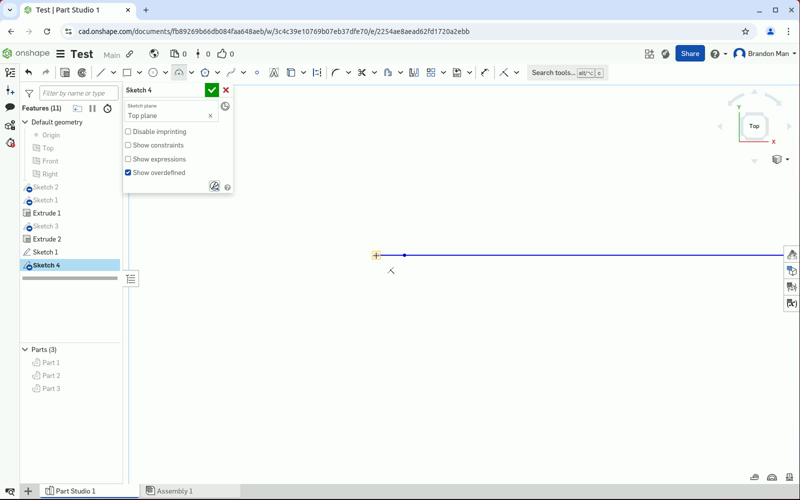
click(376, 255)
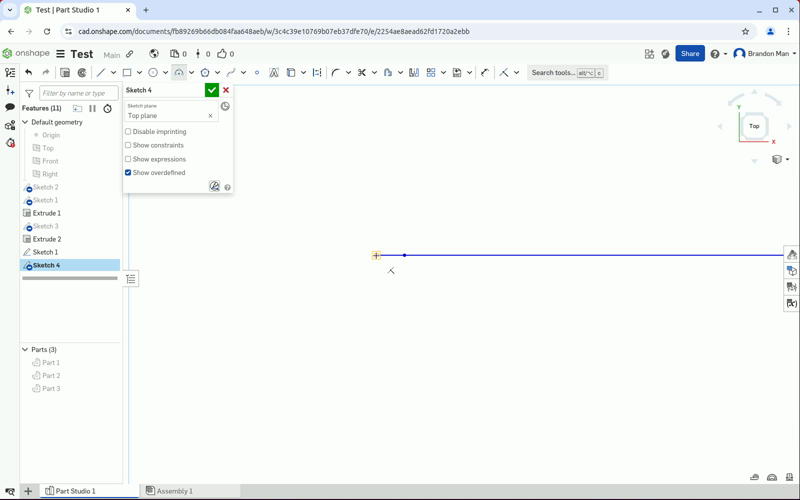
scroll(-6)
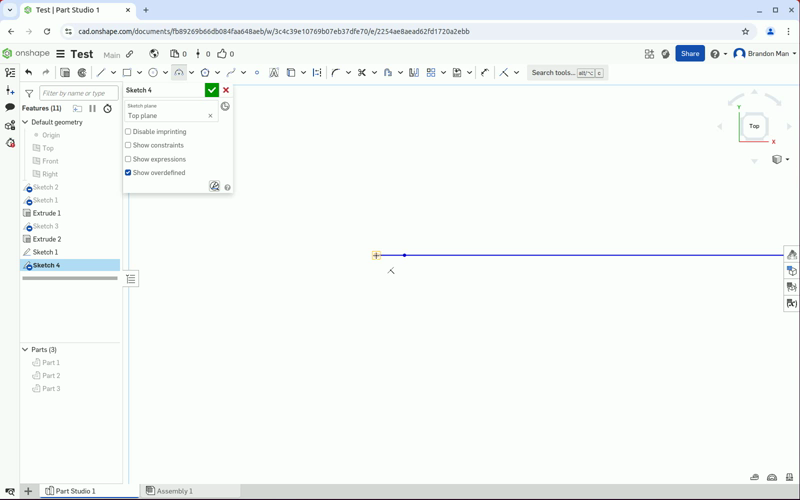
scroll(-6)
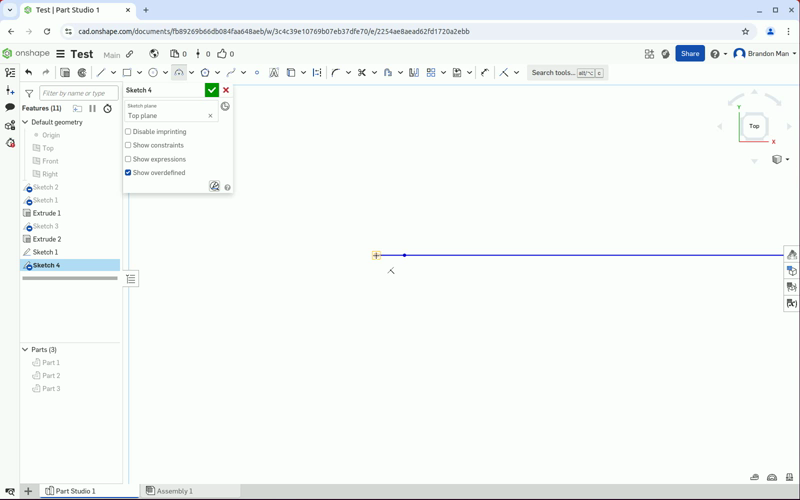
scroll(-6)
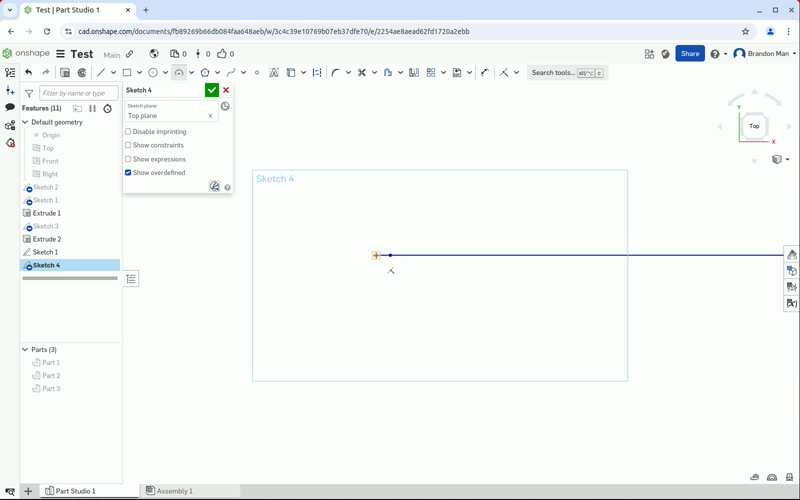
scroll(-6)
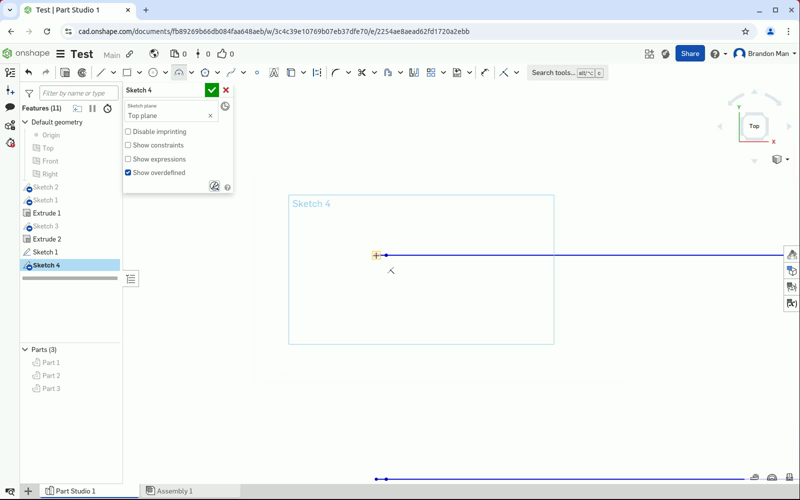
scroll(-6)
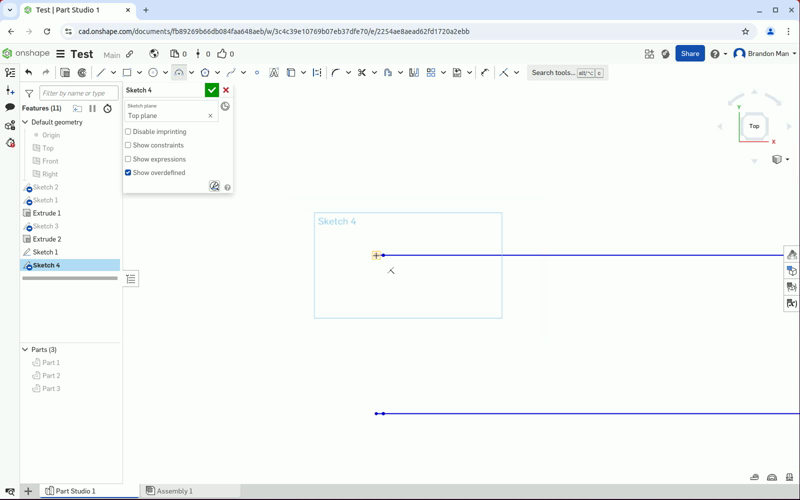
scroll(-6)
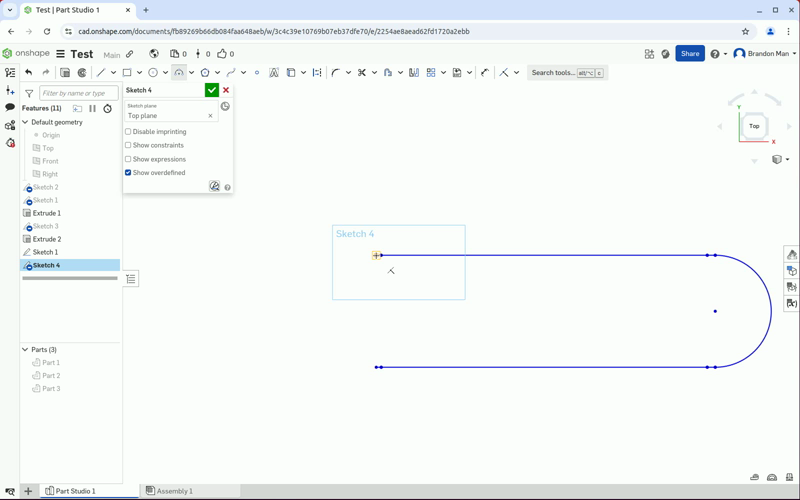
scroll(-6)
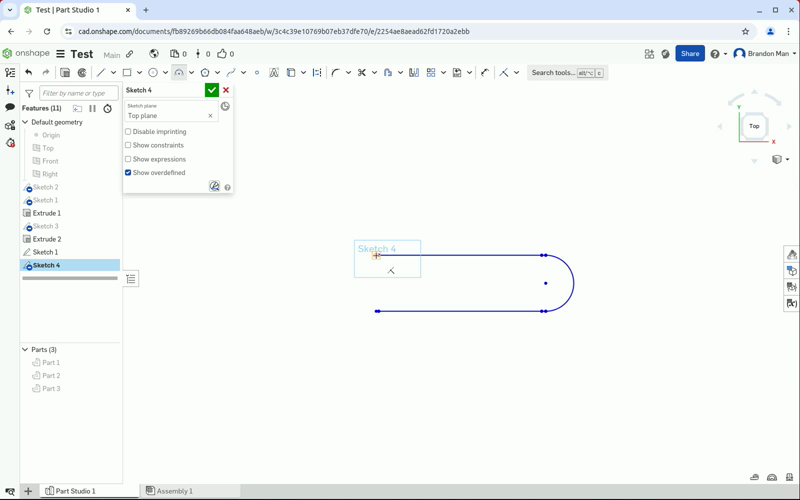
mouse_move(376, 311)
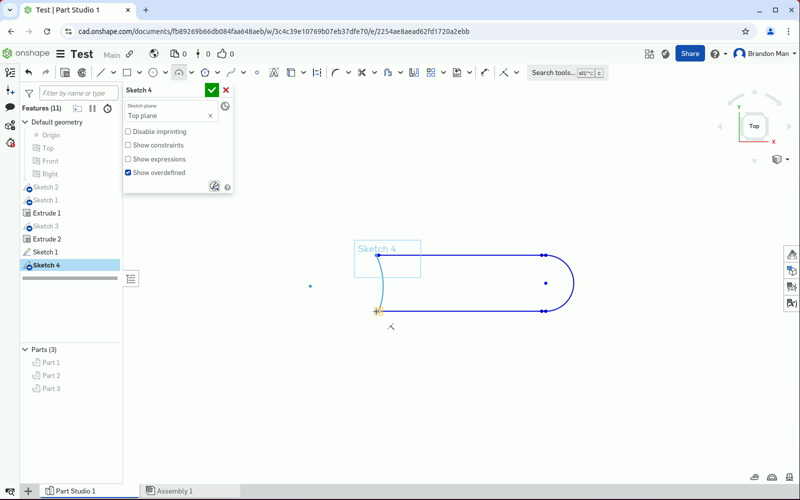
scroll(6)
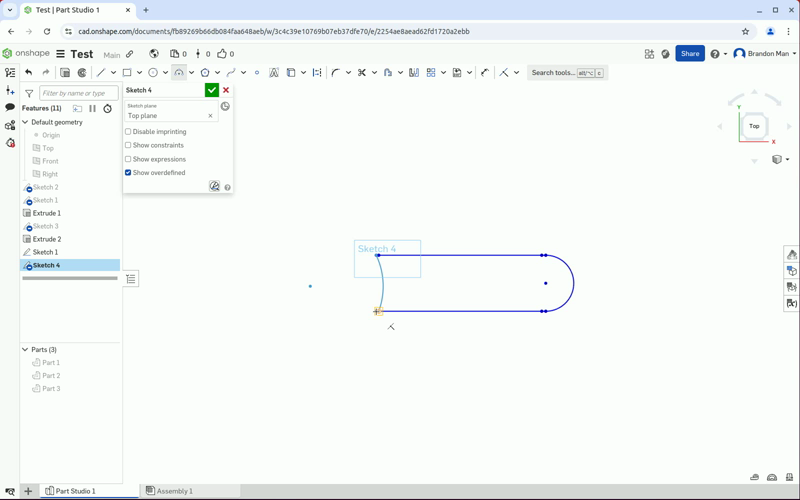
scroll(6)
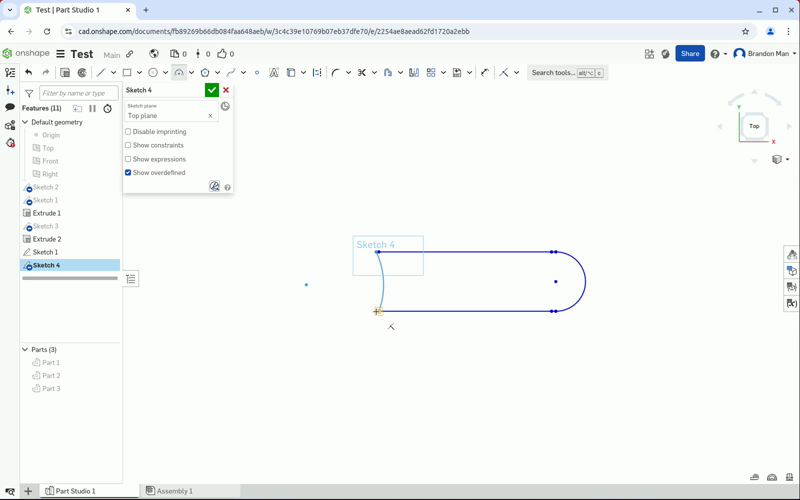
scroll(6)
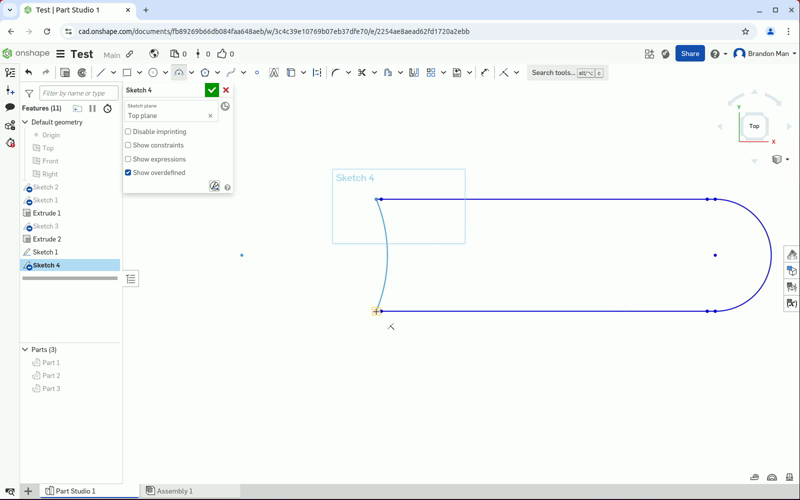
scroll(6)
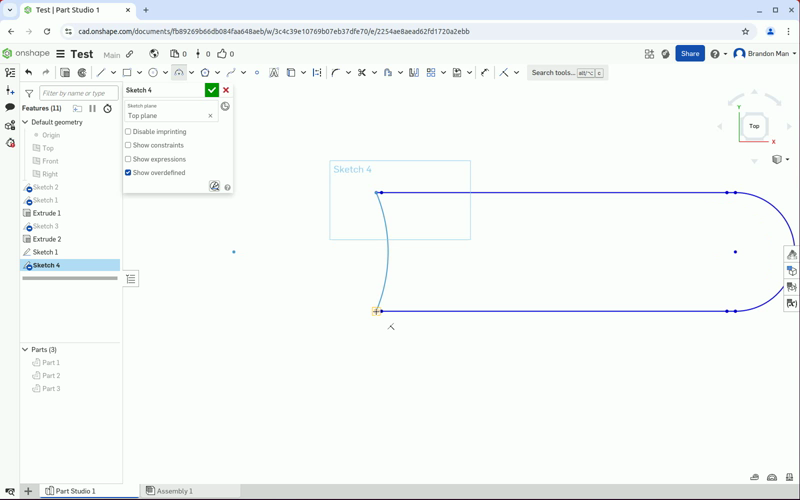
scroll(6)
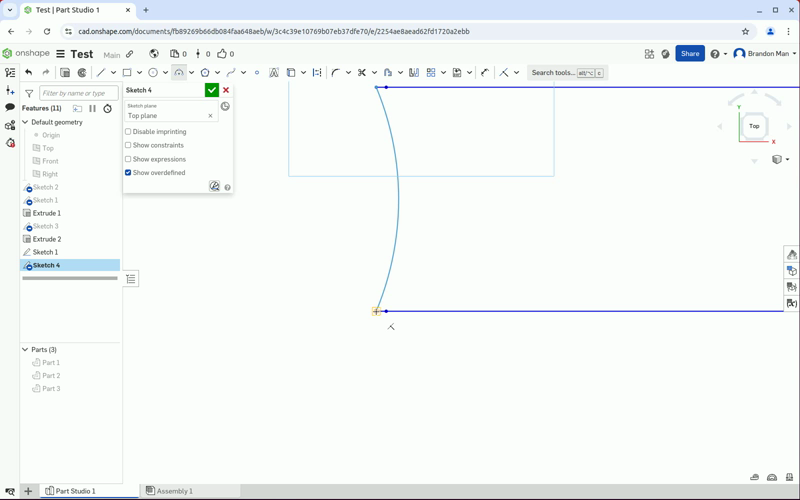
scroll(6)
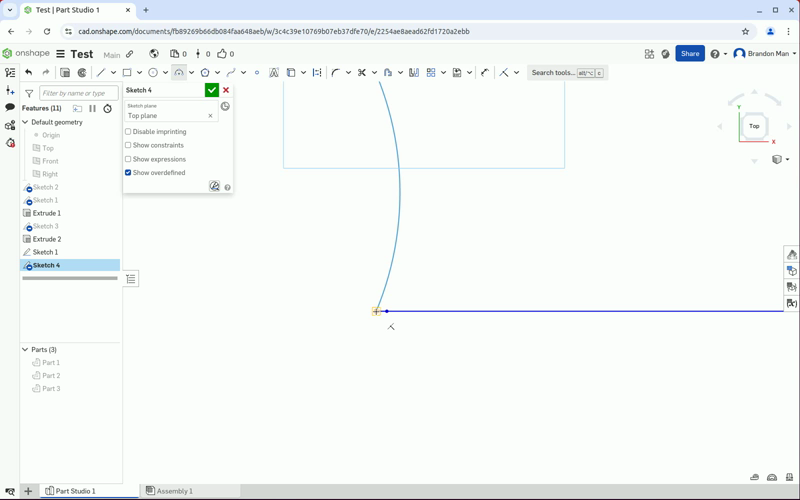
scroll(6)
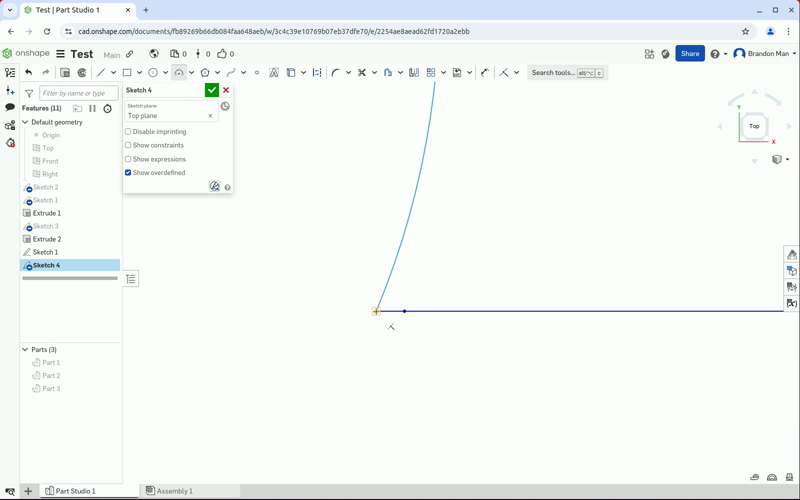
click(376, 311)
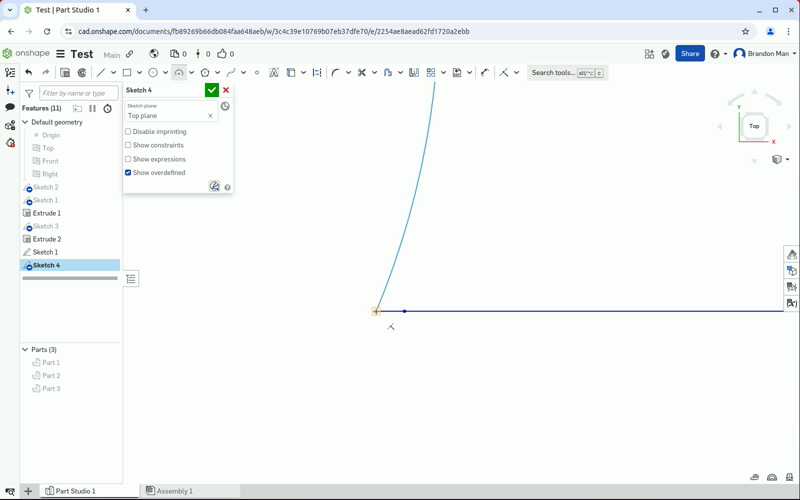
scroll(-6)
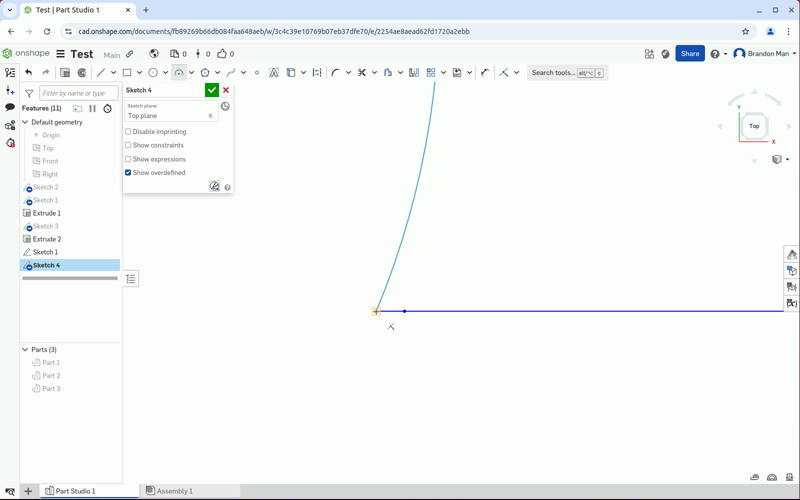
scroll(-6)
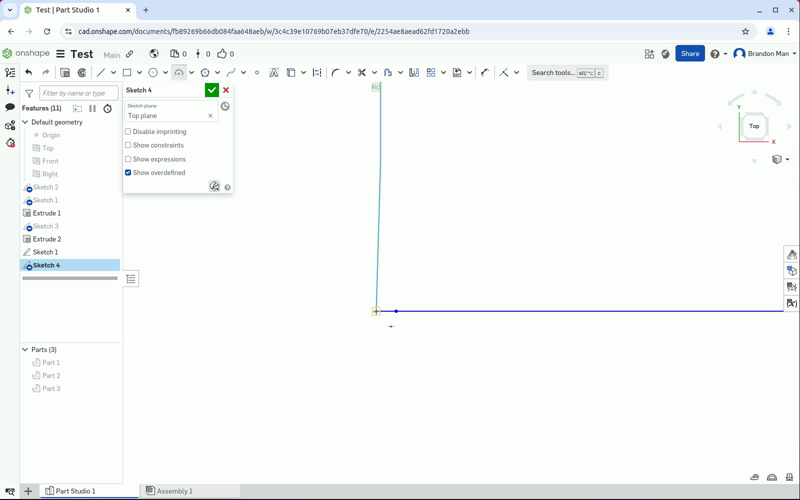
scroll(-6)
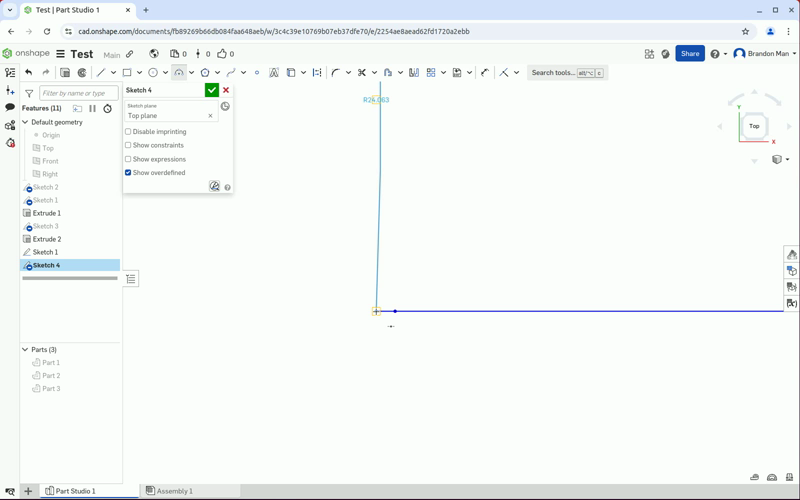
scroll(-6)
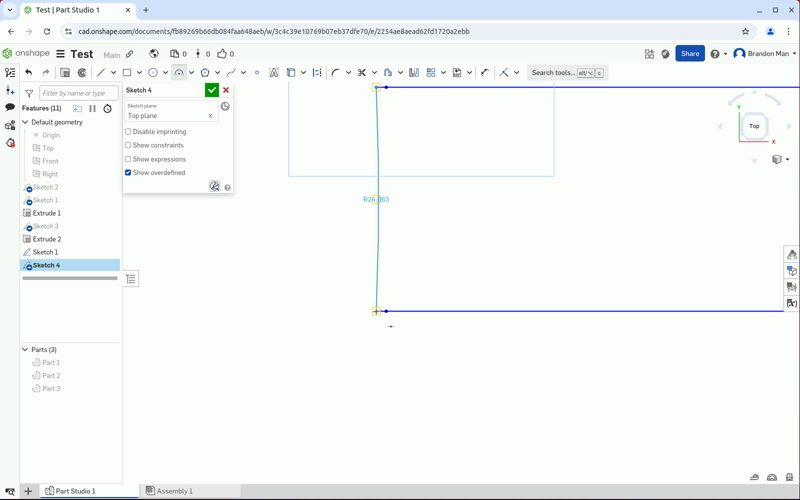
scroll(-6)
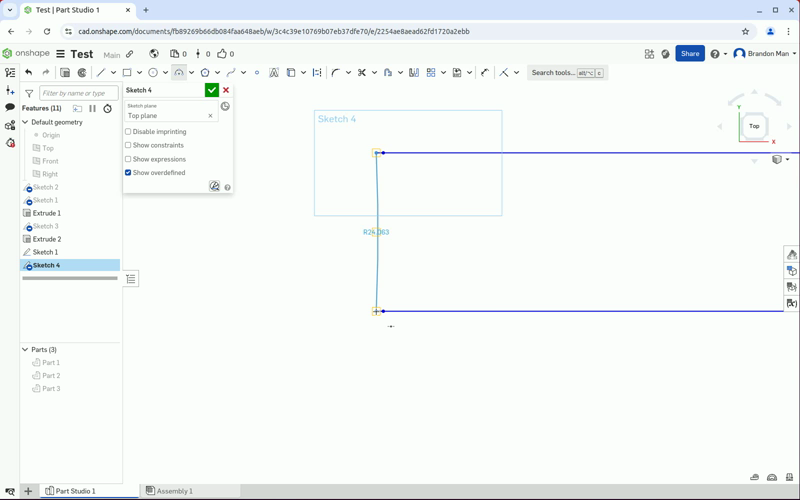
scroll(-6)
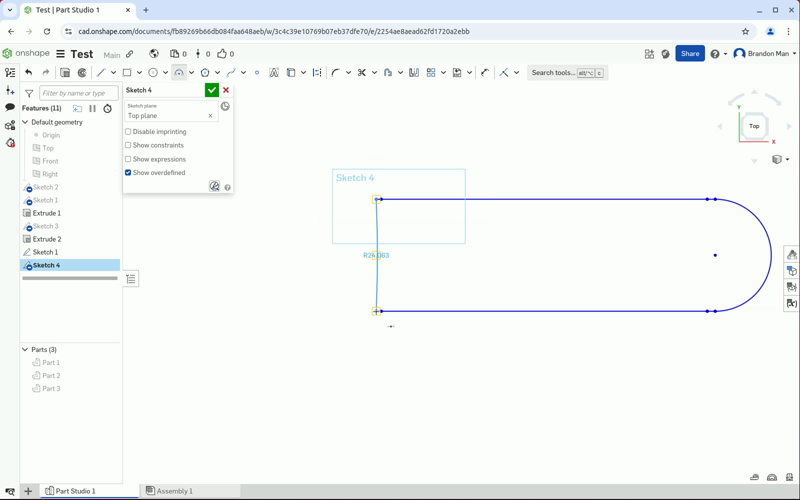
scroll(-6)
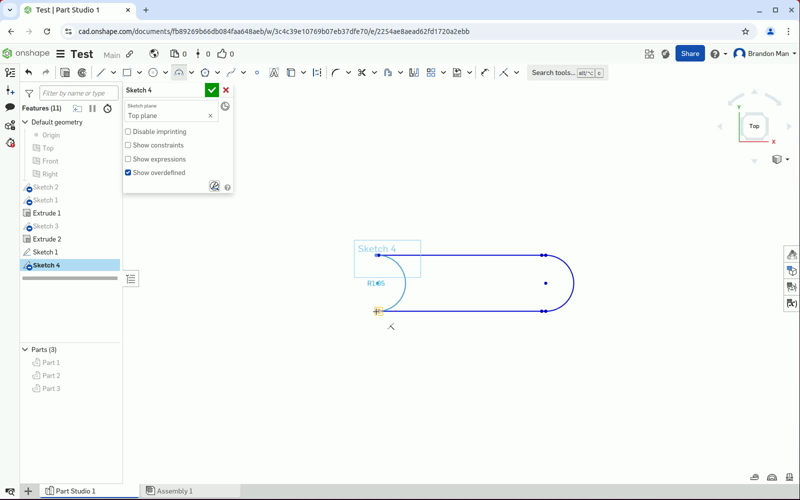
key_down(shift)
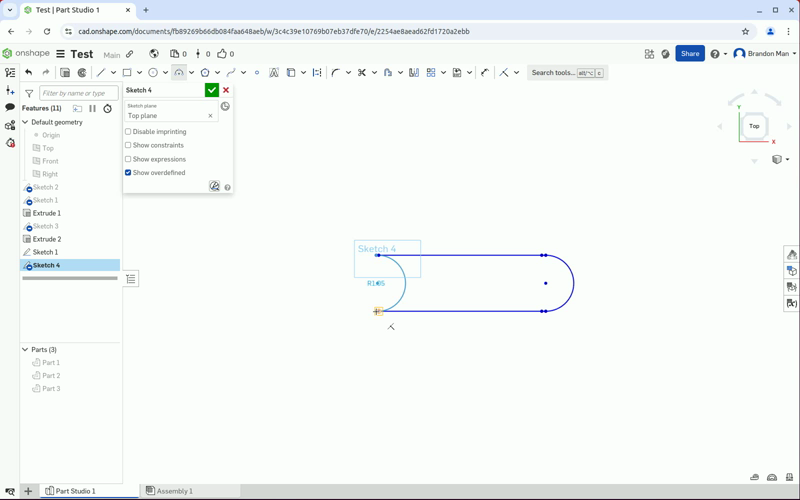
mouse_move(348, 283)
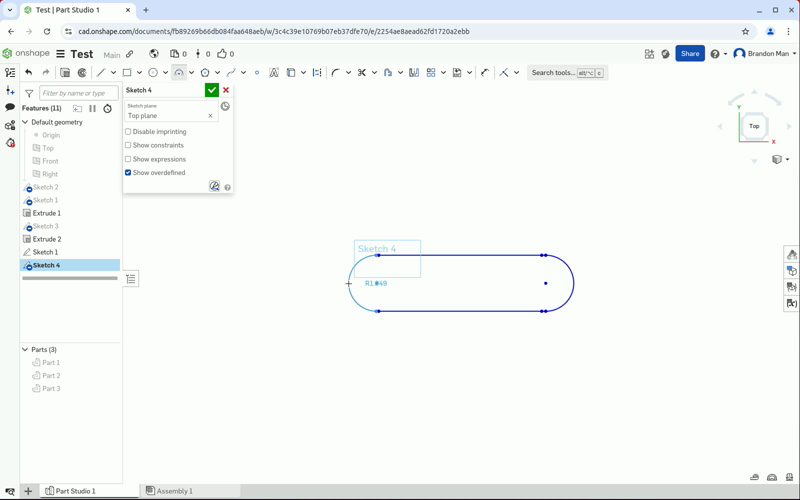
click(348, 283)
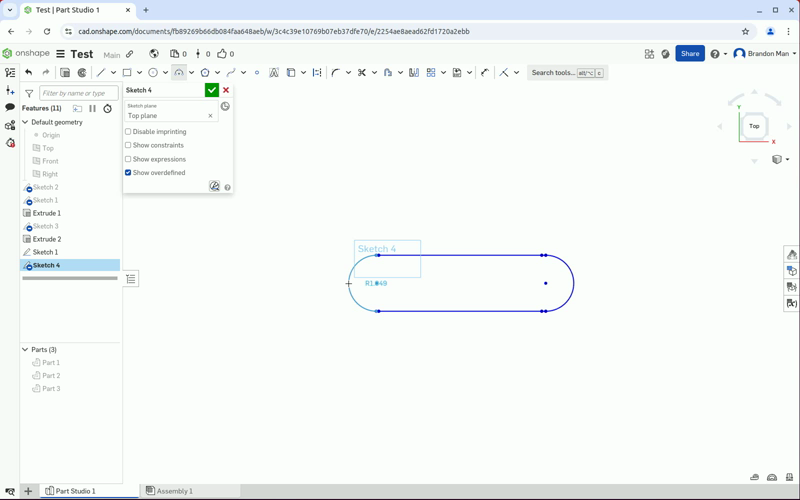
key_up(shift)
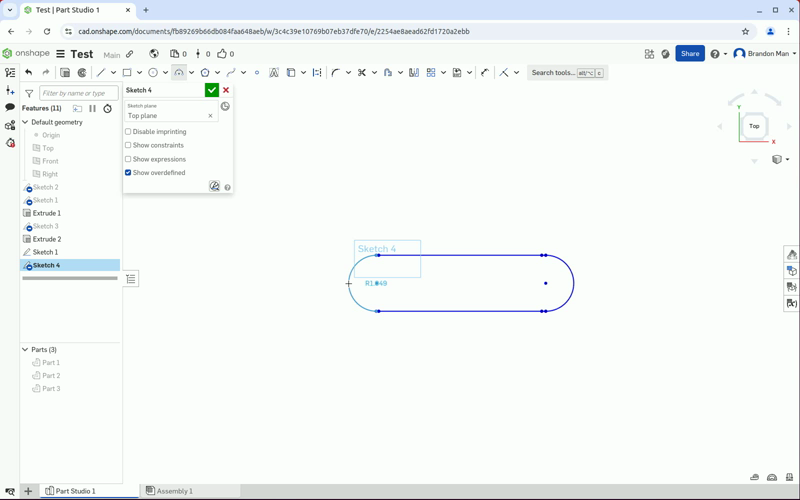
key(esc)
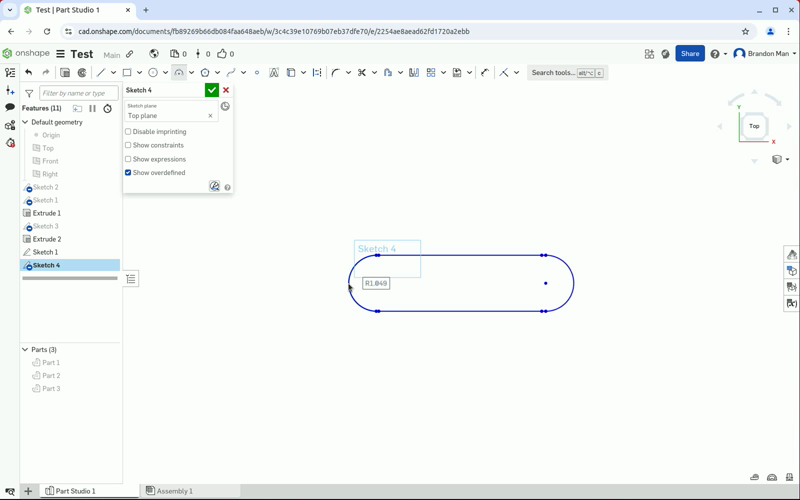
key(c)
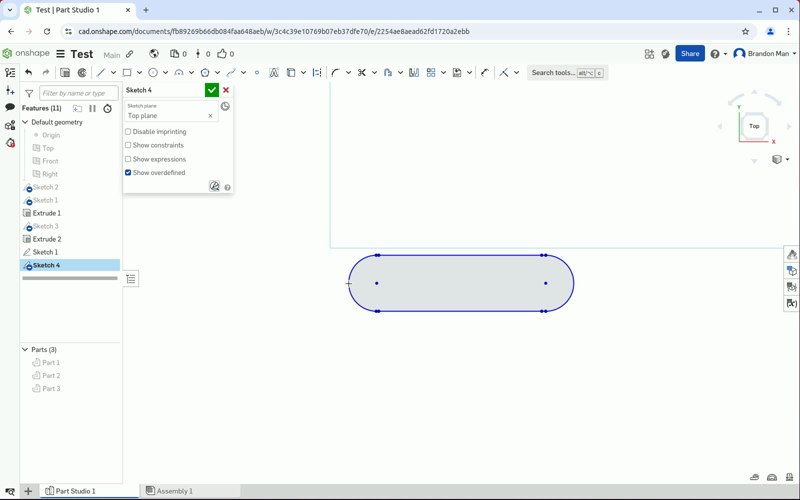
key_down(shift)
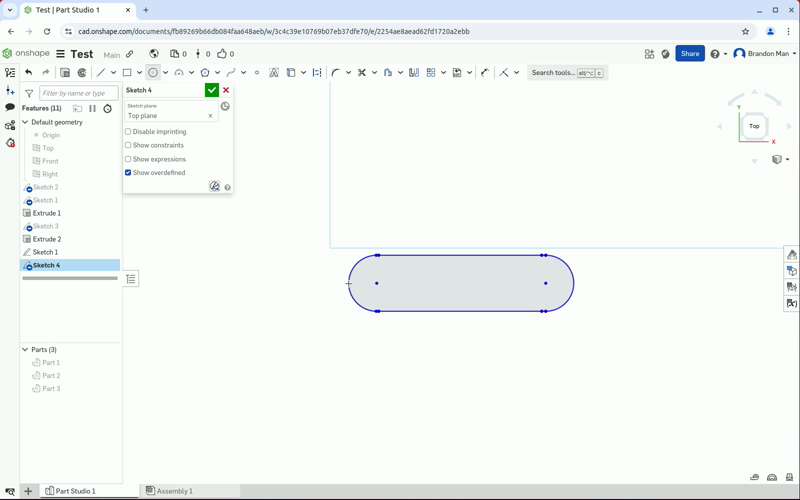
mouse_move(376, 284)
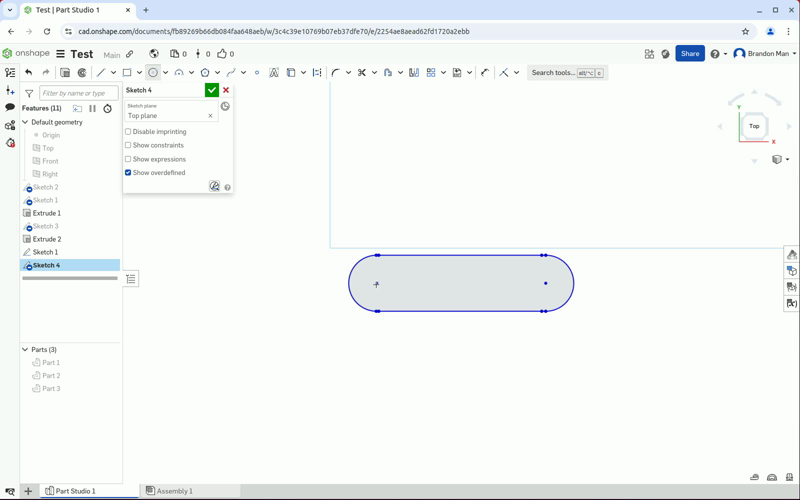
scroll(6)
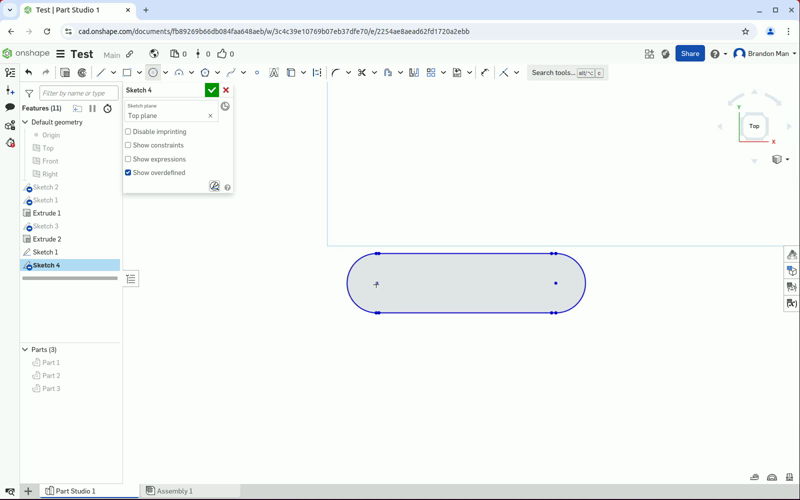
scroll(6)
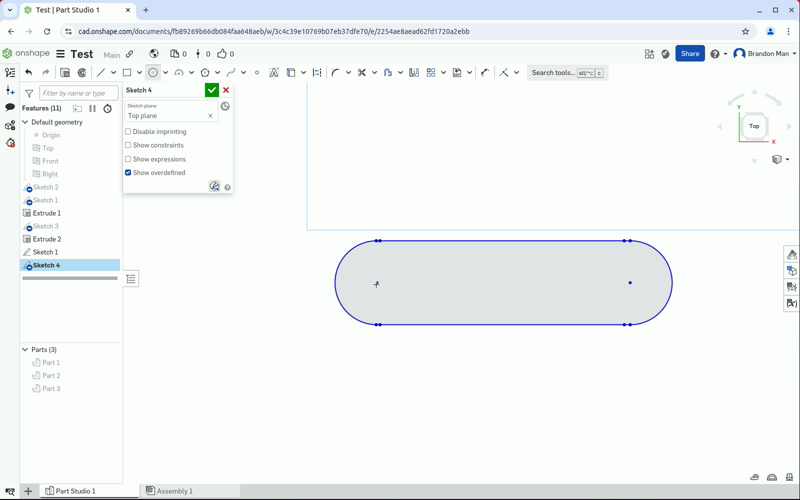
scroll(6)
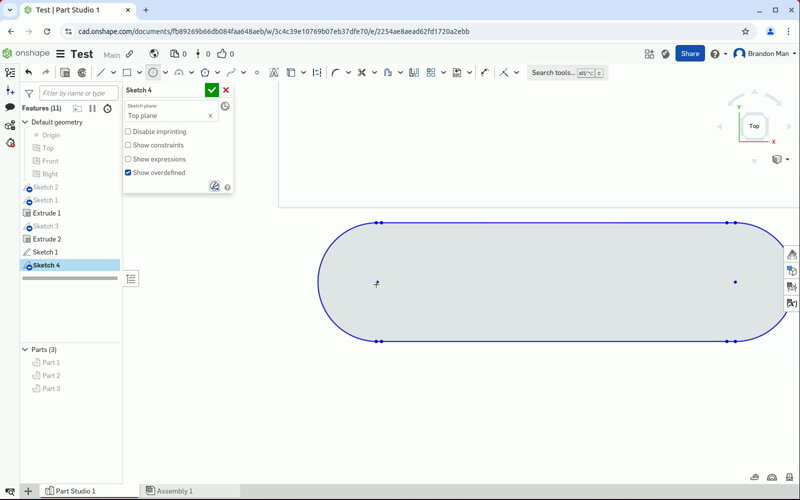
scroll(6)
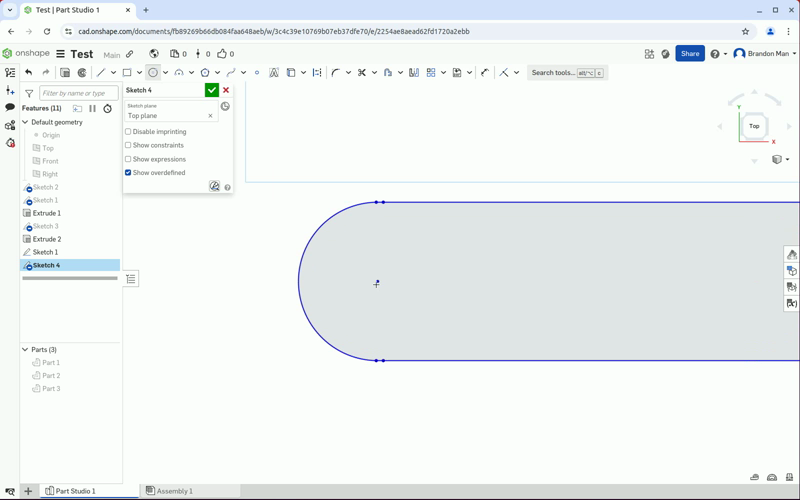
scroll(6)
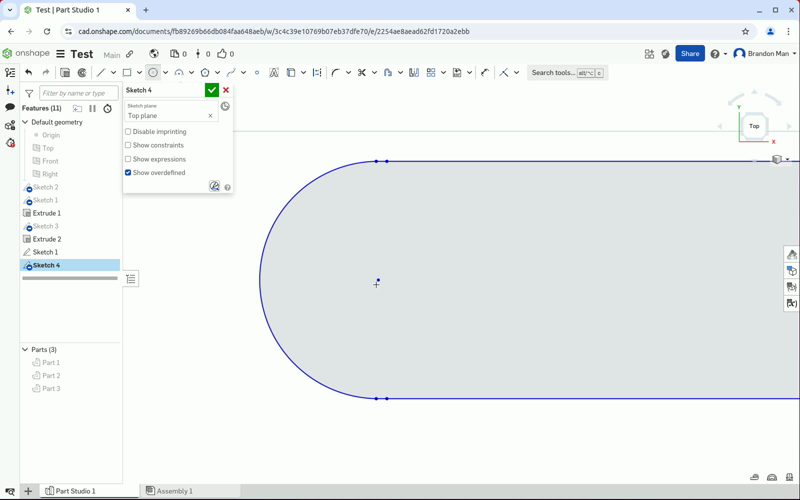
scroll(6)
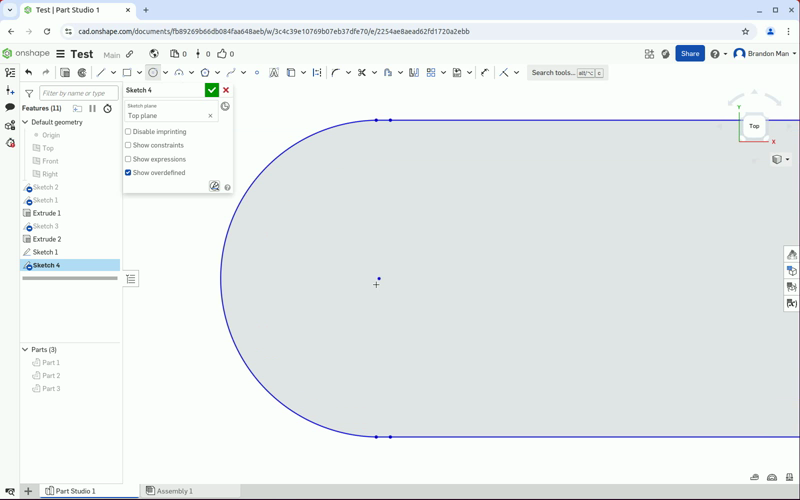
scroll(6)
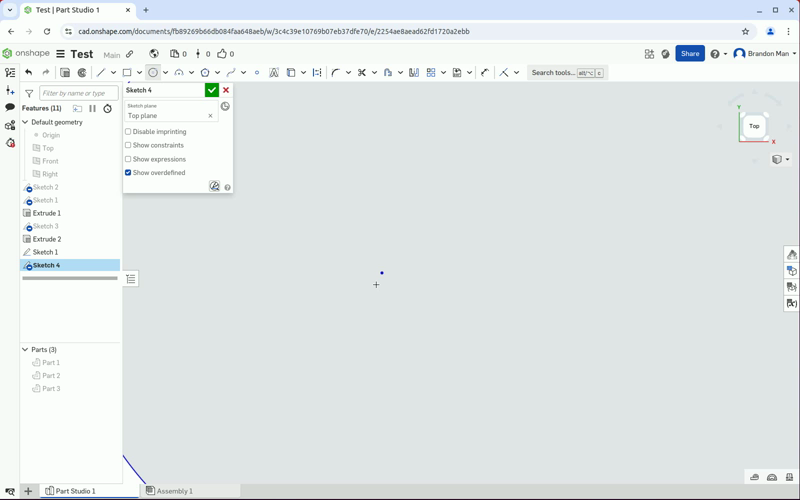
click(376, 284)
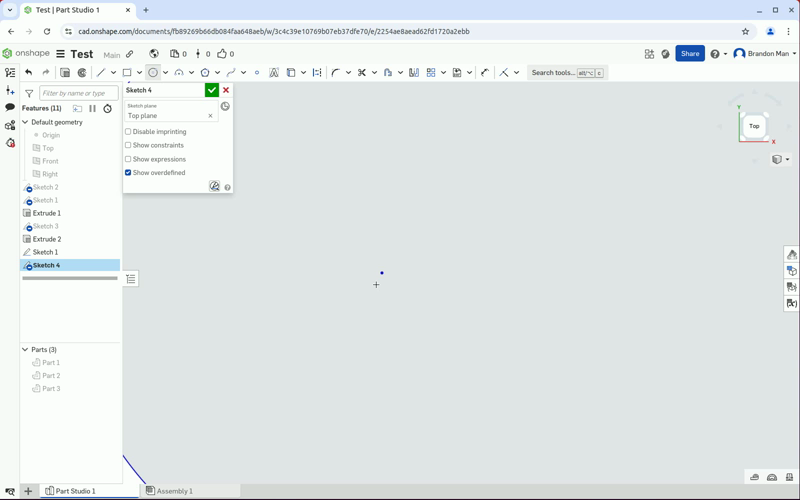
scroll(-6)
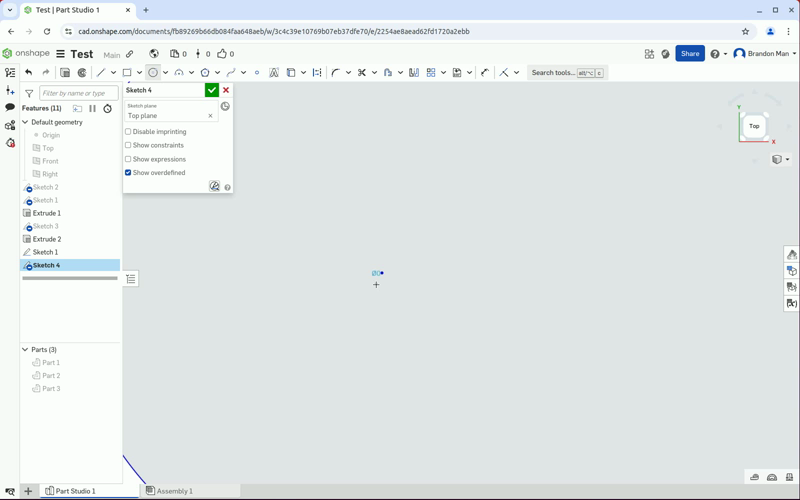
scroll(-6)
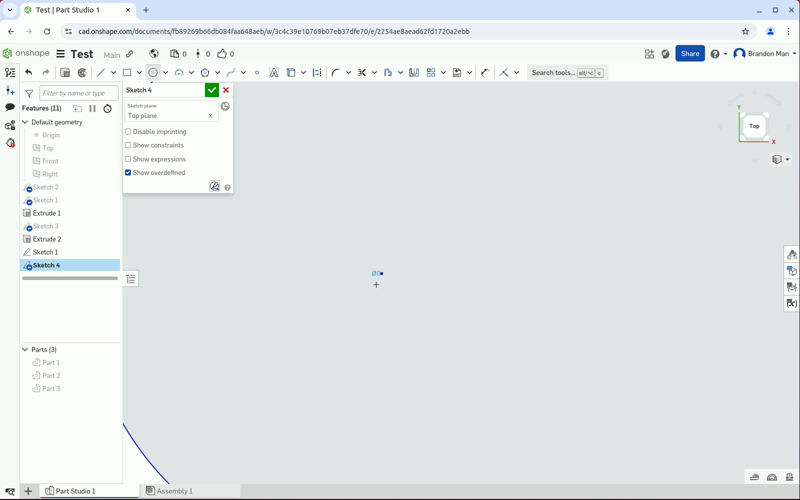
scroll(-6)
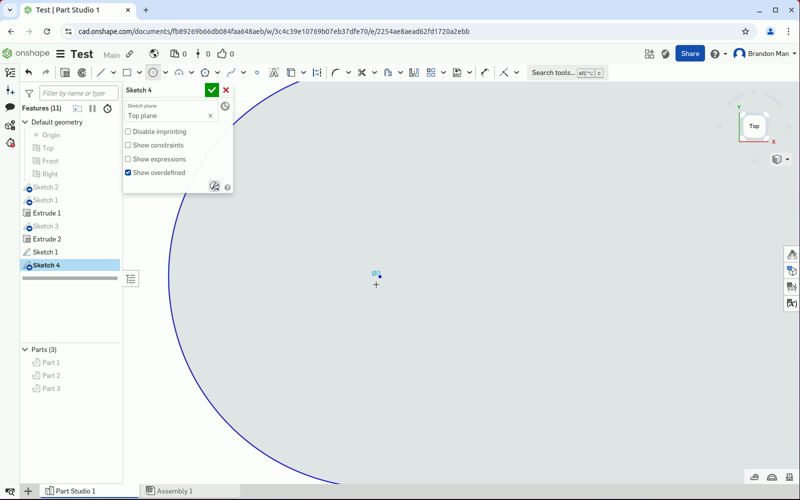
scroll(-6)
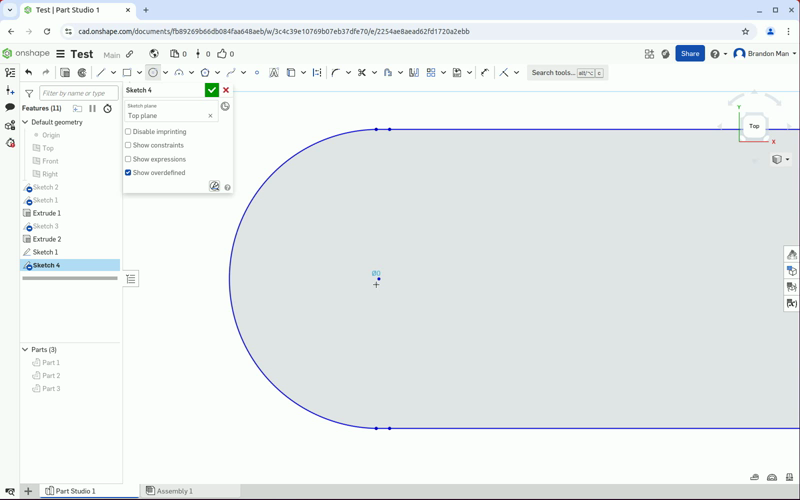
scroll(-6)
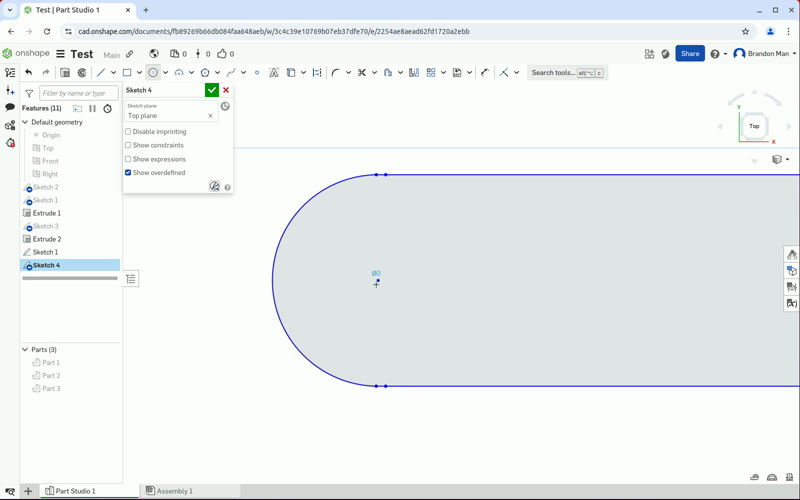
scroll(-6)
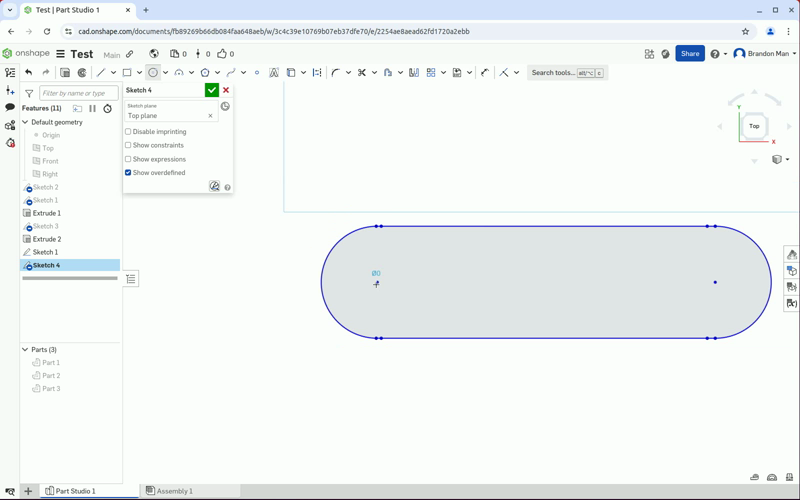
scroll(-6)
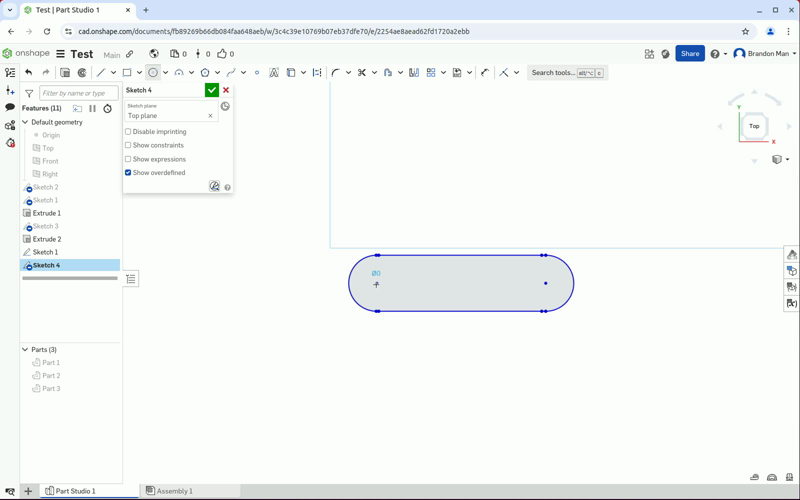
key_up(shift)
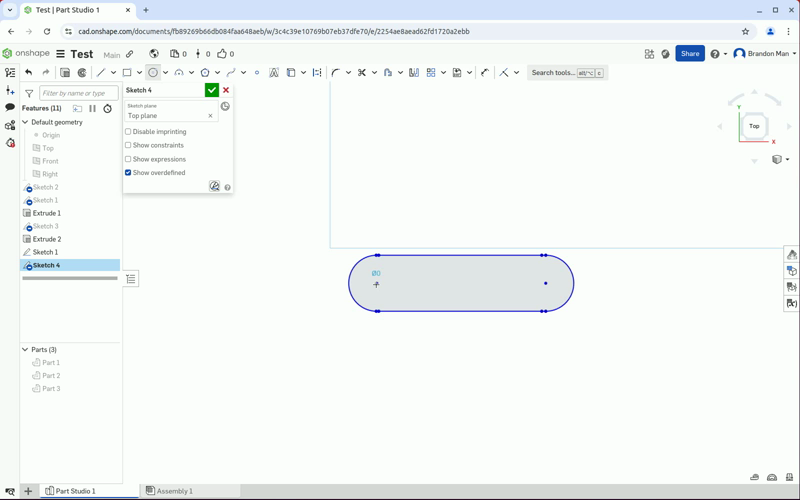
mouse_move(395, 284)
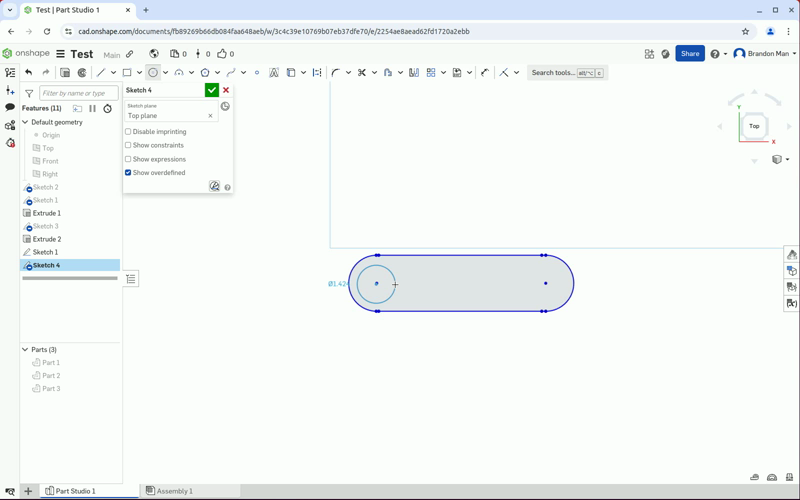
click(395, 284)
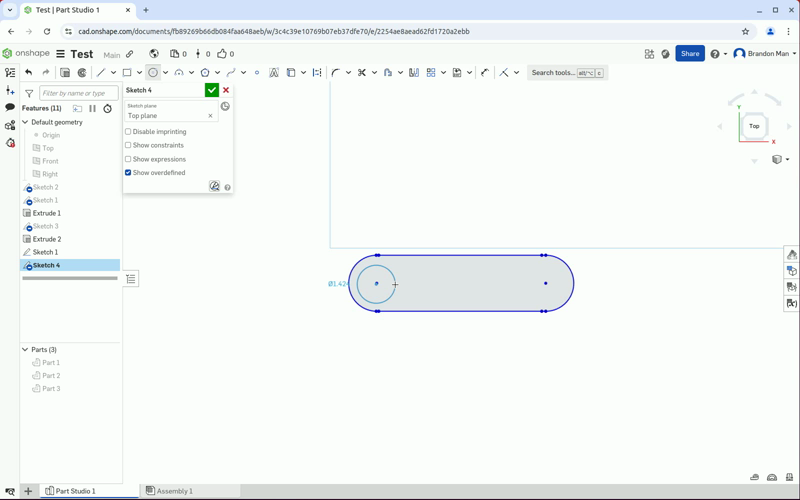
key(esc)
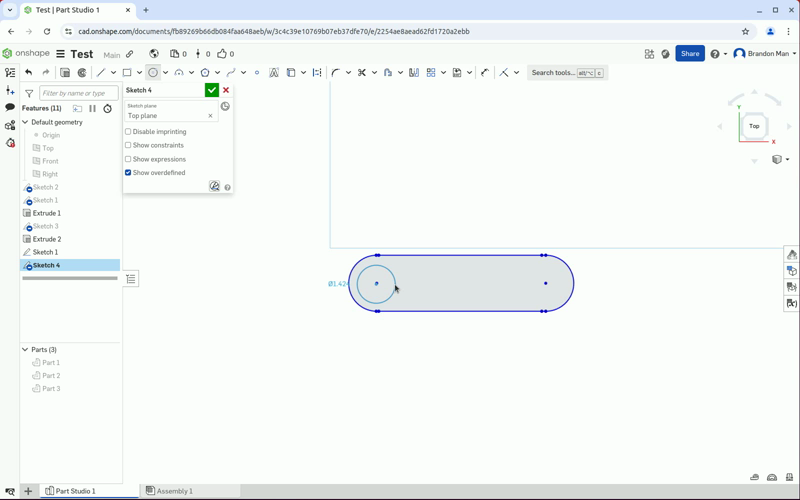
key(c)
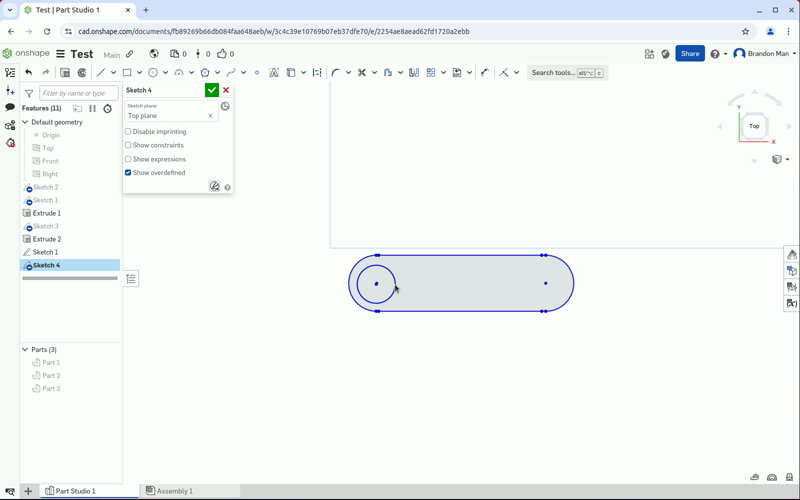
key_down(shift)
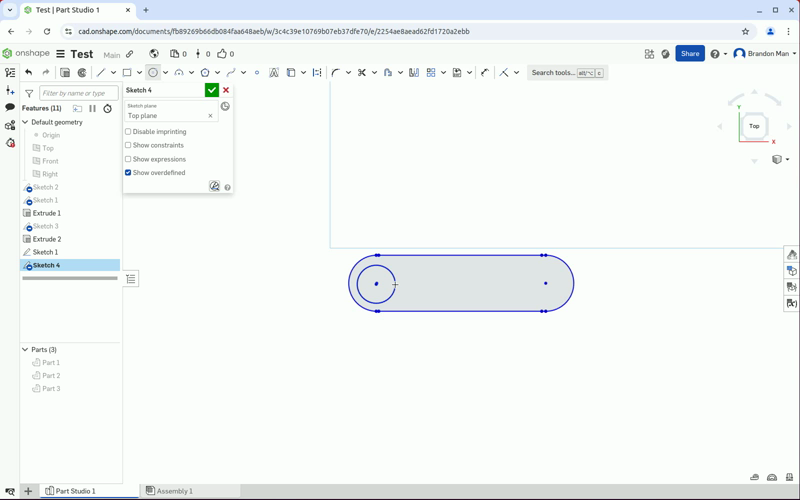
mouse_move(461, 284)
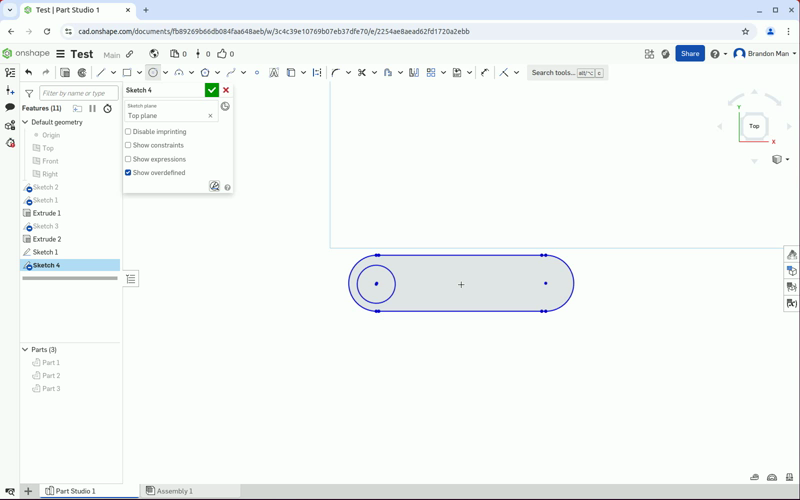
click(461, 284)
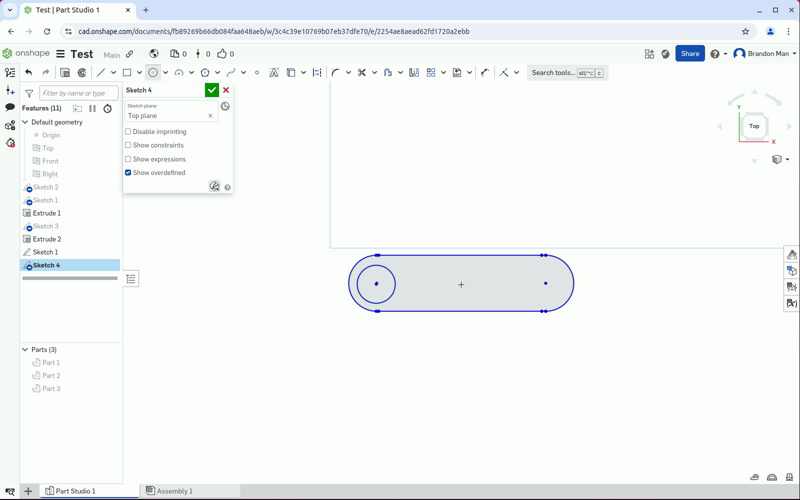
key_up(shift)
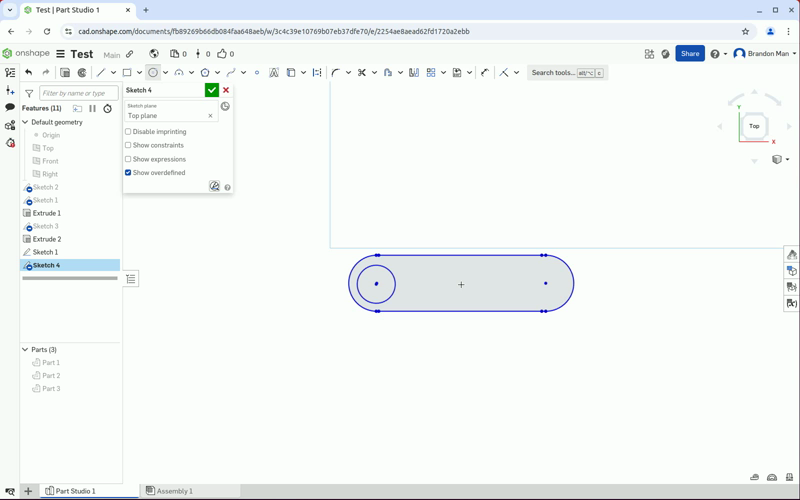
mouse_move(483, 284)
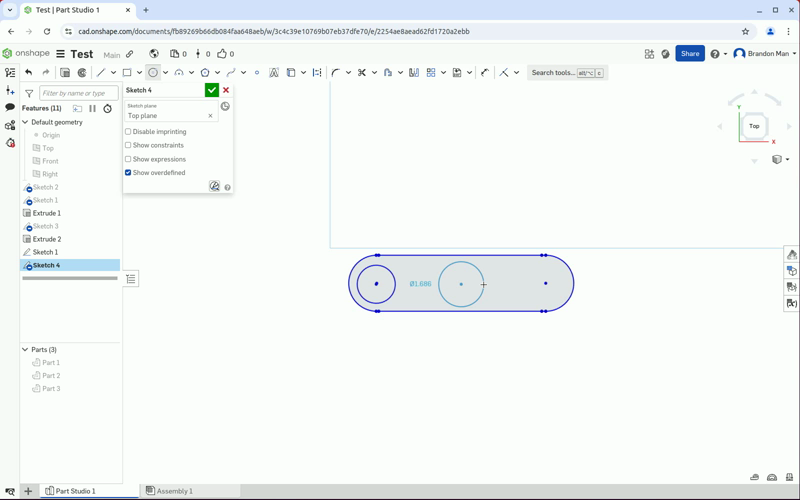
click(483, 284)
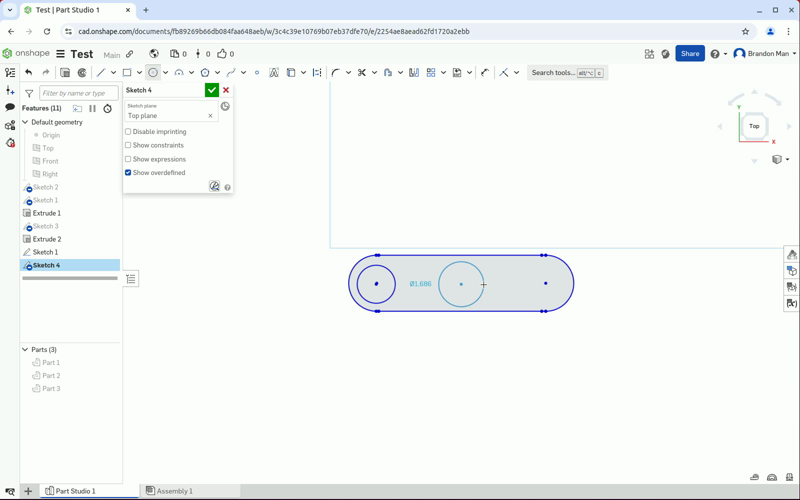
key(esc)
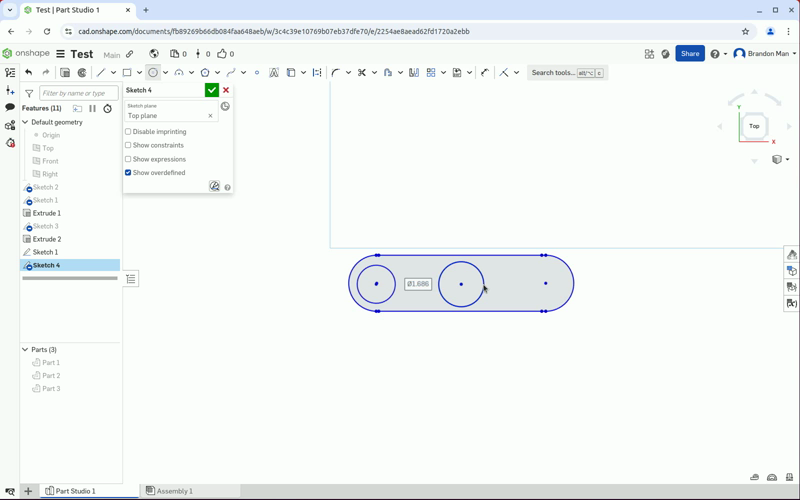
key(c)
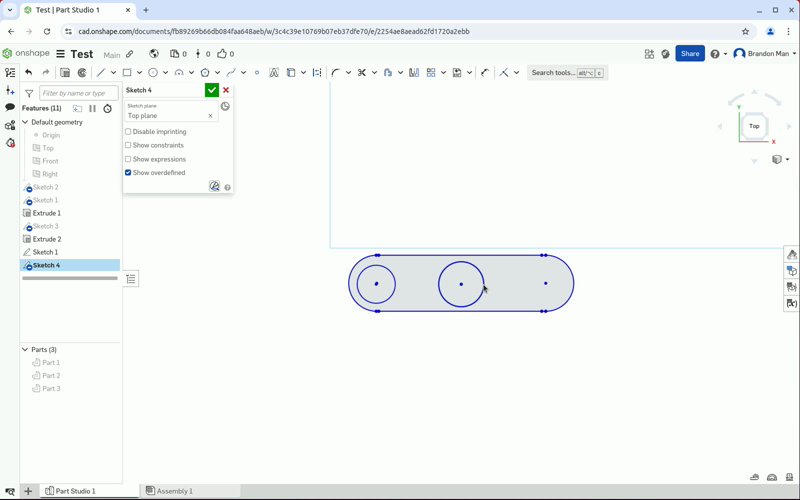
key_down(shift)
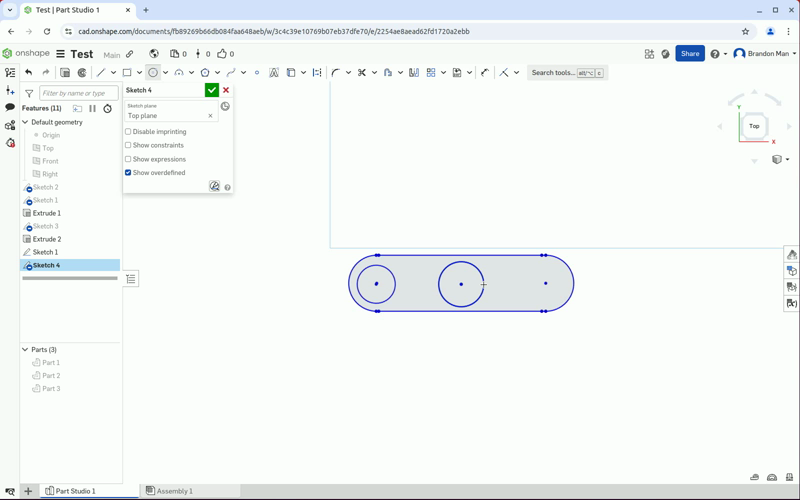
mouse_move(545, 284)
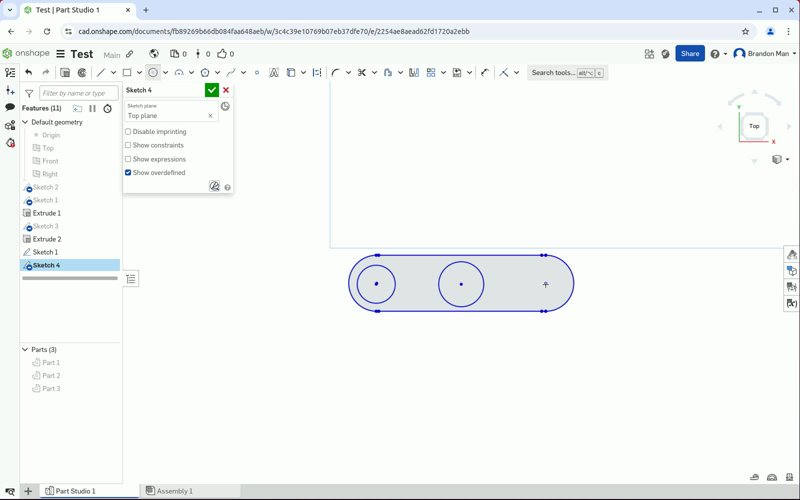
scroll(6)
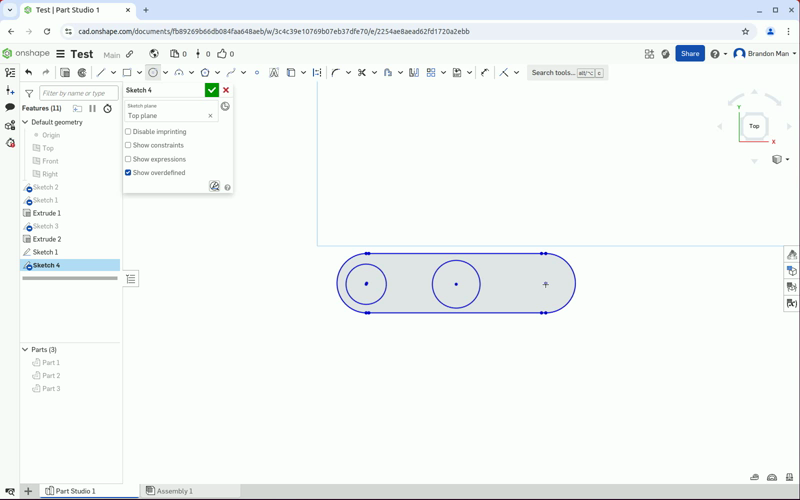
scroll(6)
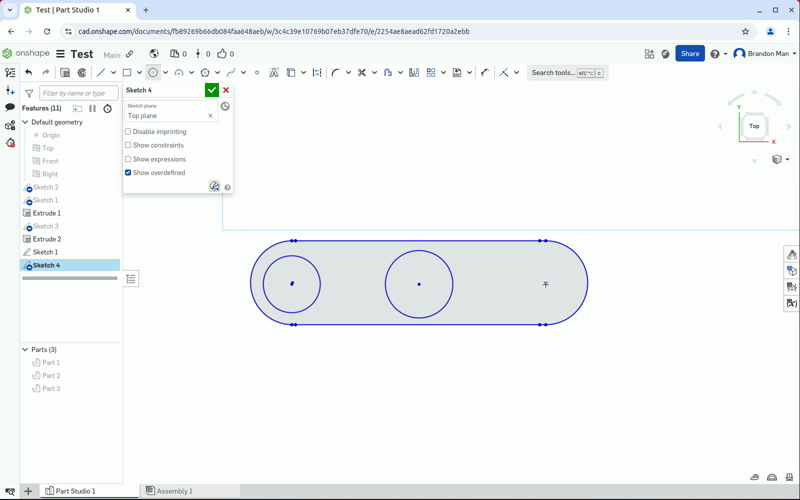
scroll(6)
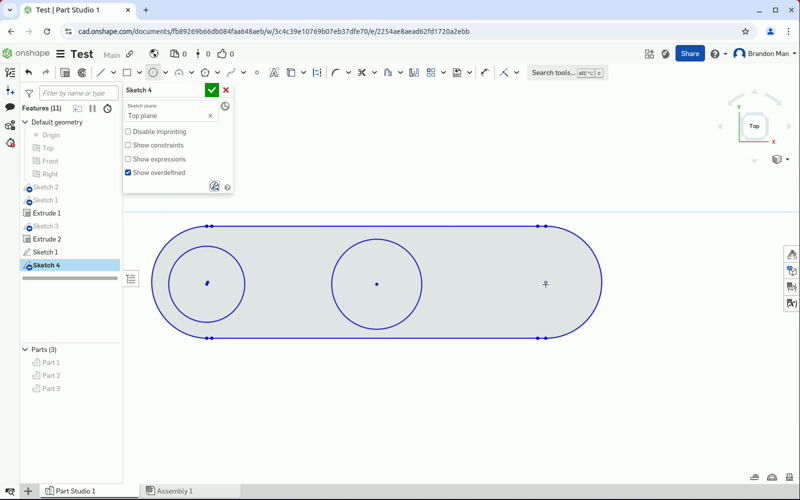
scroll(6)
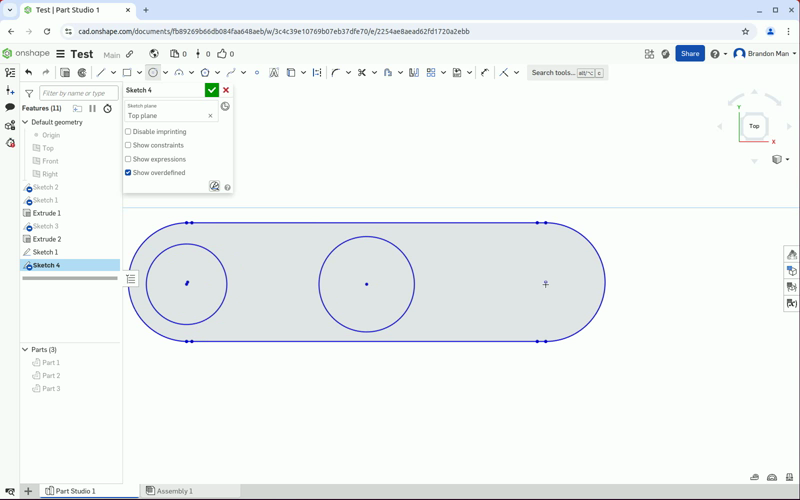
scroll(6)
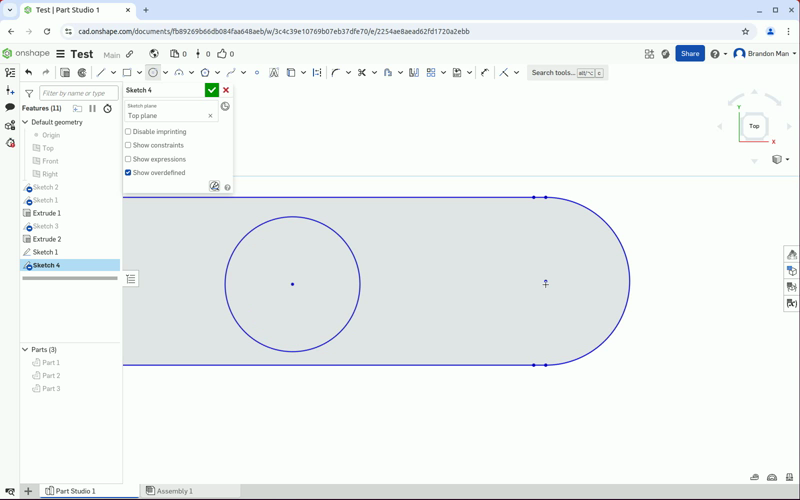
scroll(6)
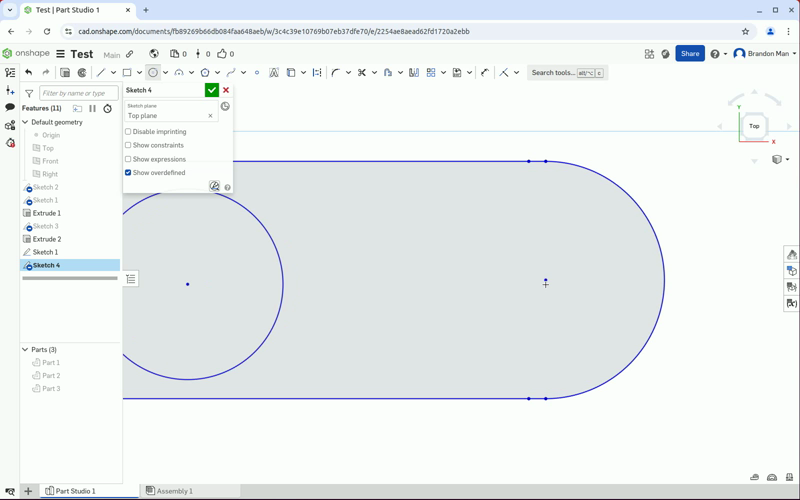
scroll(6)
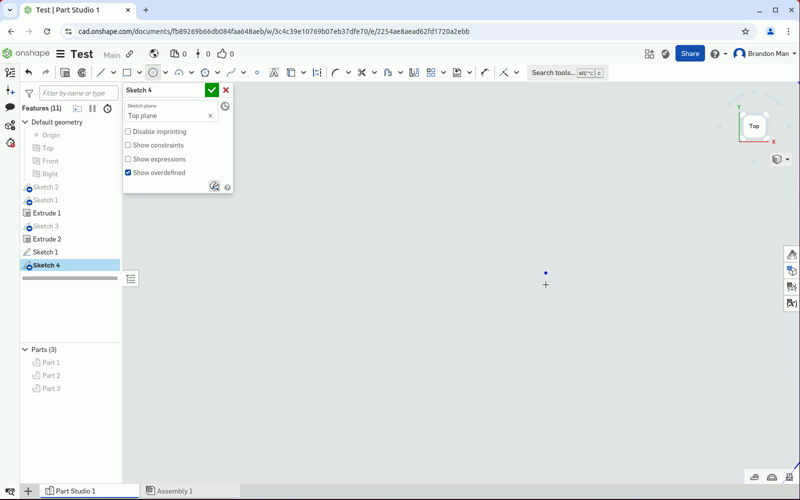
click(545, 284)
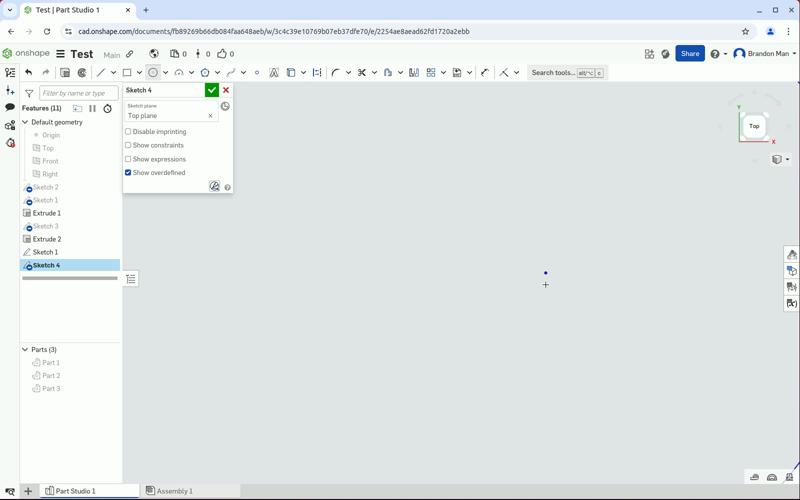
scroll(-6)
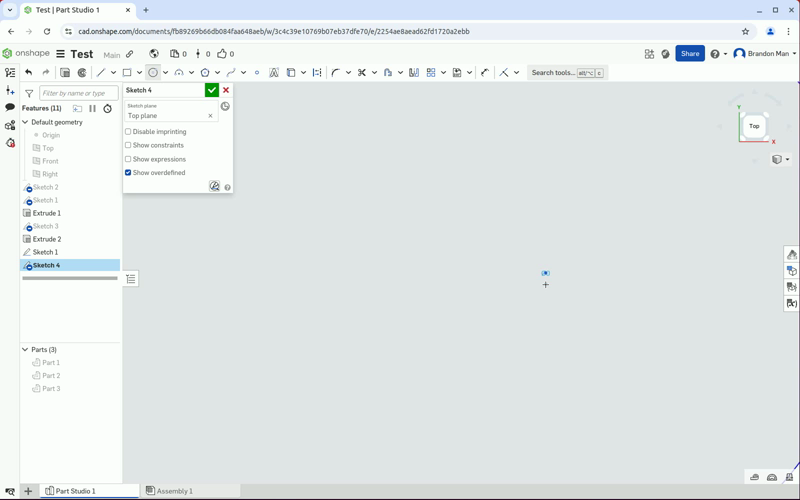
scroll(-6)
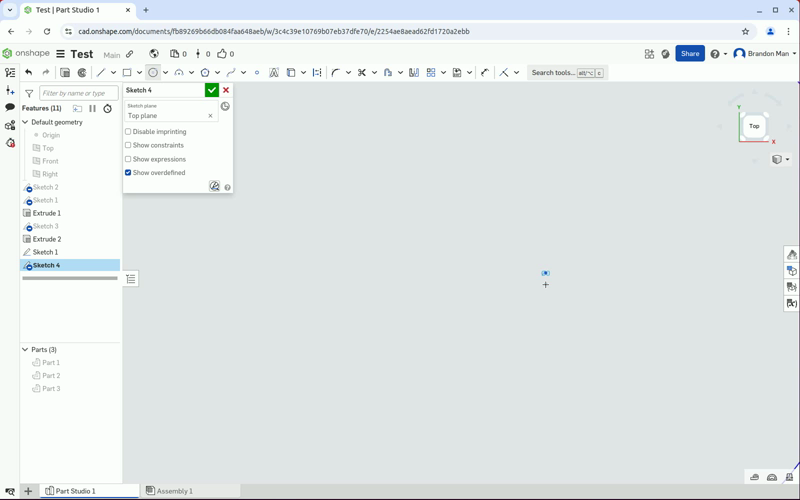
scroll(-6)
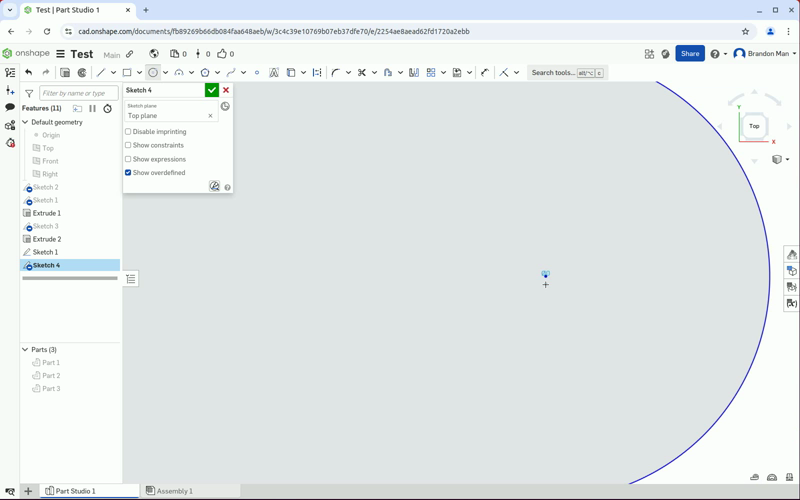
scroll(-6)
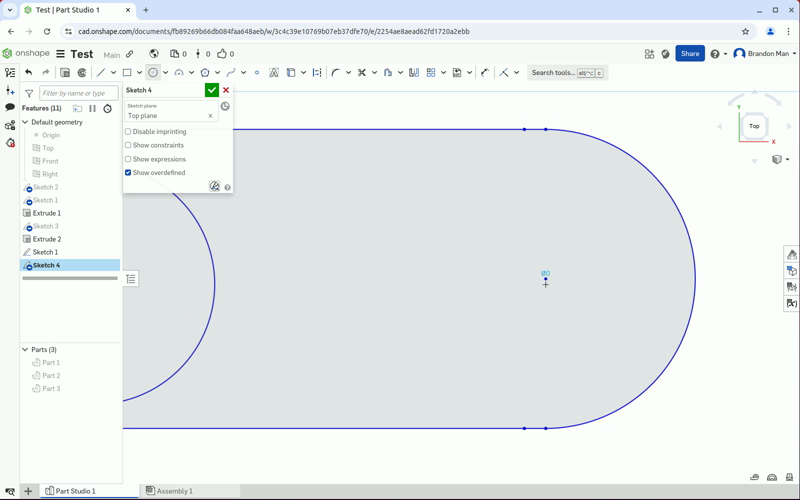
scroll(-6)
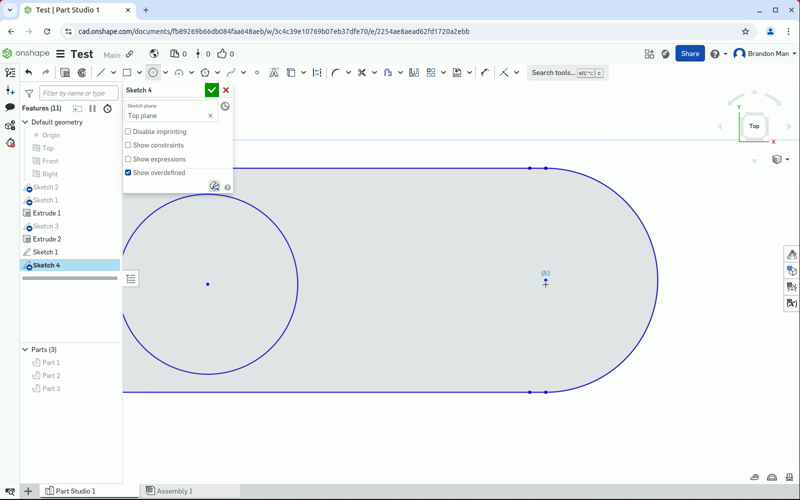
scroll(-6)
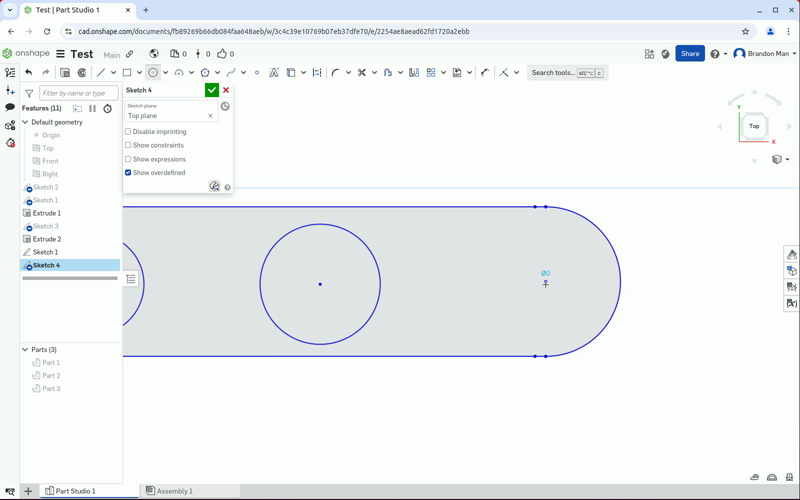
scroll(-6)
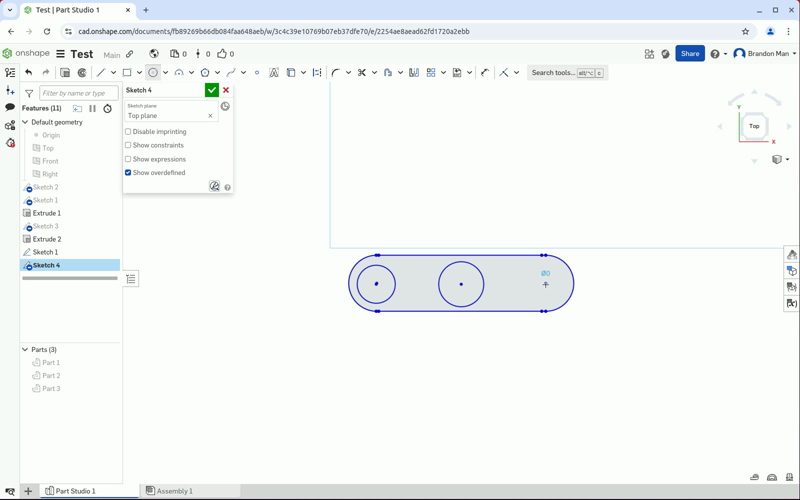
key_up(shift)
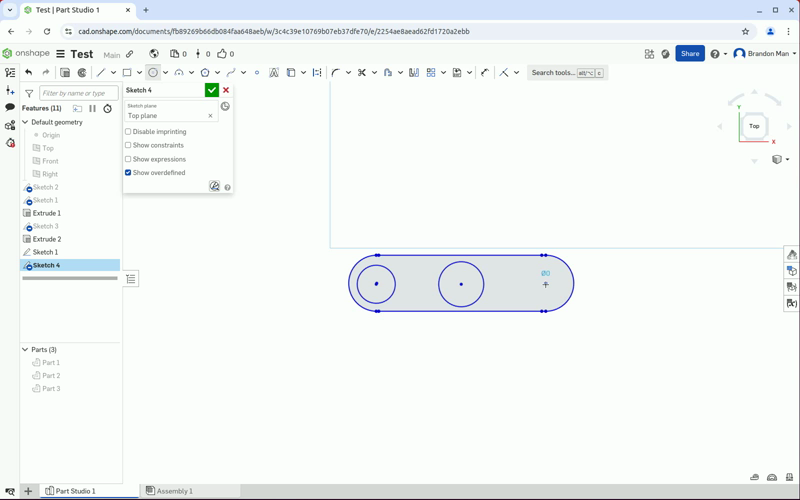
mouse_move(564, 284)
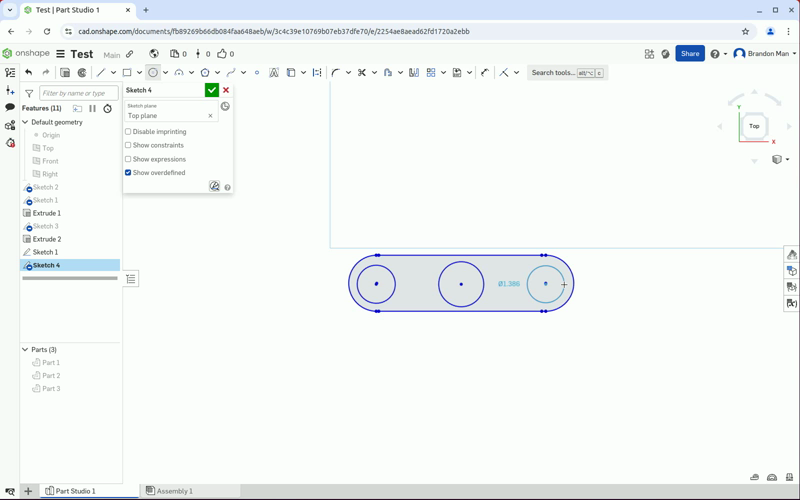
click(564, 284)
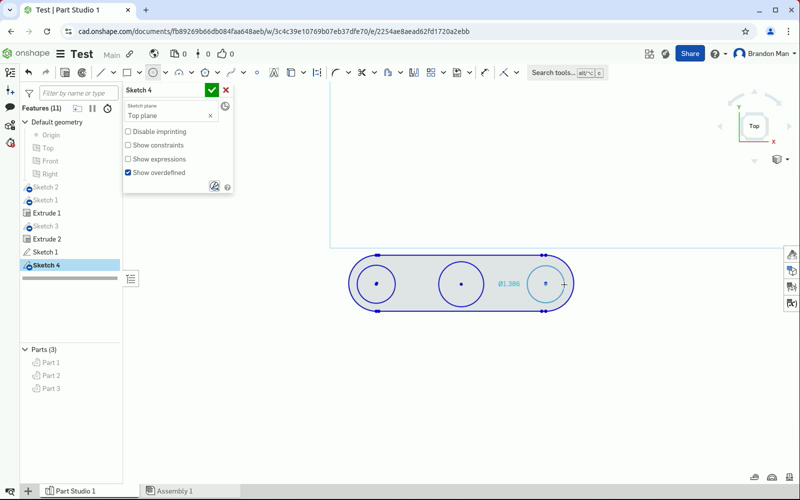
key(esc)
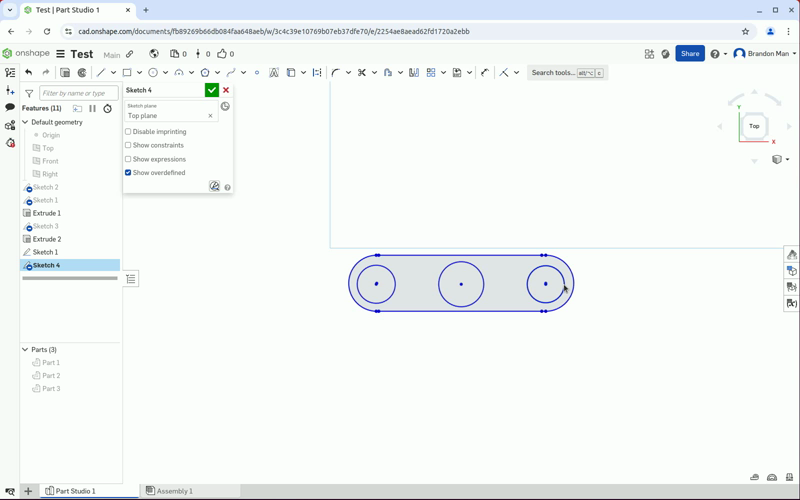
mouse_move(493, 287)
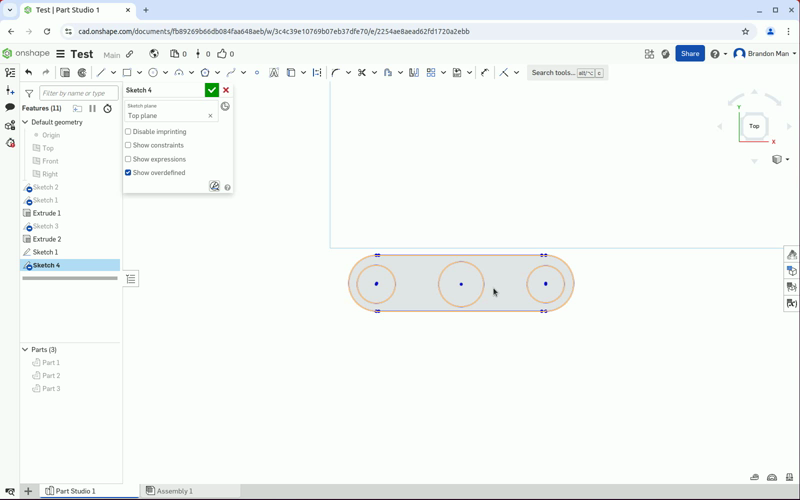
click(493, 287)
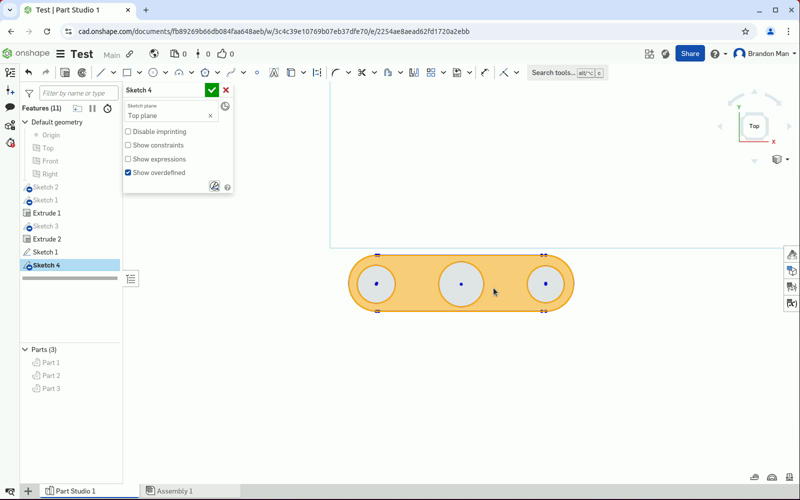
mouse_move(73, 352)
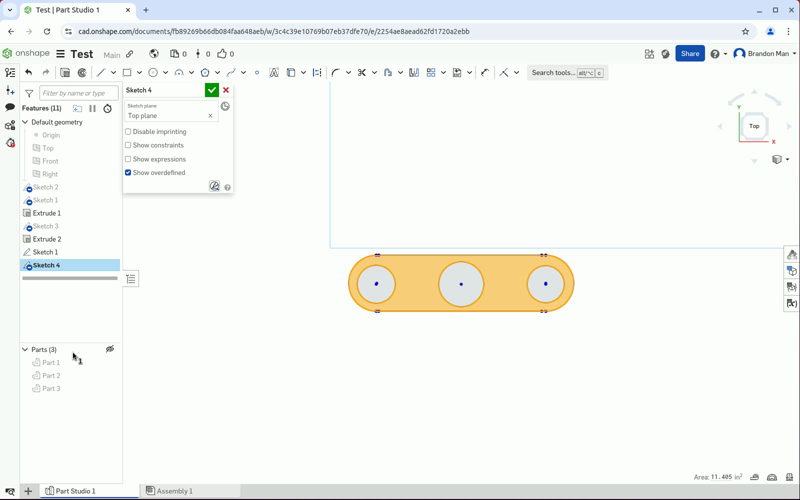
key(shift+y)
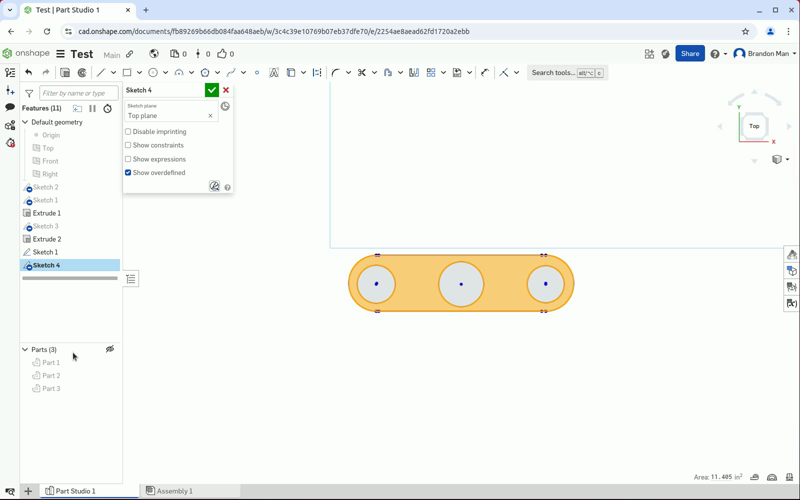
key(shift+e)
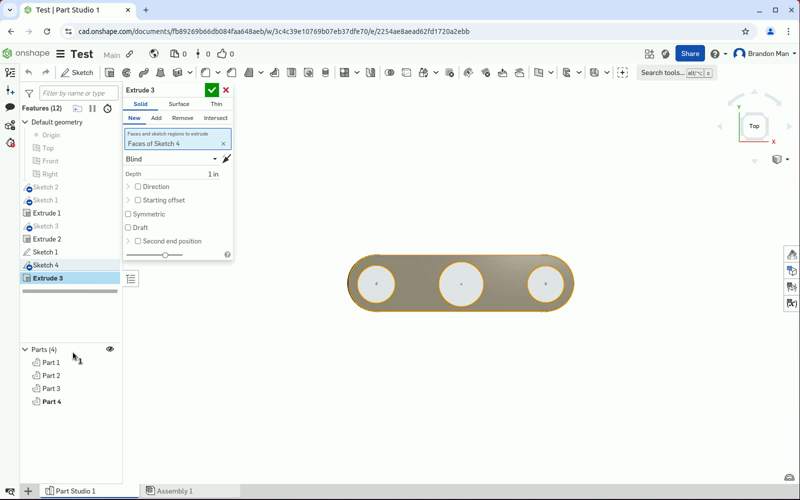
mouse_move(143, 106)
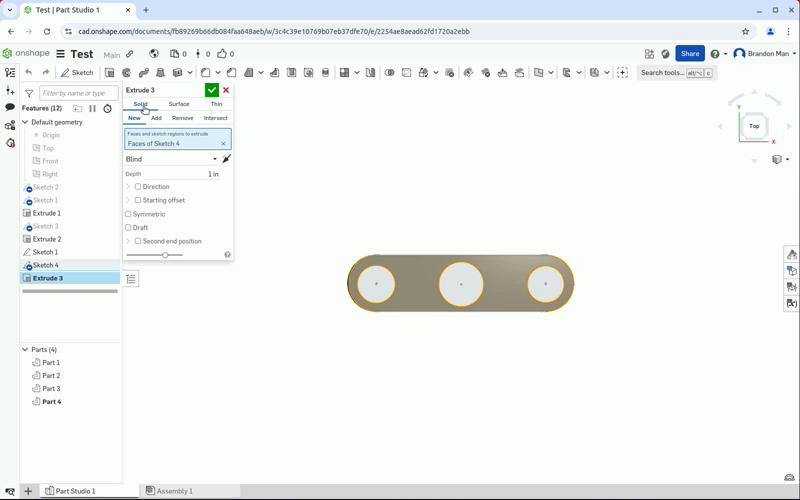
click(143, 106)
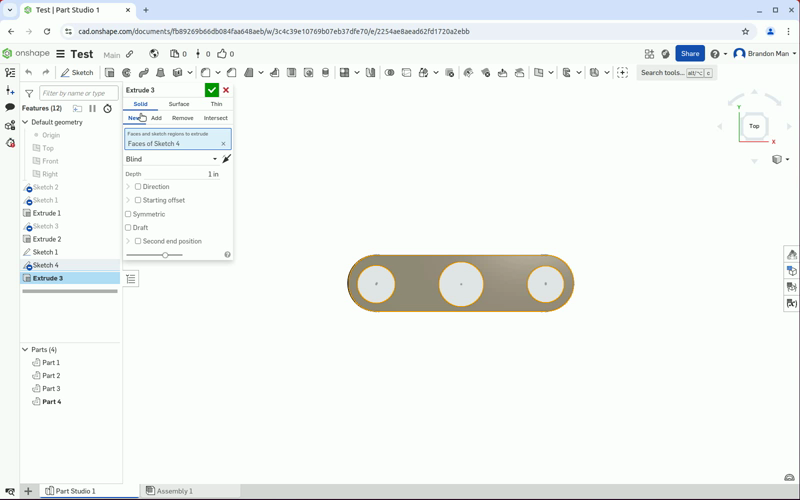
mouse_move(137, 120)
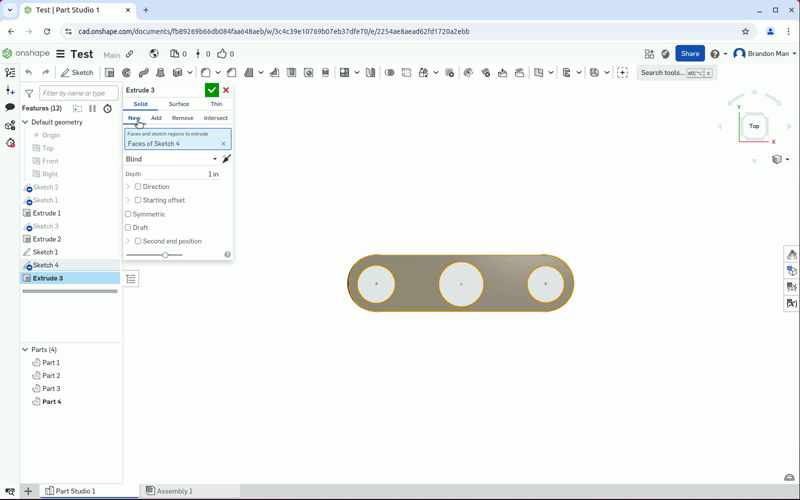
click(137, 120)
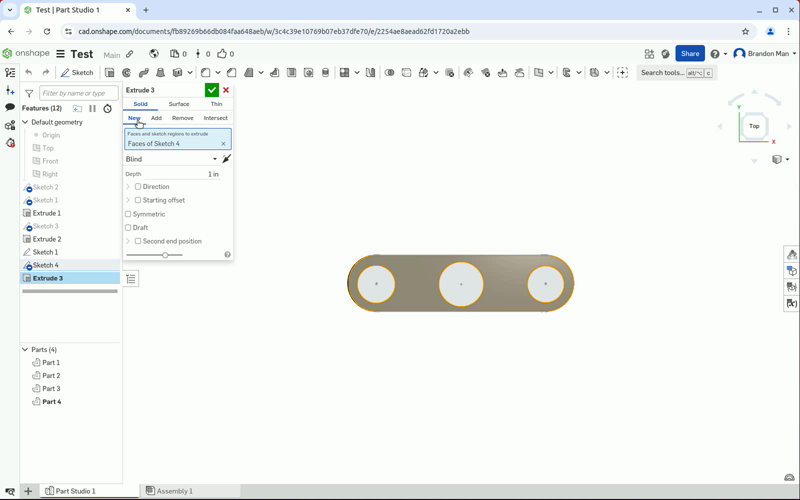
key(tab, 4)
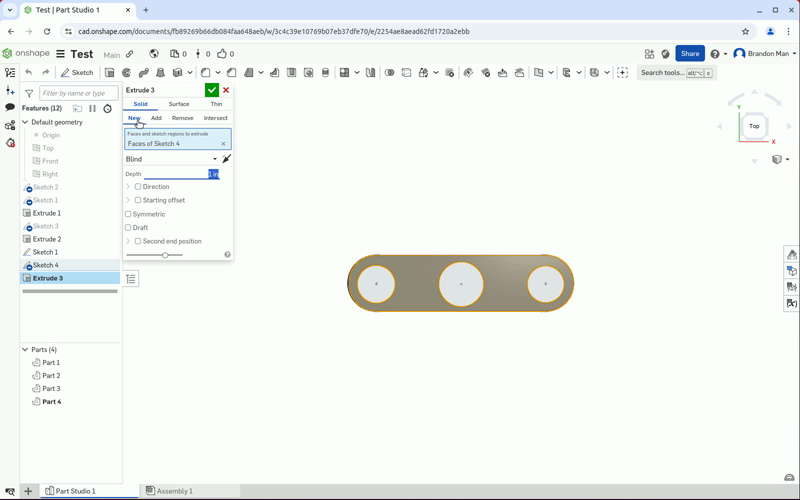
text(0.746)
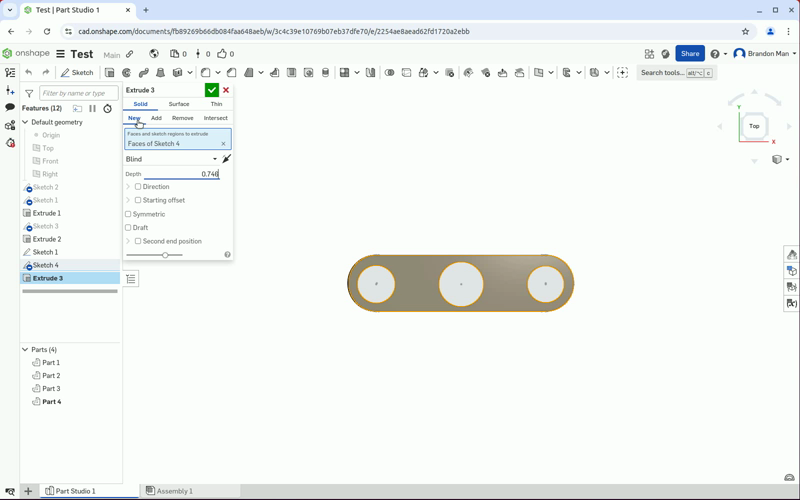
key(enter)
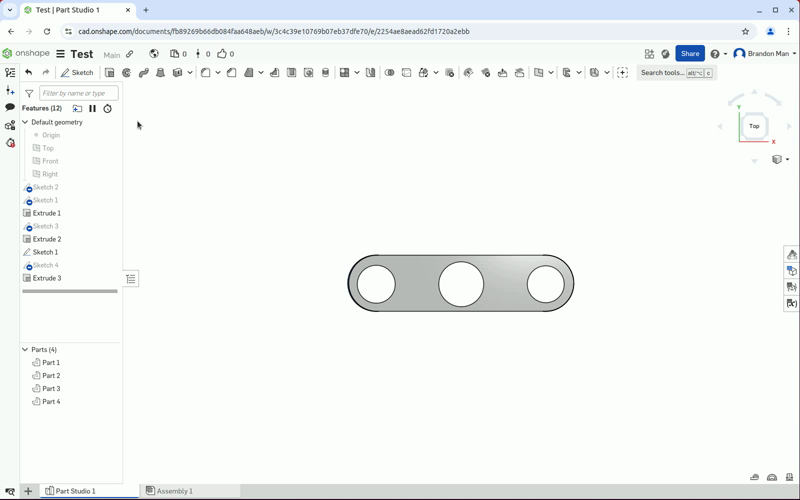
key(shift+h)
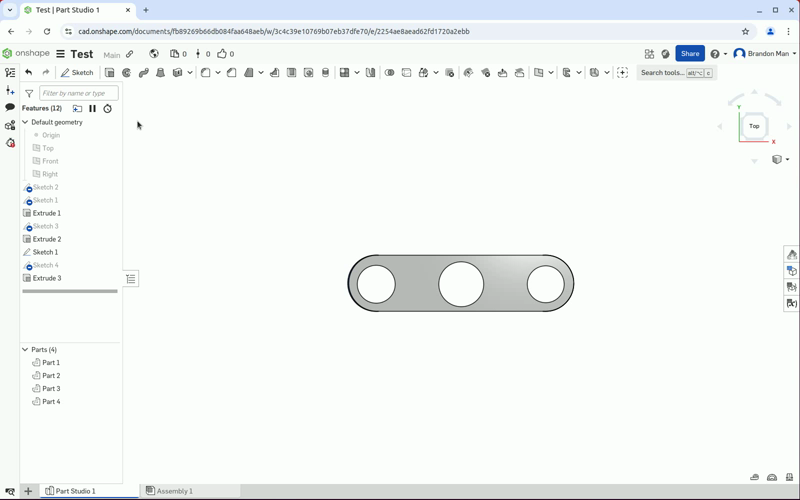
key(shift+h)
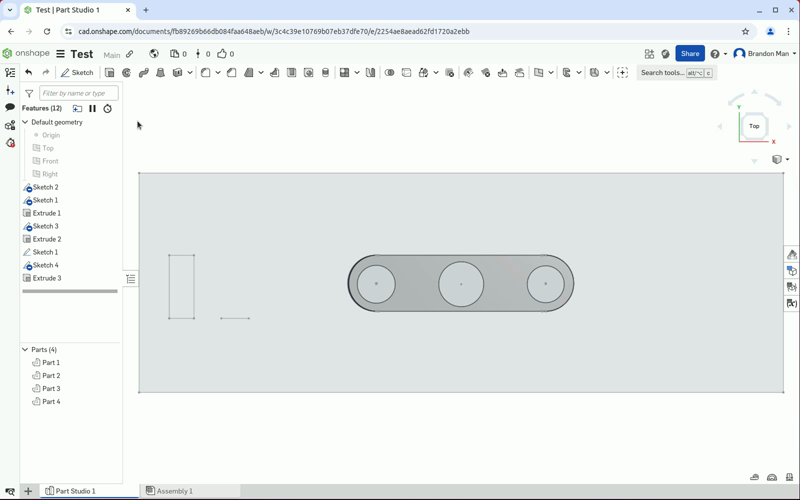
key(shift+7)
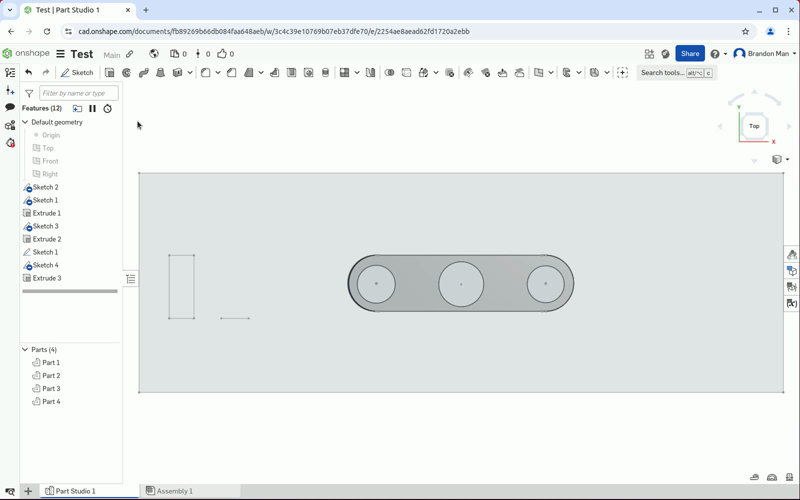
key(up, 3)
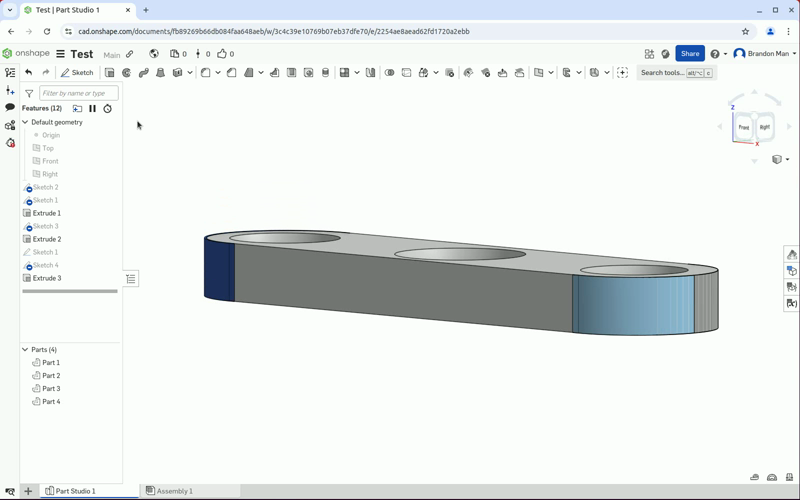
key(left, 3)
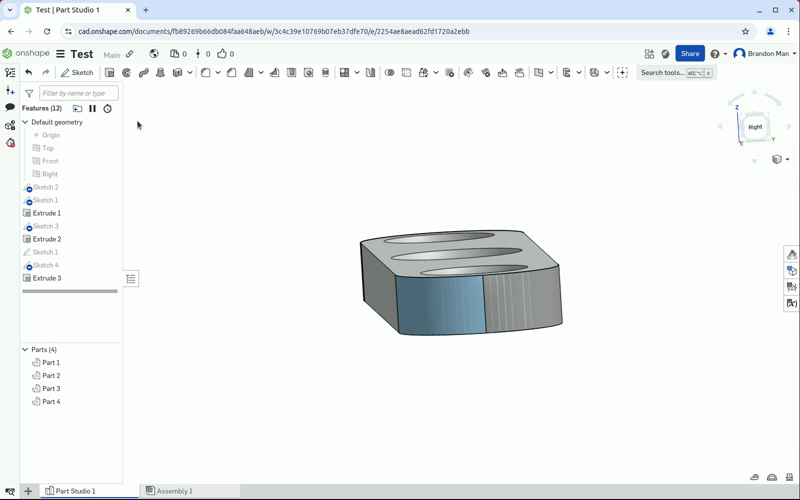
key(right, 3)
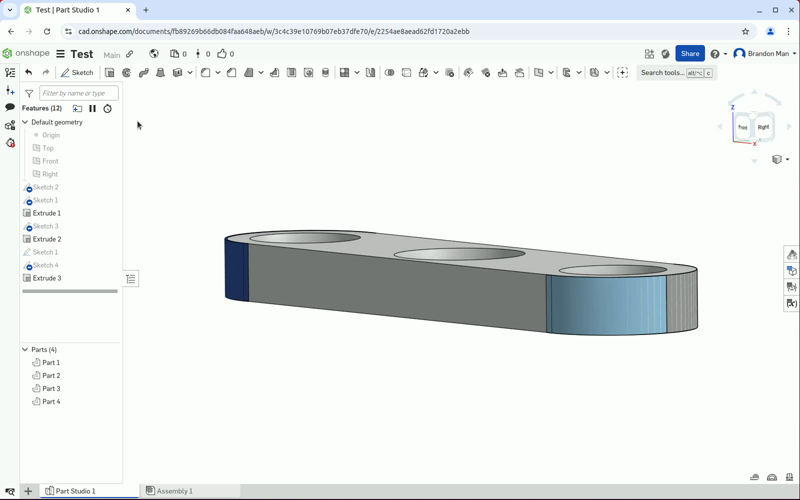
key(down, 3)
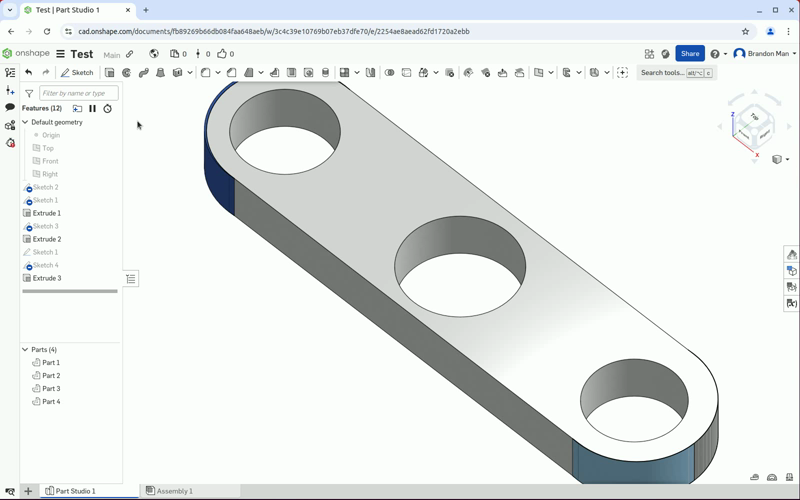
mouse_move(73, 189)
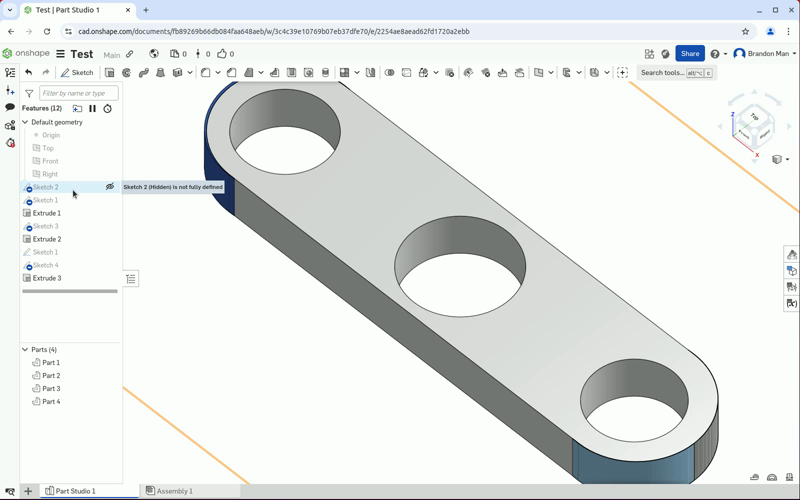
click(73, 189)